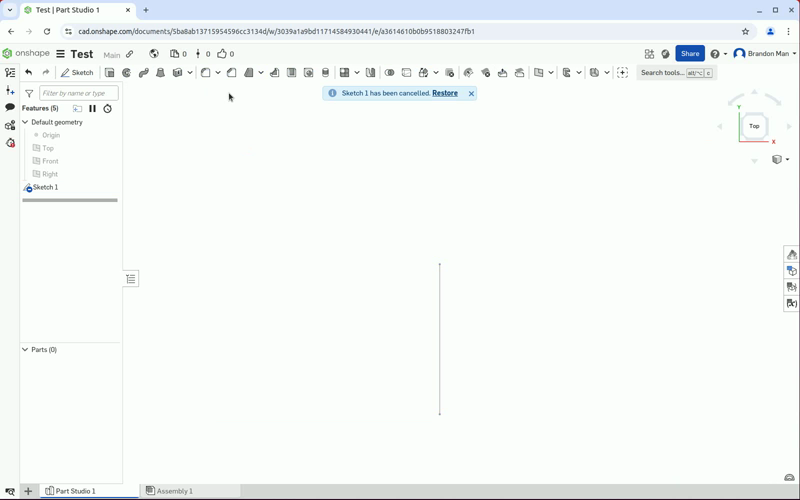
key(shift+h)
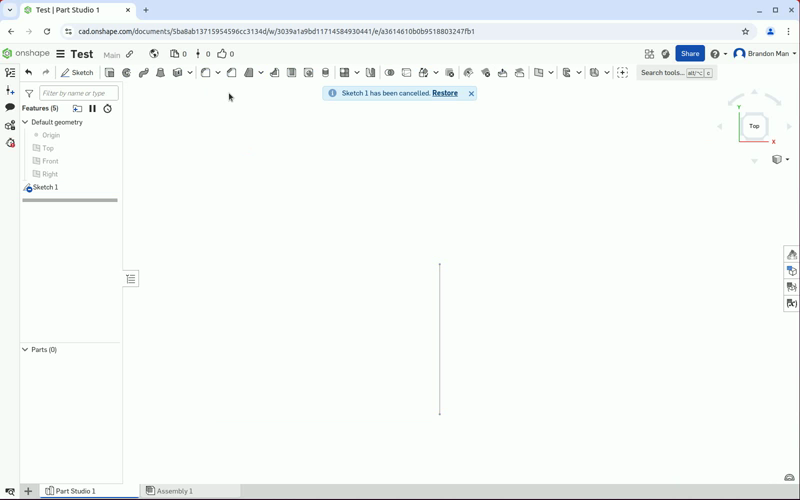
key(shift+s)
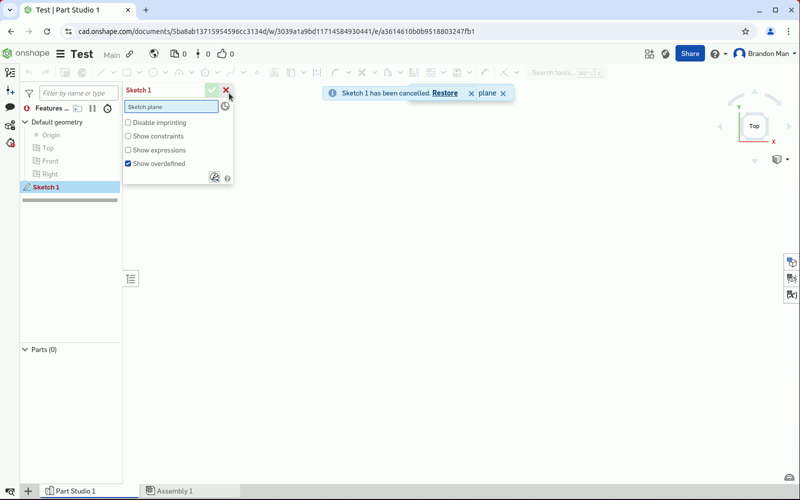
mouse_move(73, 150)
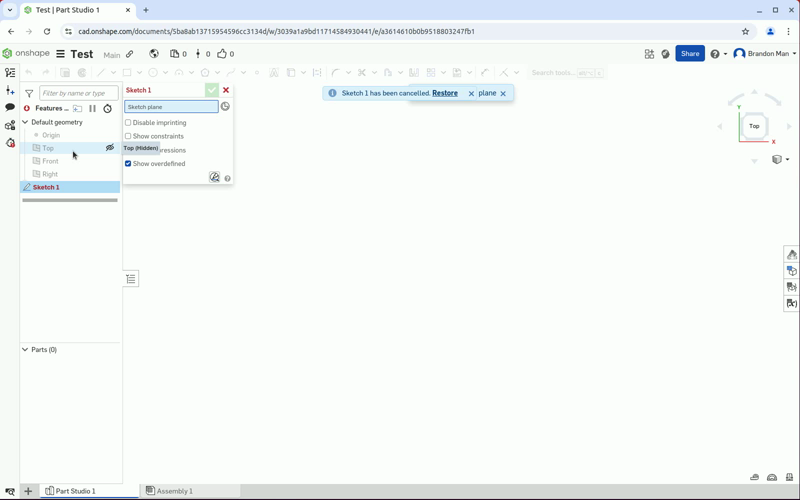
click(73, 150)
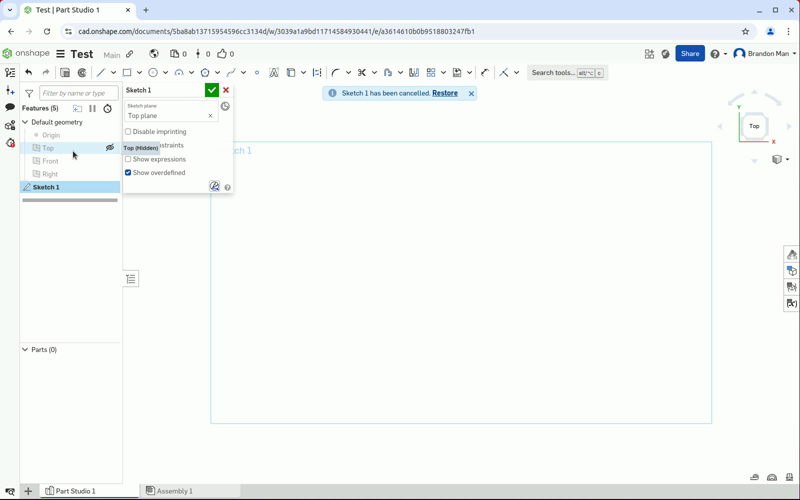
mouse_move(73, 352)
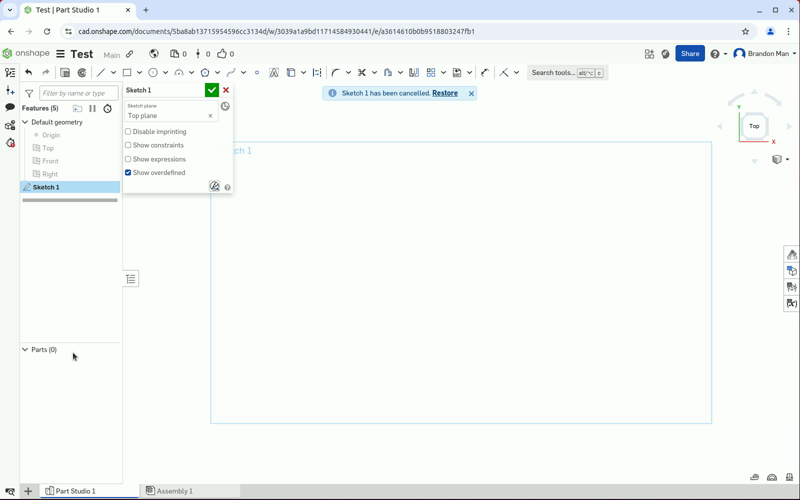
key(y)
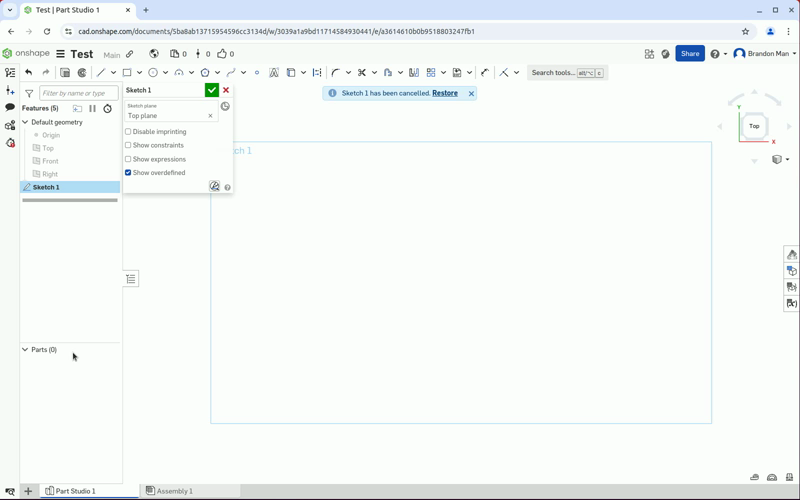
key(c)
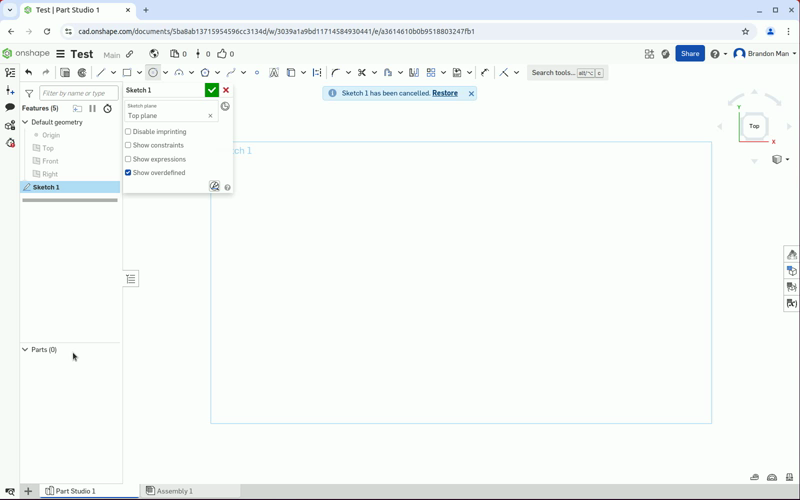
key_down(shift)
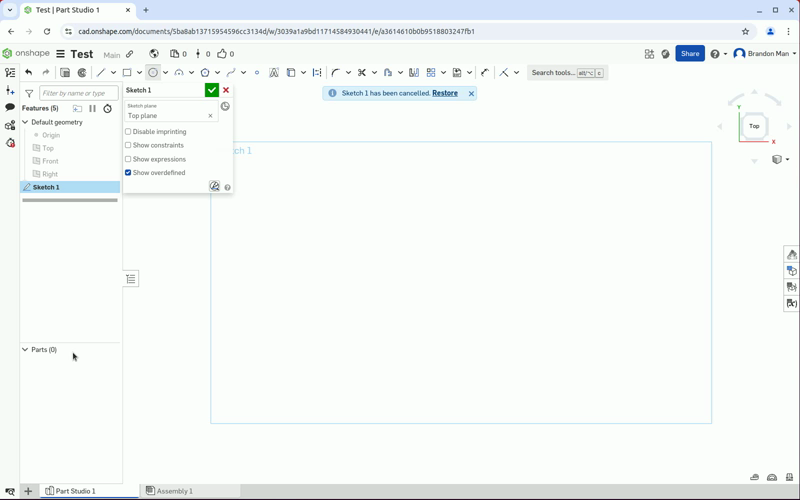
mouse_move(461, 178)
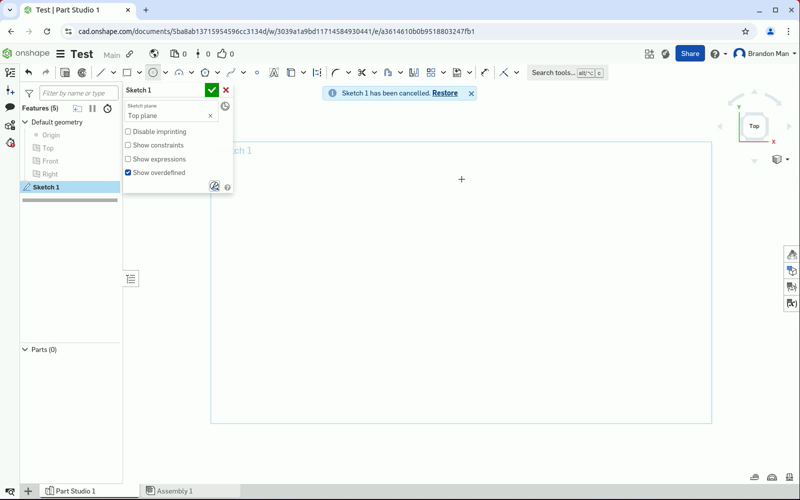
click(461, 178)
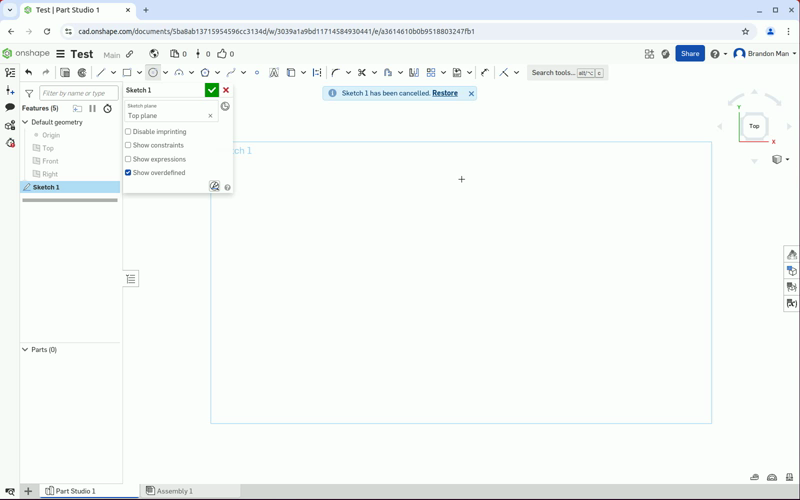
key_up(shift)
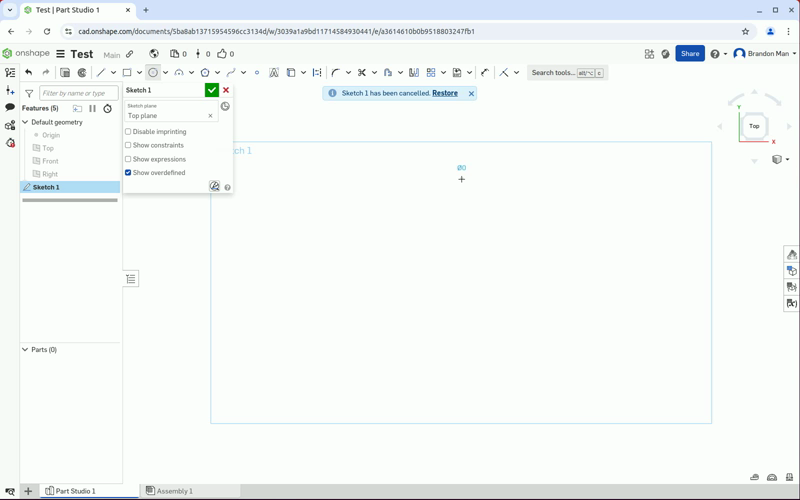
mouse_move(471, 178)
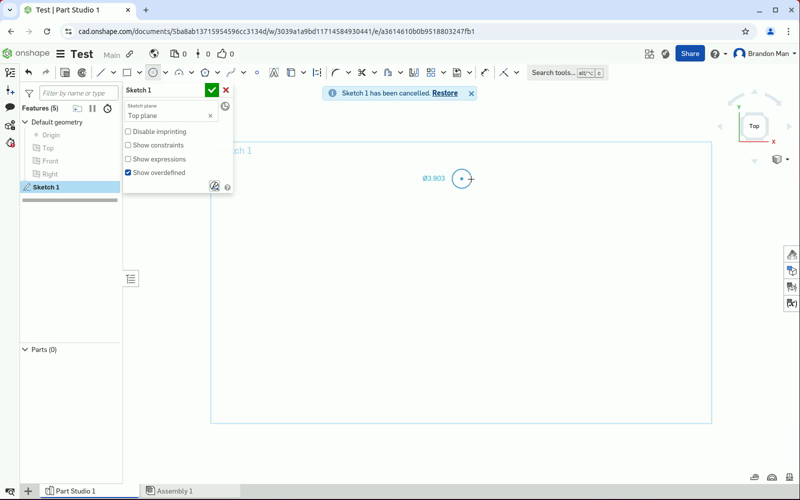
click(471, 178)
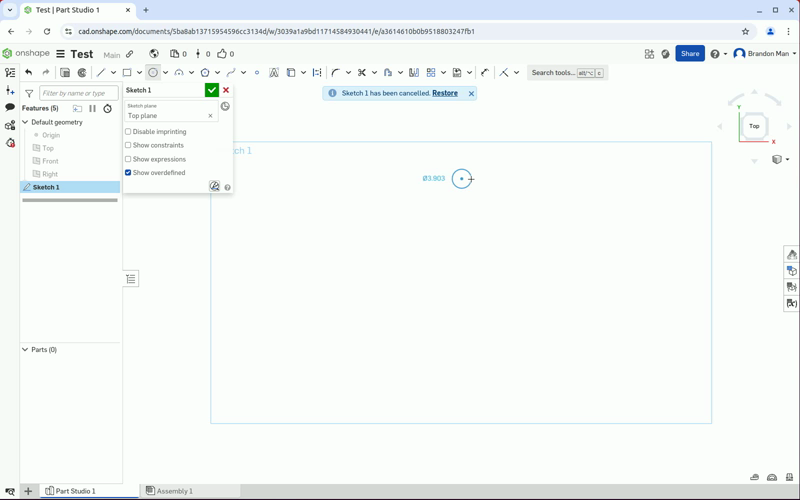
key(esc)
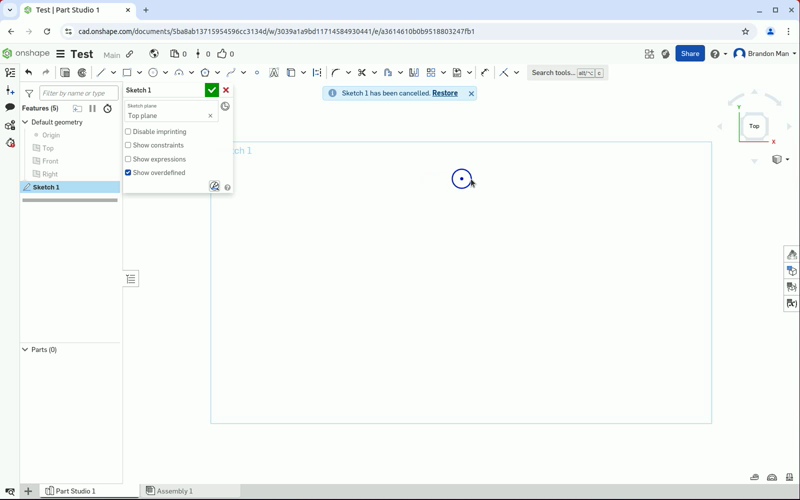
key(c)
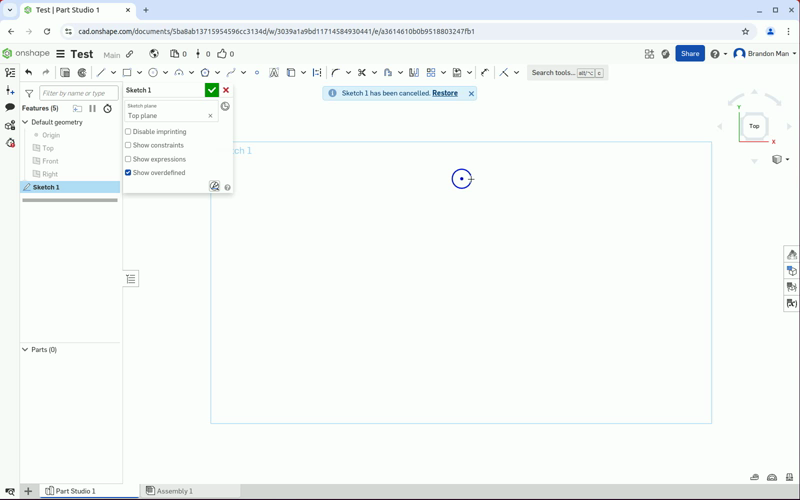
key_down(shift)
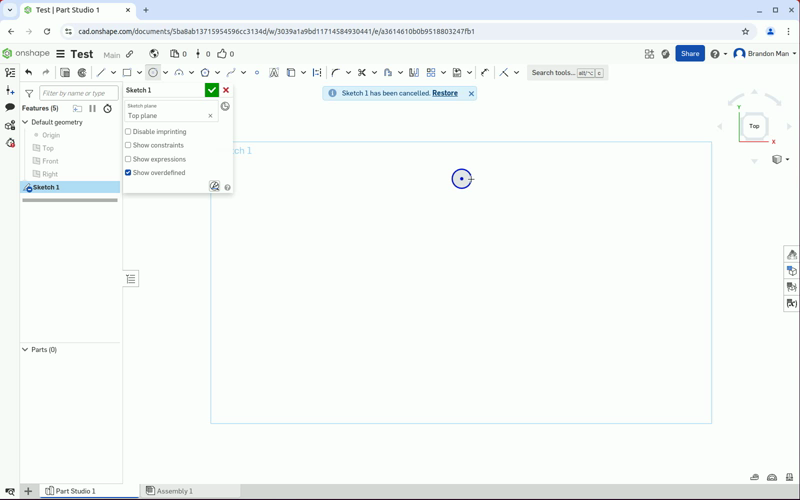
mouse_move(461, 178)
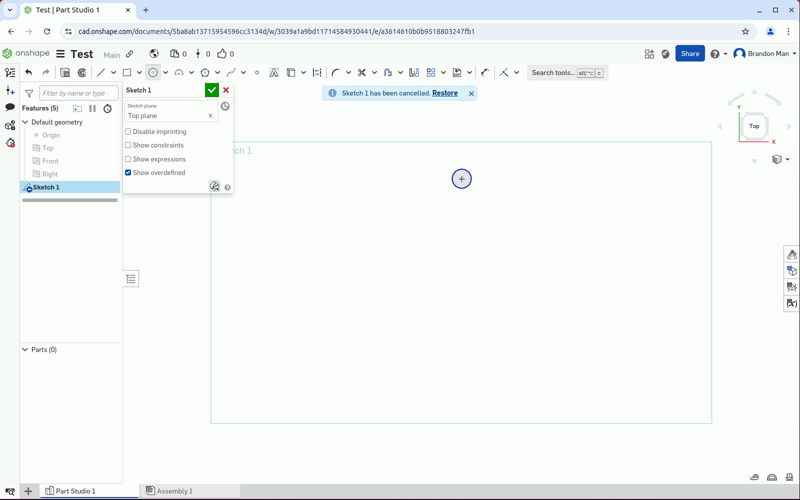
click(461, 178)
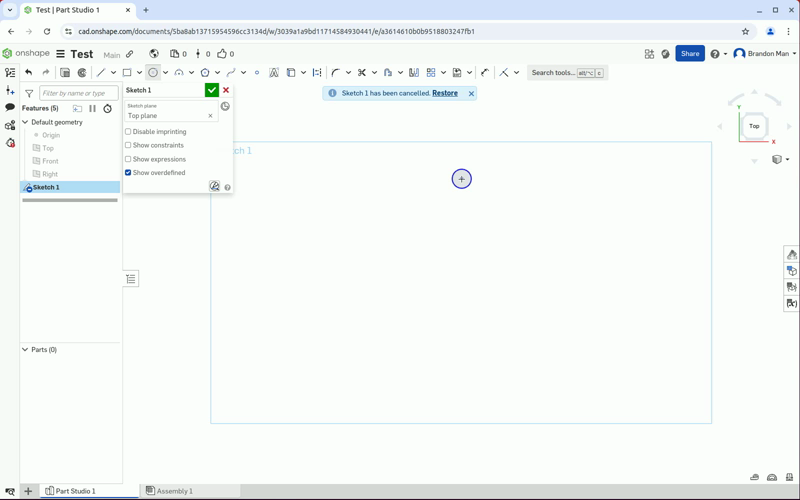
key_up(shift)
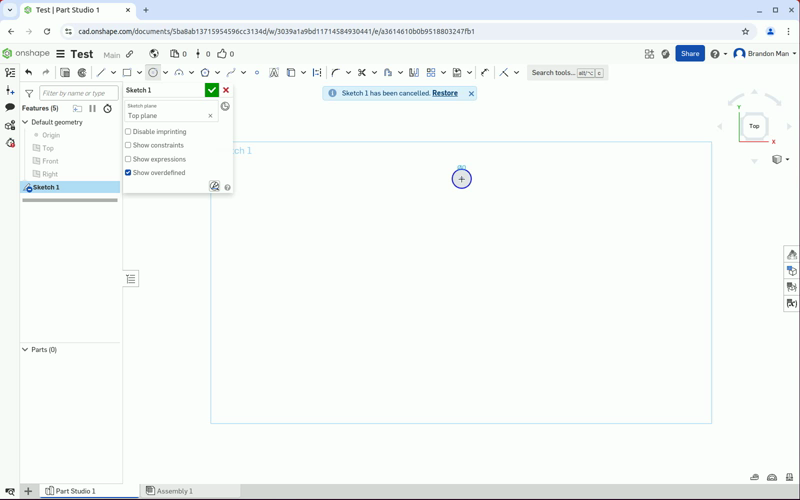
mouse_move(464, 178)
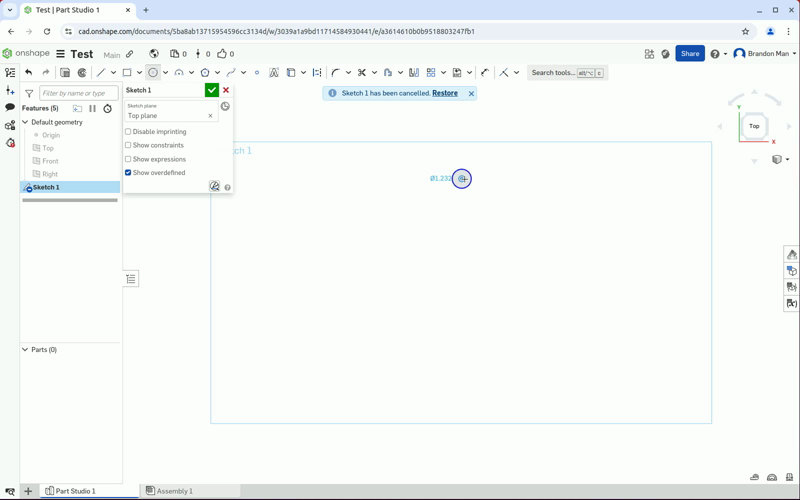
scroll(6)
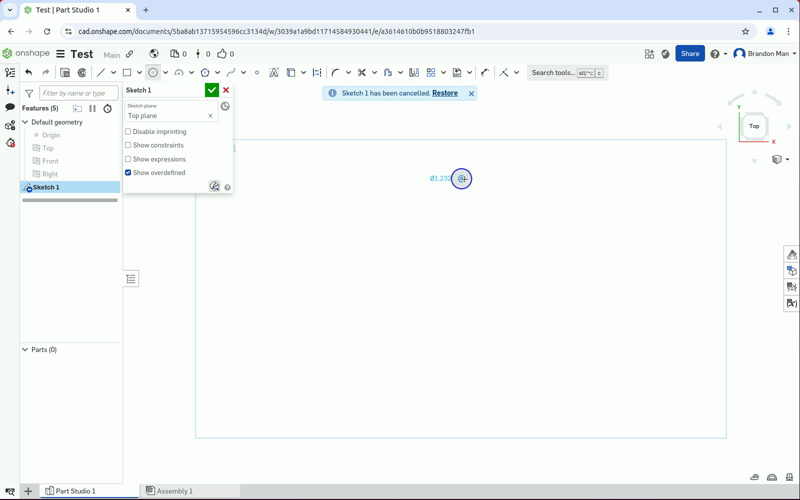
scroll(6)
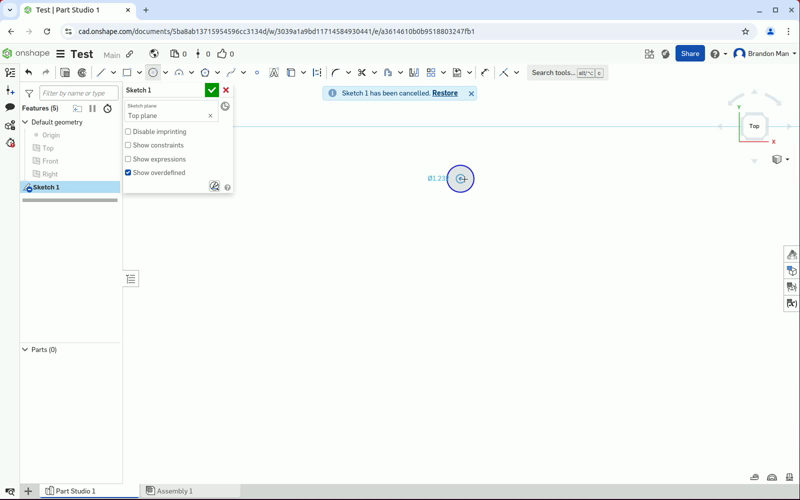
scroll(6)
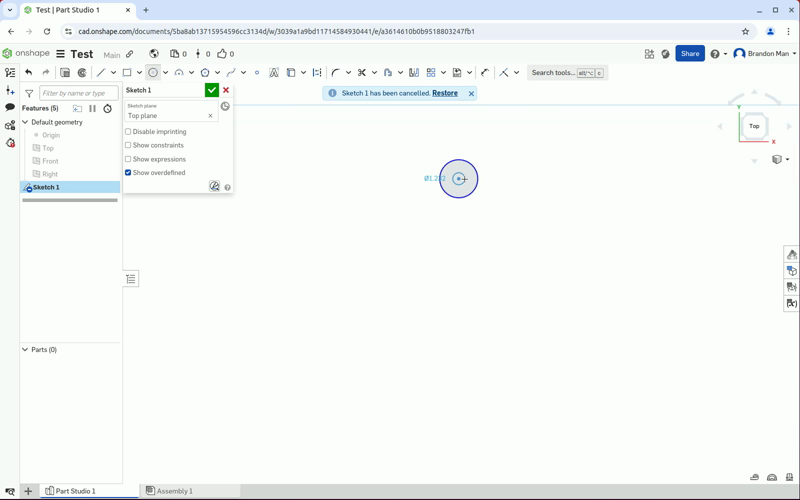
scroll(6)
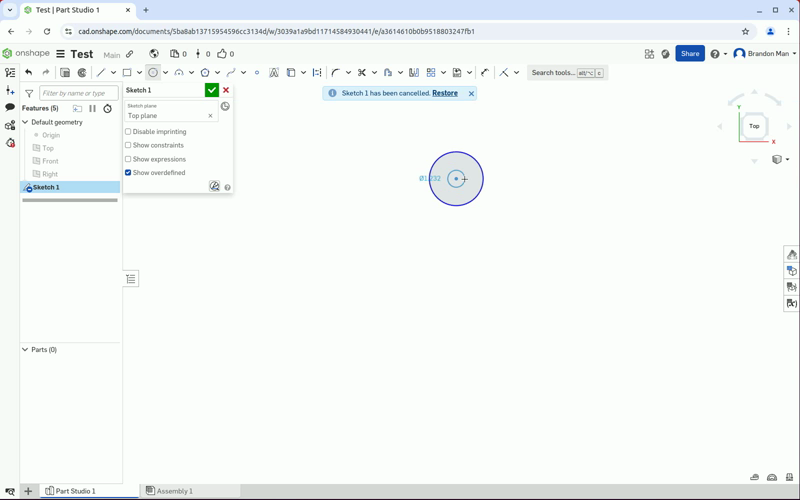
scroll(6)
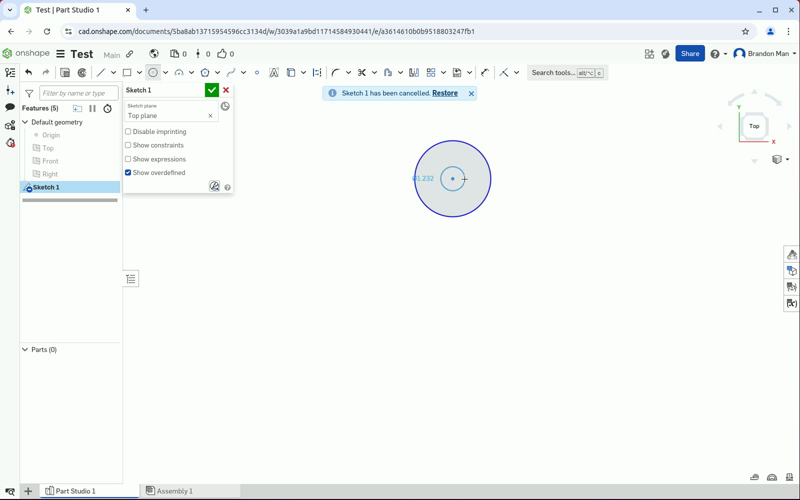
scroll(6)
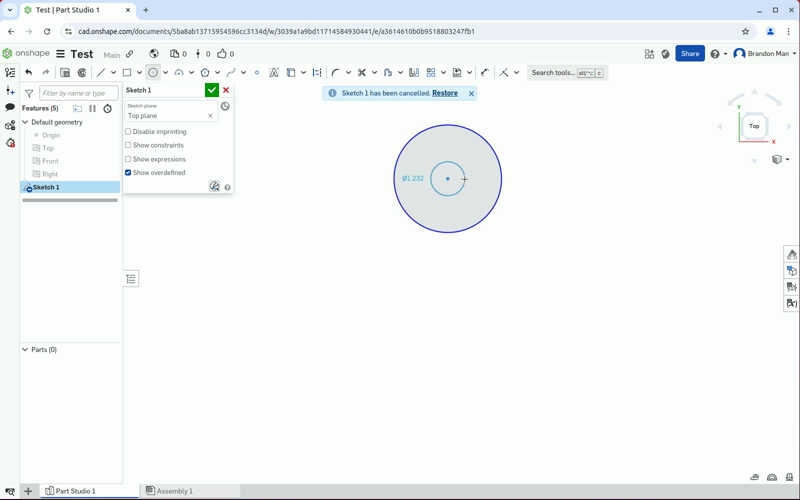
scroll(6)
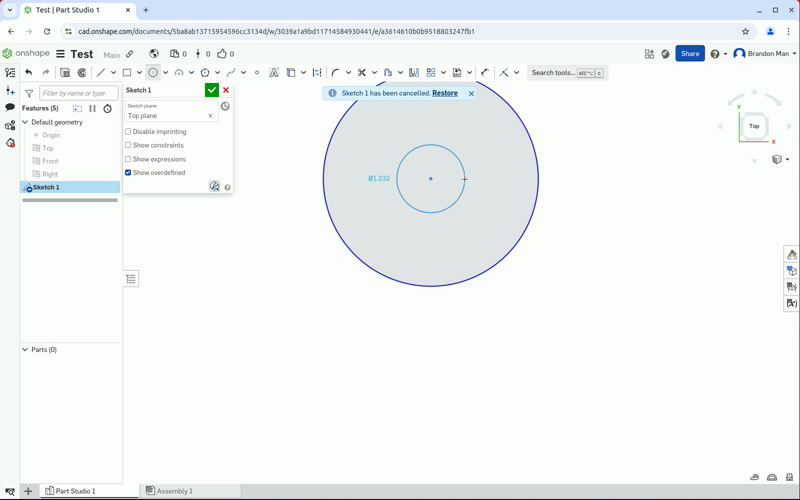
click(464, 178)
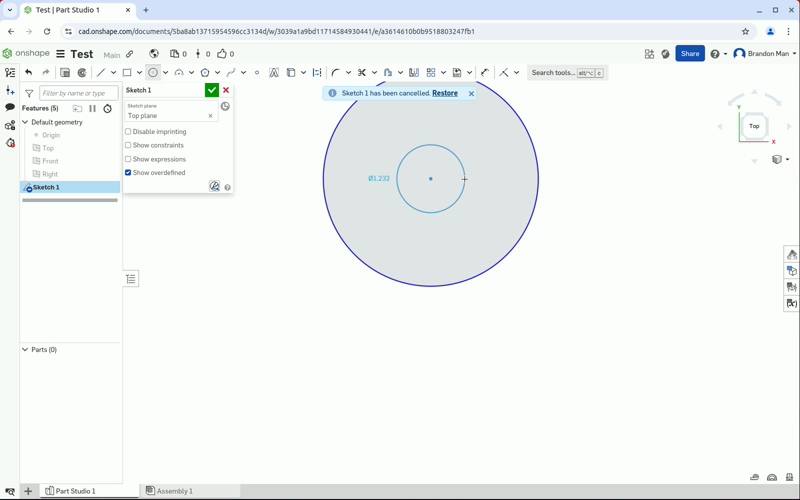
scroll(-6)
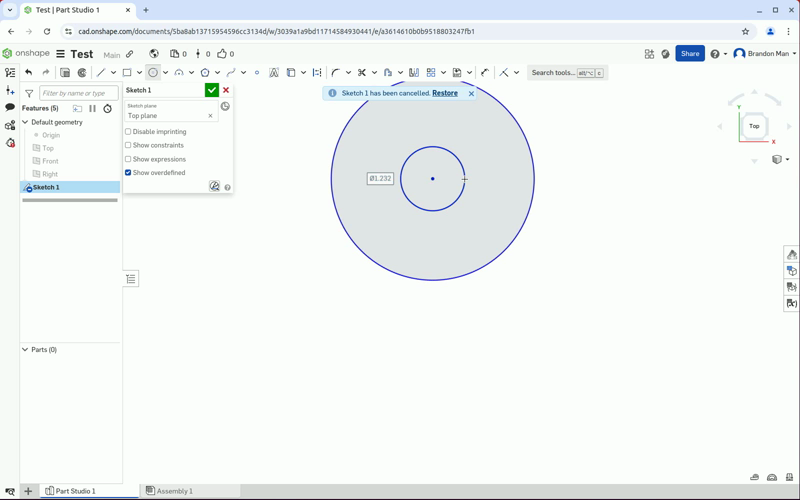
scroll(-6)
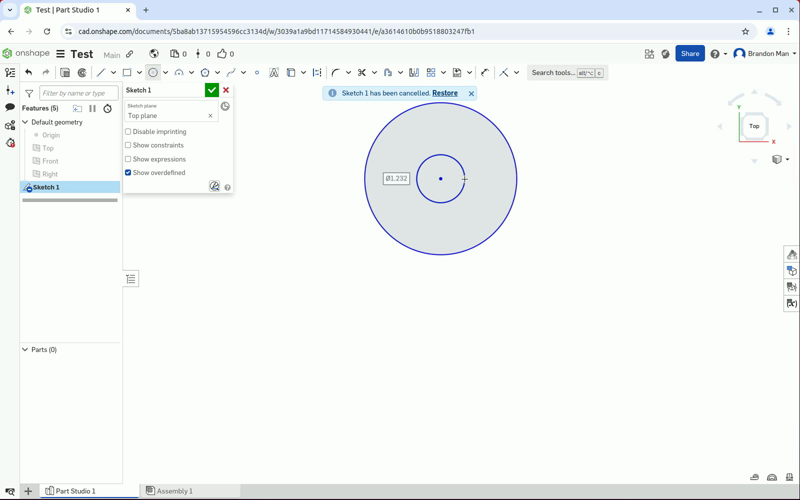
scroll(-6)
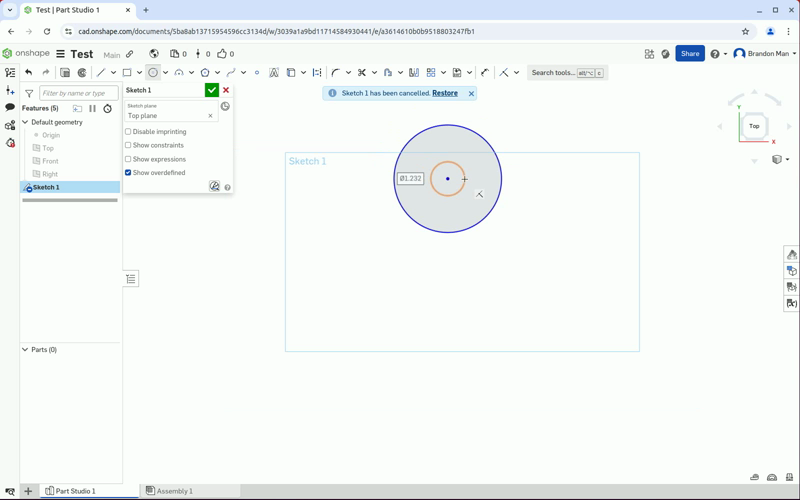
scroll(-6)
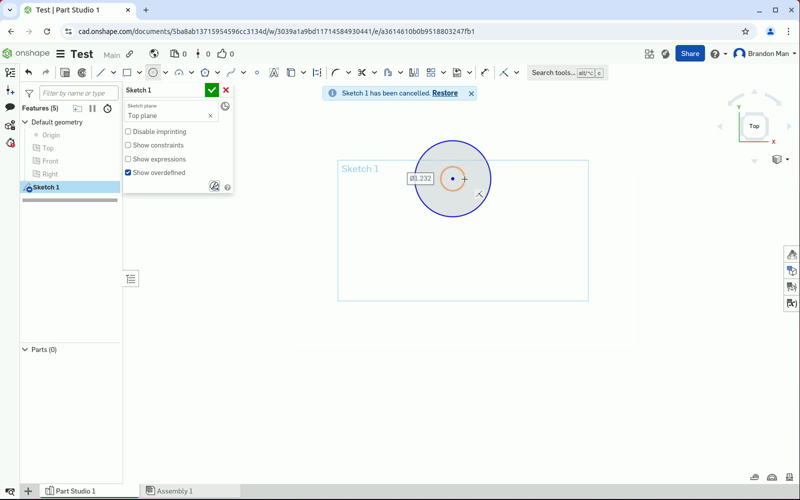
scroll(-6)
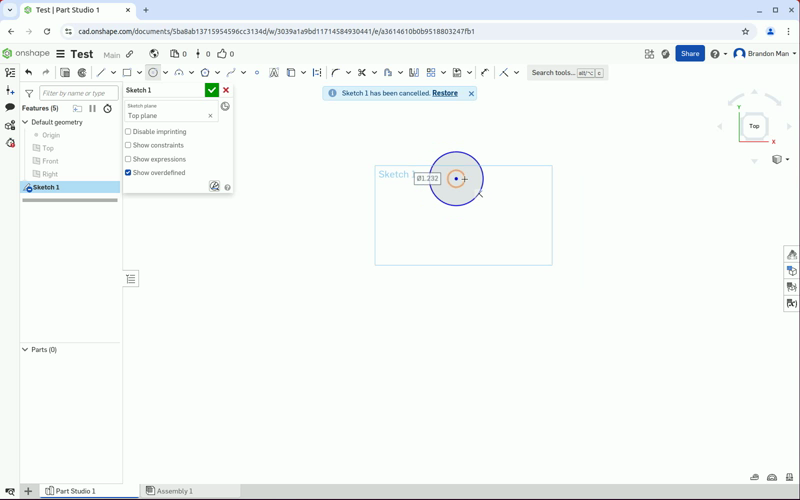
scroll(-6)
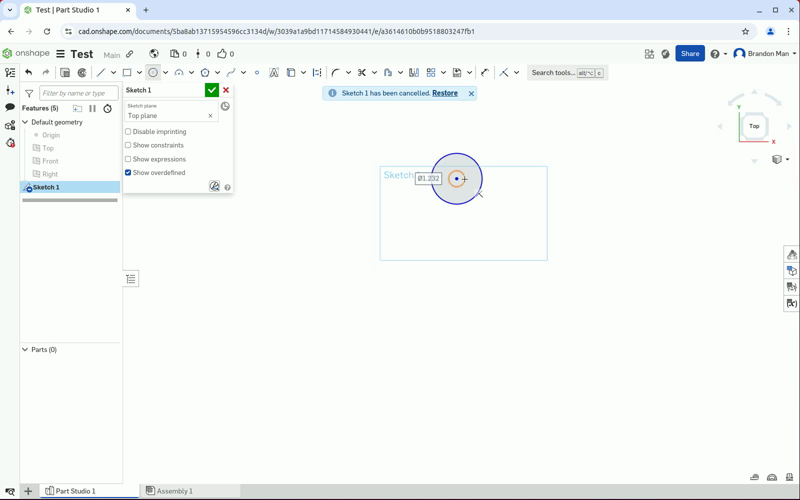
scroll(-6)
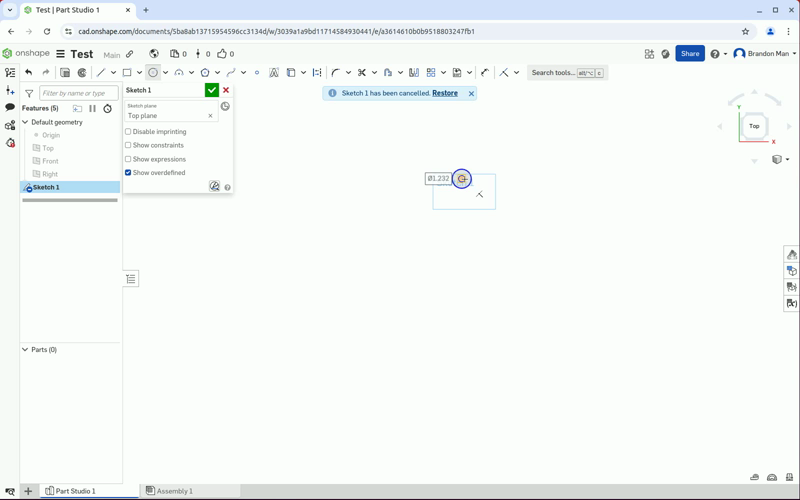
key(esc)
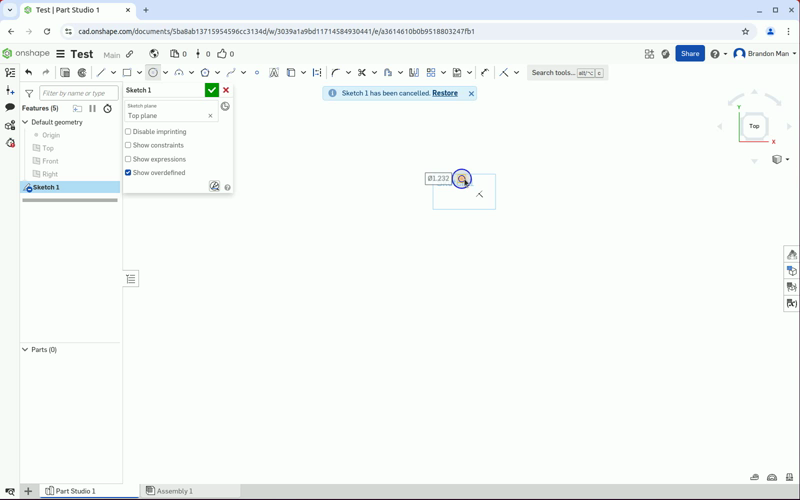
mouse_move(467, 178)
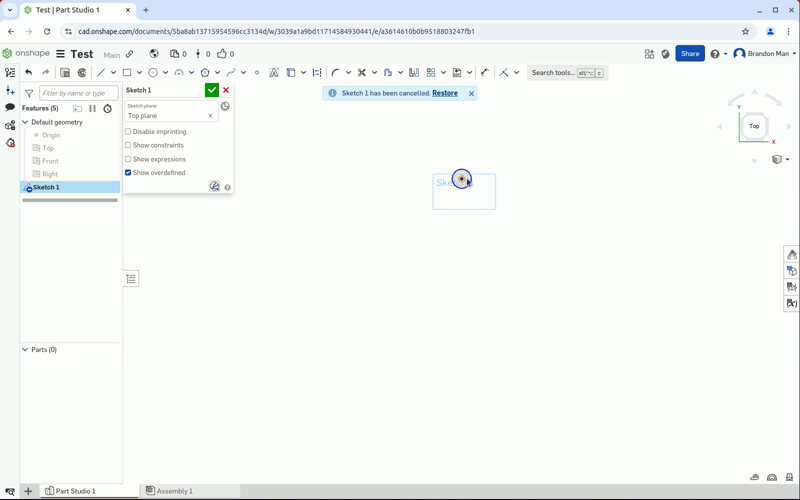
scroll(6)
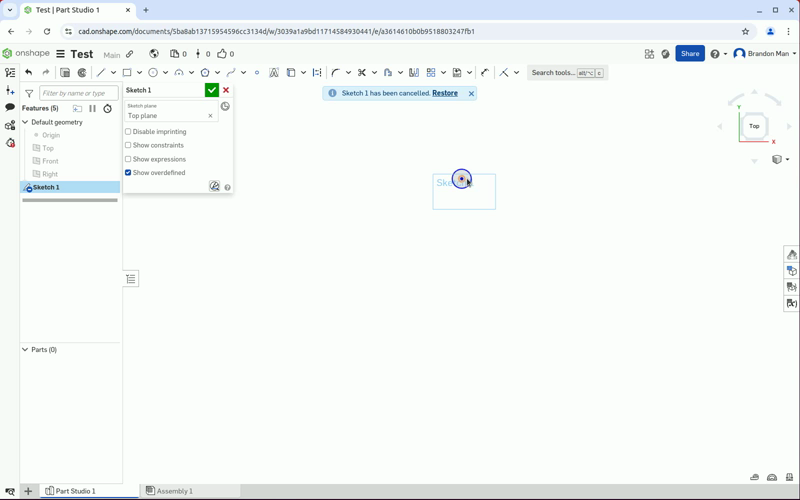
scroll(6)
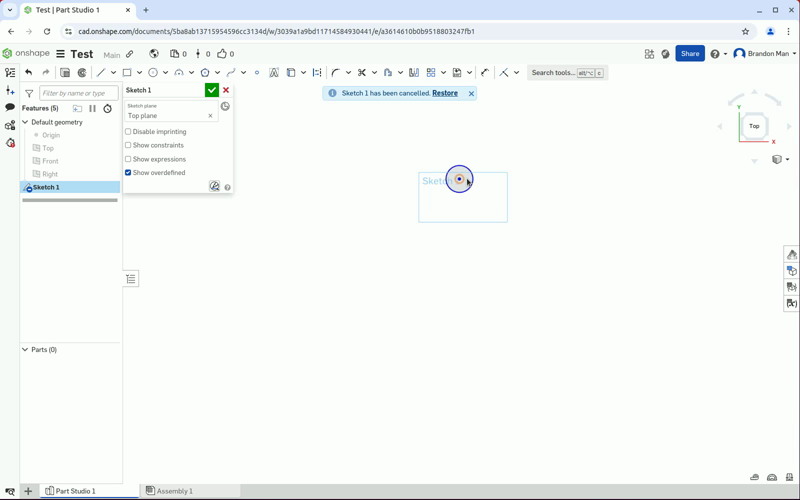
scroll(6)
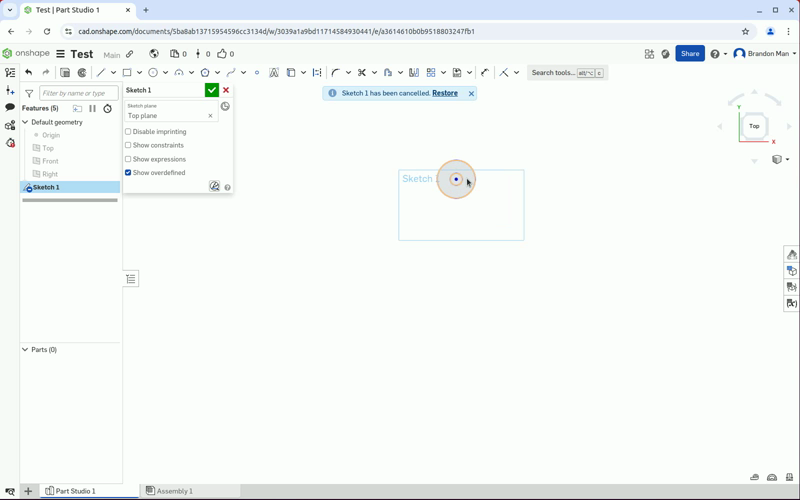
scroll(6)
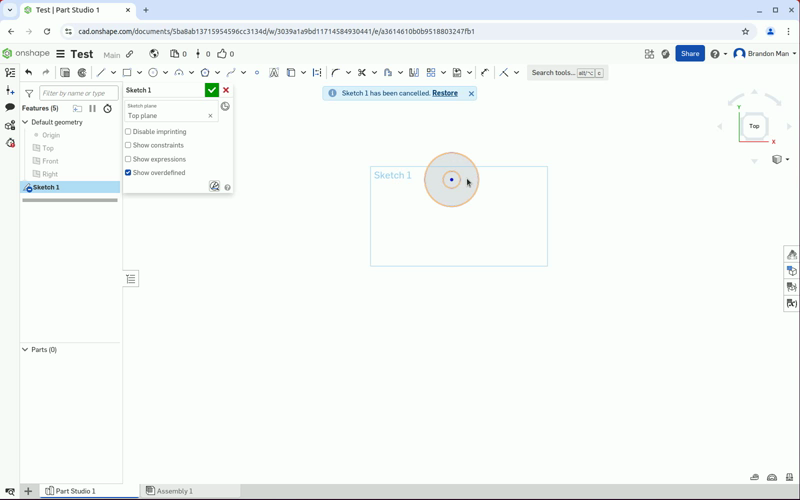
scroll(6)
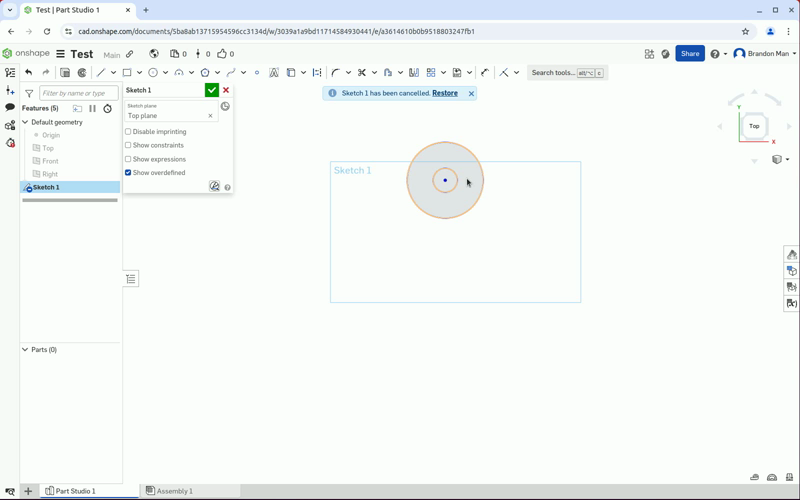
scroll(6)
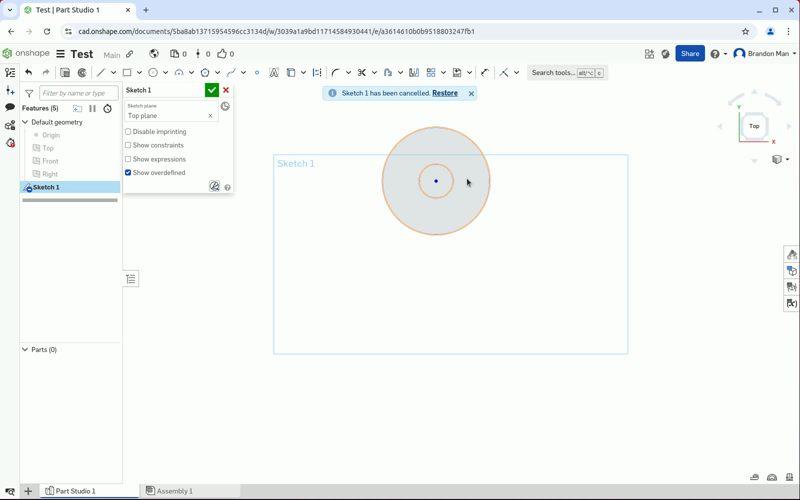
scroll(6)
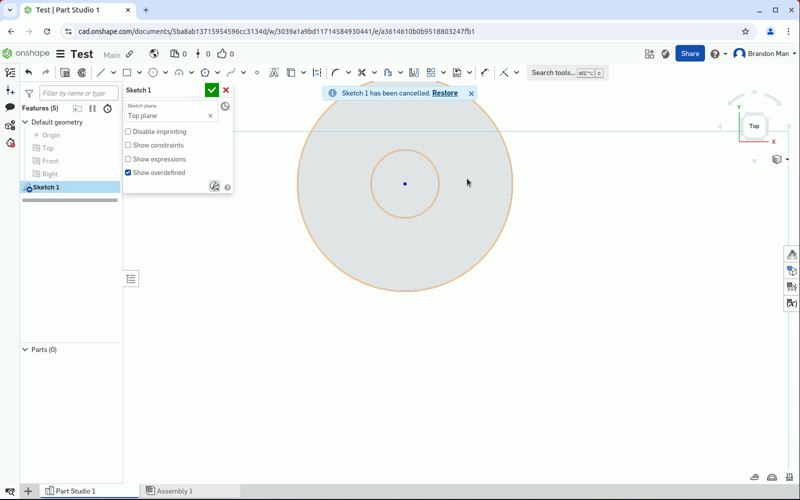
click(467, 178)
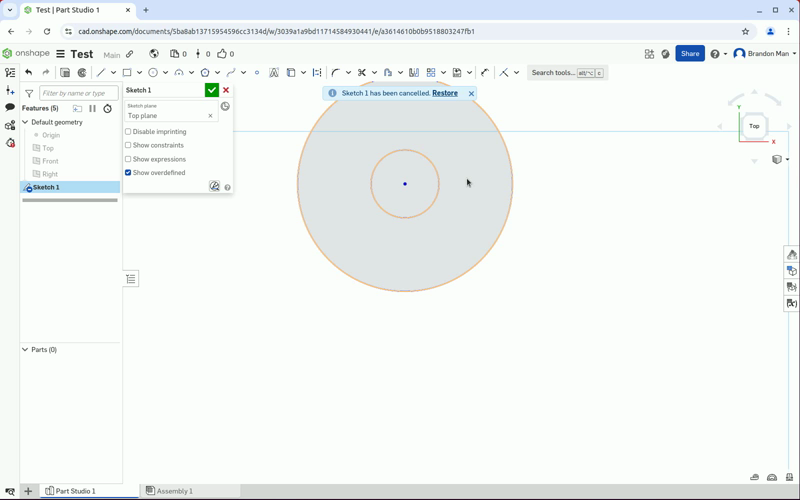
scroll(-6)
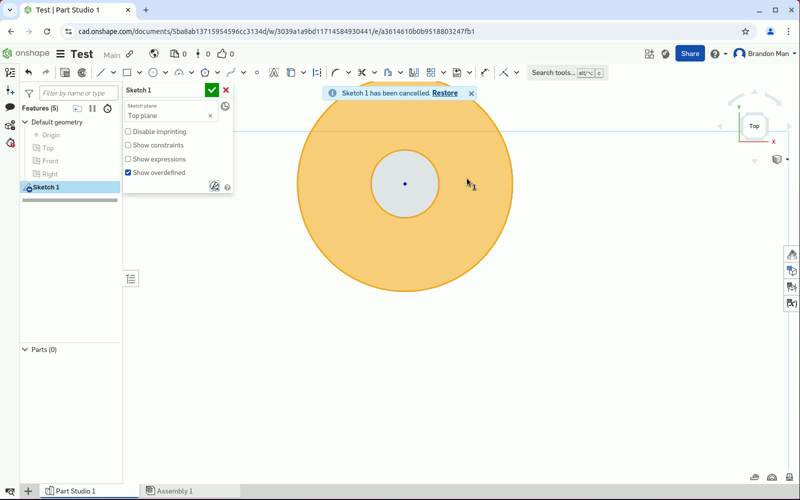
scroll(-6)
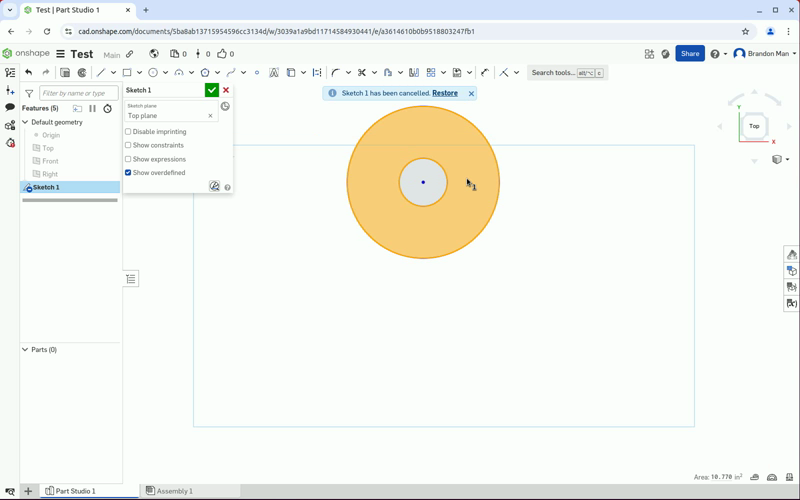
scroll(-6)
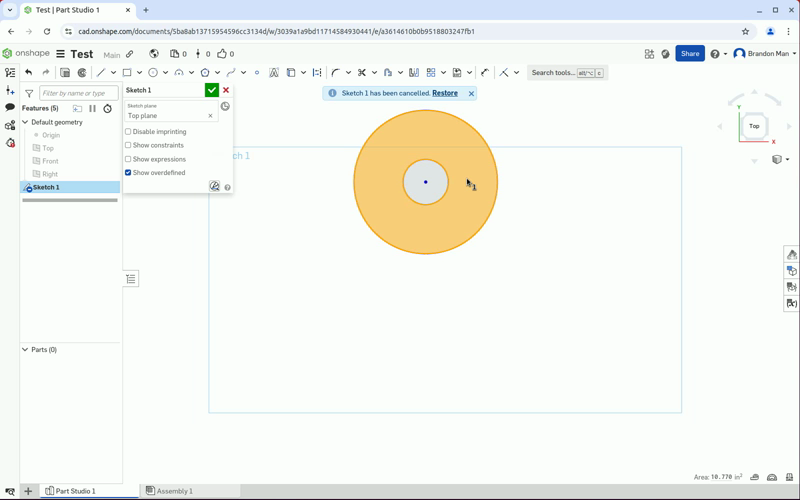
scroll(-6)
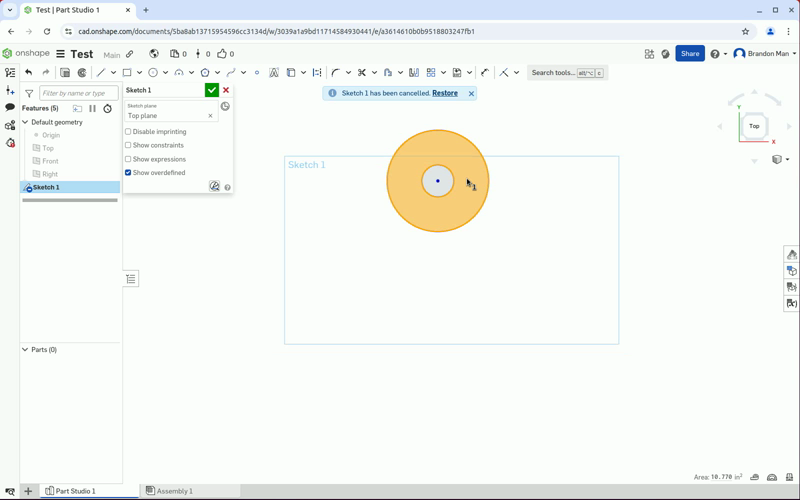
scroll(-6)
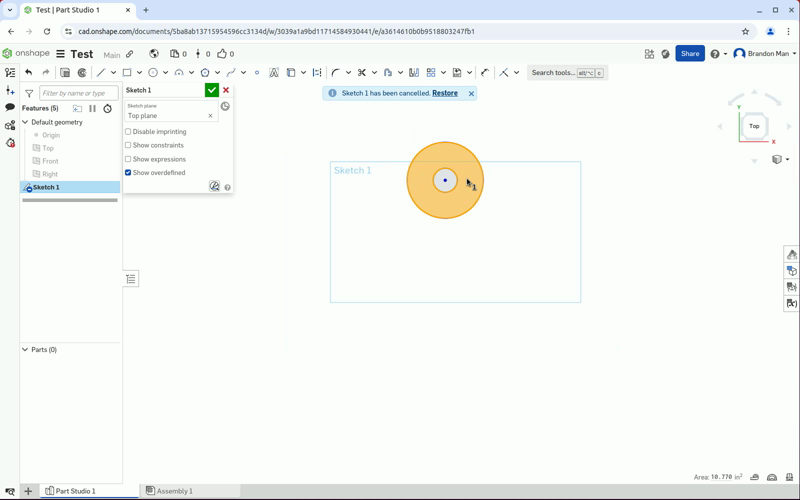
scroll(-6)
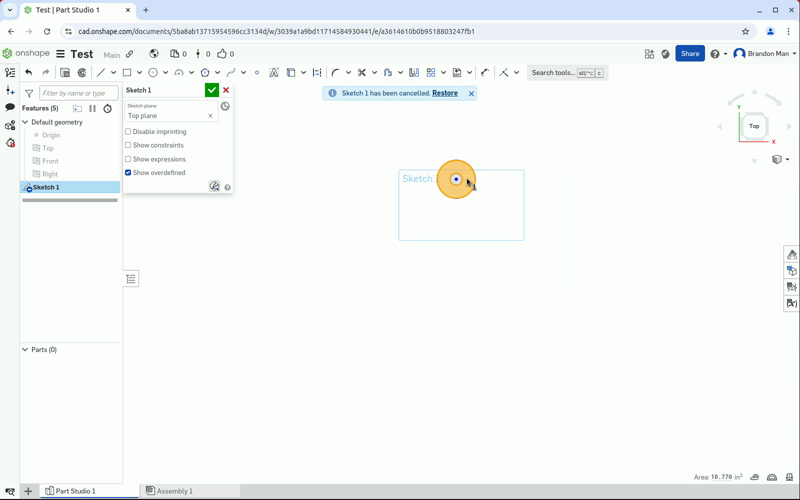
scroll(-6)
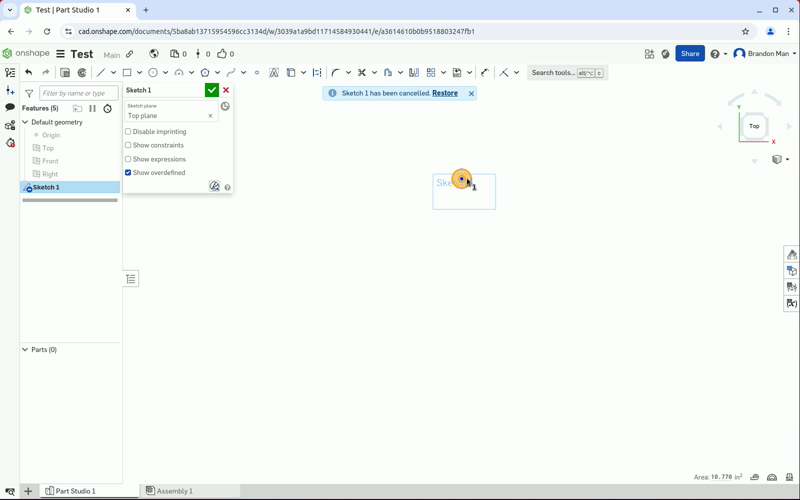
mouse_move(73, 352)
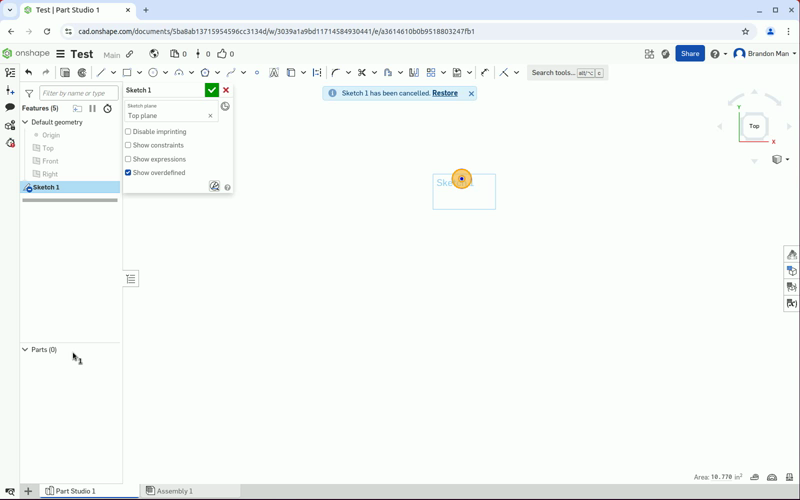
key(shift+y)
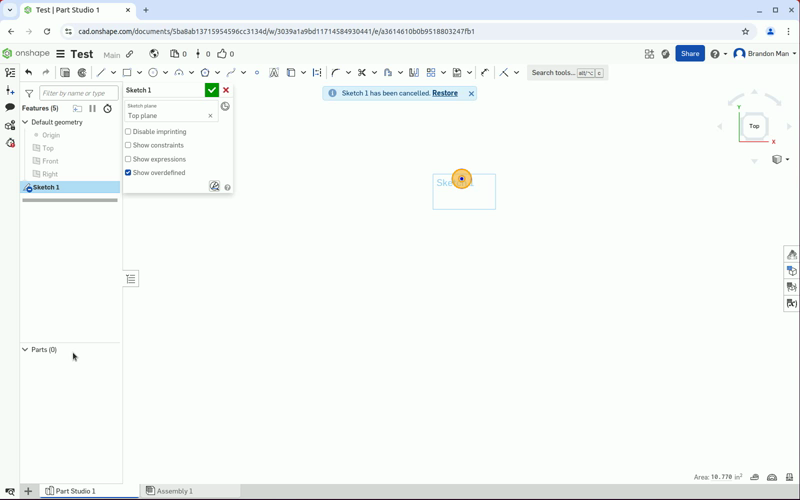
key(shift+e)
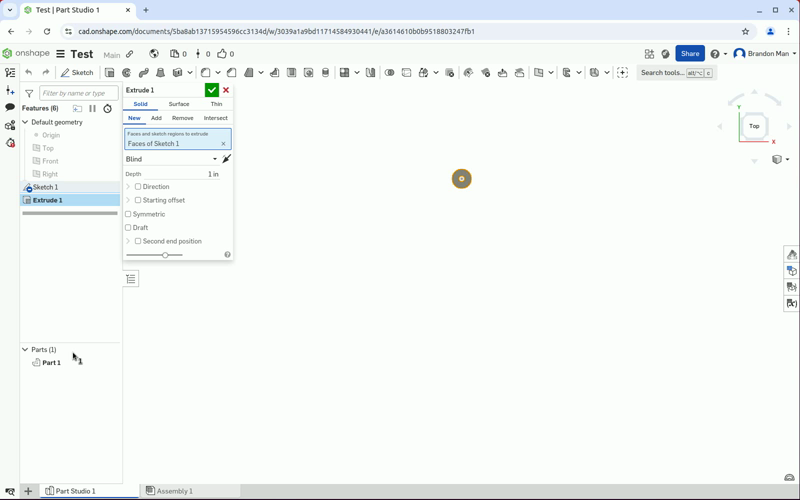
mouse_move(143, 106)
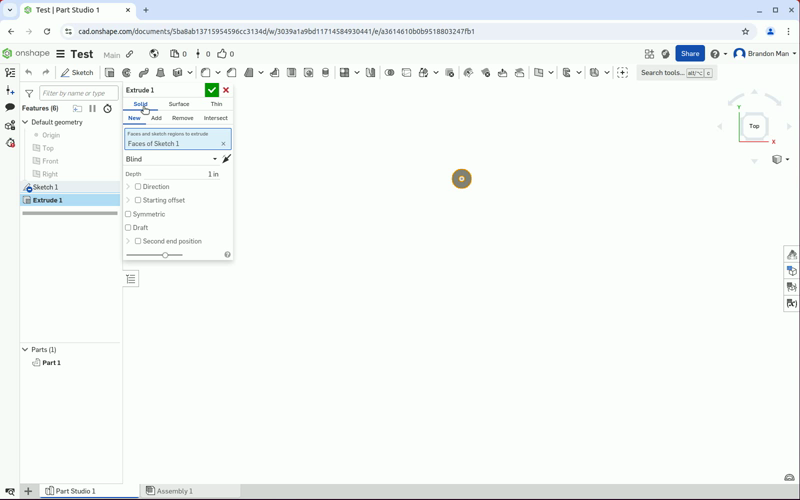
click(143, 106)
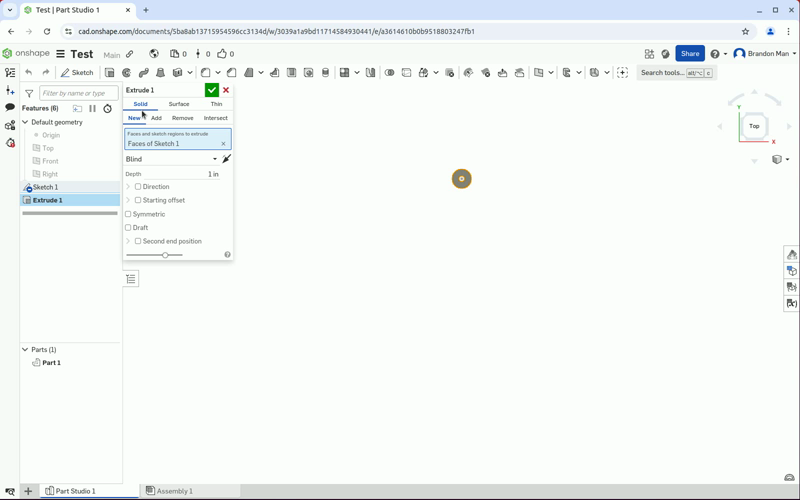
mouse_move(137, 120)
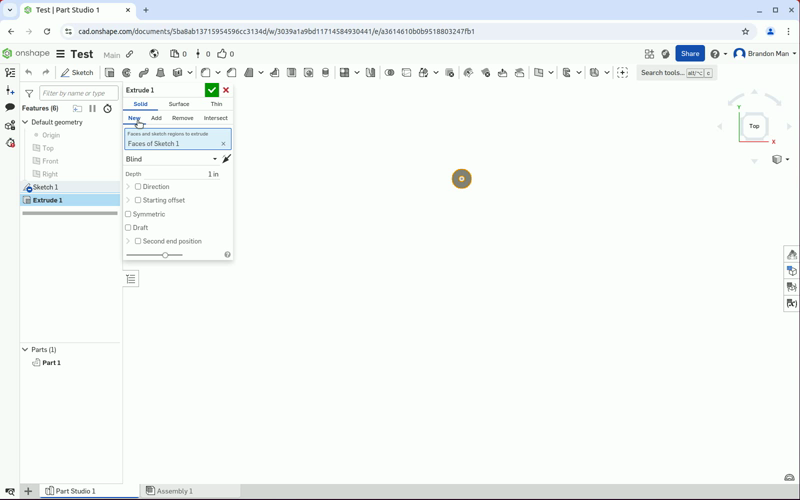
click(137, 120)
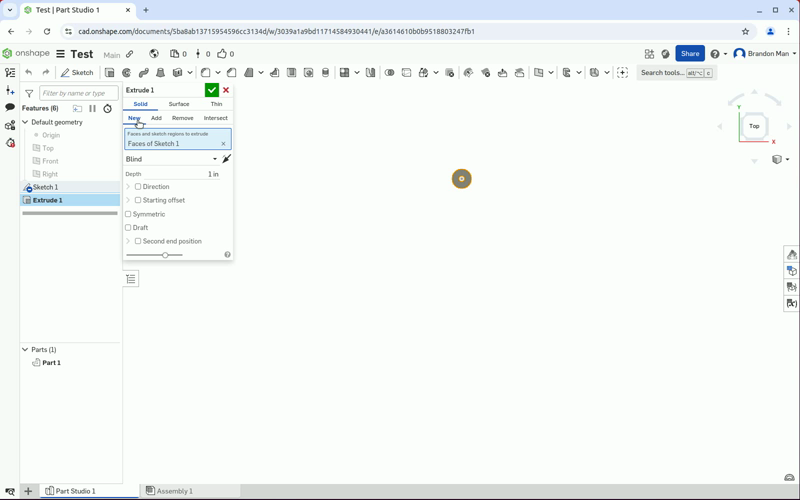
key(tab, 4)
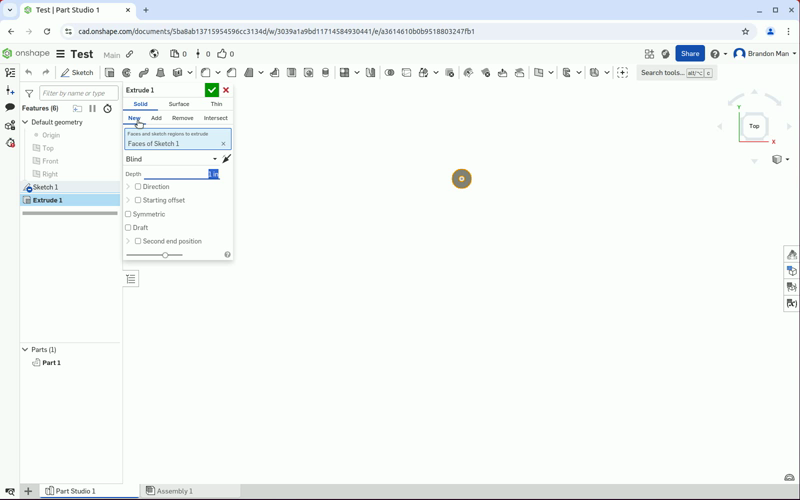
text(0.481)
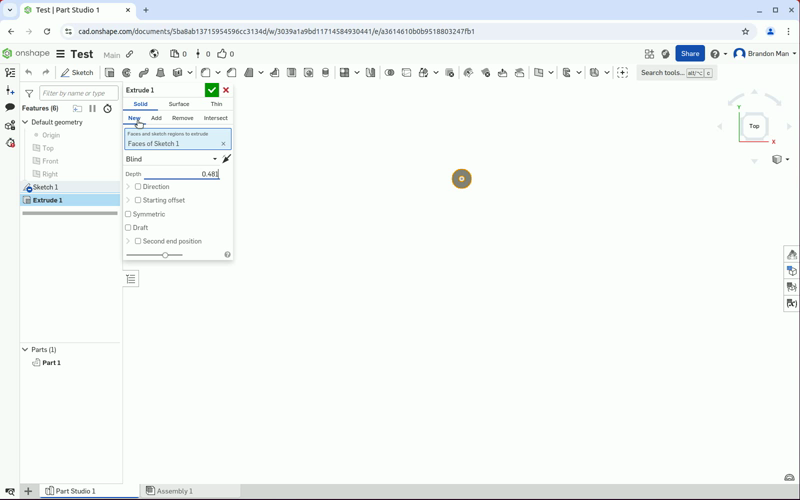
key(enter)
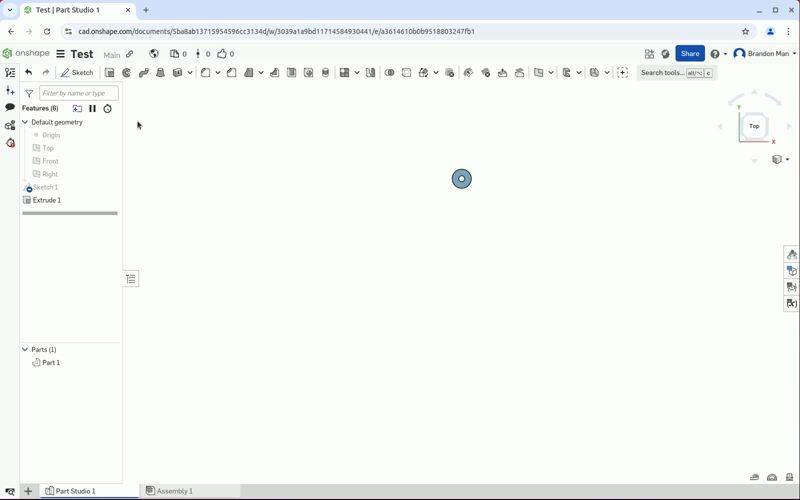
key(shift+h)
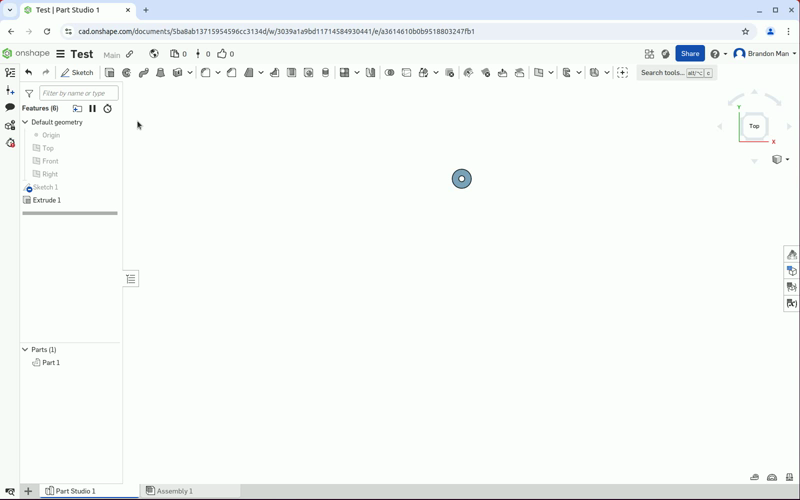
key(shift+h)
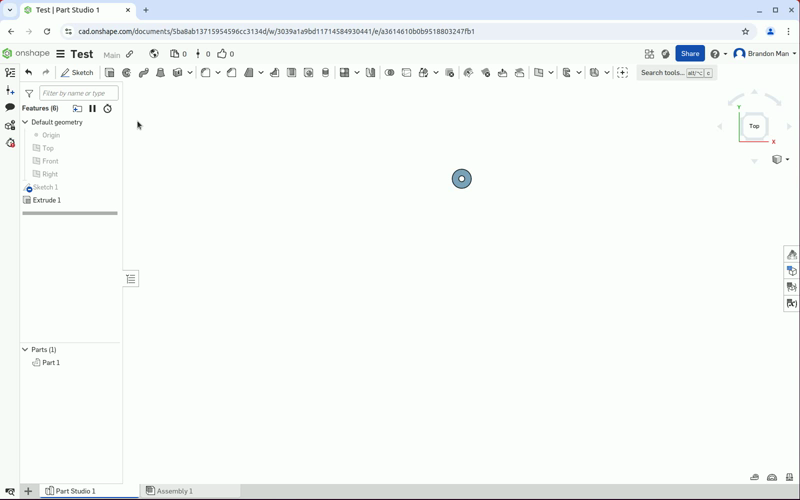
mouse_move(73, 189)
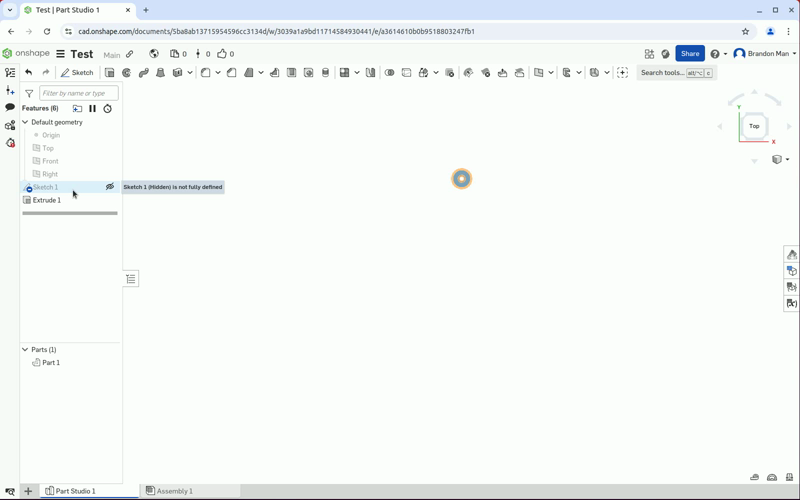
click(73, 189)
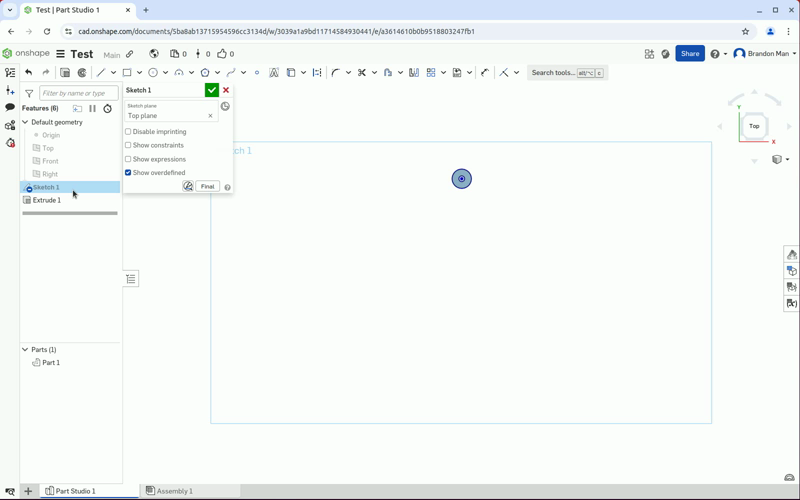
mouse_move(229, 92)
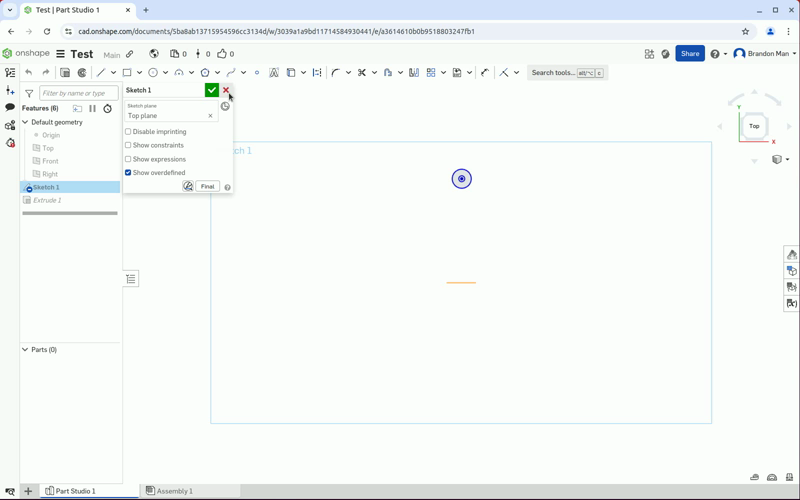
click(229, 92)
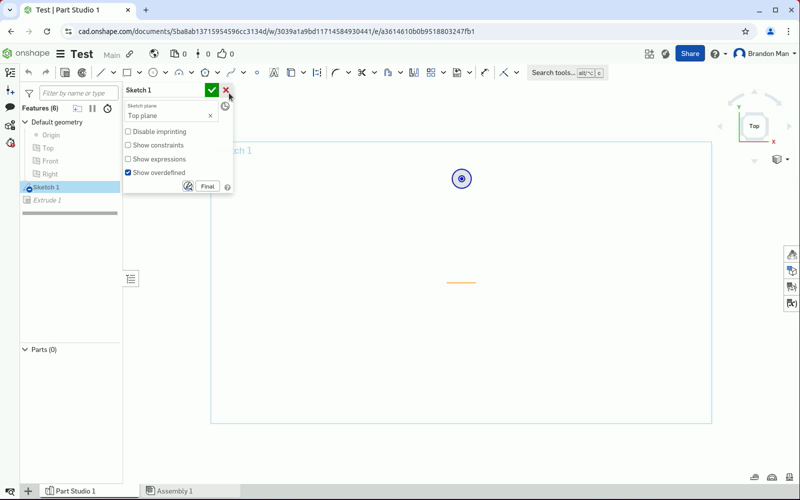
key(shift+s)
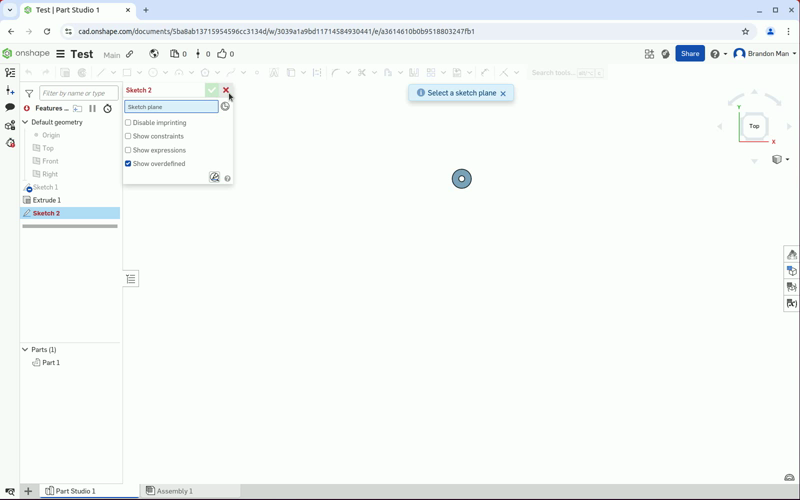
mouse_move(73, 150)
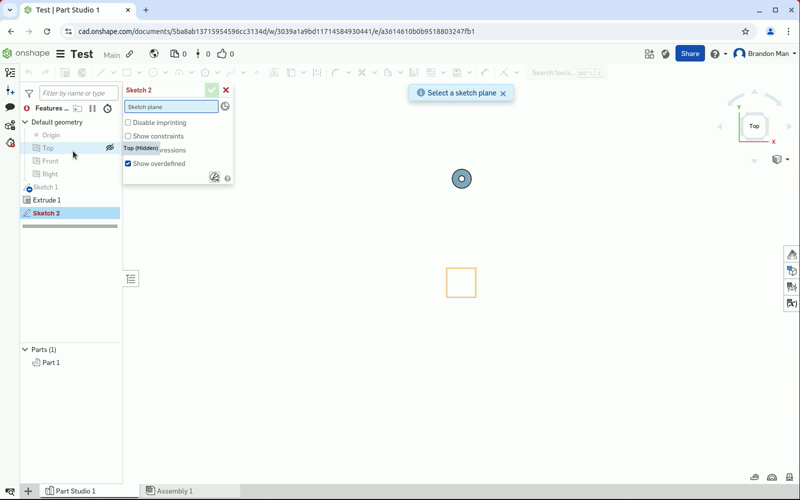
click(73, 150)
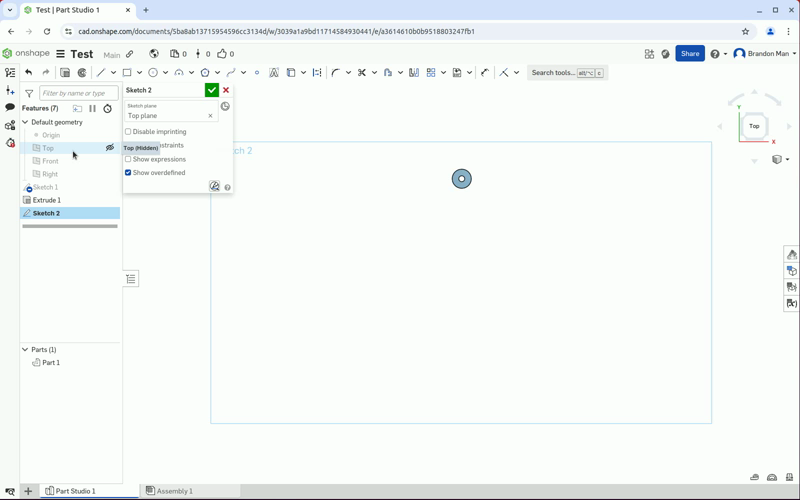
mouse_move(73, 352)
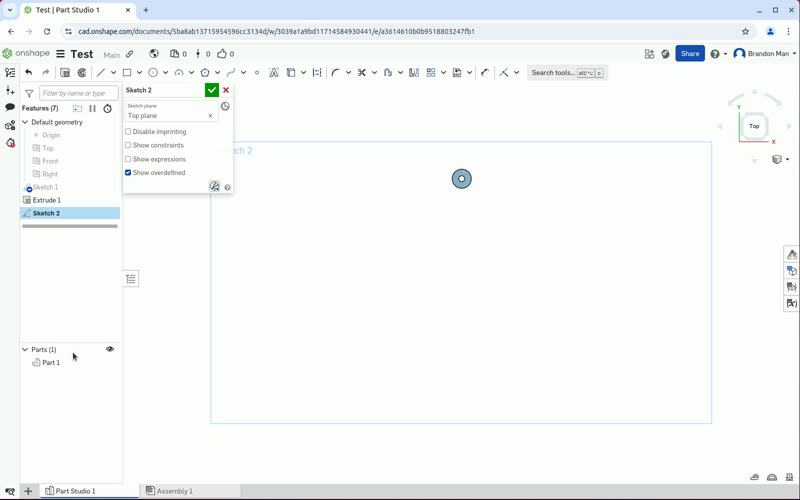
key(y)
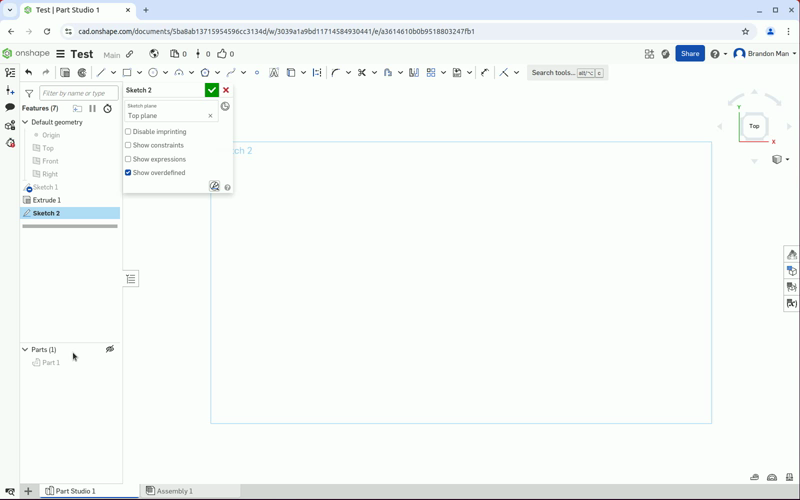
key(c)
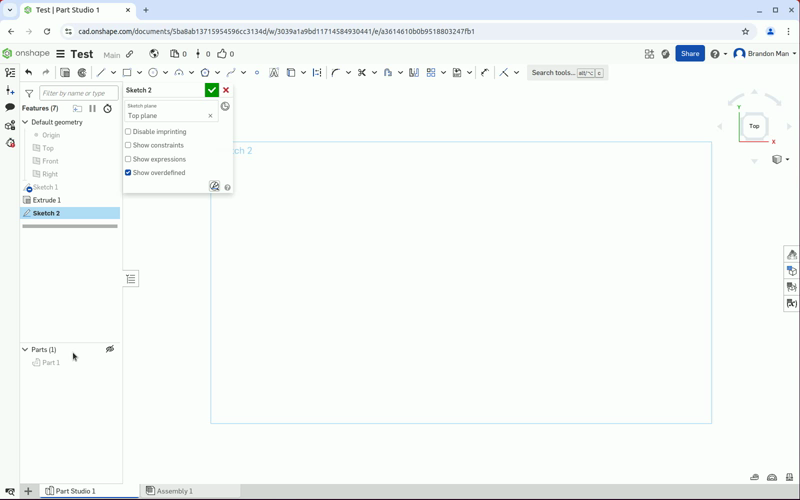
key_down(shift)
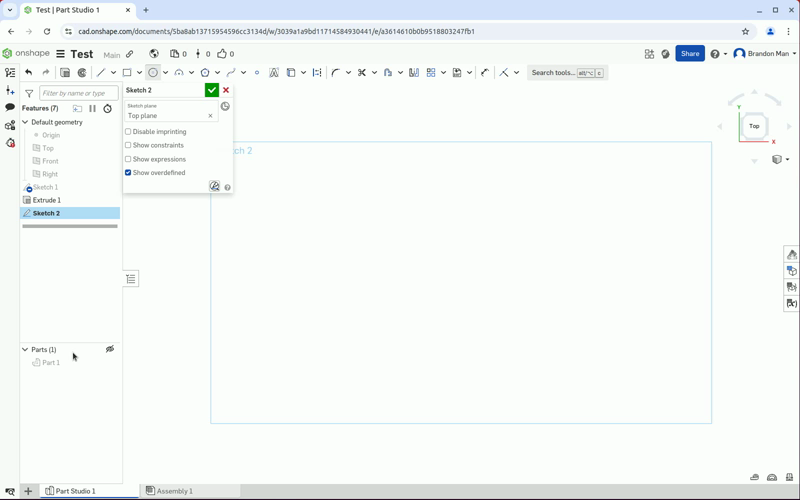
mouse_move(501, 282)
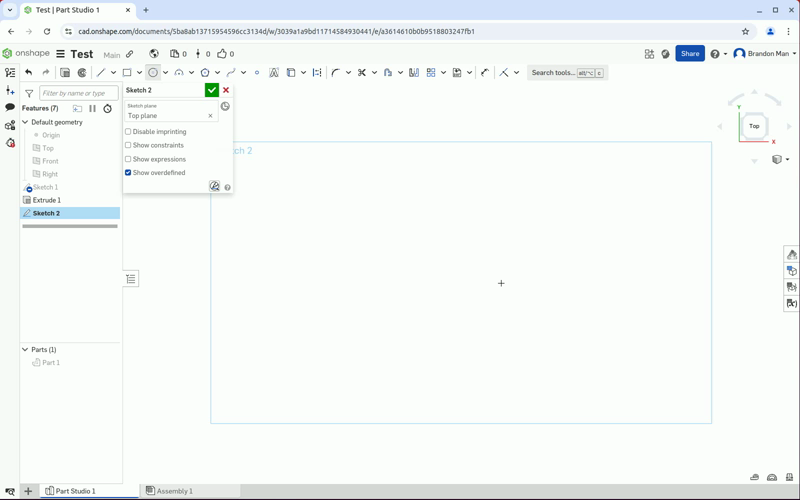
click(501, 282)
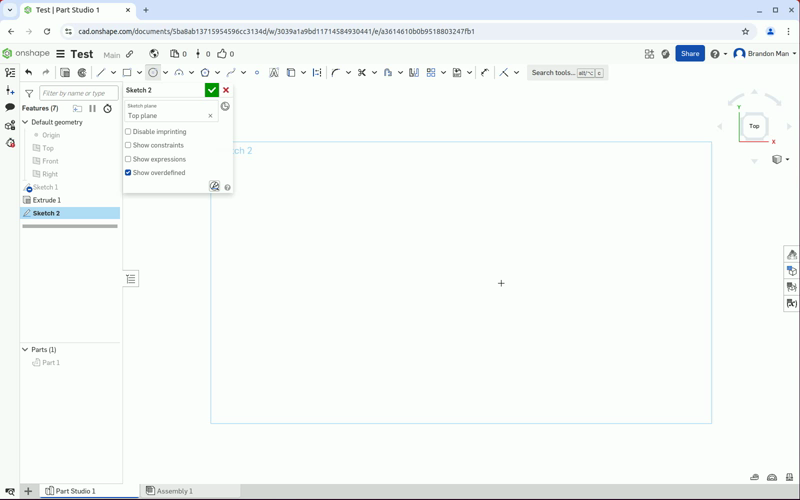
key_up(shift)
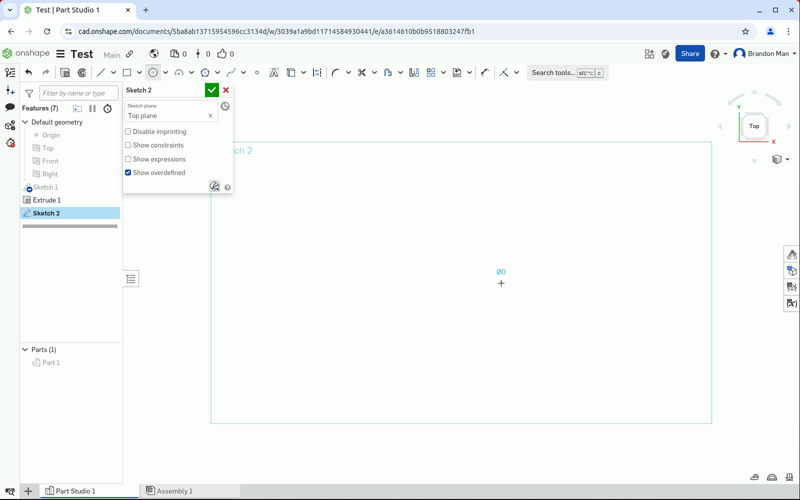
mouse_move(508, 282)
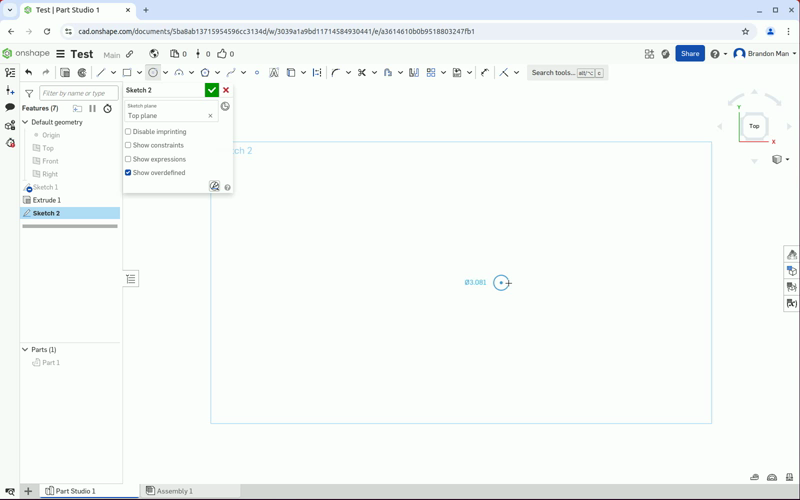
click(508, 282)
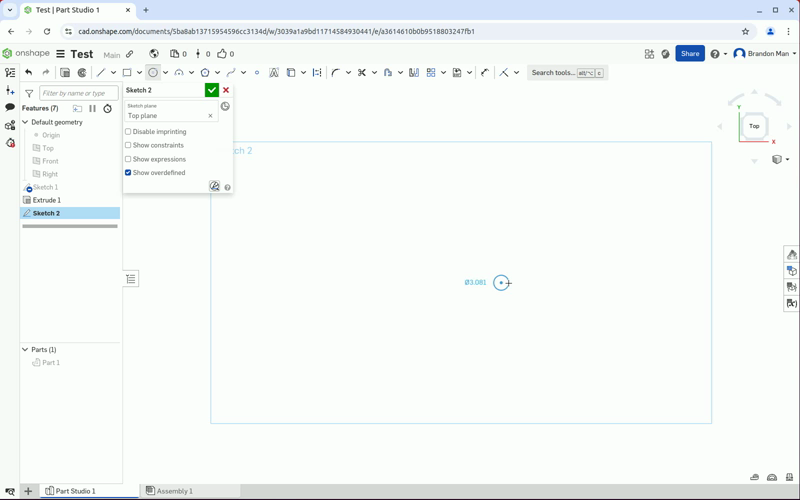
key(esc)
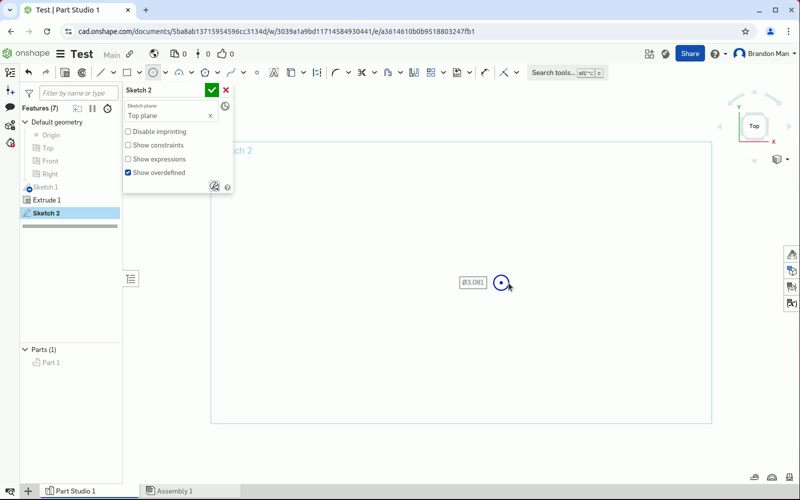
key(c)
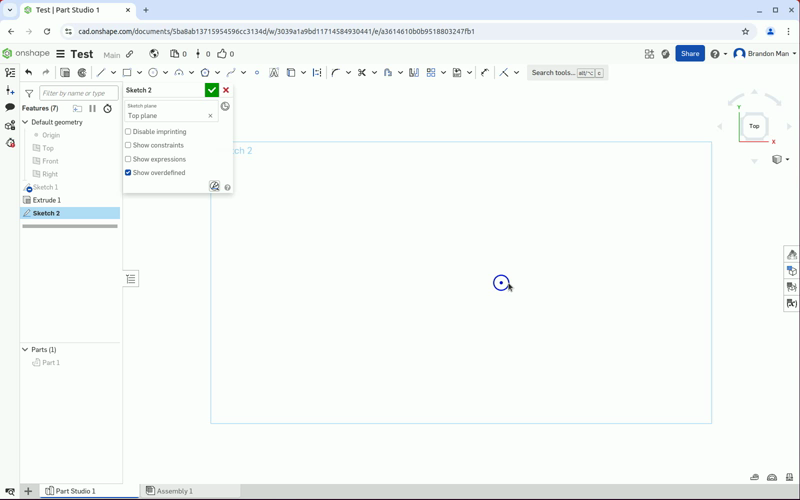
key_down(shift)
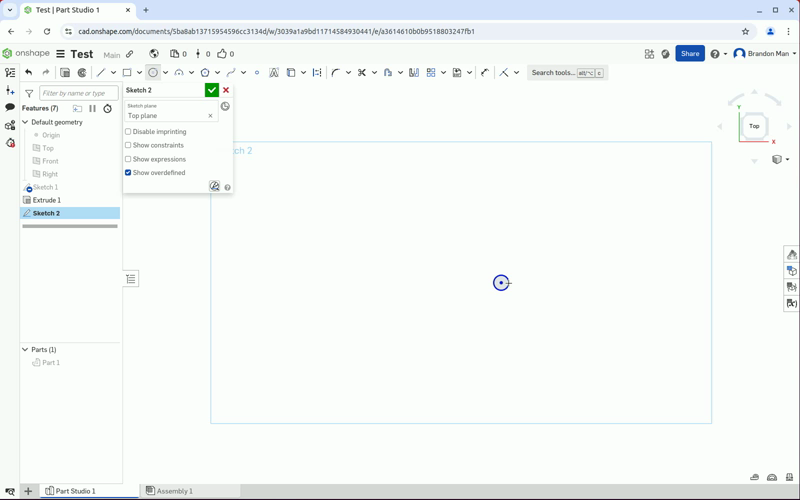
mouse_move(501, 282)
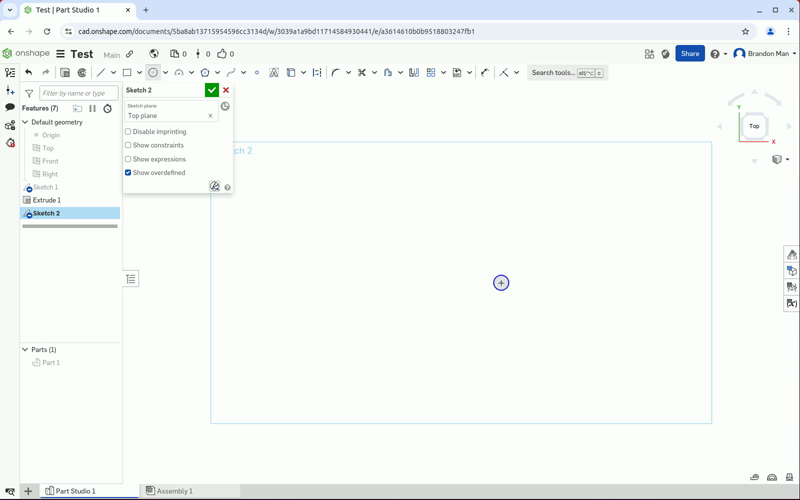
click(501, 282)
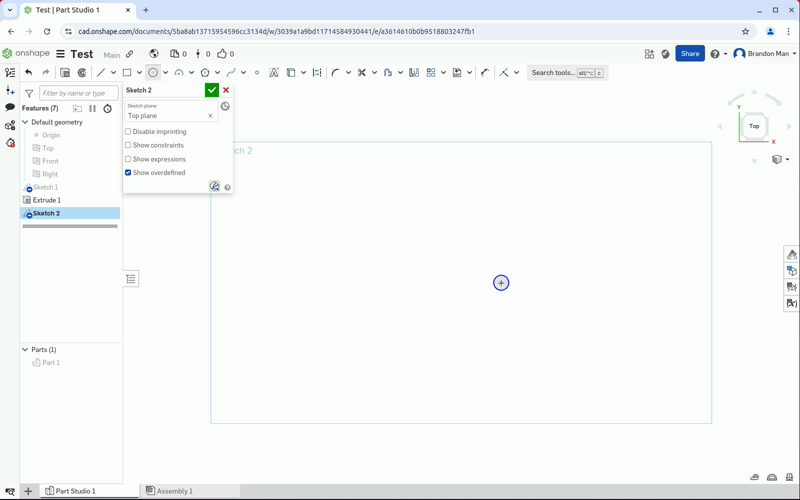
key_up(shift)
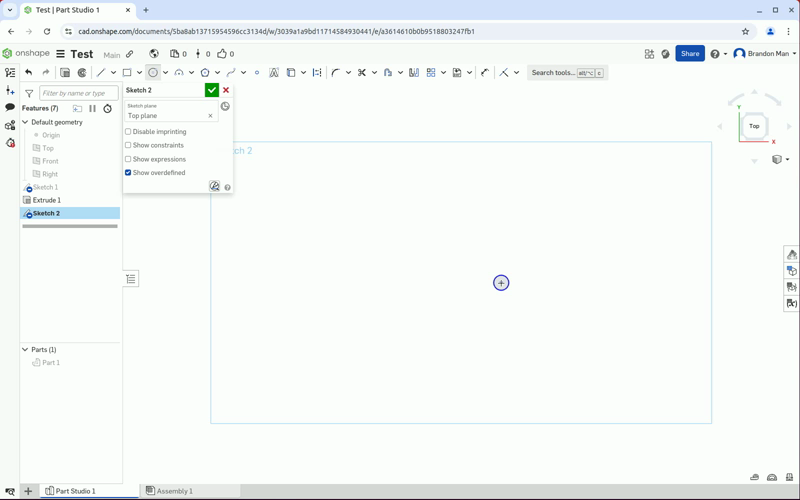
mouse_move(504, 282)
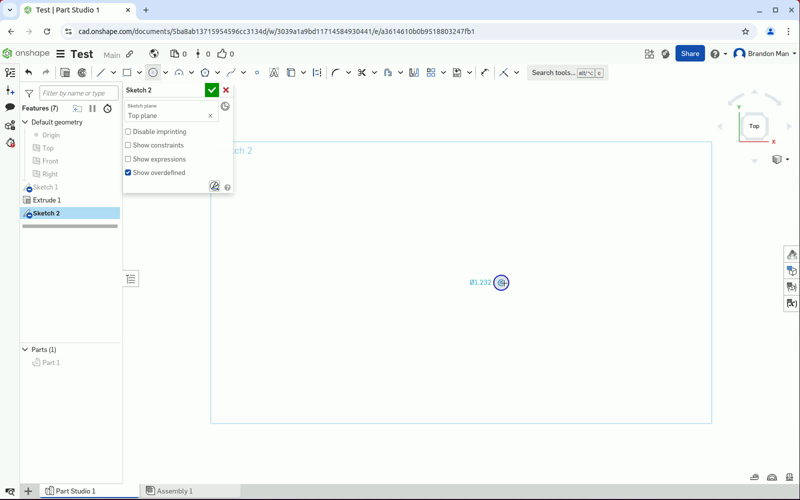
scroll(6)
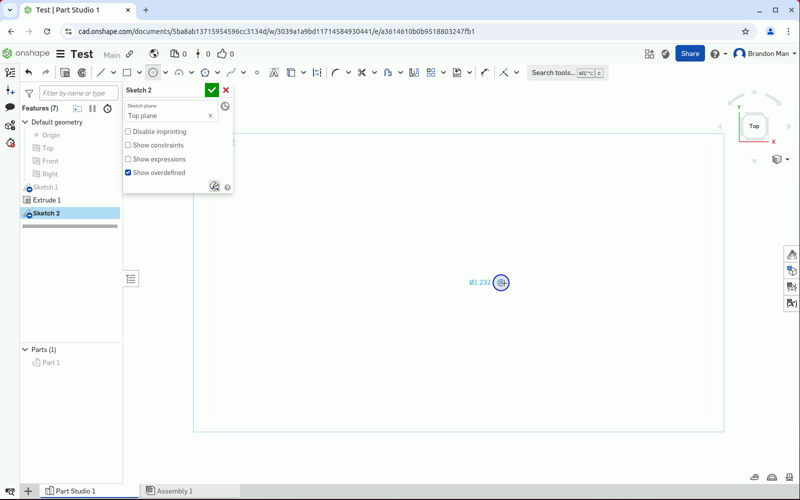
scroll(6)
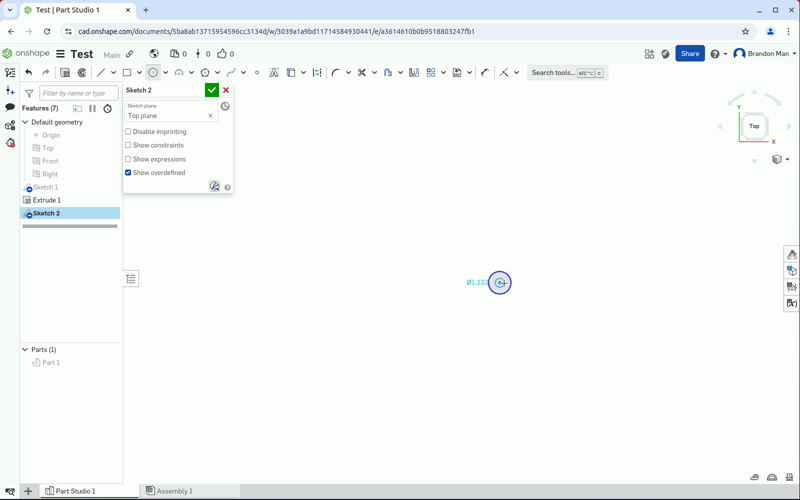
scroll(6)
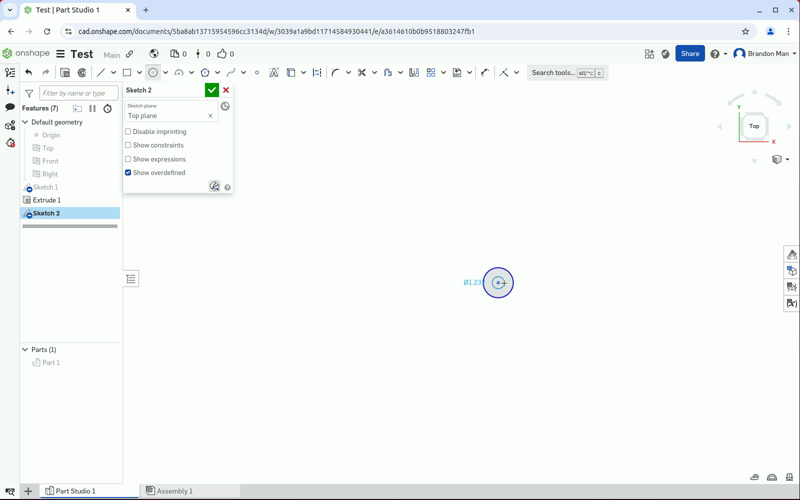
scroll(6)
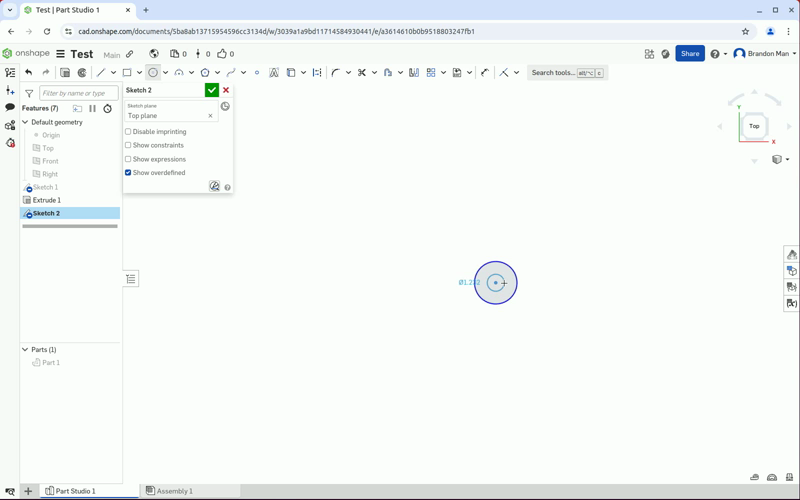
scroll(6)
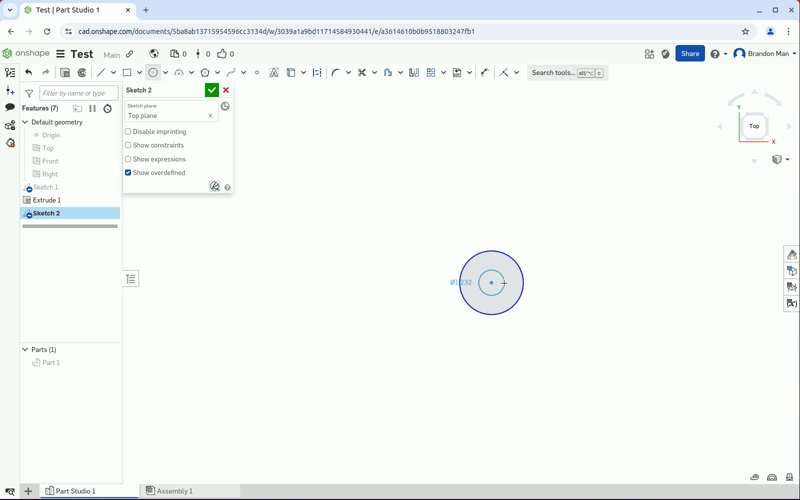
scroll(6)
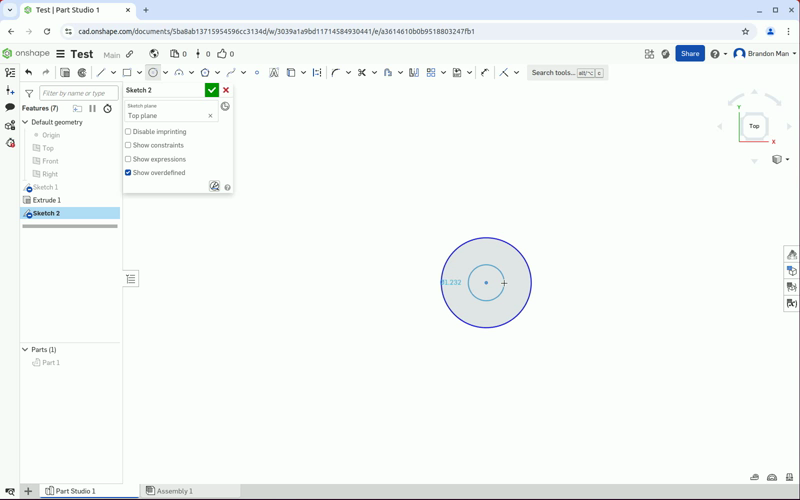
scroll(6)
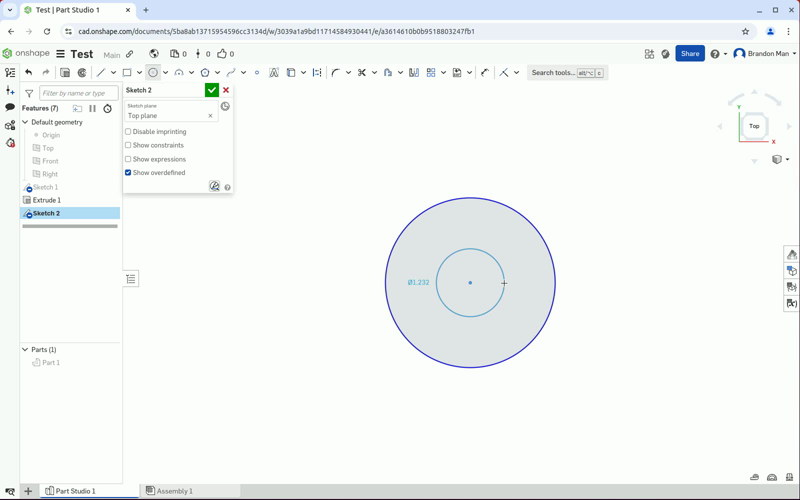
click(504, 282)
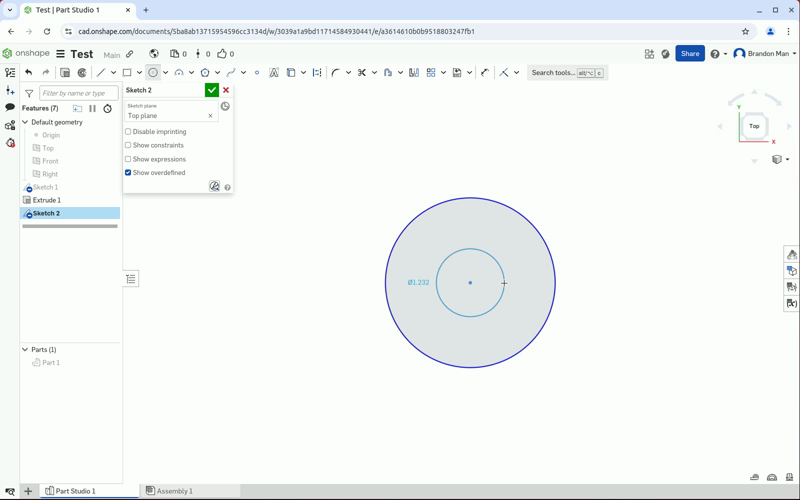
scroll(-6)
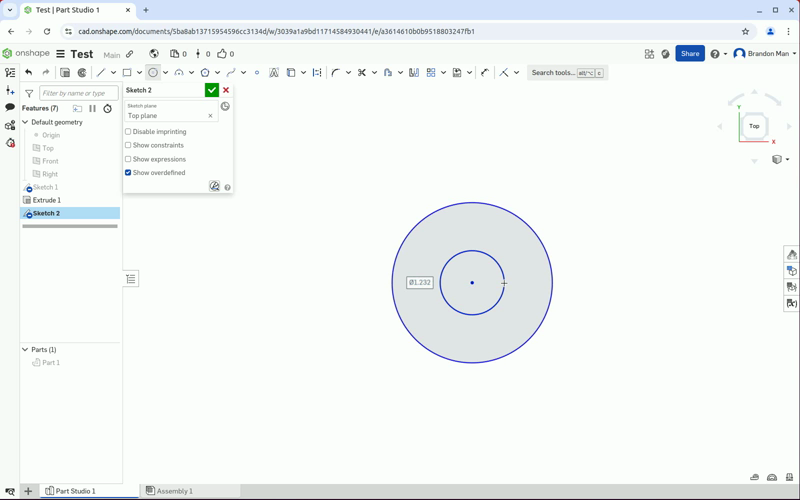
scroll(-6)
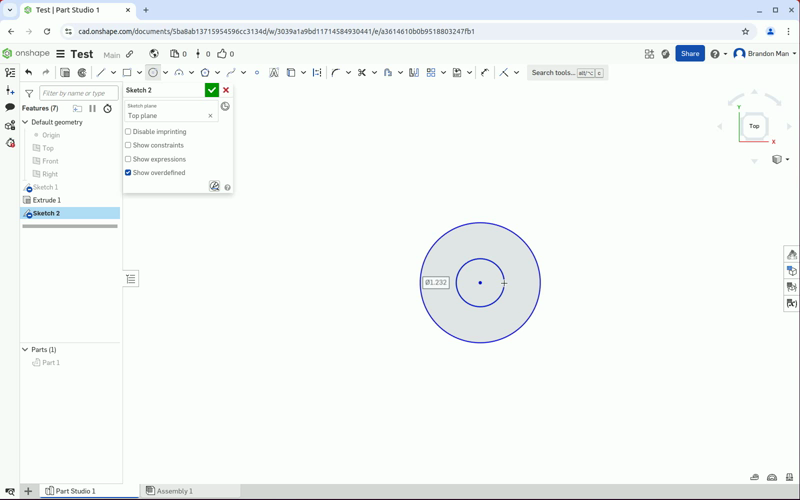
scroll(-6)
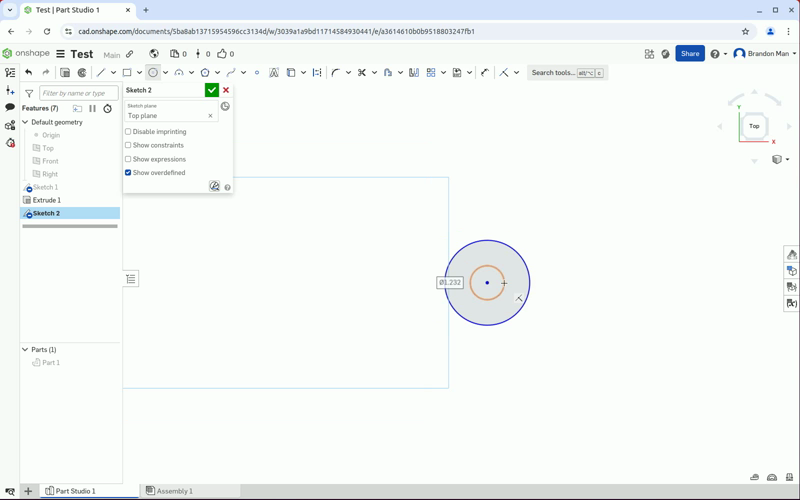
scroll(-6)
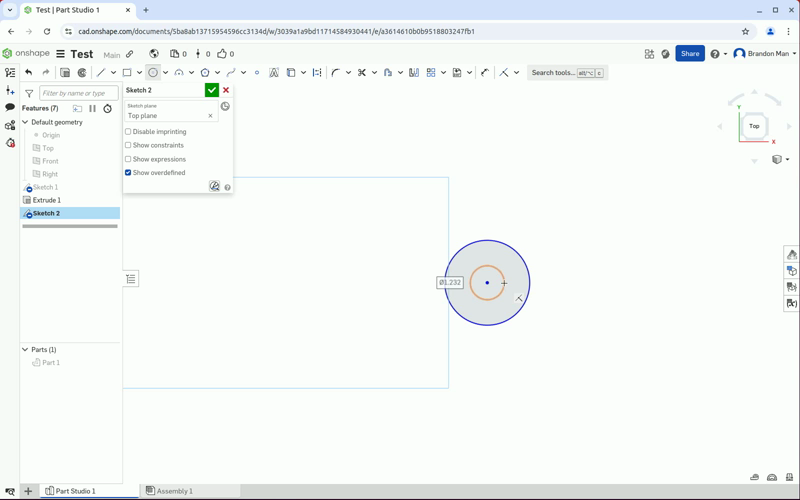
scroll(-6)
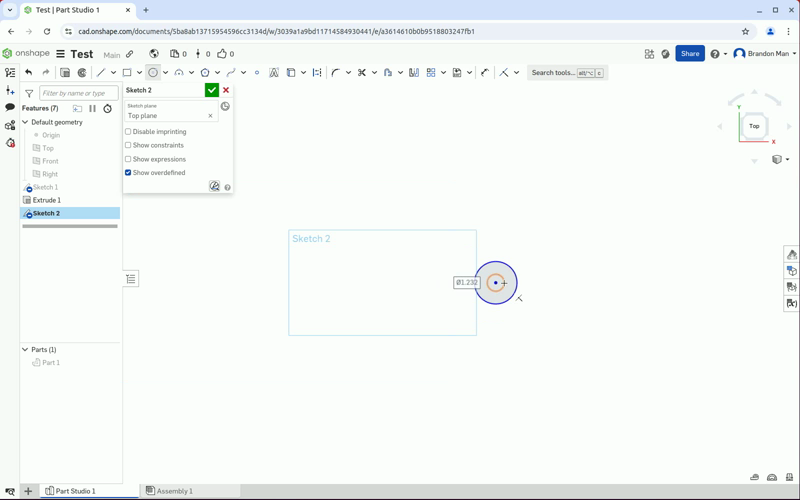
scroll(-6)
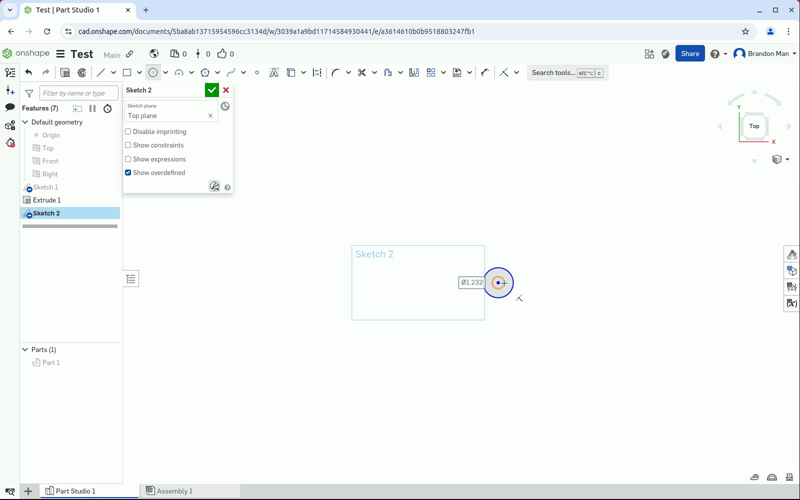
scroll(-6)
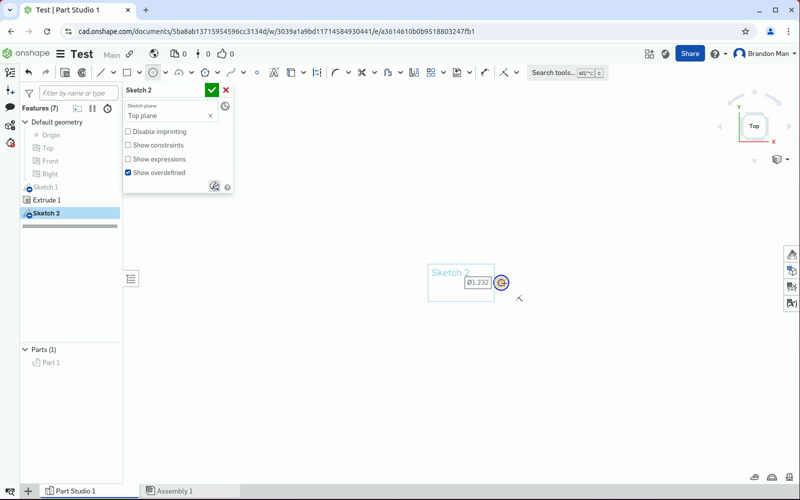
key(esc)
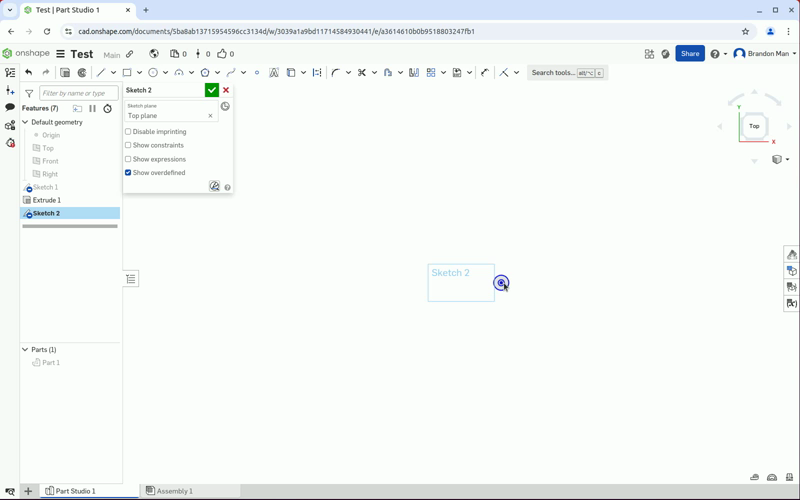
mouse_move(496, 286)
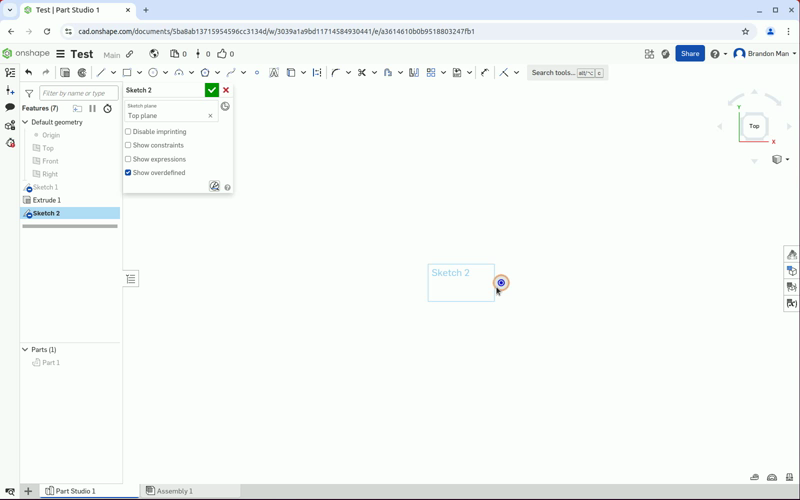
scroll(6)
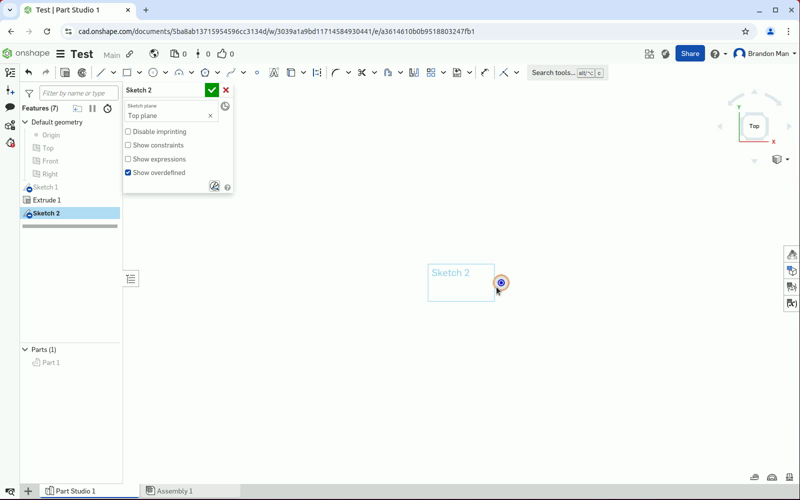
scroll(6)
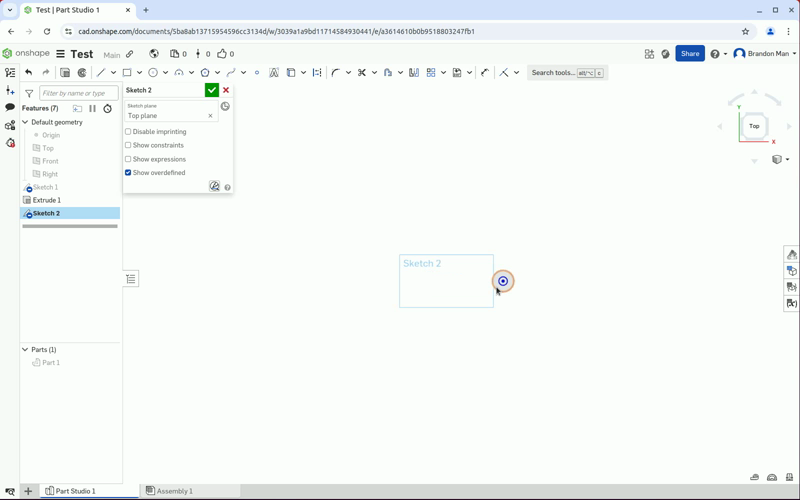
scroll(6)
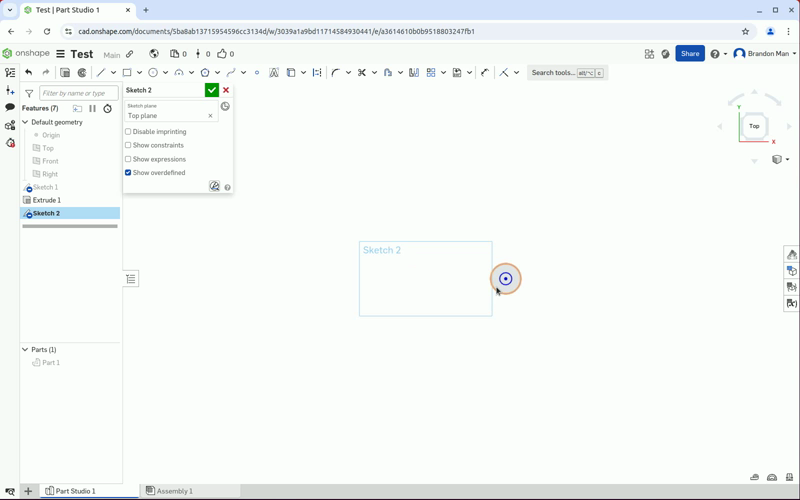
scroll(6)
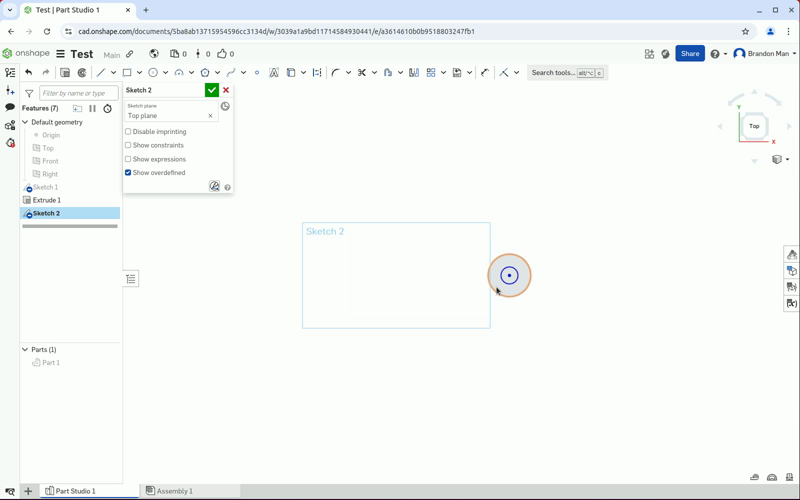
scroll(6)
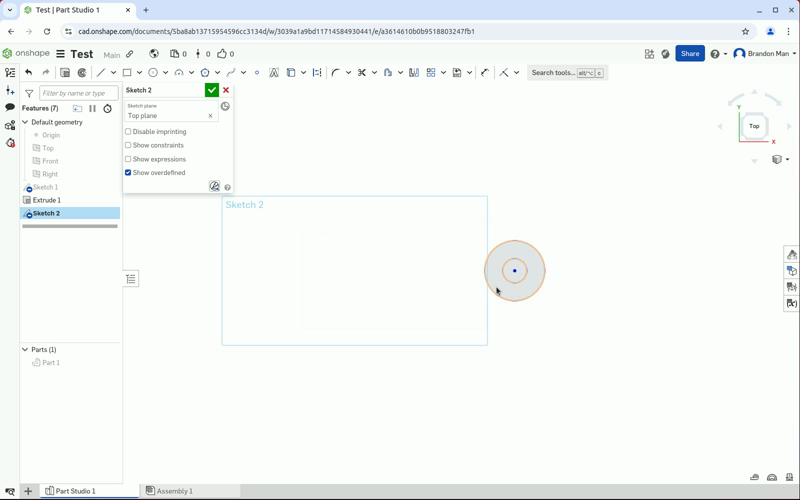
scroll(6)
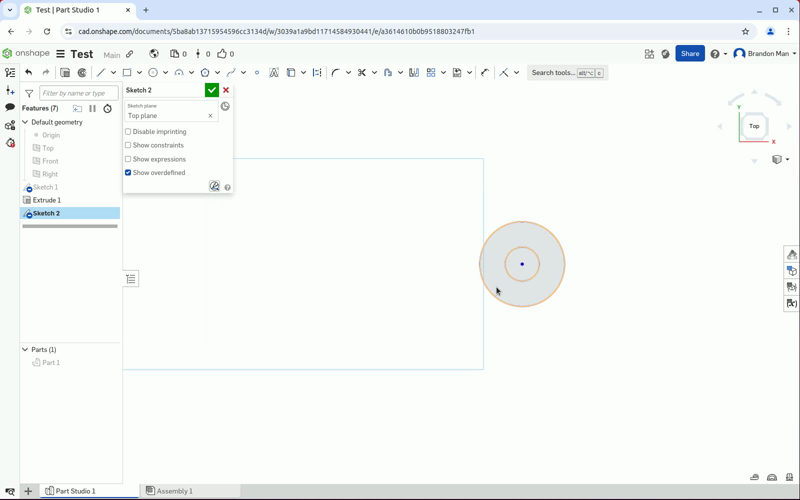
scroll(6)
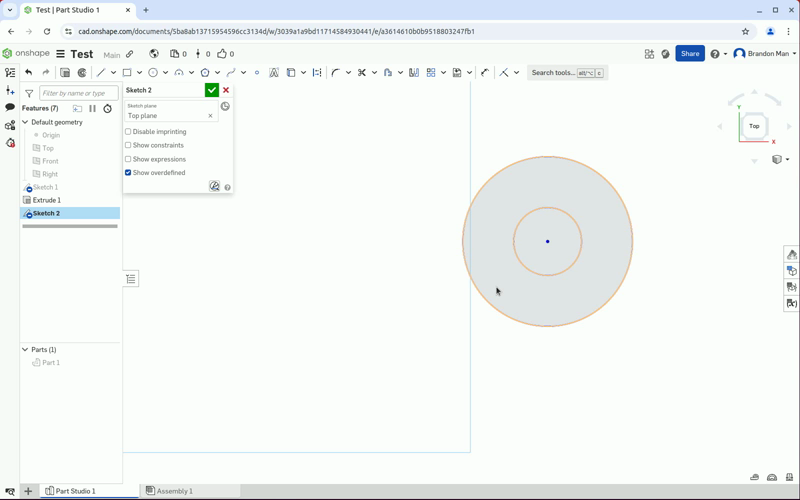
click(496, 286)
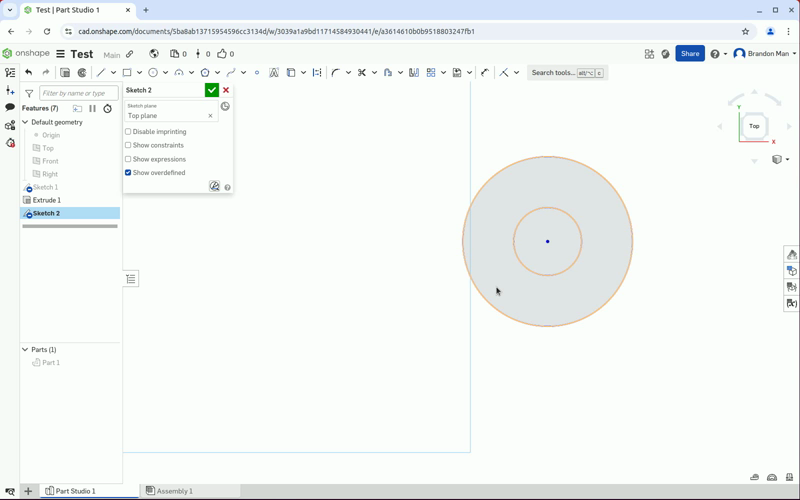
scroll(-6)
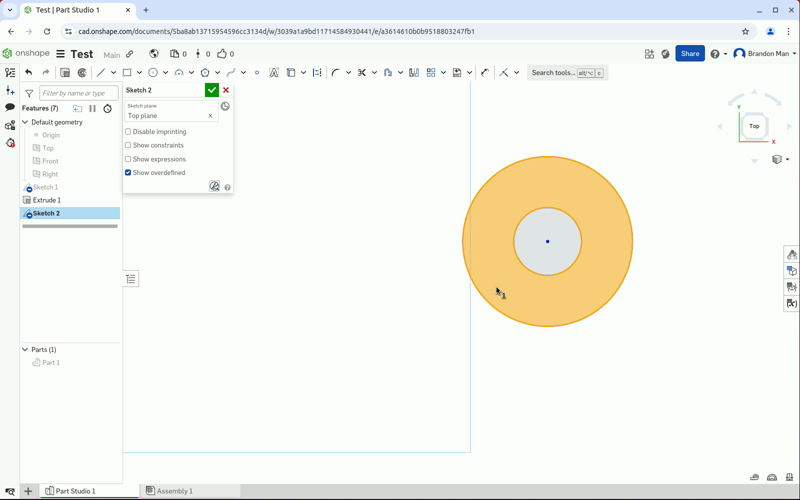
scroll(-6)
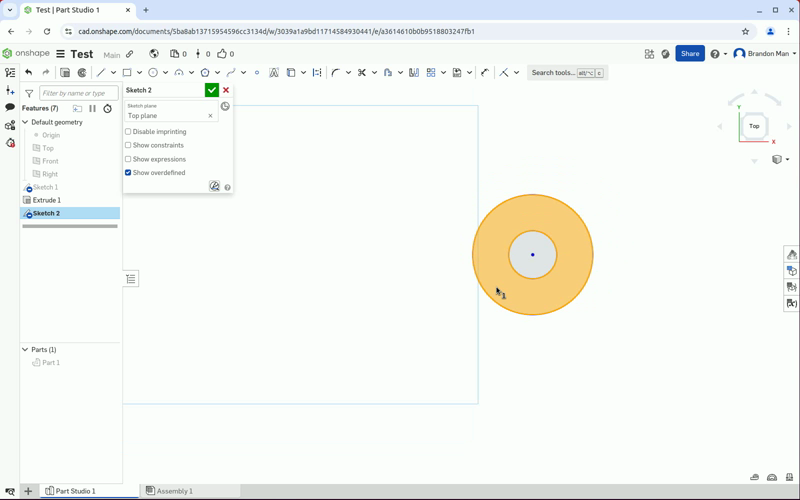
scroll(-6)
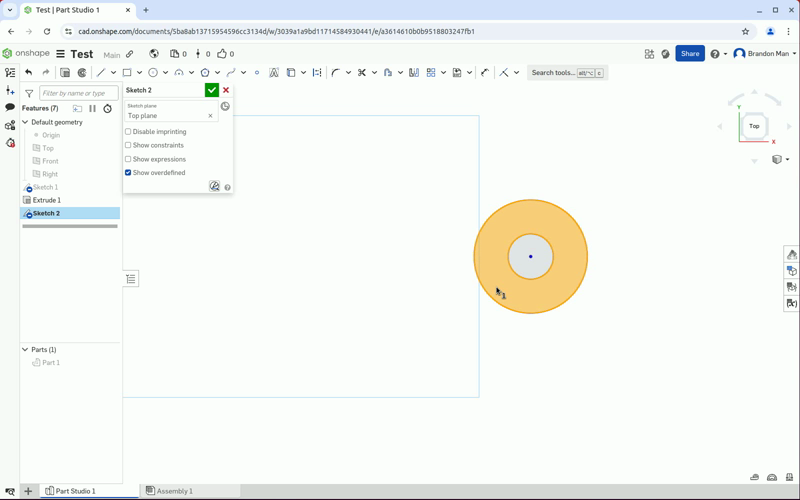
scroll(-6)
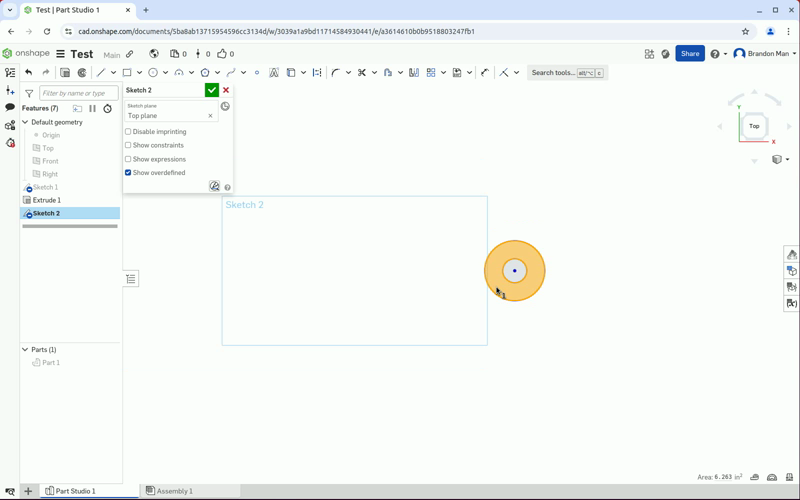
scroll(-6)
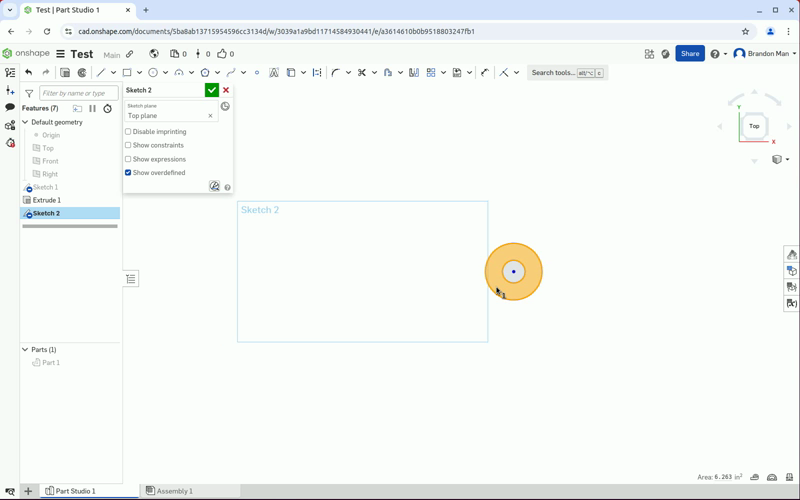
scroll(-6)
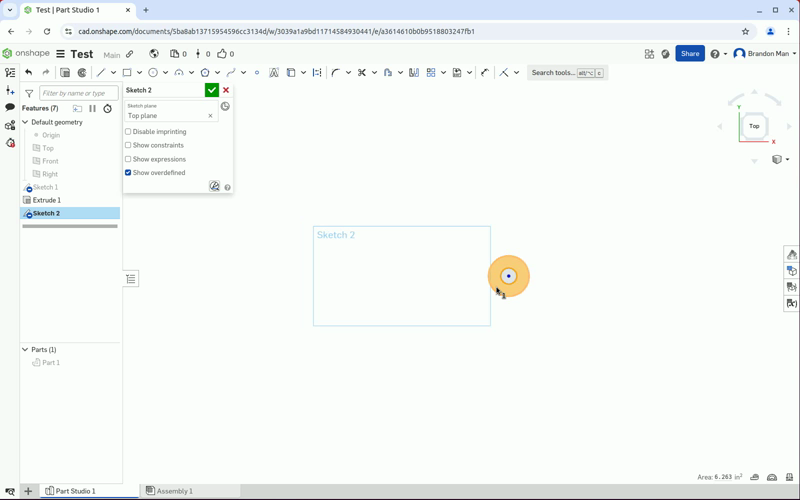
scroll(-6)
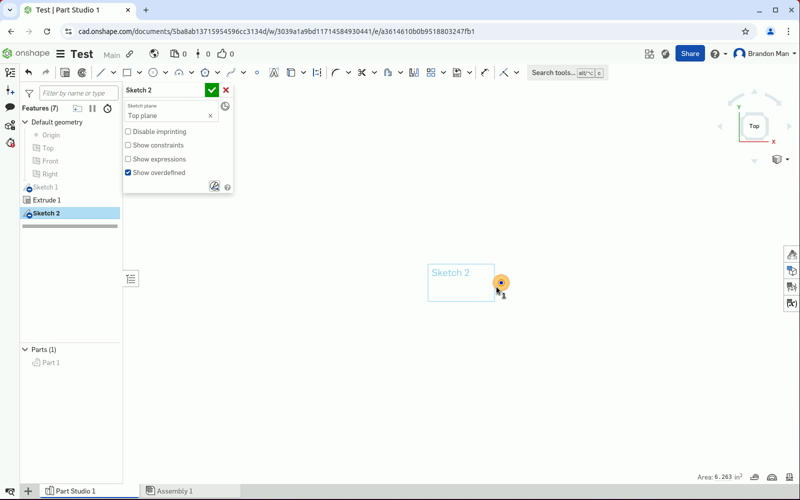
mouse_move(73, 352)
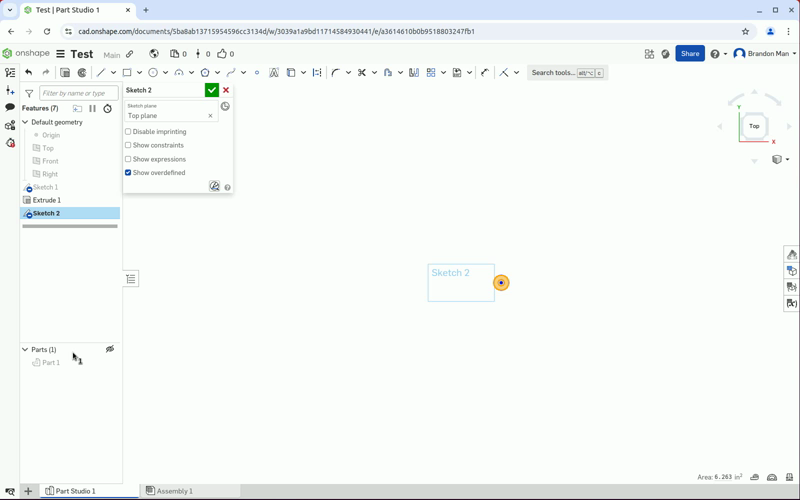
key(shift+y)
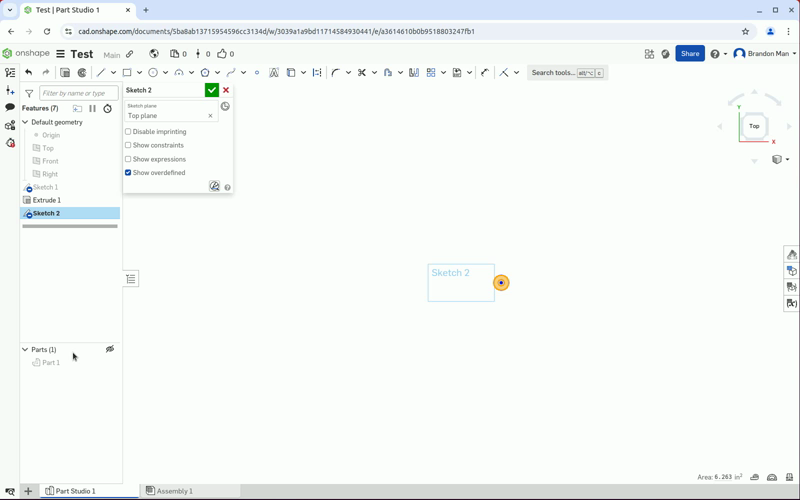
key(shift+e)
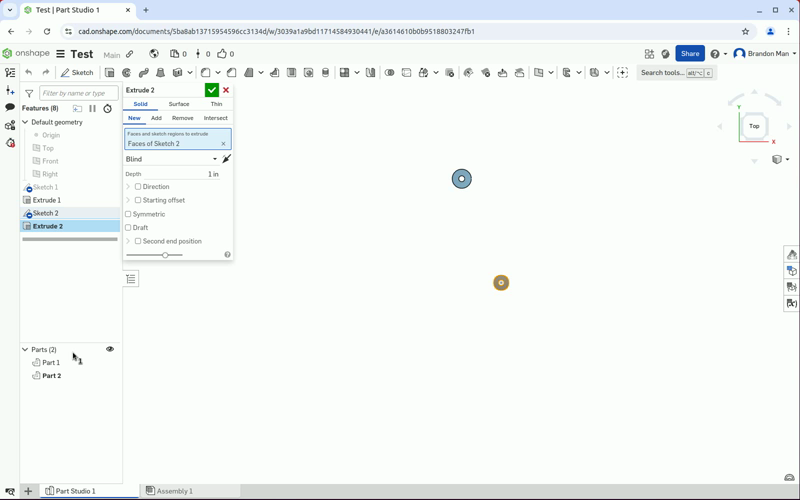
mouse_move(143, 106)
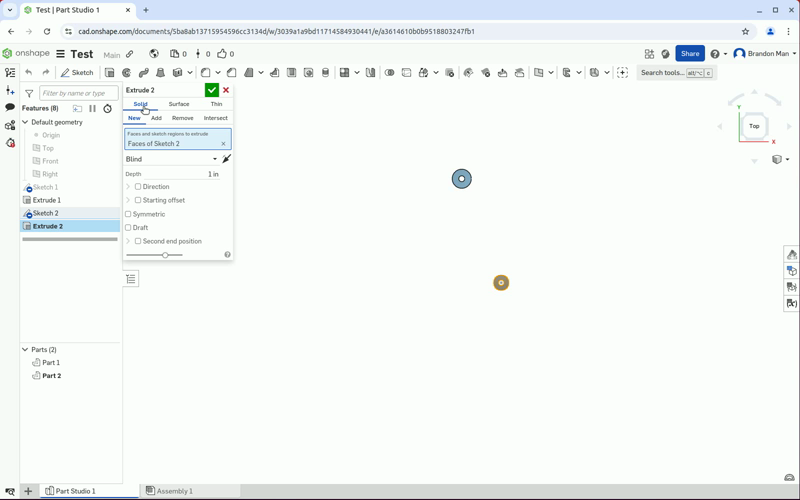
click(143, 106)
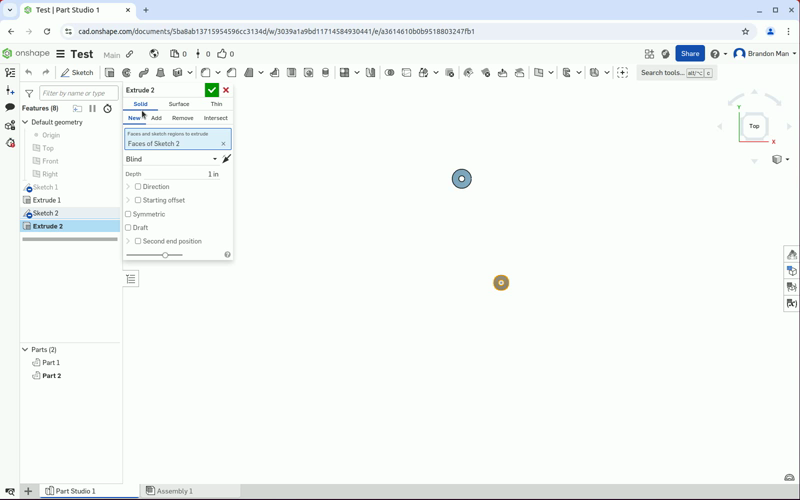
mouse_move(137, 120)
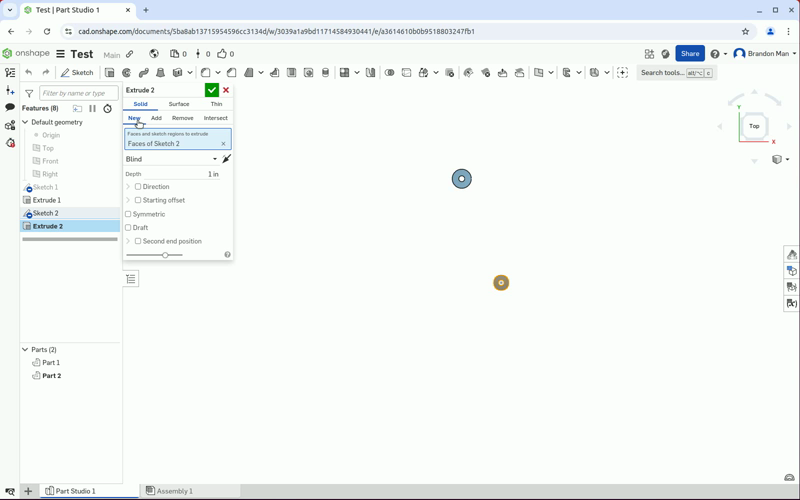
click(137, 120)
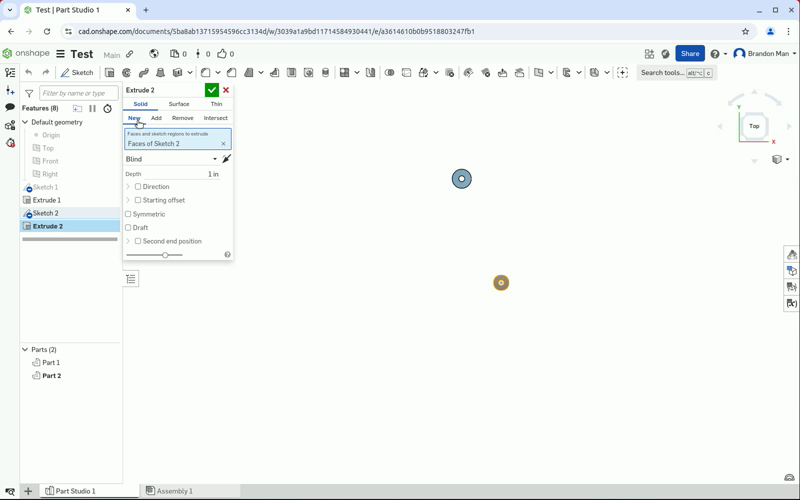
key(tab, 4)
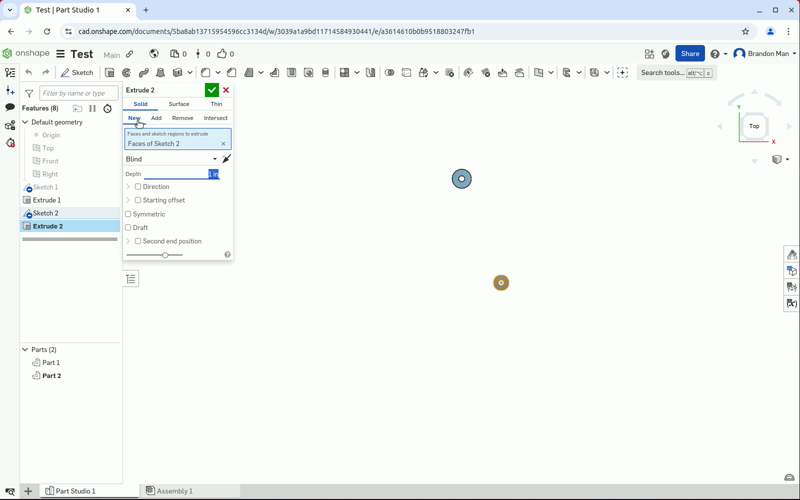
text(0.481)
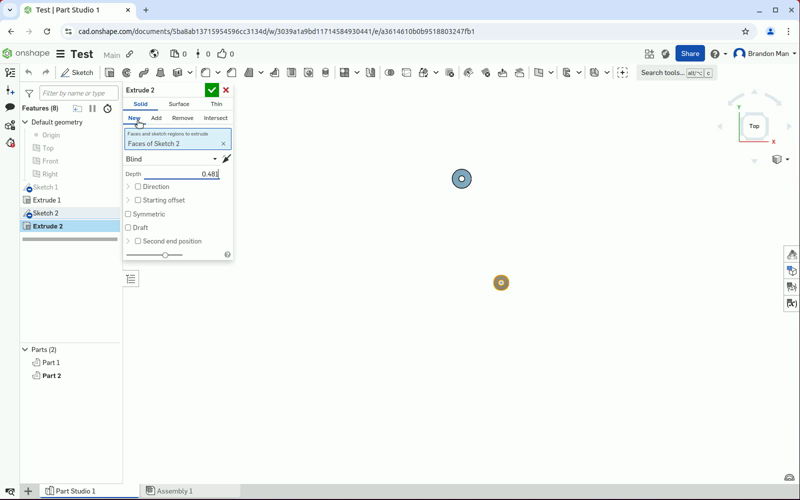
key(enter)
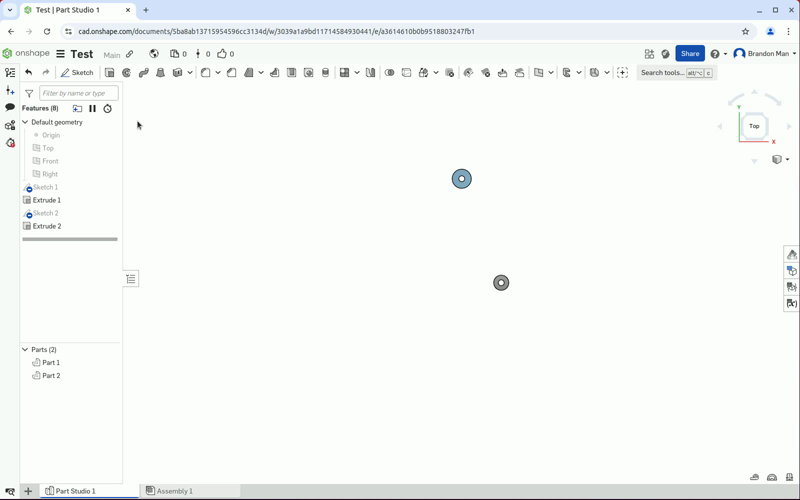
key(shift+h)
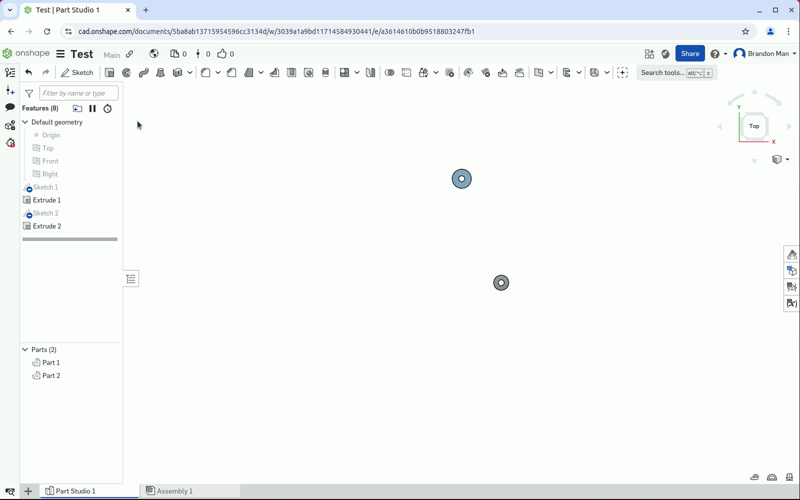
key(shift+h)
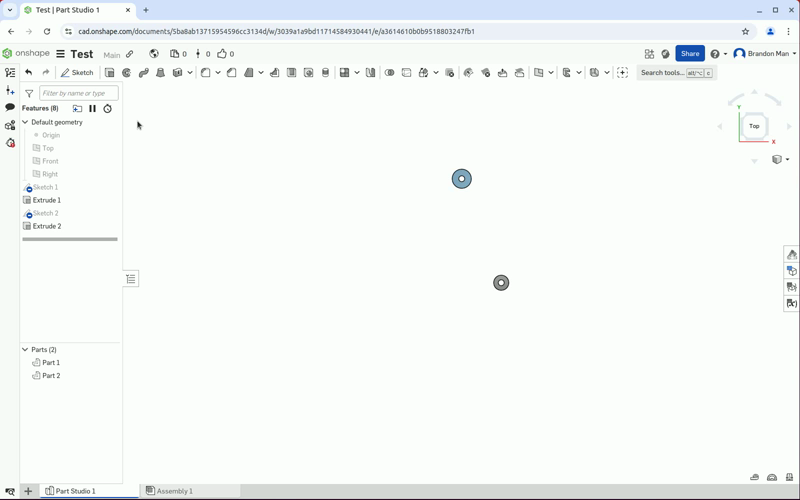
mouse_move(73, 189)
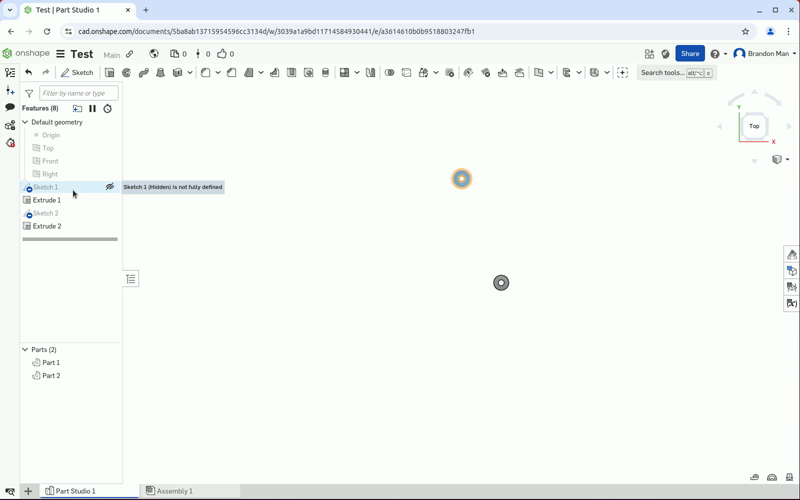
click(73, 189)
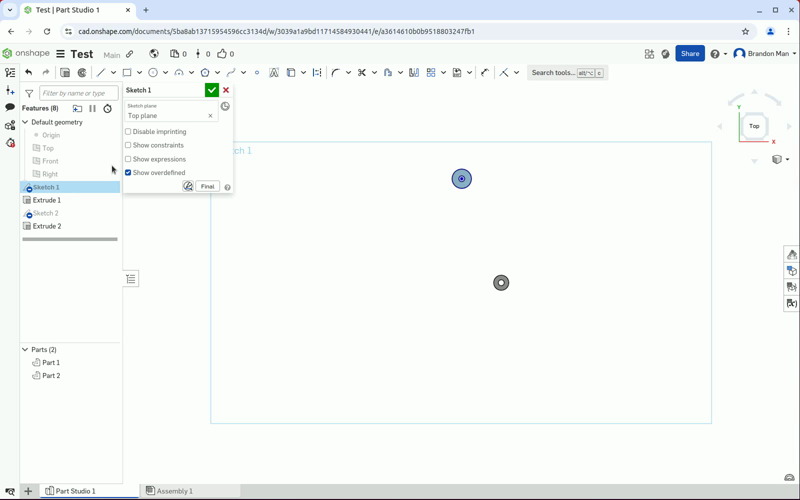
mouse_move(229, 92)
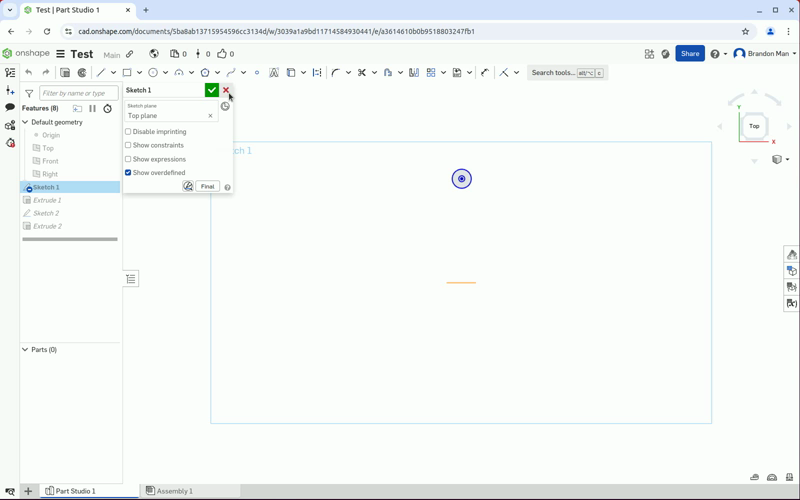
click(229, 92)
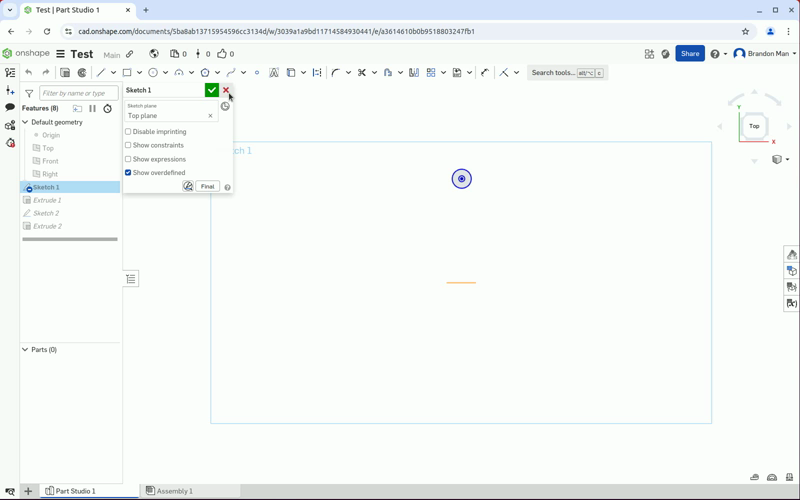
key(shift+s)
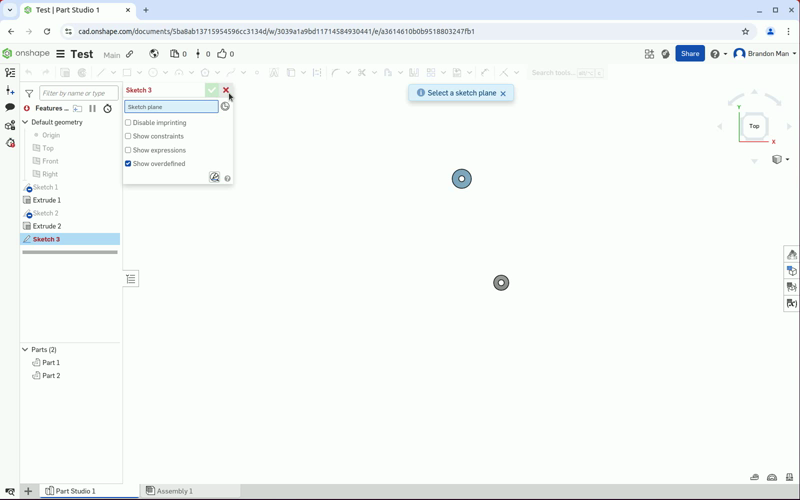
mouse_move(73, 150)
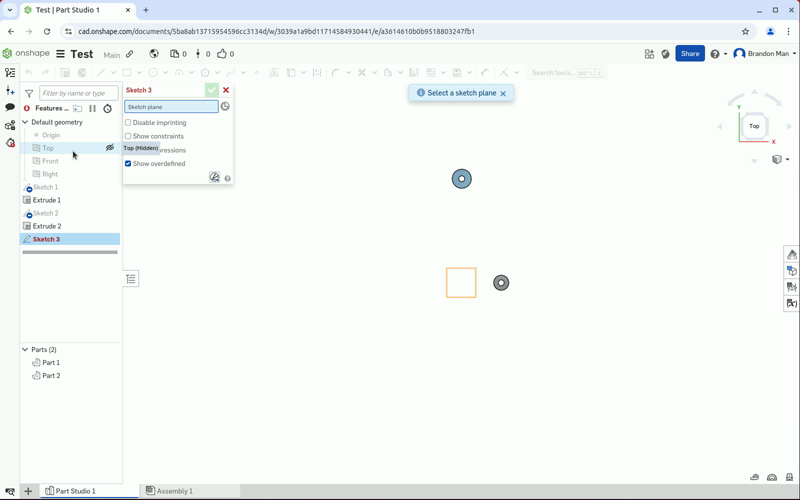
click(73, 150)
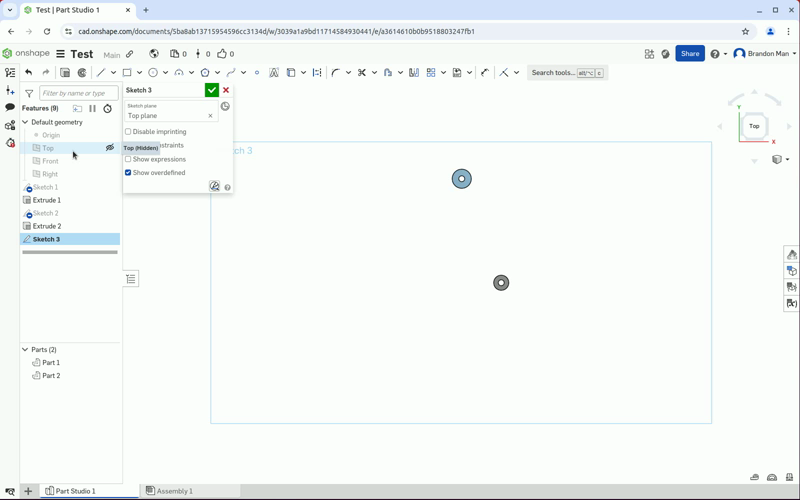
mouse_move(73, 352)
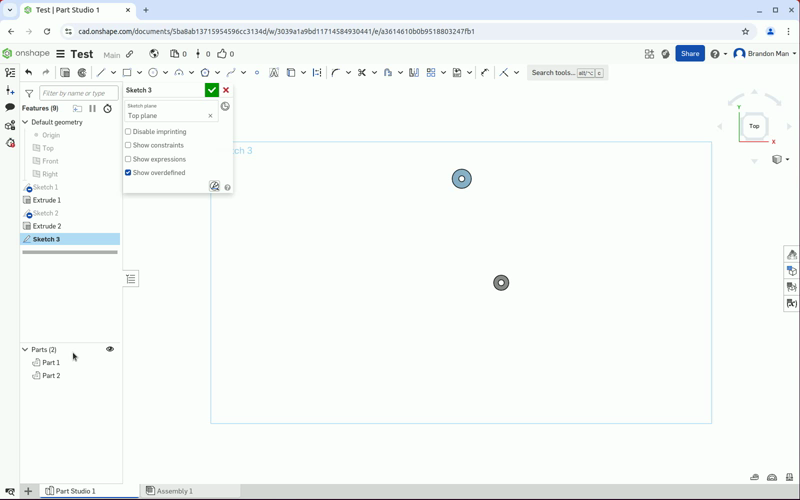
key(y)
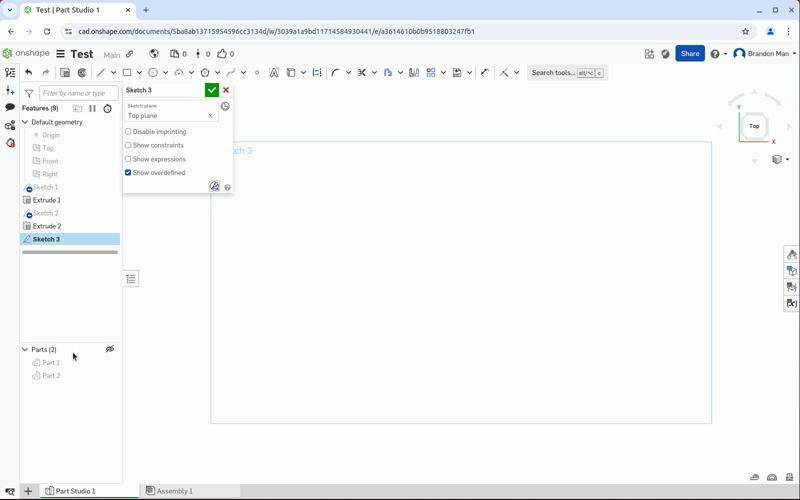
key(c)
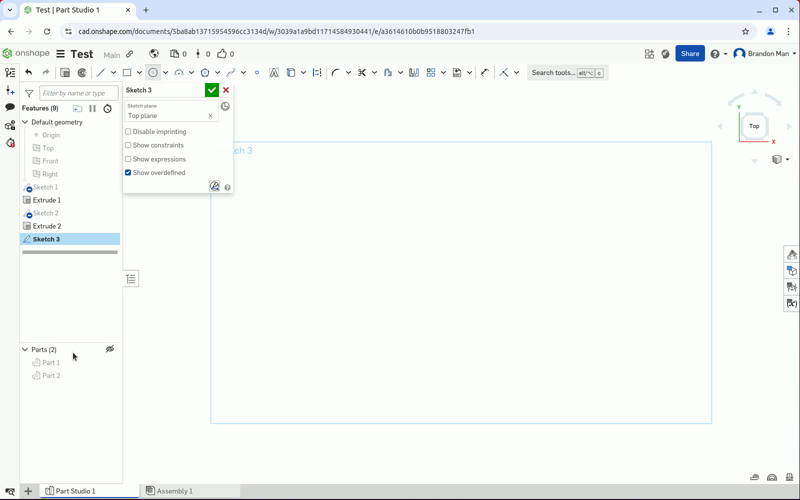
key_down(shift)
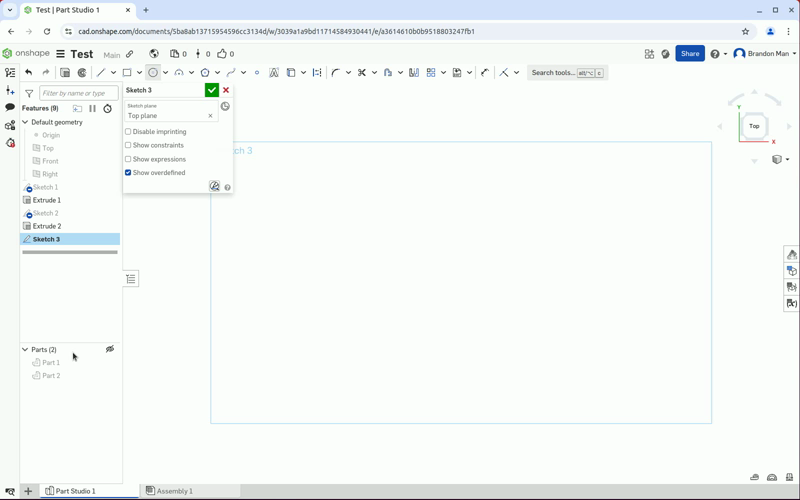
mouse_move(461, 282)
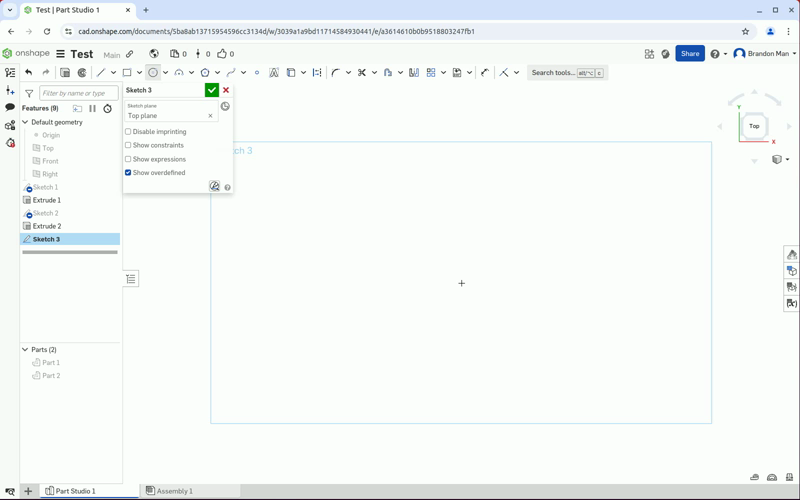
click(461, 282)
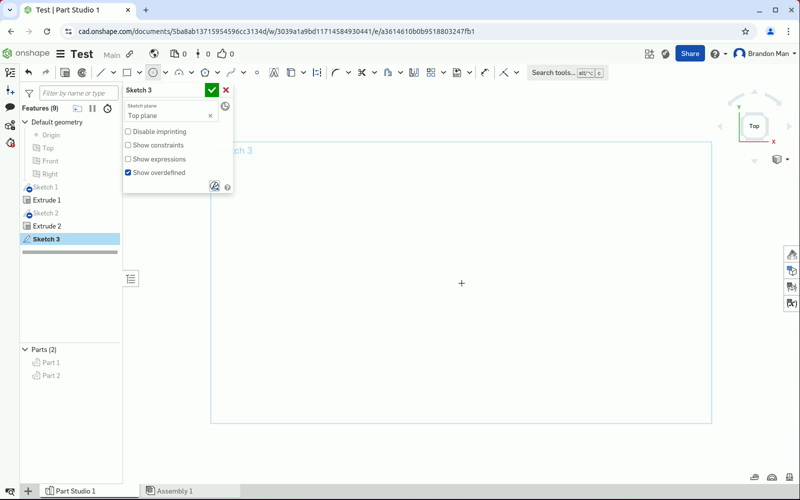
key_up(shift)
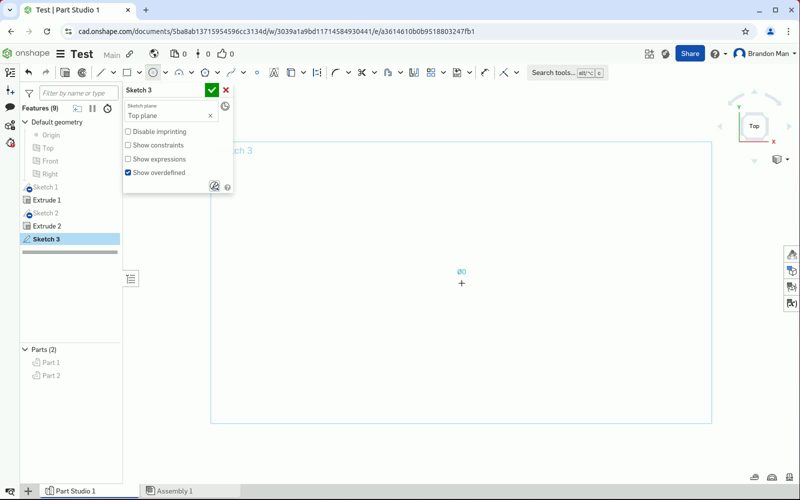
mouse_move(471, 282)
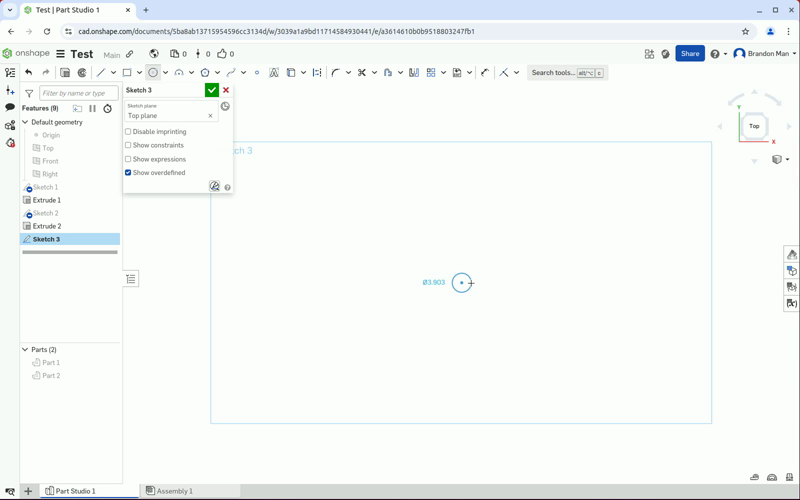
click(471, 282)
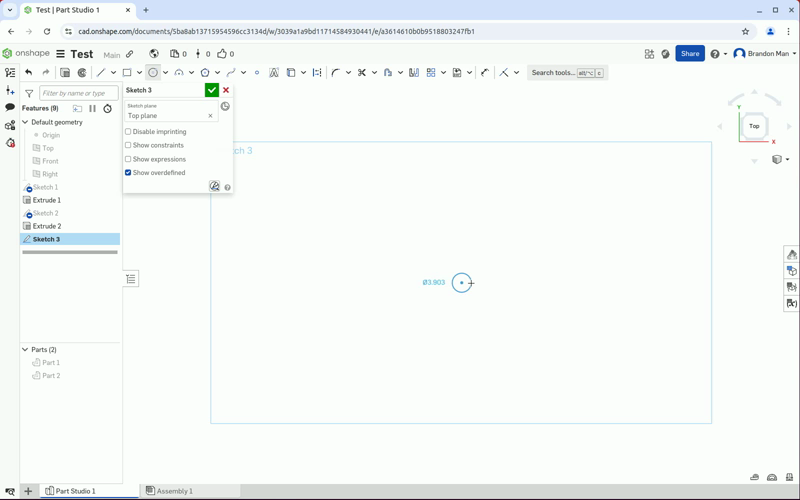
key(esc)
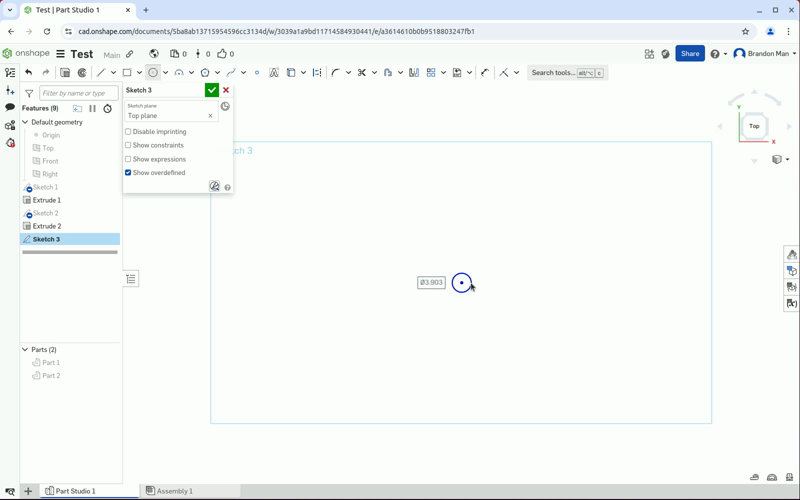
key(c)
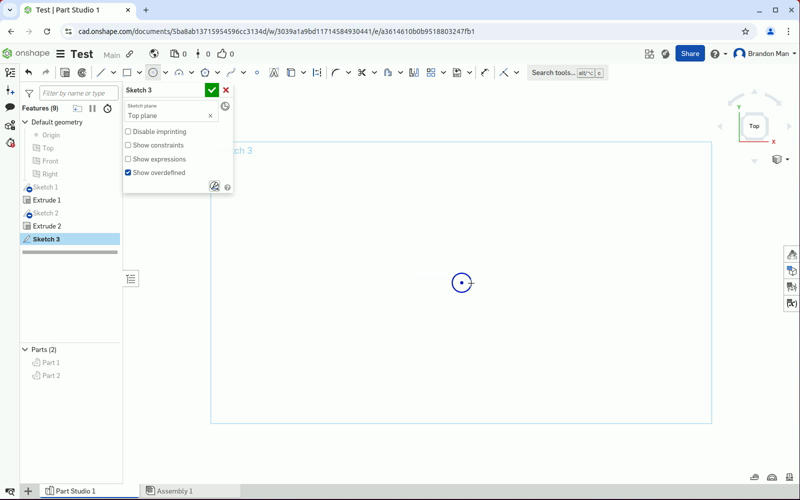
key_down(shift)
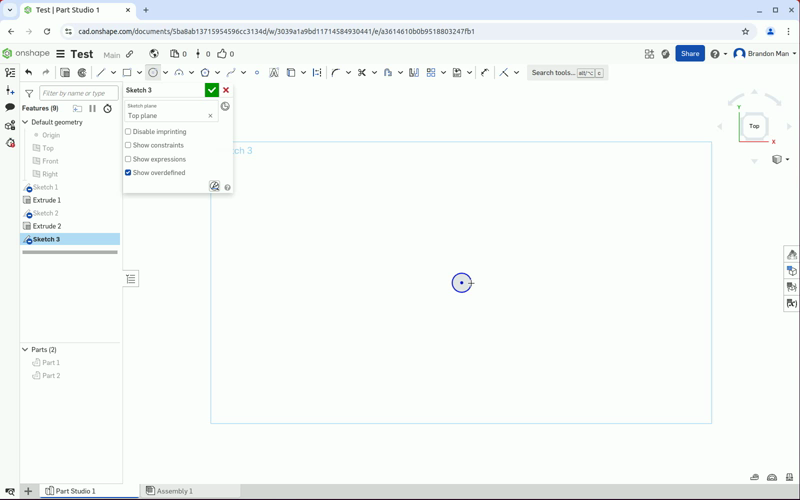
mouse_move(461, 282)
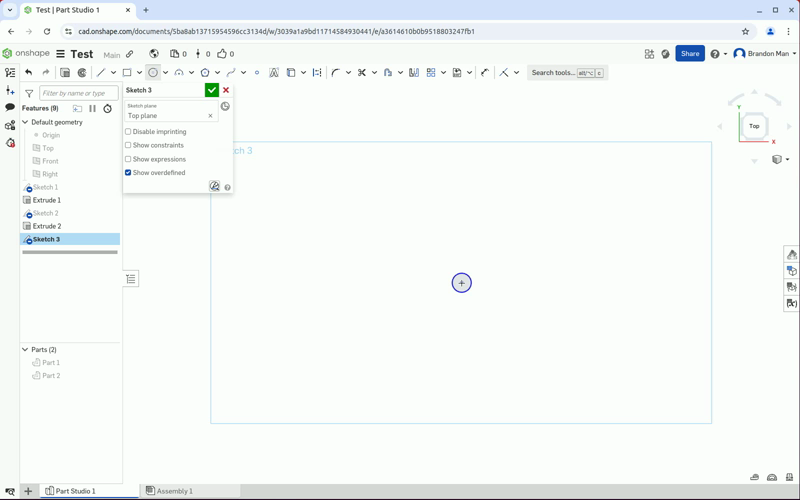
click(461, 282)
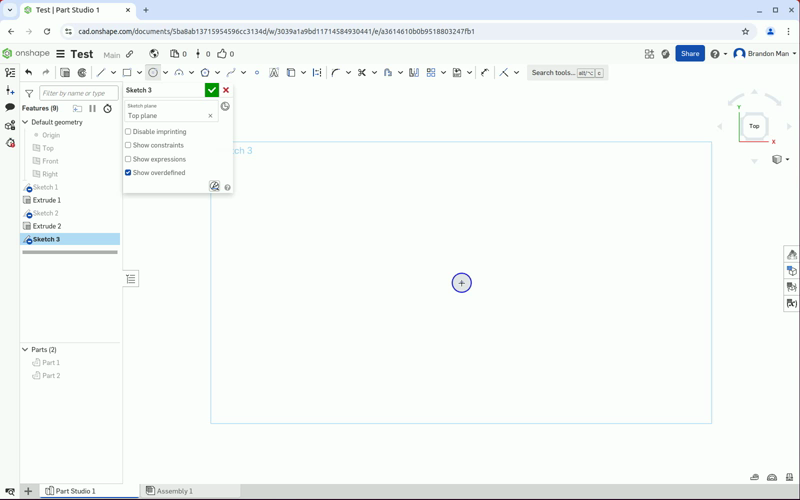
key_up(shift)
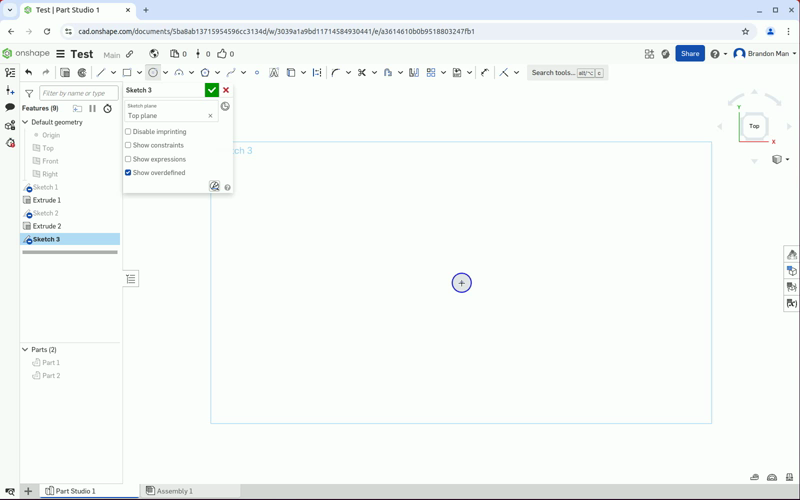
mouse_move(464, 282)
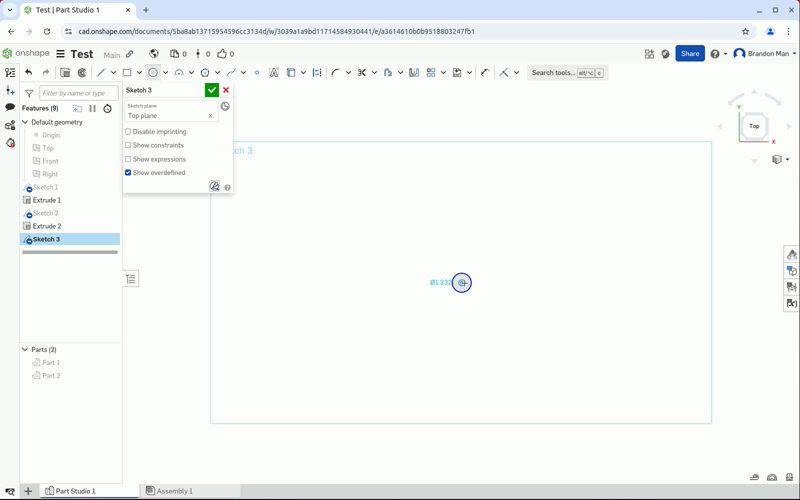
scroll(6)
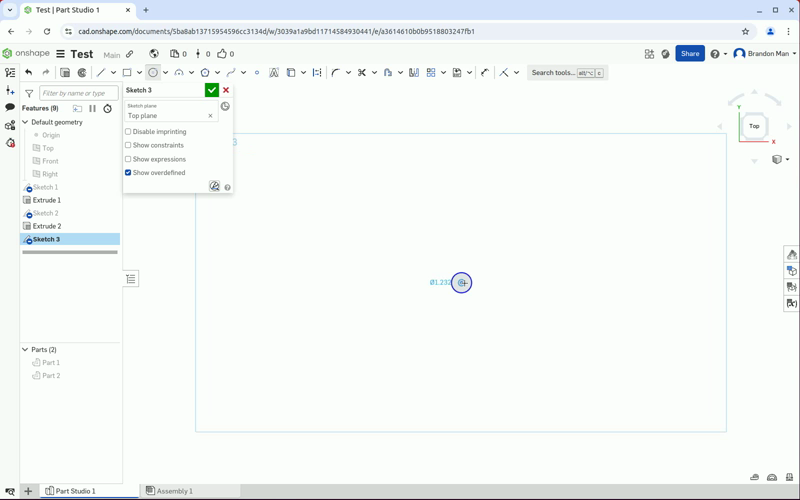
scroll(6)
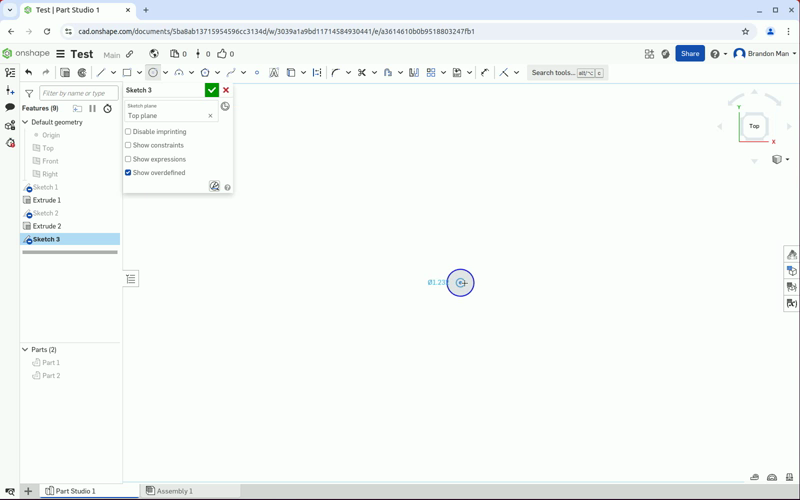
scroll(6)
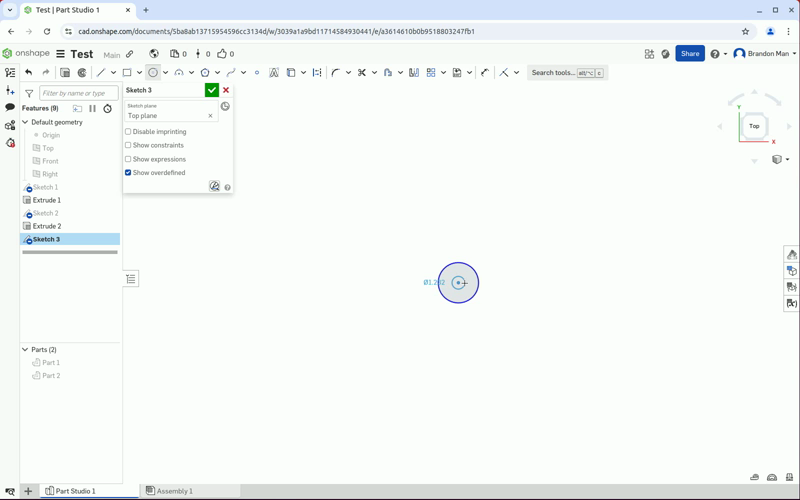
scroll(6)
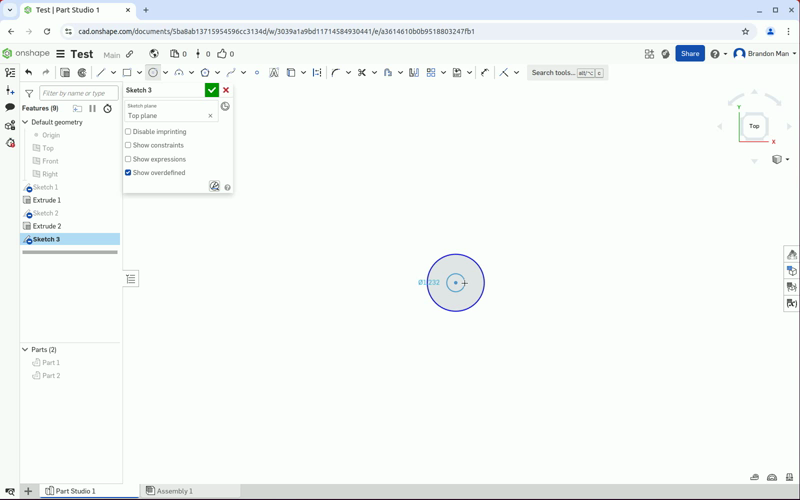
scroll(6)
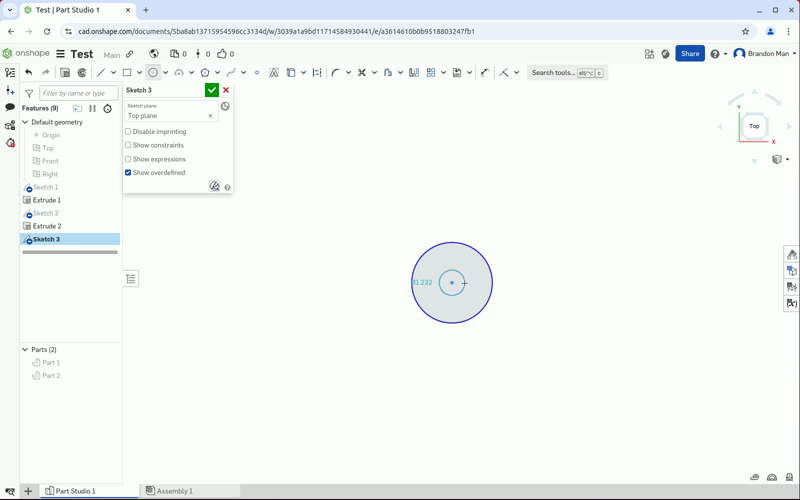
scroll(6)
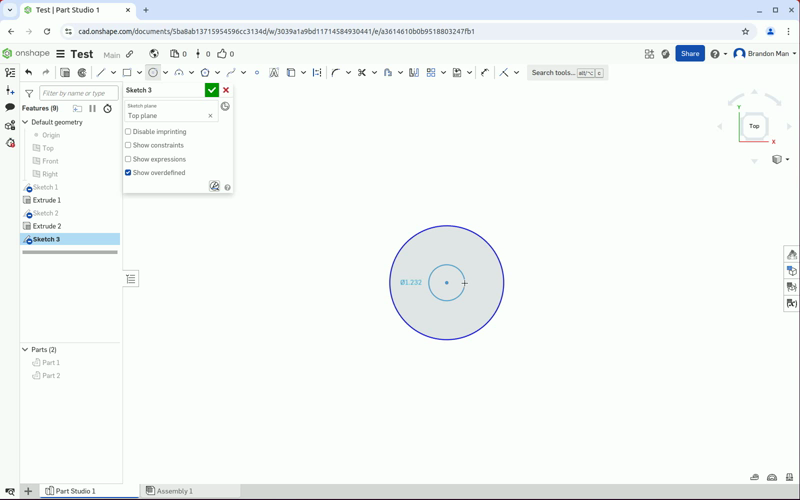
scroll(6)
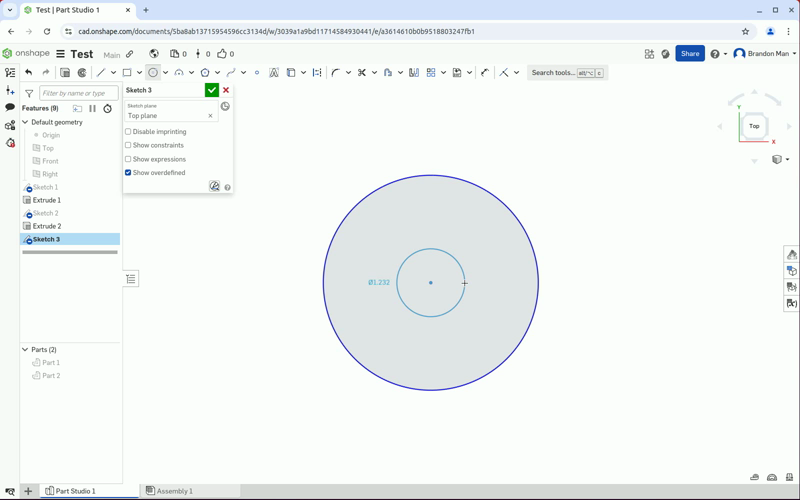
click(464, 282)
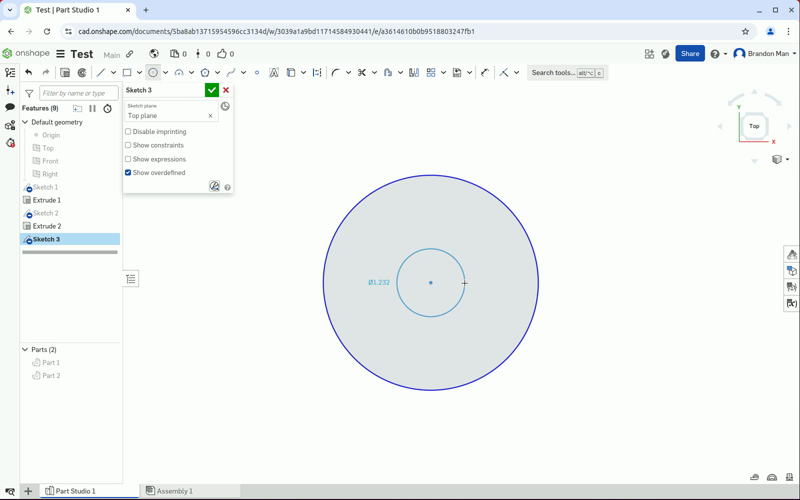
scroll(-6)
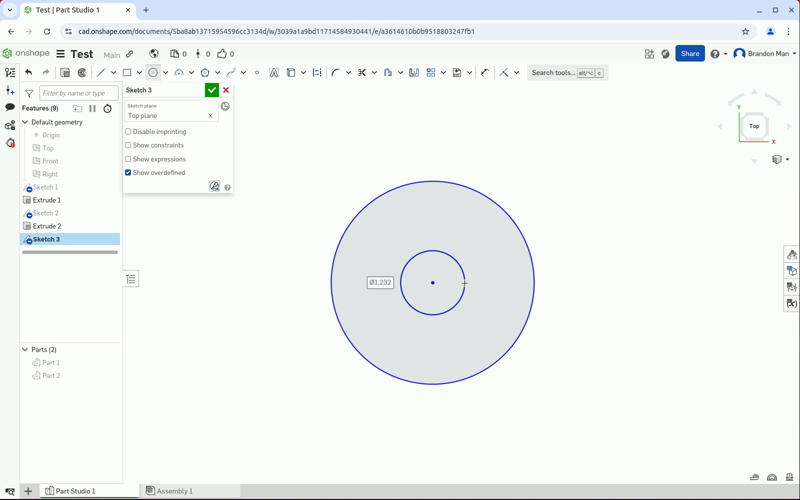
scroll(-6)
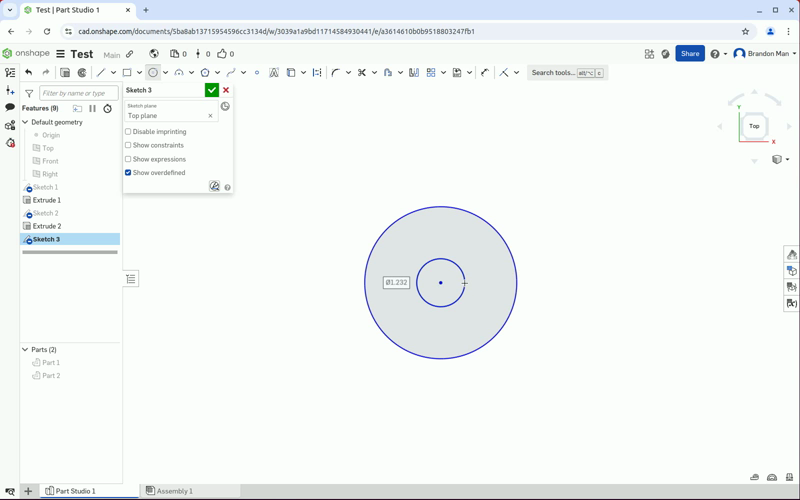
scroll(-6)
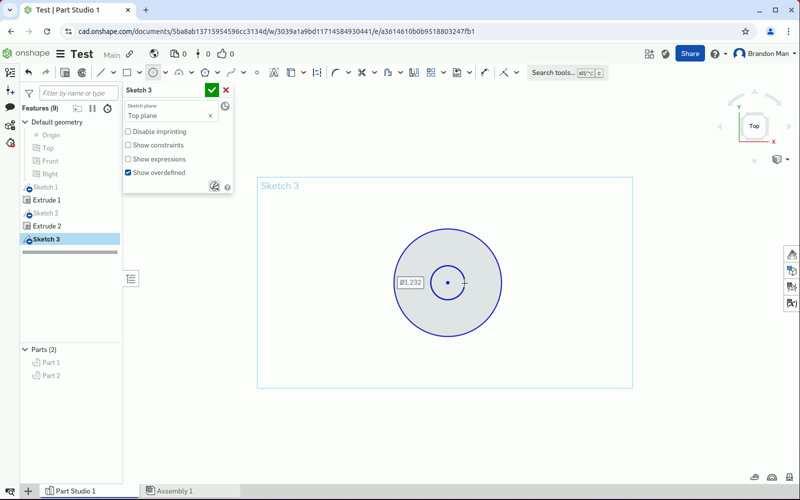
scroll(-6)
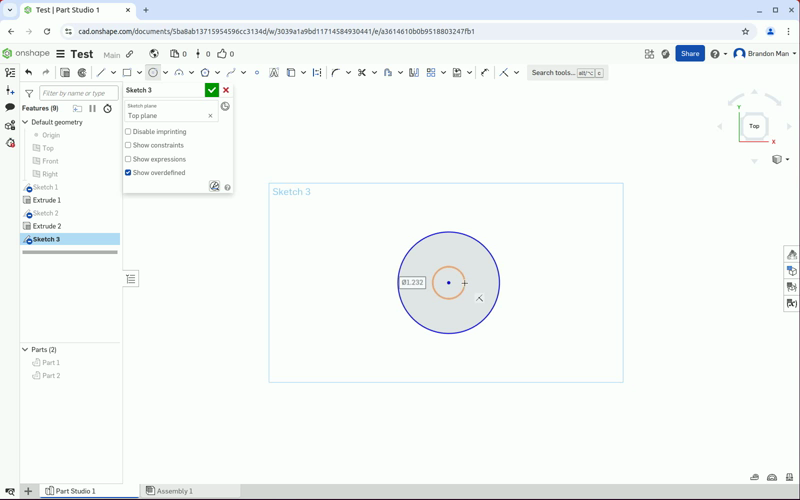
scroll(-6)
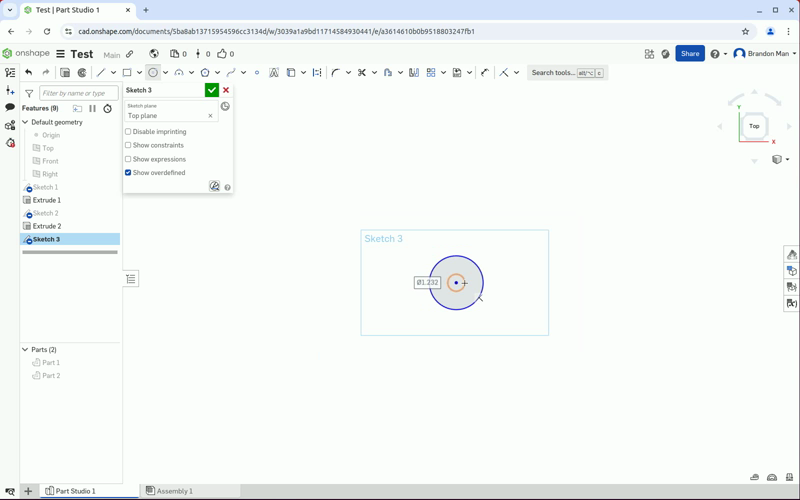
scroll(-6)
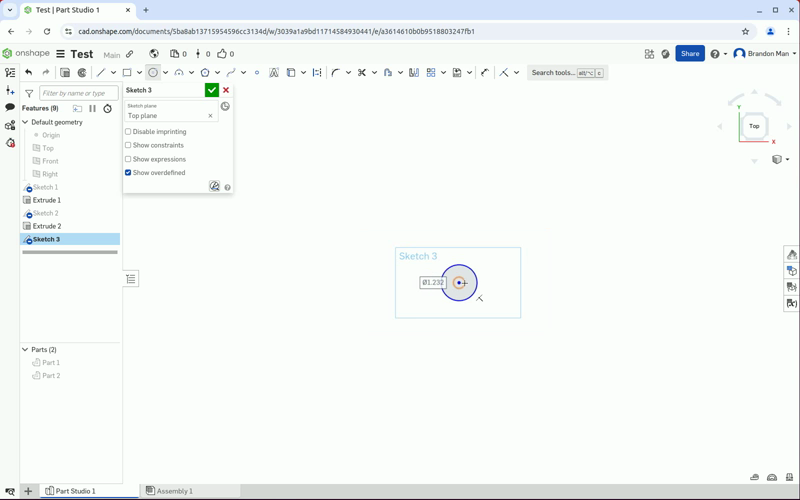
scroll(-6)
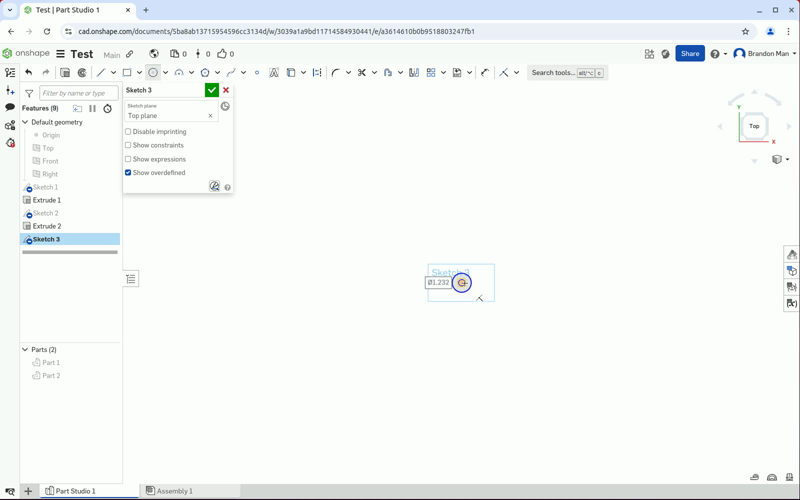
key(esc)
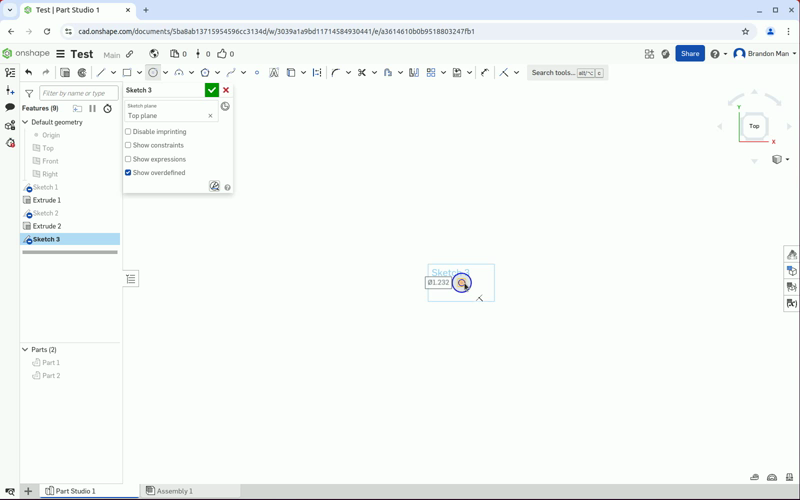
mouse_move(462, 288)
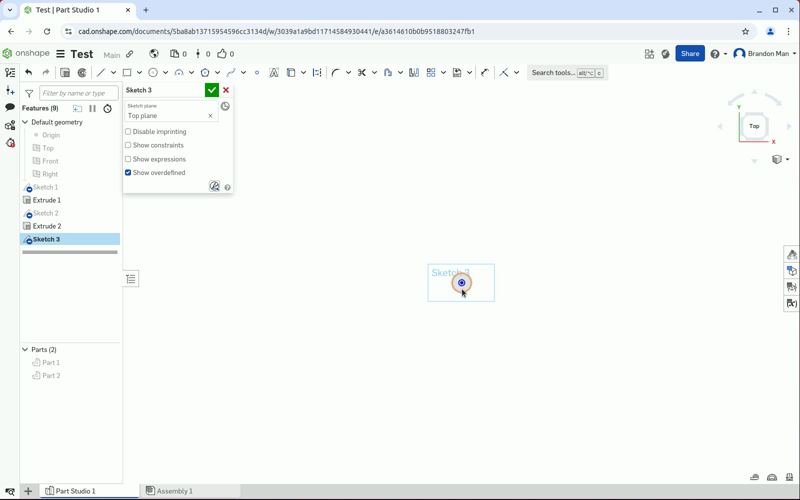
scroll(6)
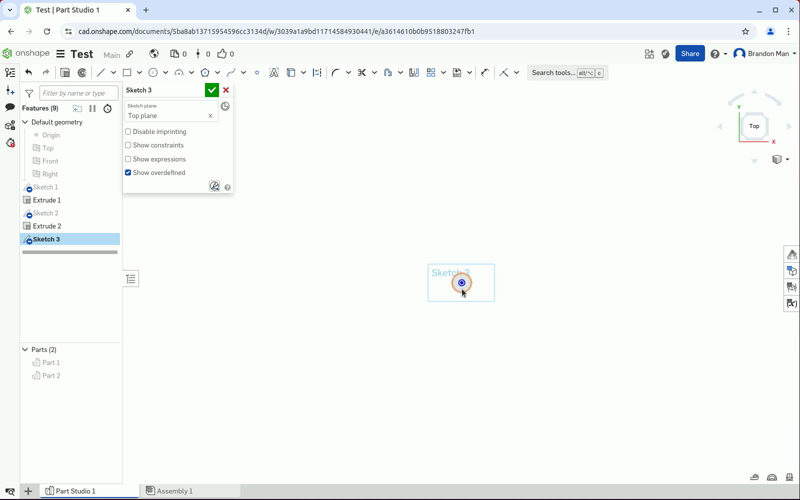
scroll(6)
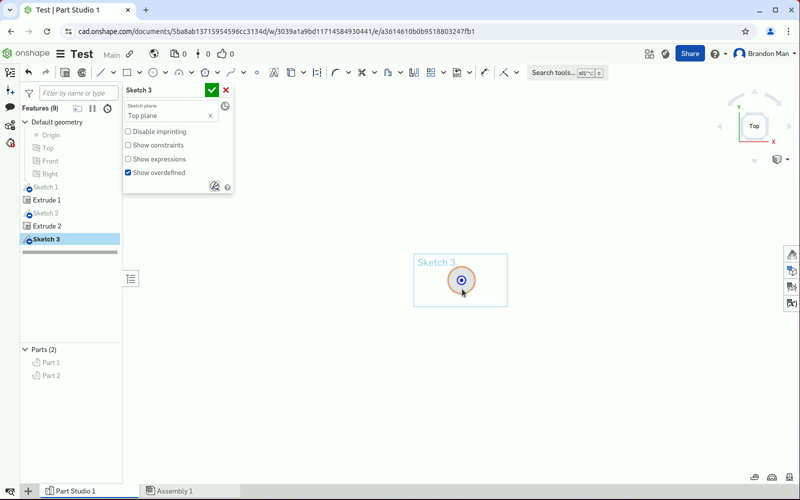
scroll(6)
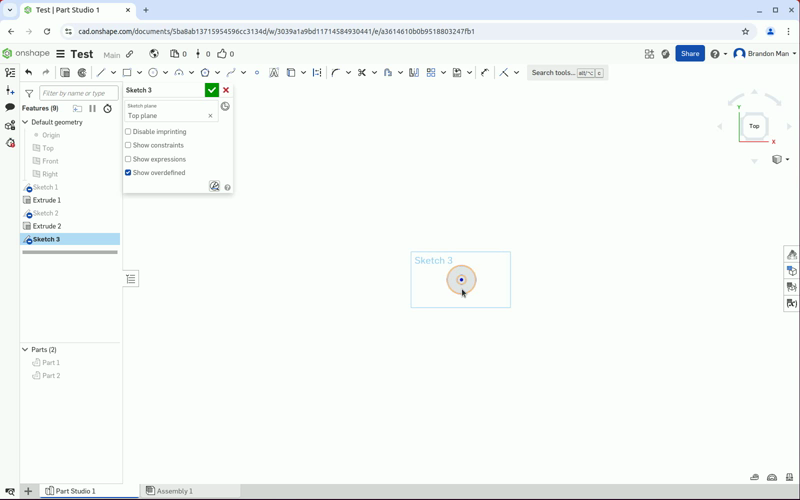
scroll(6)
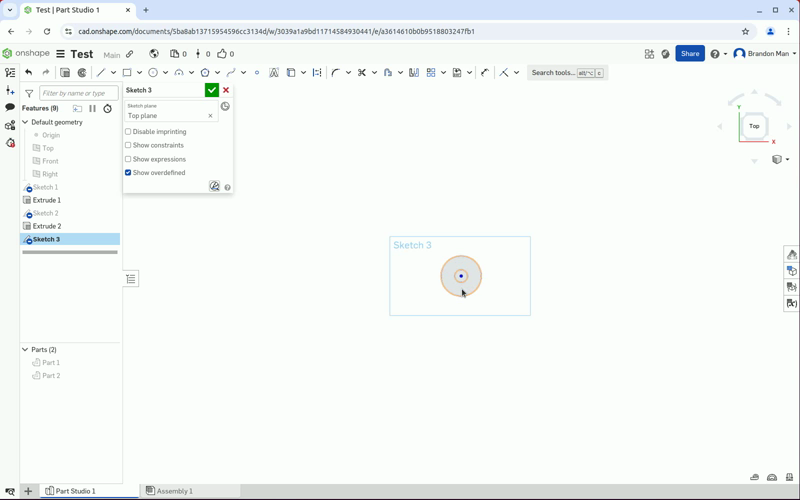
scroll(6)
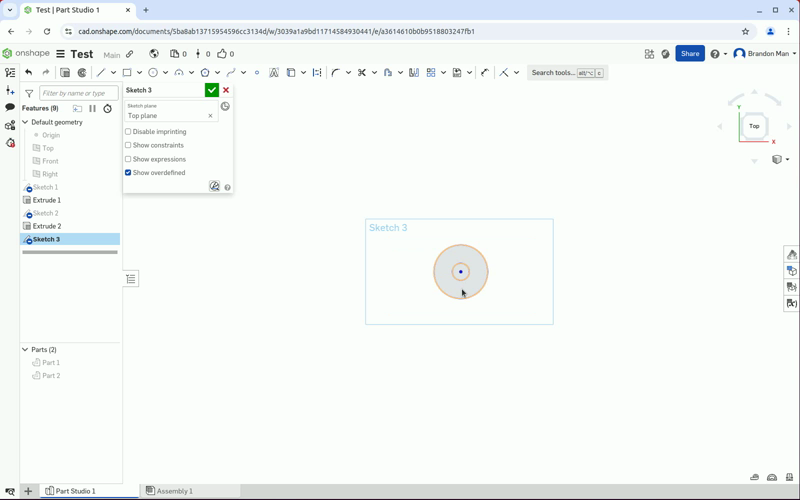
scroll(6)
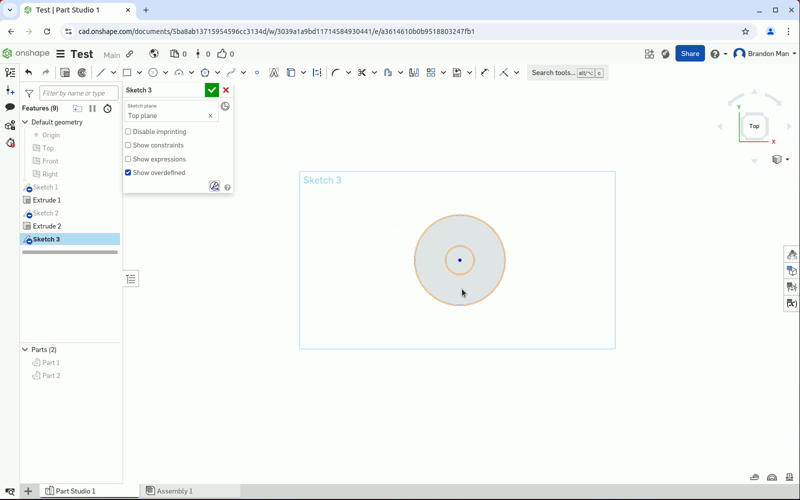
scroll(6)
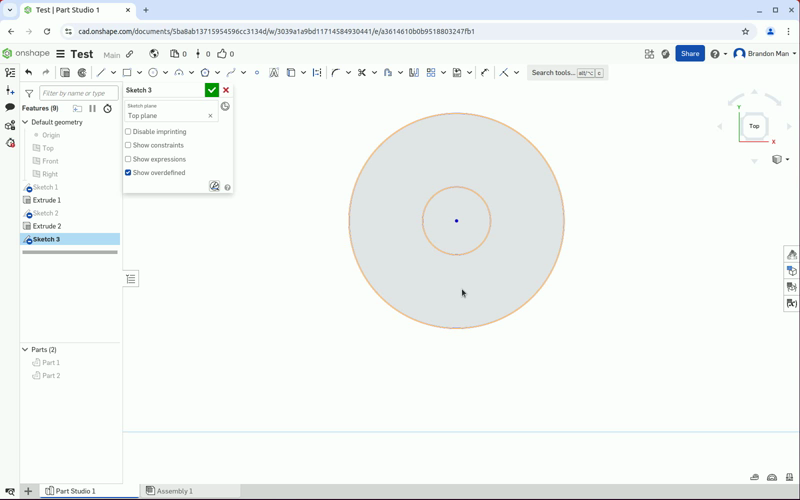
click(462, 288)
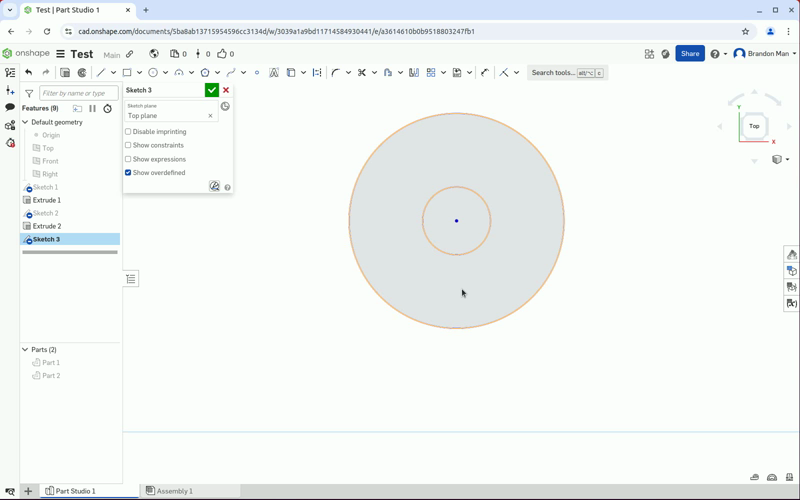
scroll(-6)
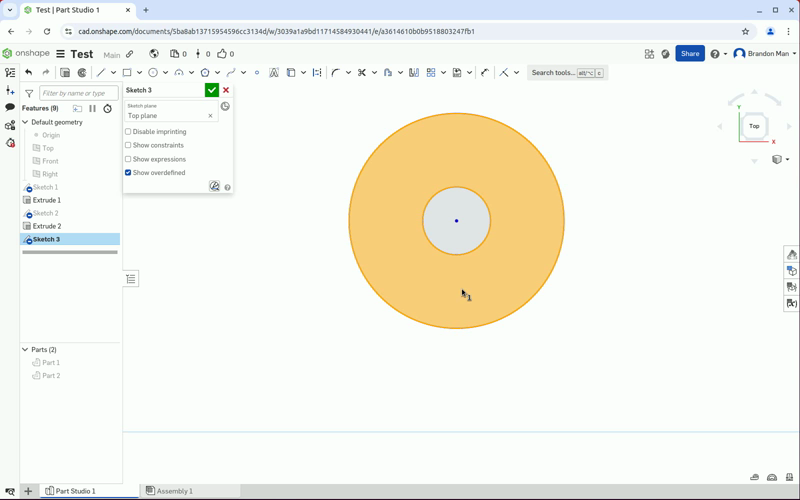
scroll(-6)
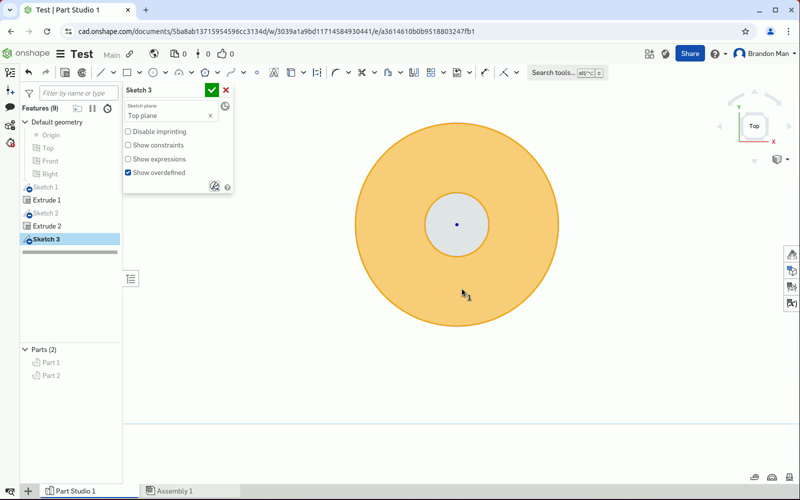
scroll(-6)
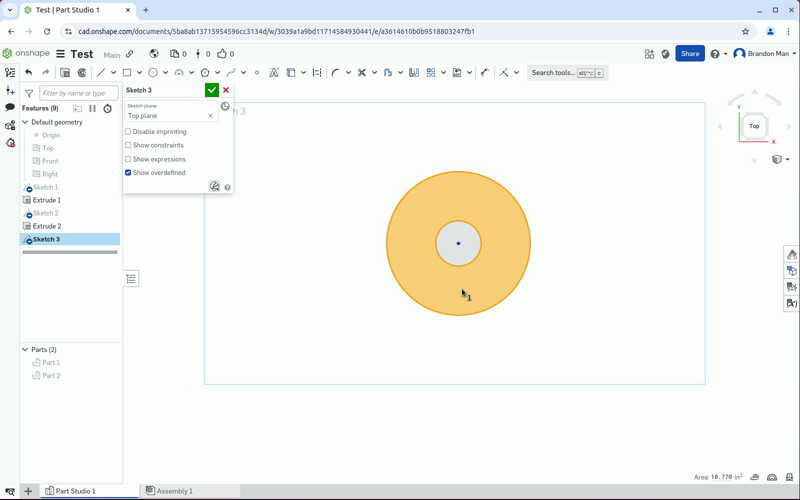
scroll(-6)
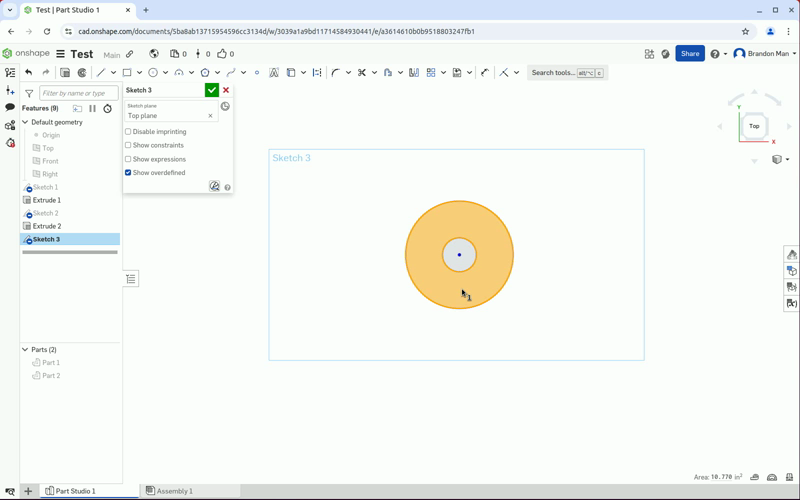
scroll(-6)
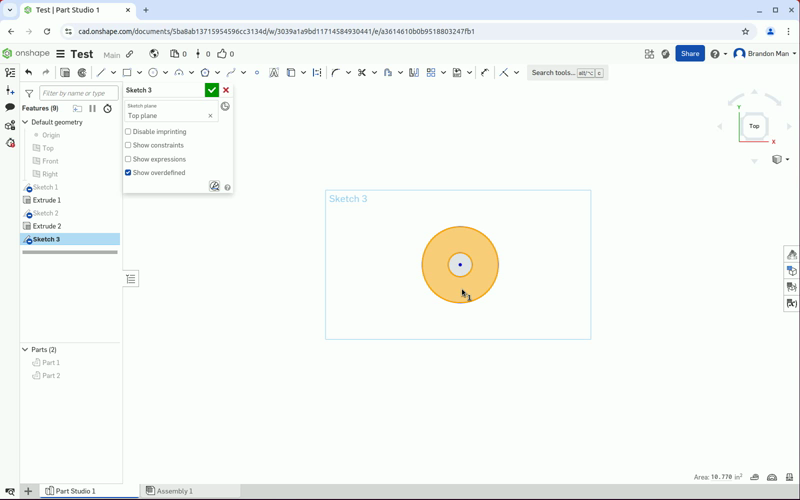
scroll(-6)
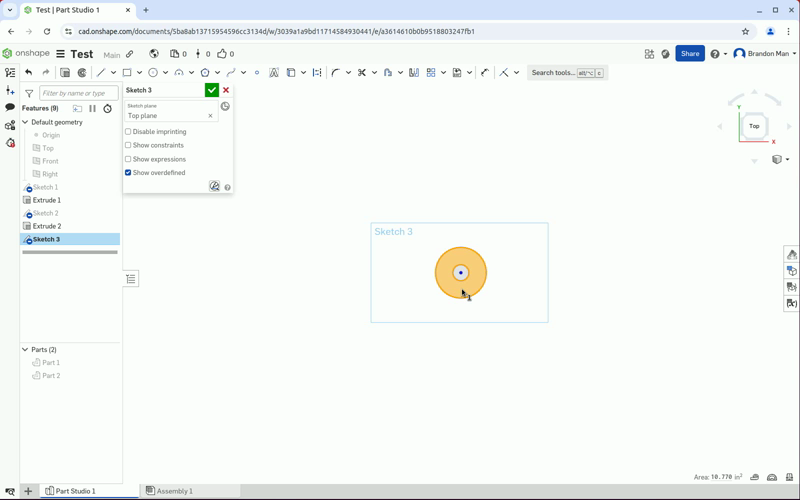
scroll(-6)
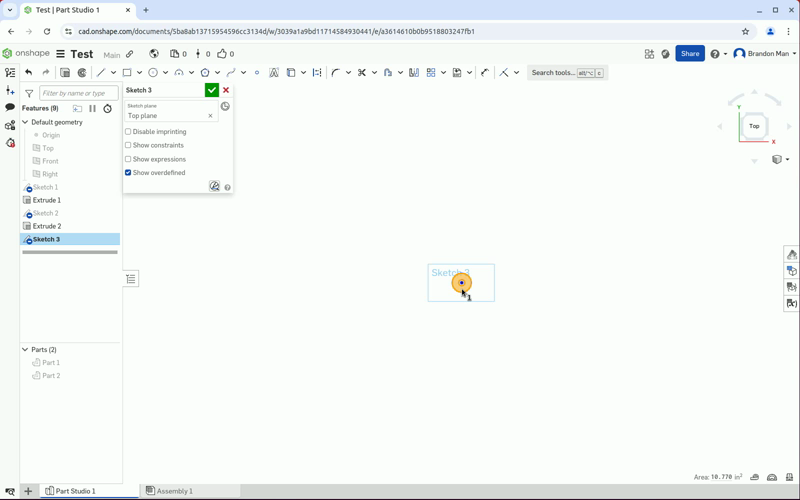
mouse_move(73, 352)
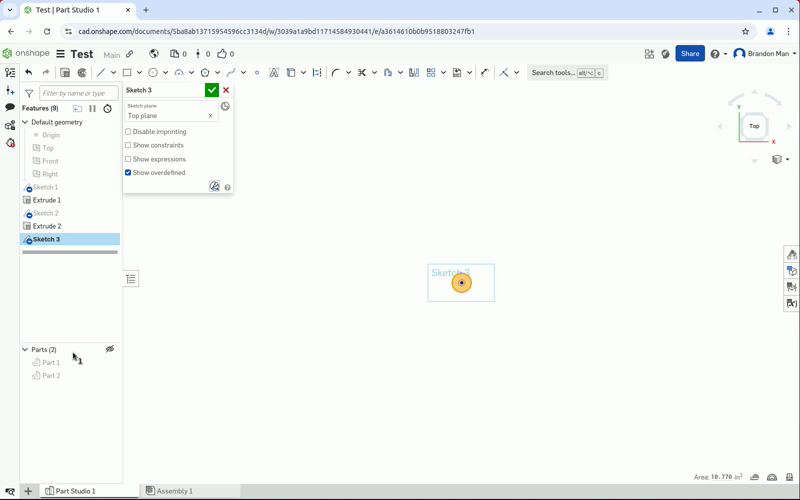
key(shift+y)
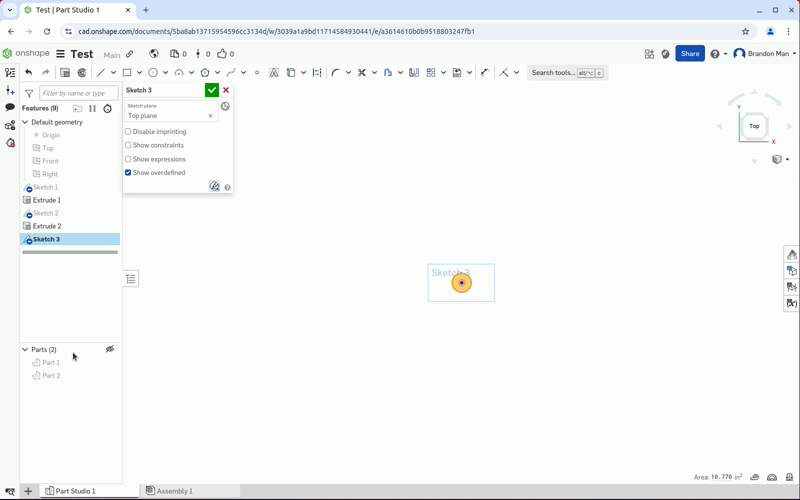
key(shift+e)
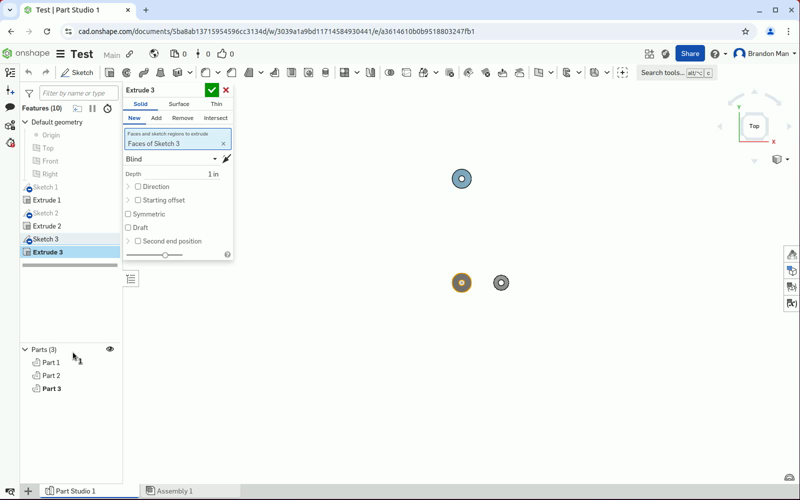
mouse_move(143, 106)
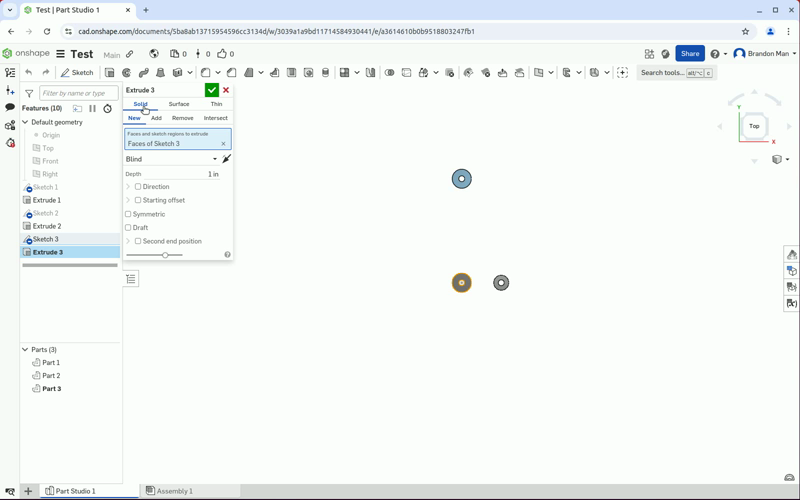
click(143, 106)
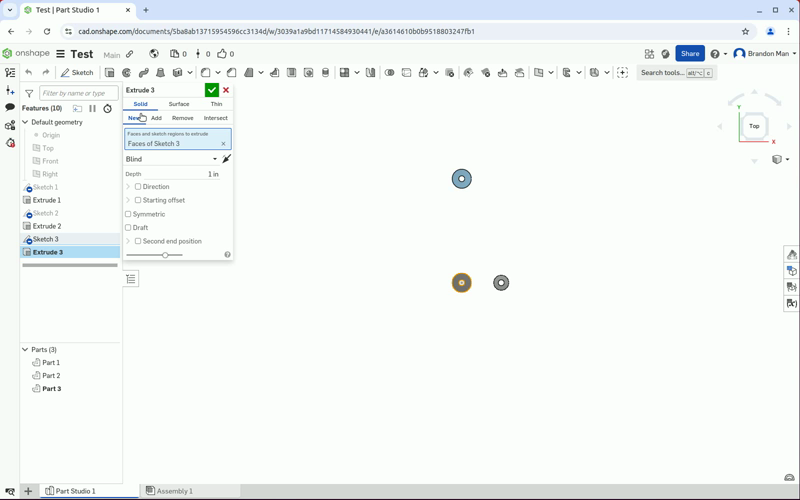
mouse_move(137, 120)
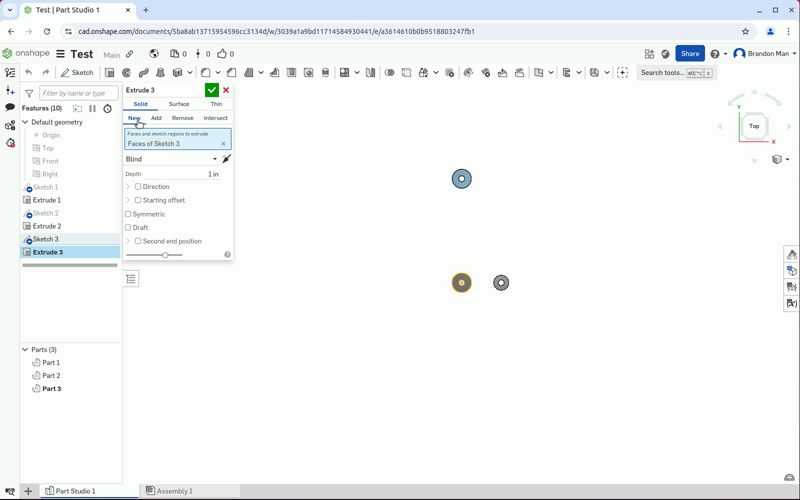
click(137, 120)
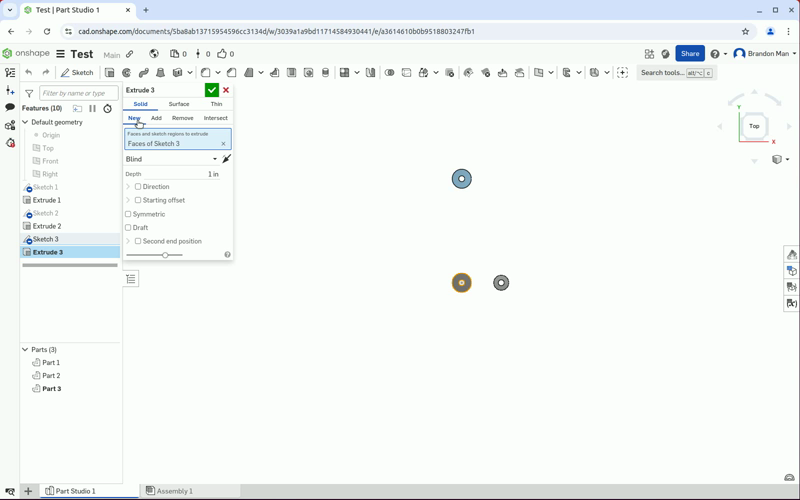
key(tab, 4)
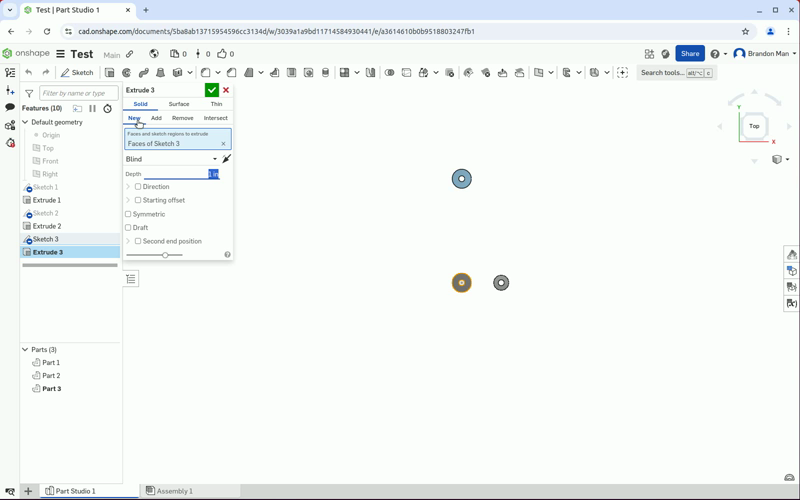
text(0.481)
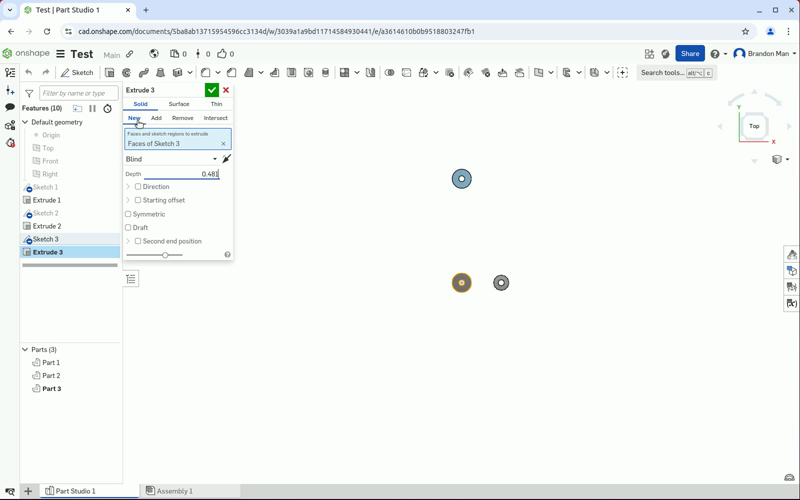
key(enter)
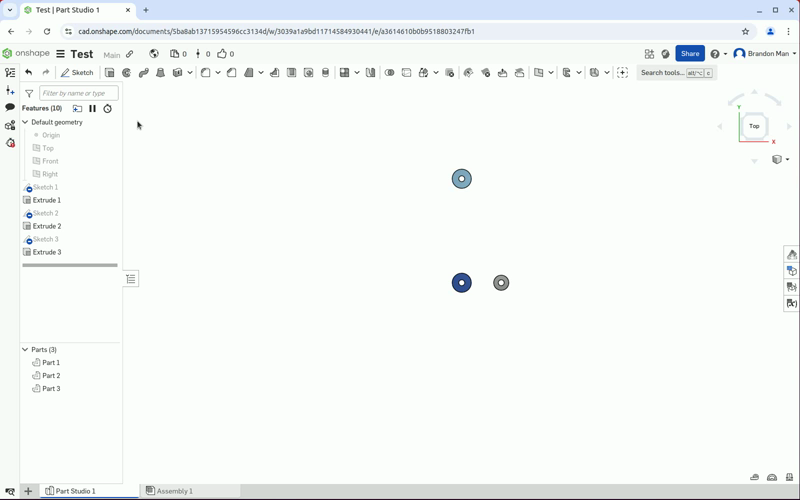
key(shift+h)
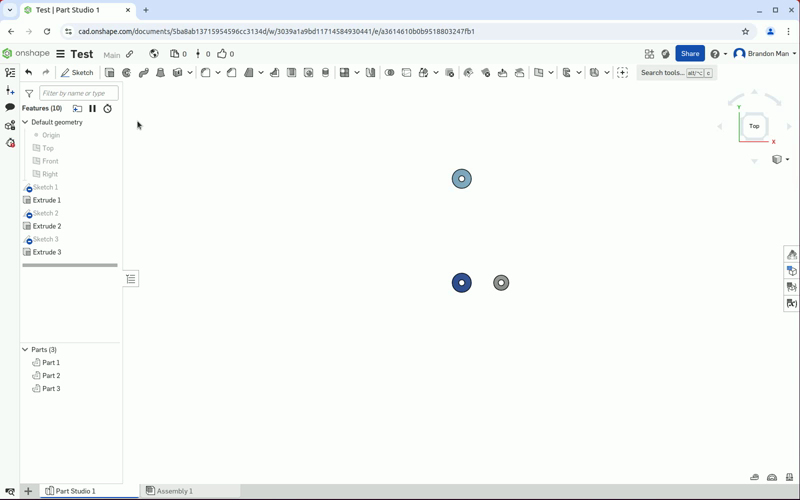
key(shift+h)
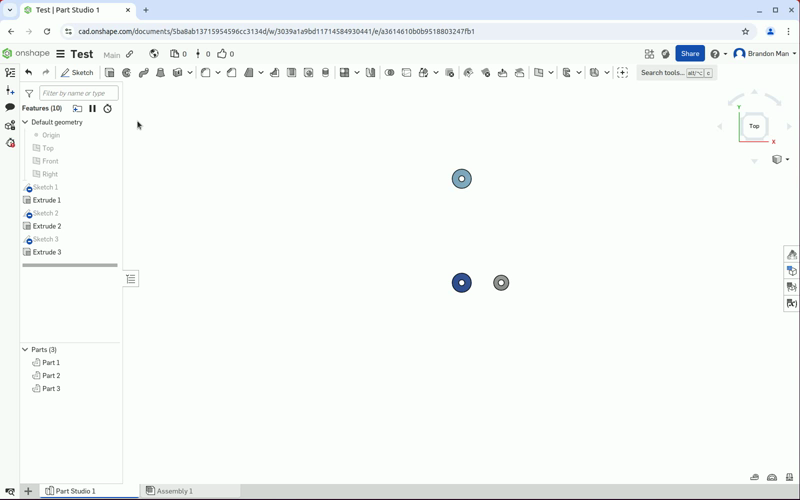
mouse_move(73, 189)
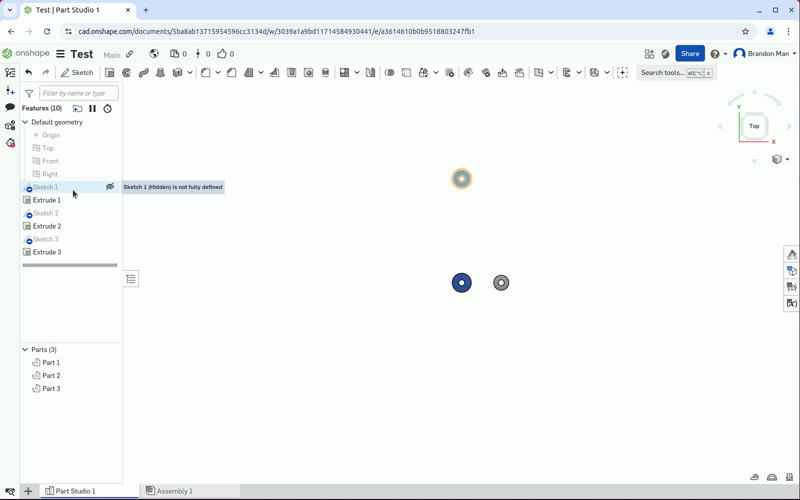
click(73, 189)
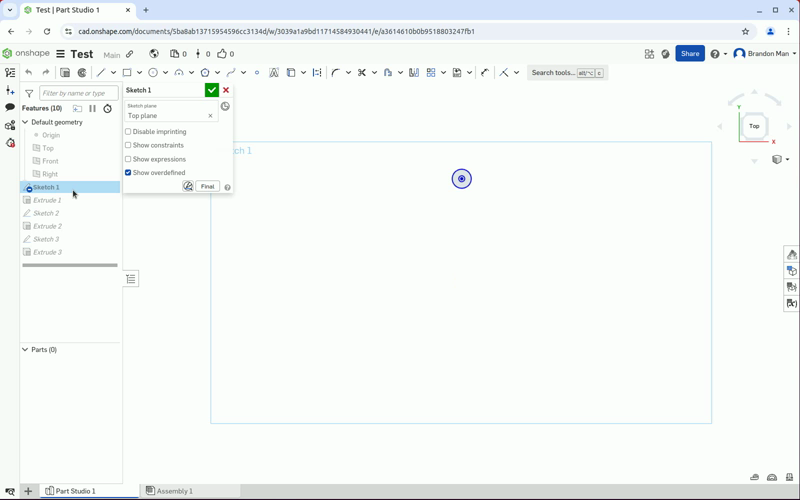
mouse_move(229, 92)
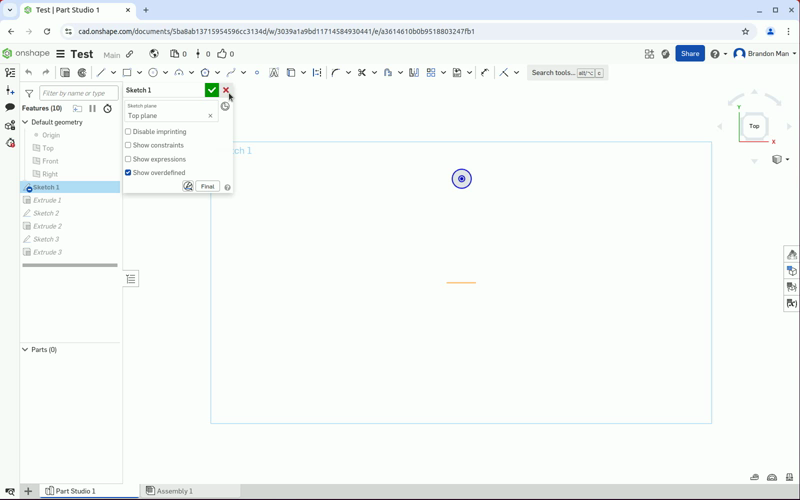
click(229, 92)
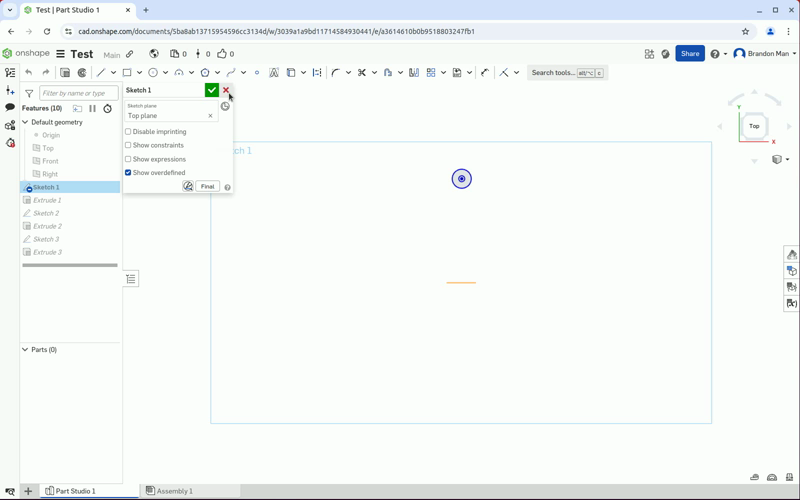
key(shift+s)
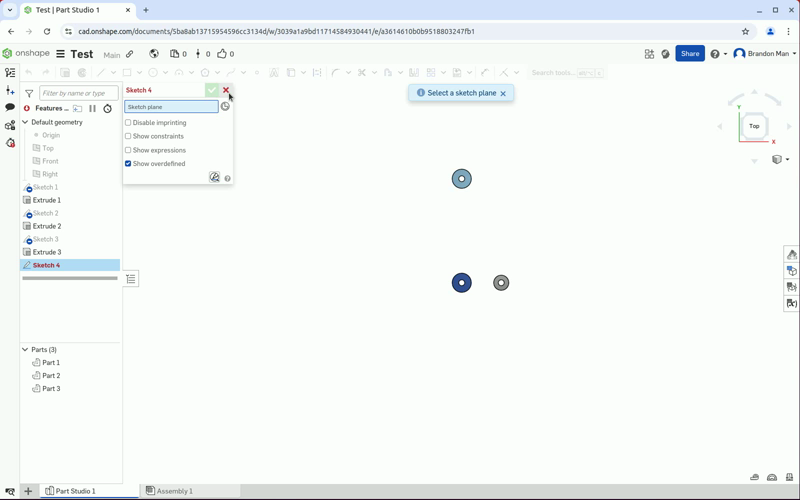
mouse_move(73, 150)
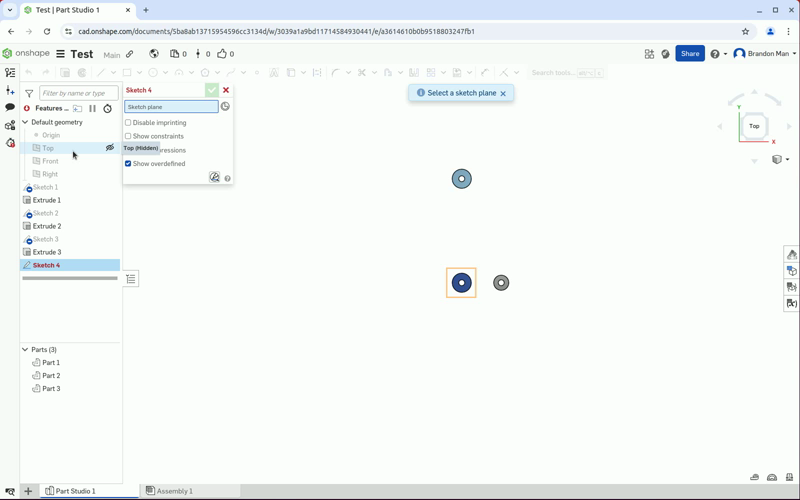
click(73, 150)
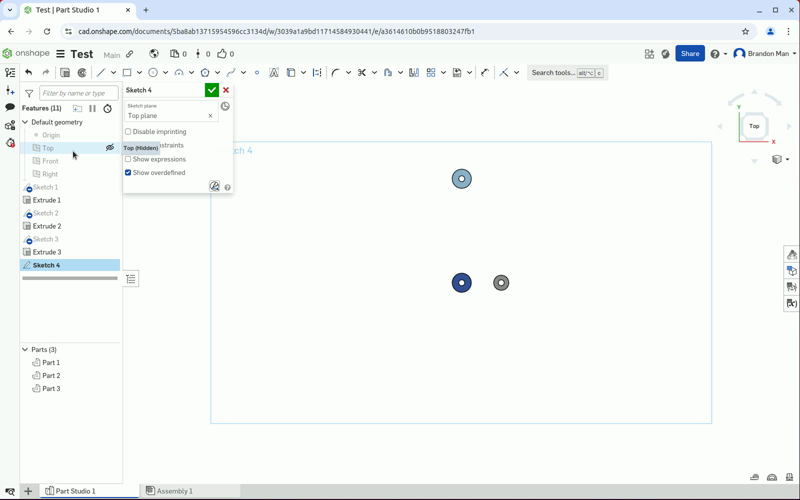
mouse_move(73, 352)
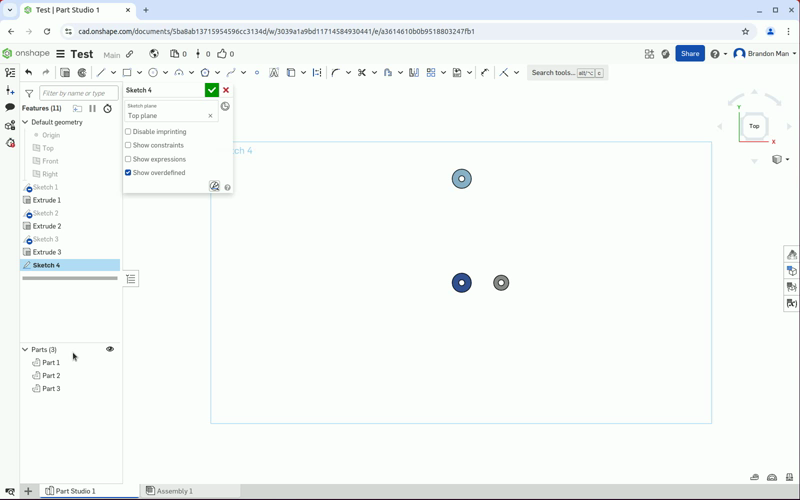
key(y)
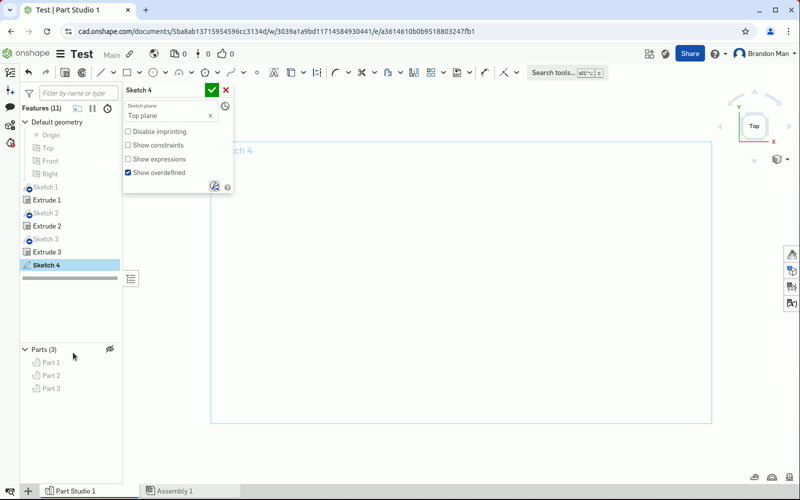
key(a)
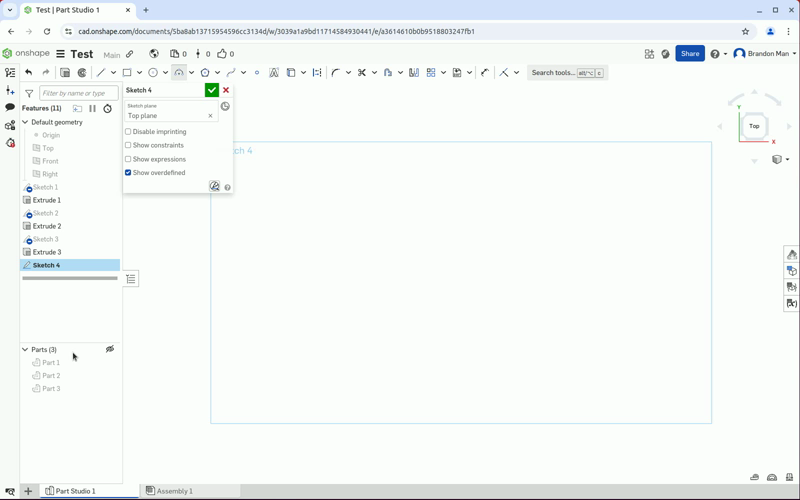
key_down(shift)
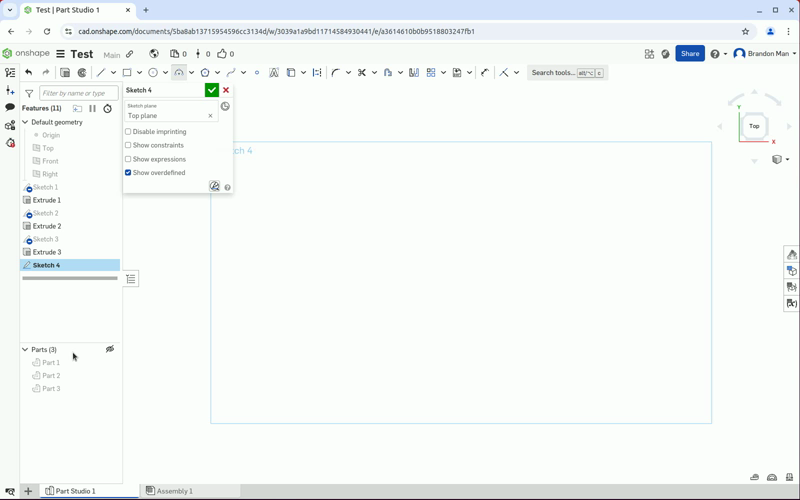
mouse_move(446, 223)
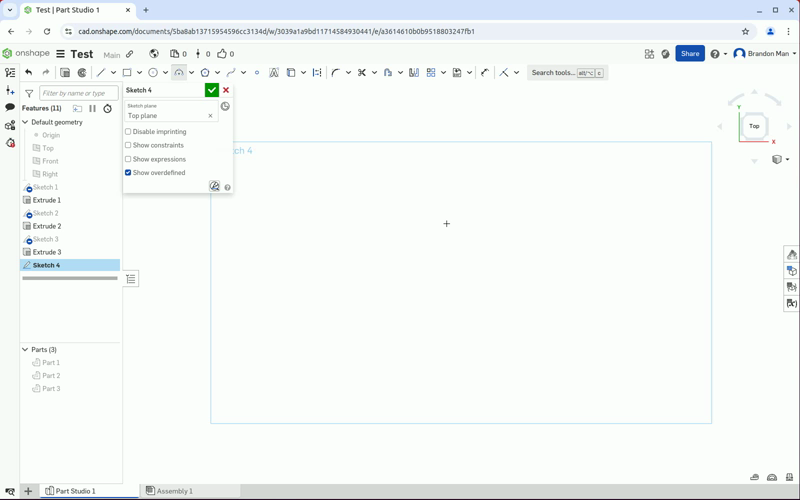
click(446, 223)
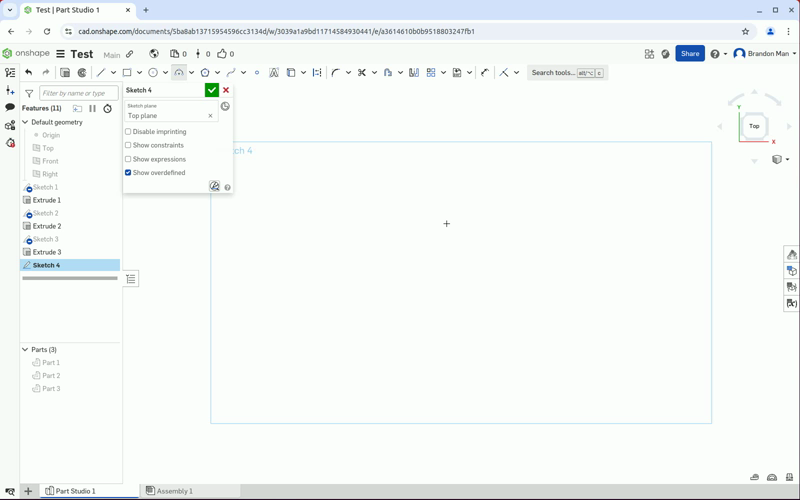
key_up(shift)
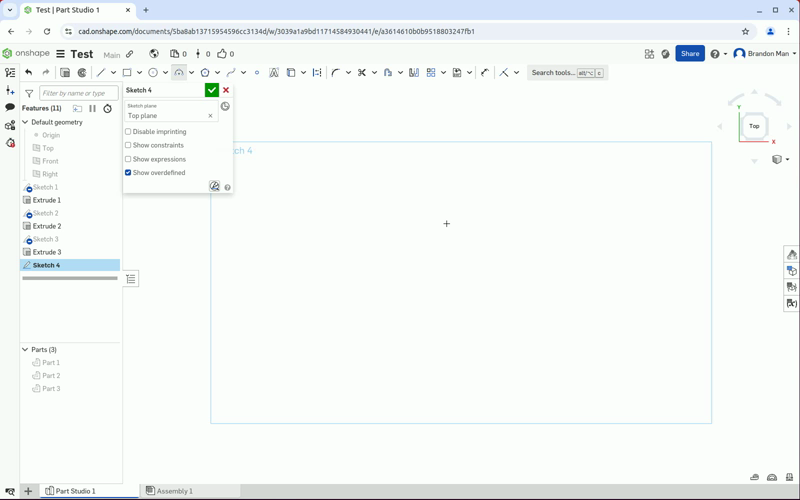
key_down(shift)
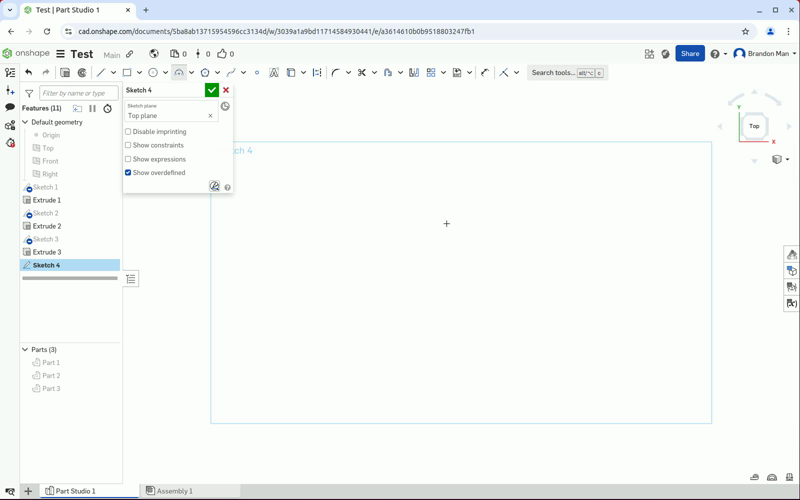
mouse_move(476, 223)
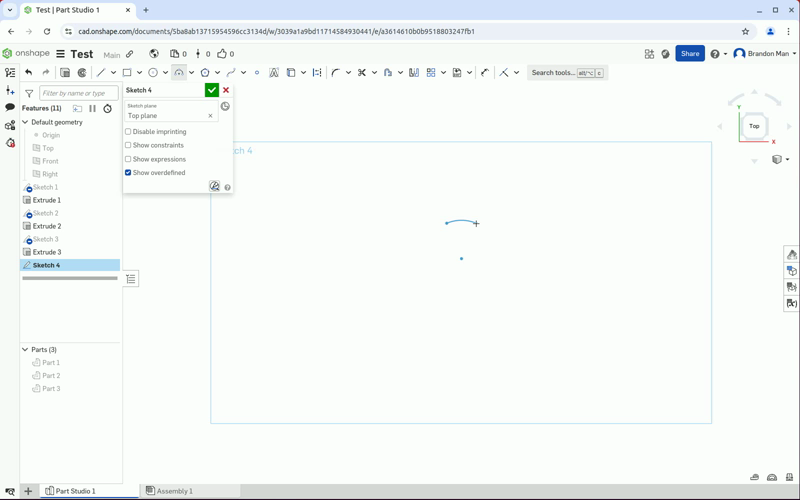
click(476, 223)
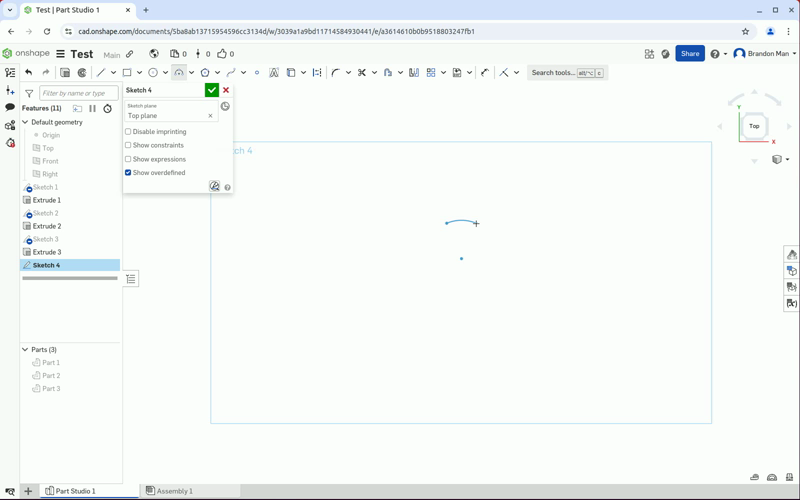
mouse_move(461, 210)
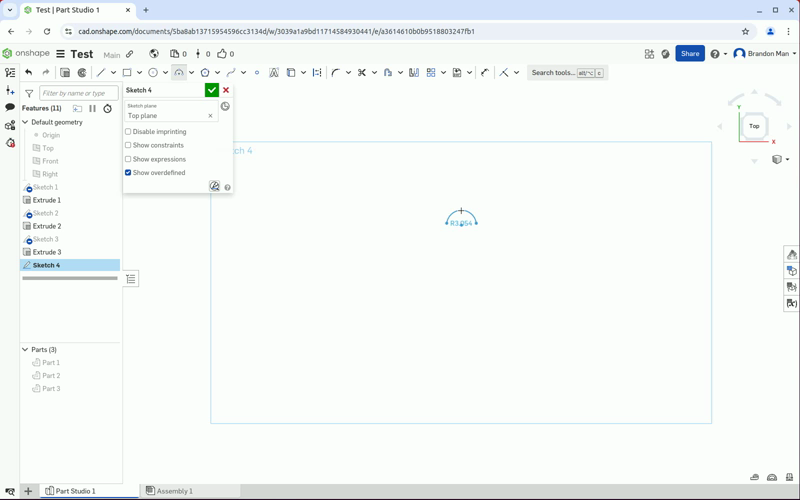
click(461, 210)
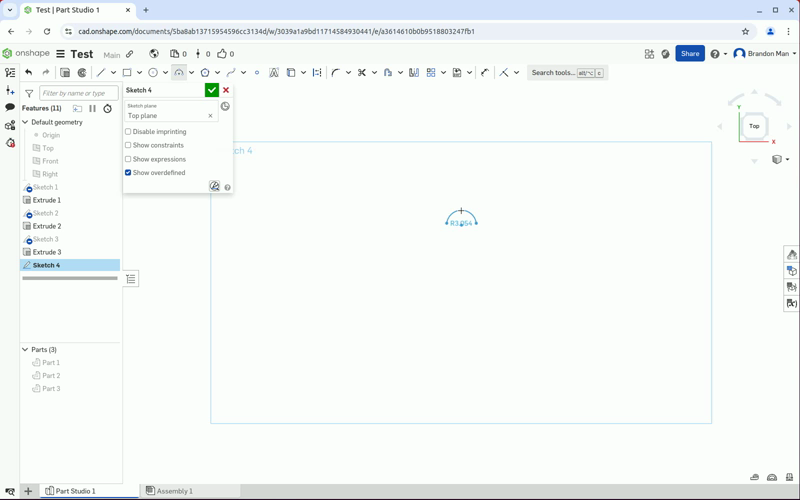
key_up(shift)
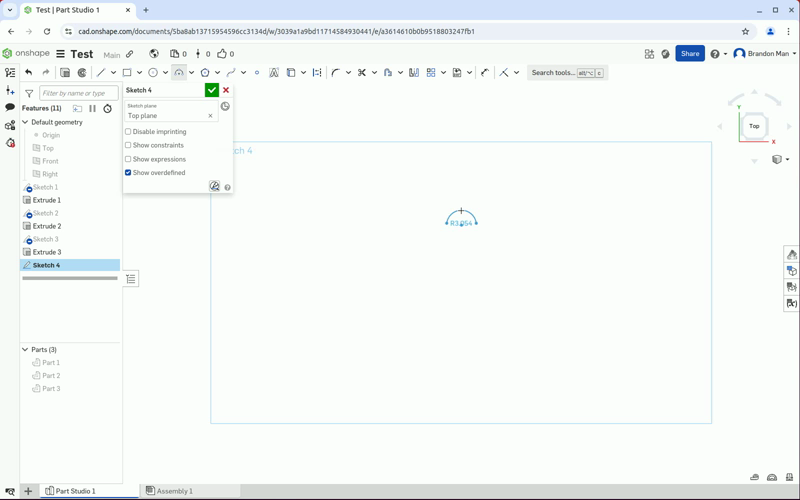
key(esc)
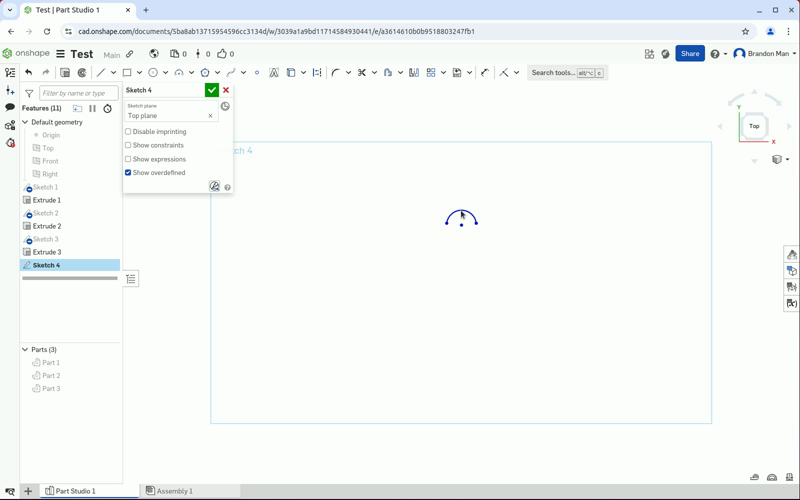
key(l)
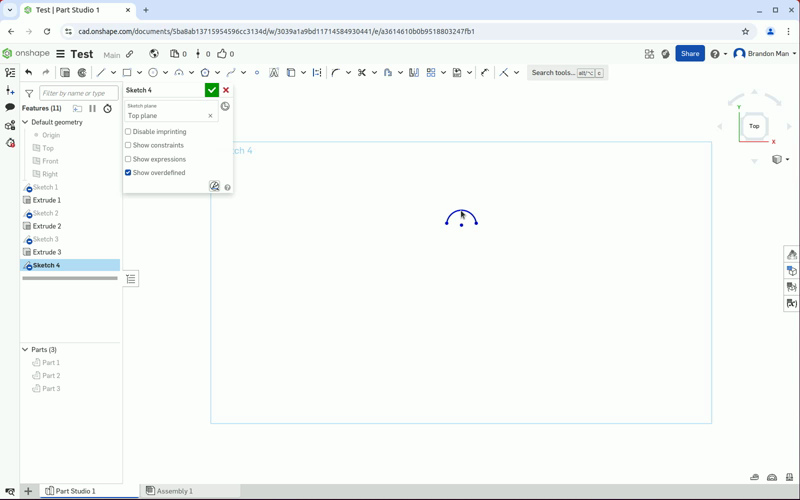
mouse_move(476, 223)
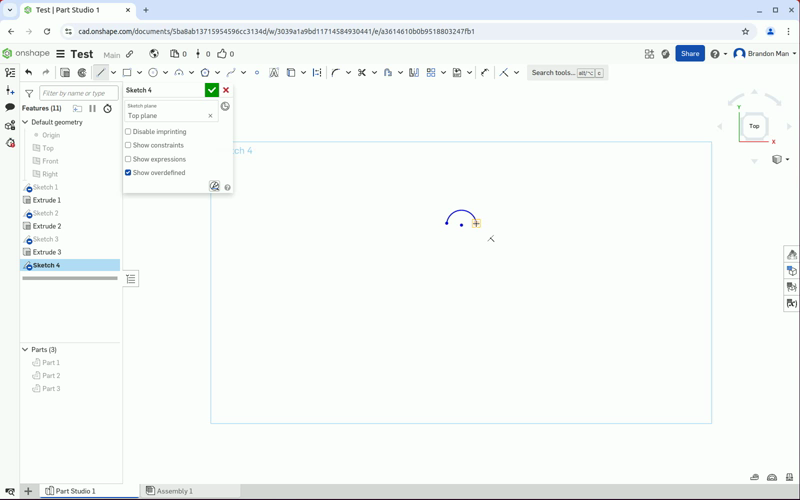
click(476, 223)
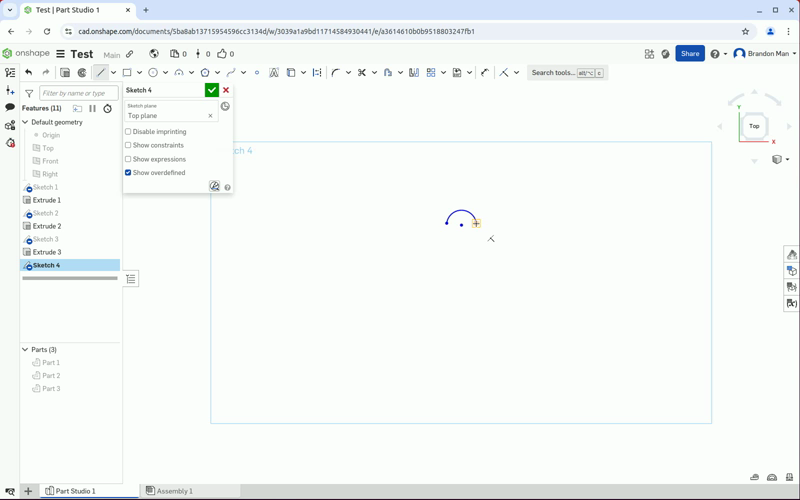
key_down(shift)
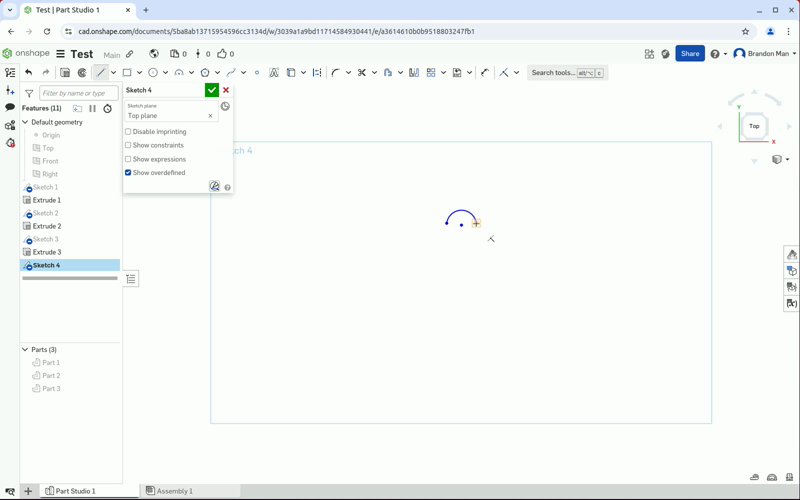
mouse_move(506, 223)
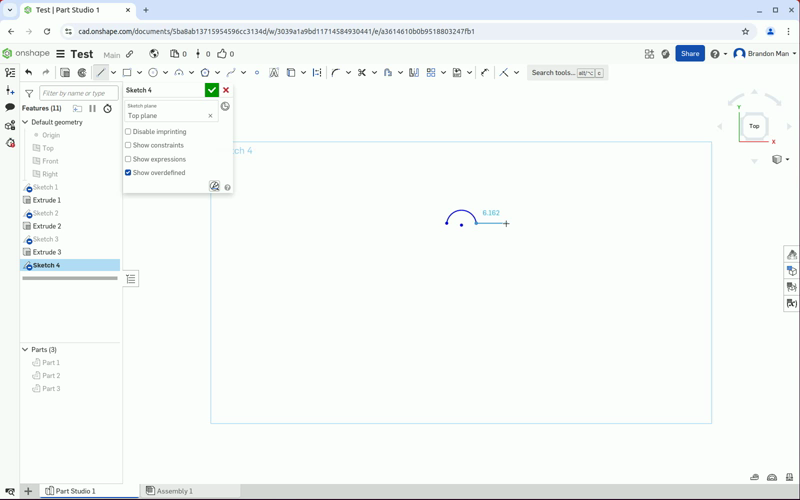
mouse_move(470, 176)
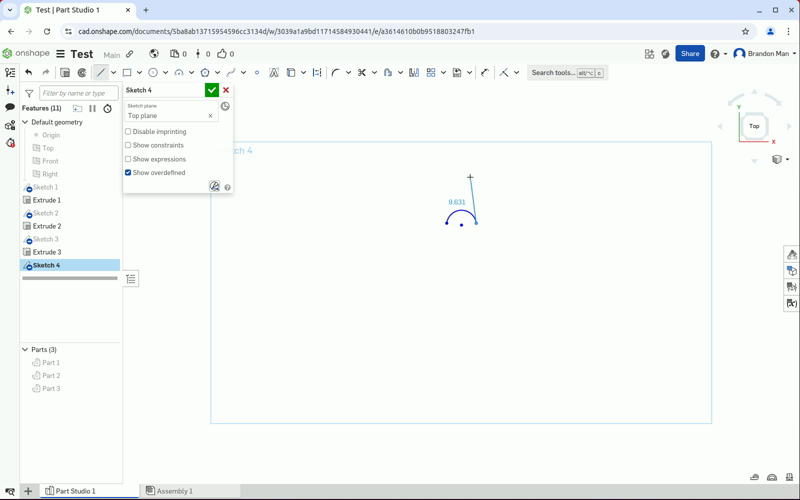
click(470, 176)
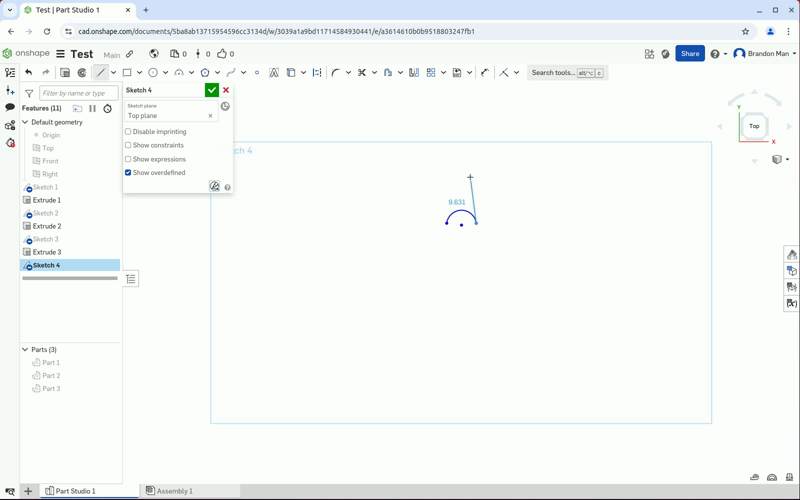
key_up(shift)
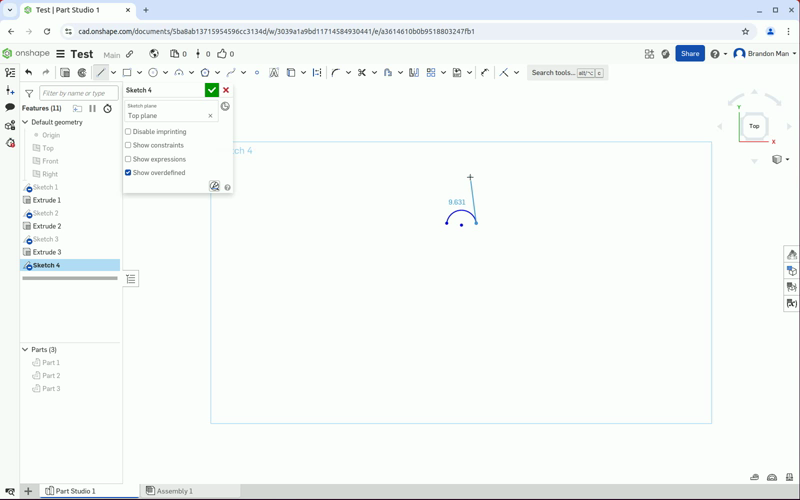
key(esc)
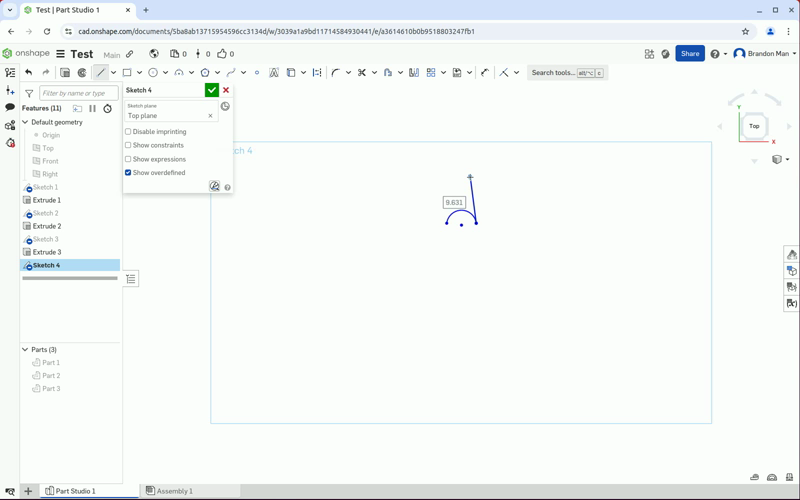
key(a)
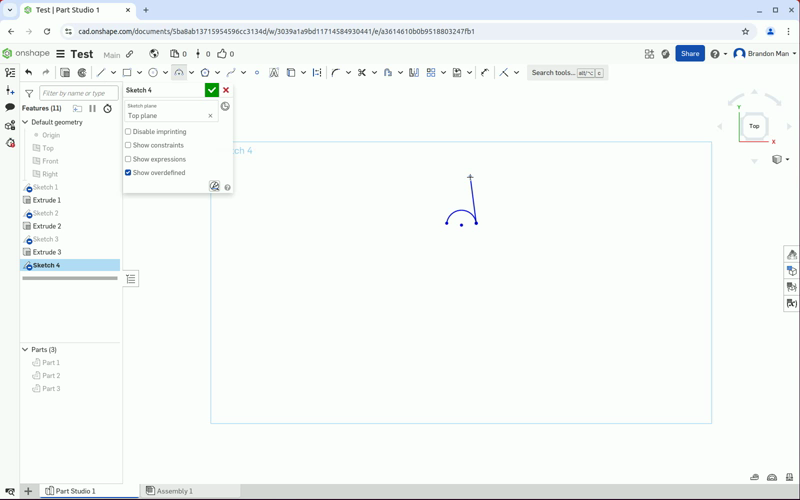
mouse_move(470, 176)
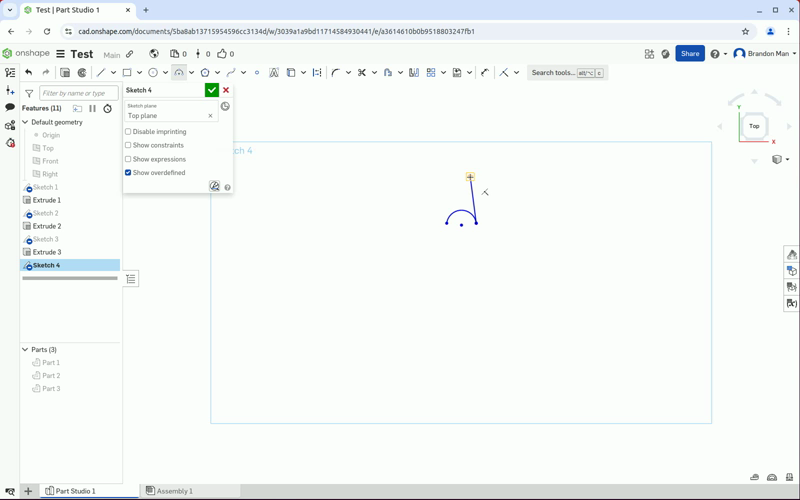
click(470, 176)
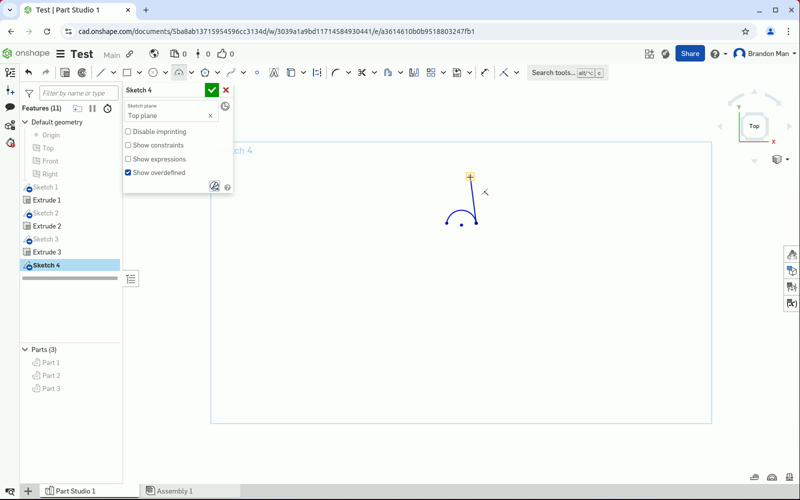
key_down(shift)
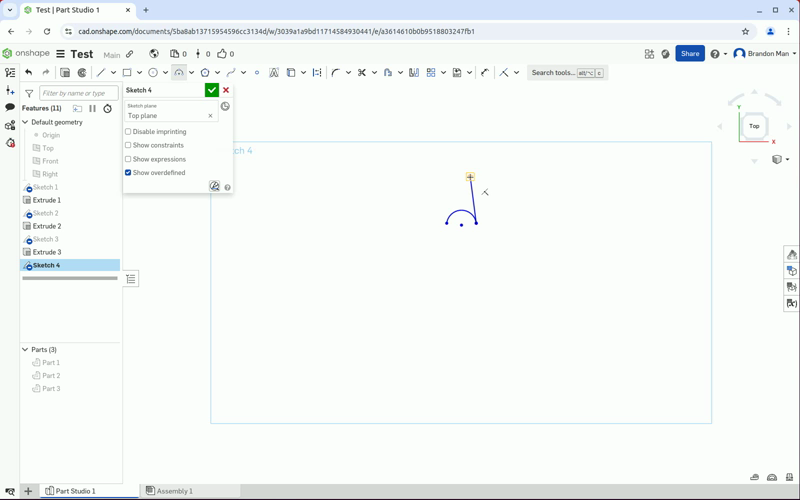
mouse_move(452, 176)
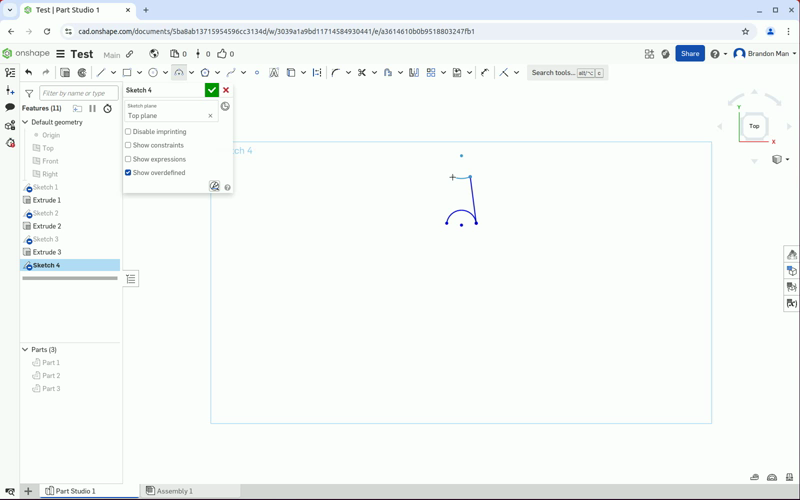
click(452, 176)
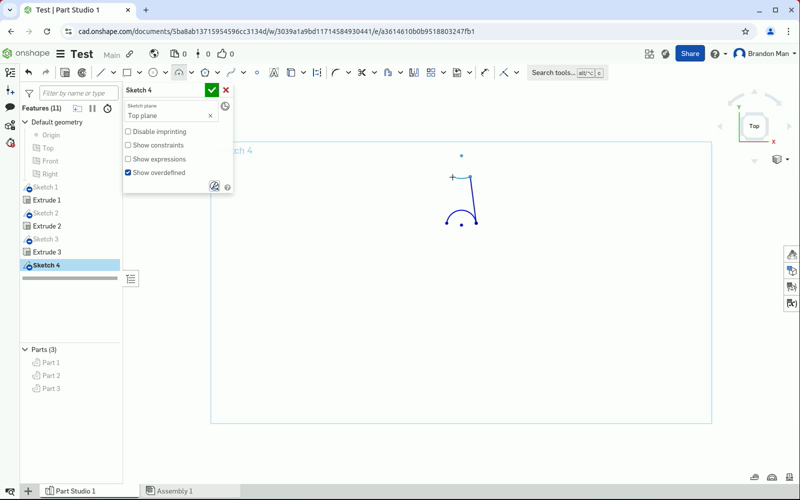
mouse_move(461, 186)
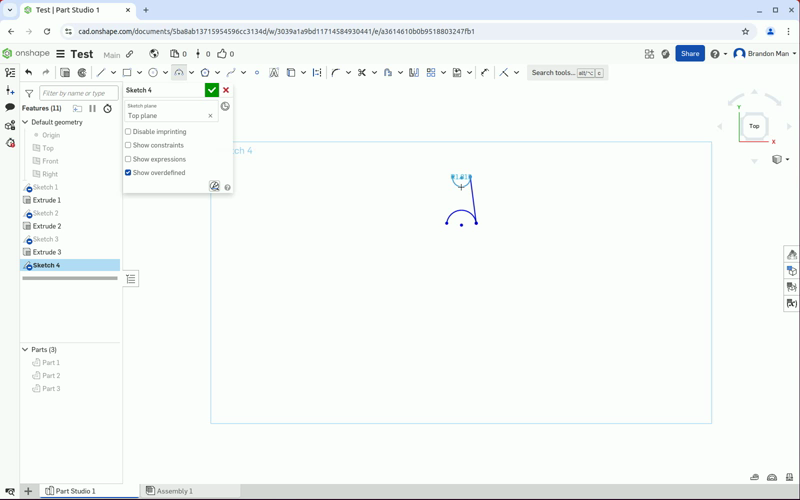
click(461, 186)
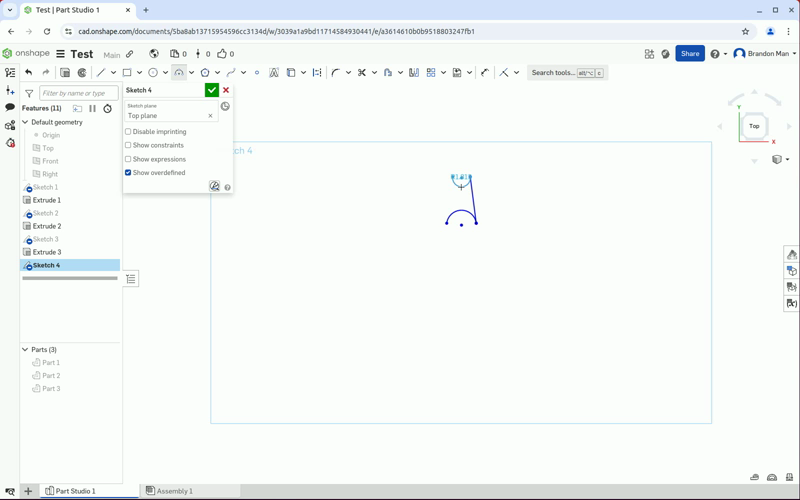
key_up(shift)
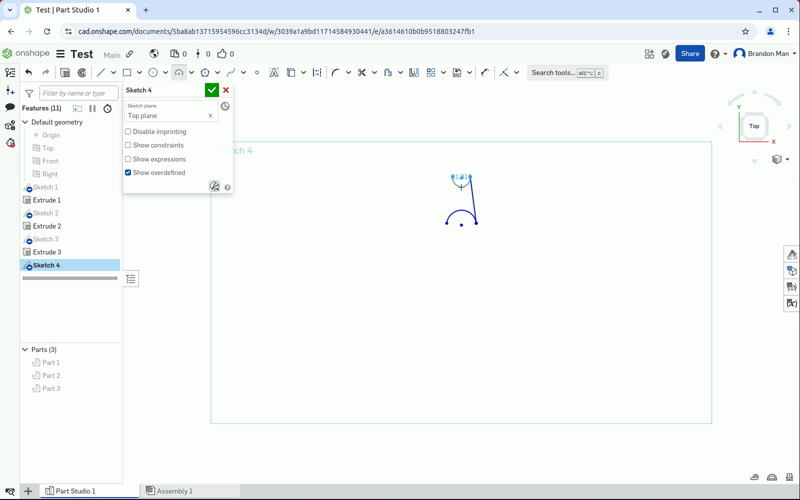
key(esc)
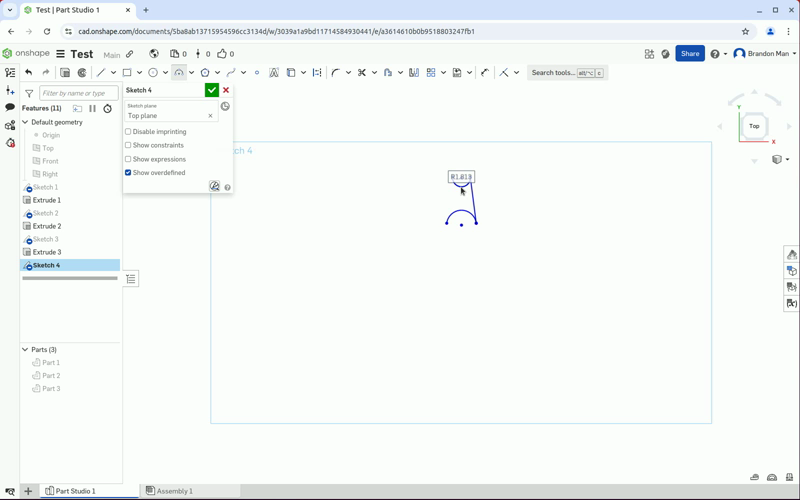
key(l)
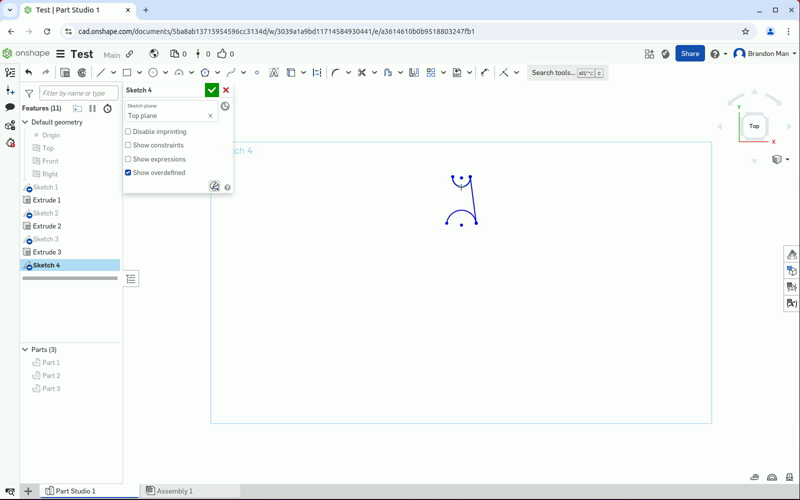
mouse_move(452, 176)
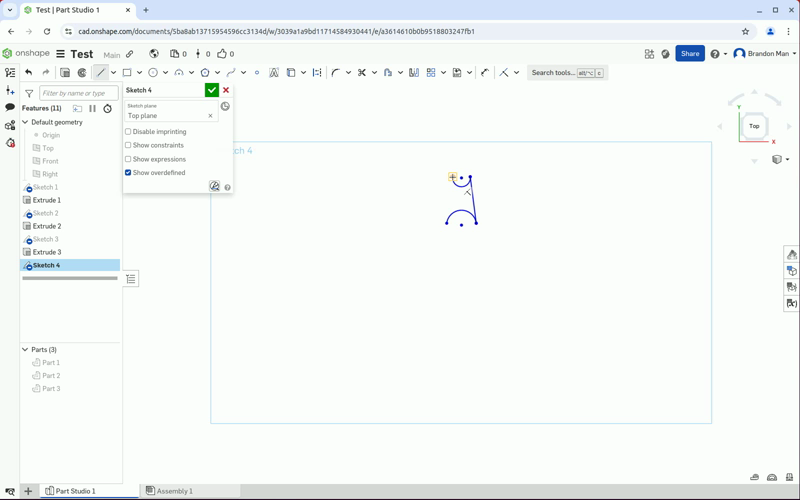
click(452, 176)
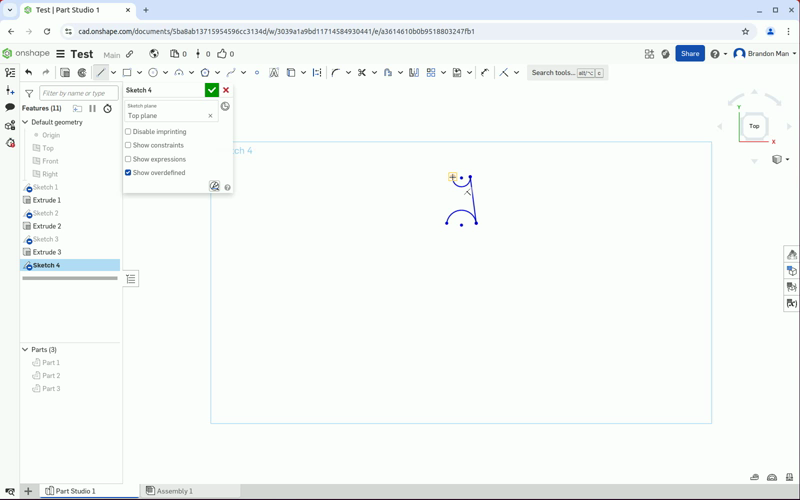
mouse_move(482, 176)
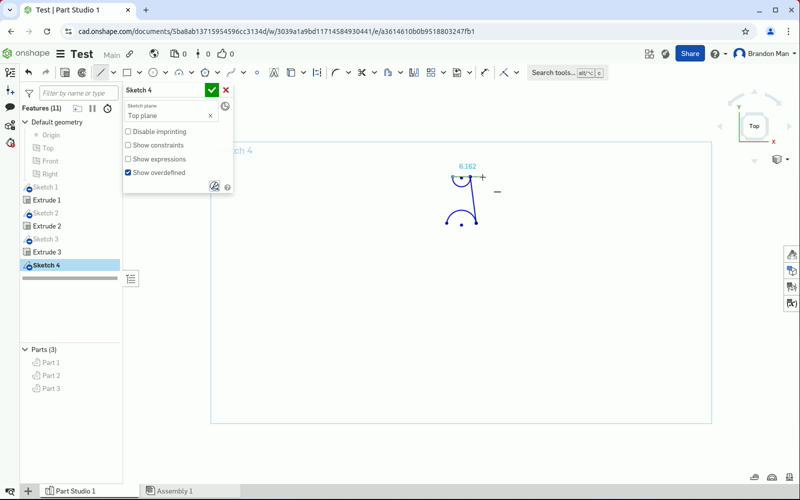
key_down(shift)
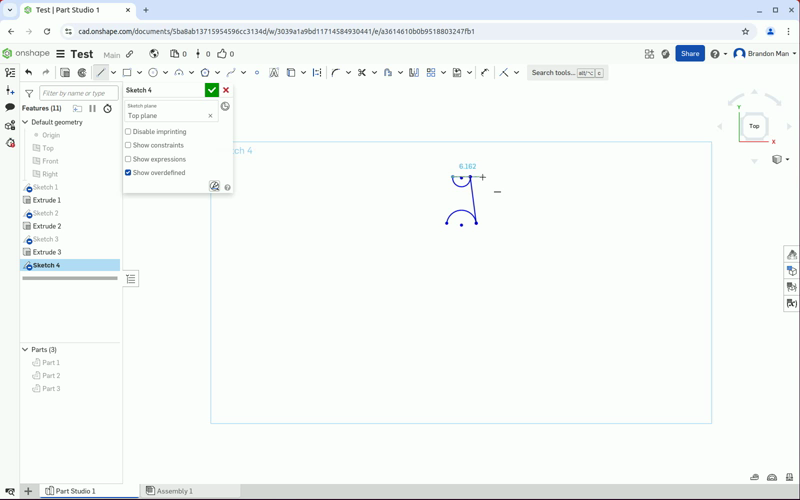
mouse_move(446, 223)
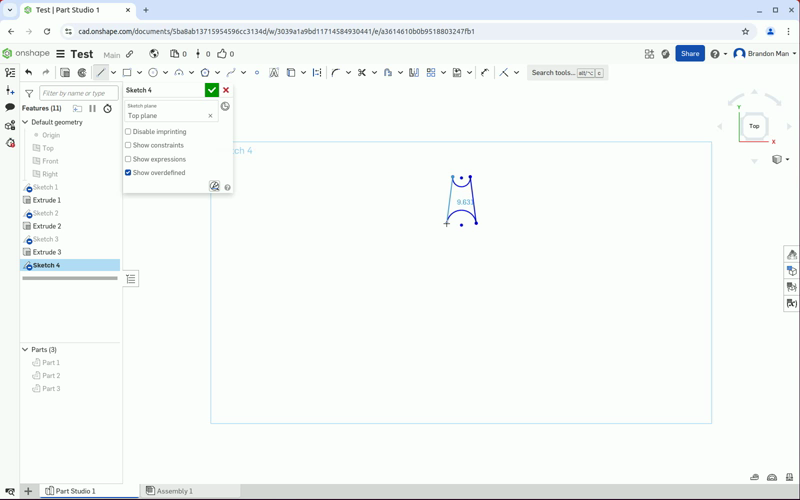
key_up(shift)
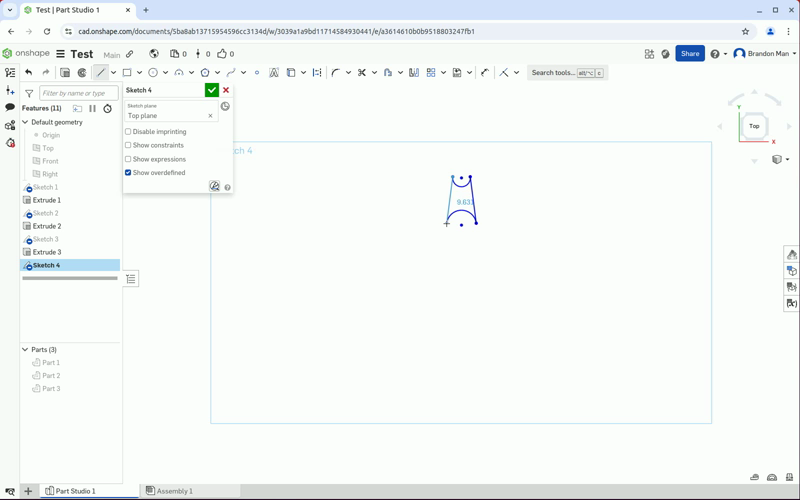
click(446, 223)
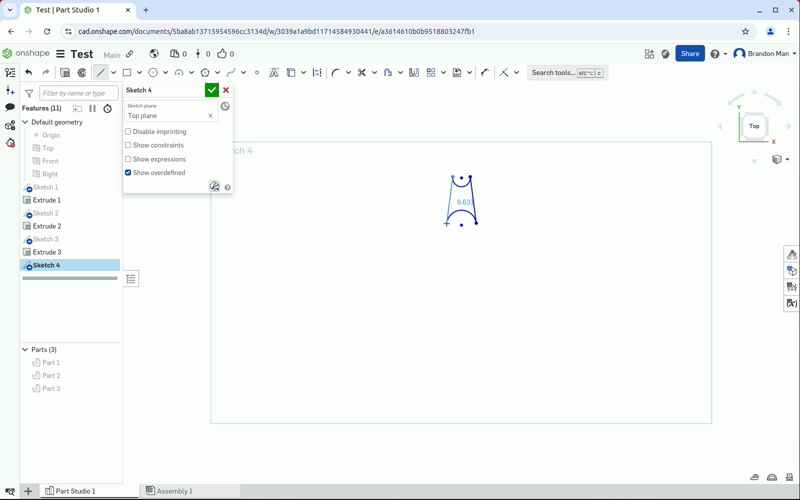
key(esc)
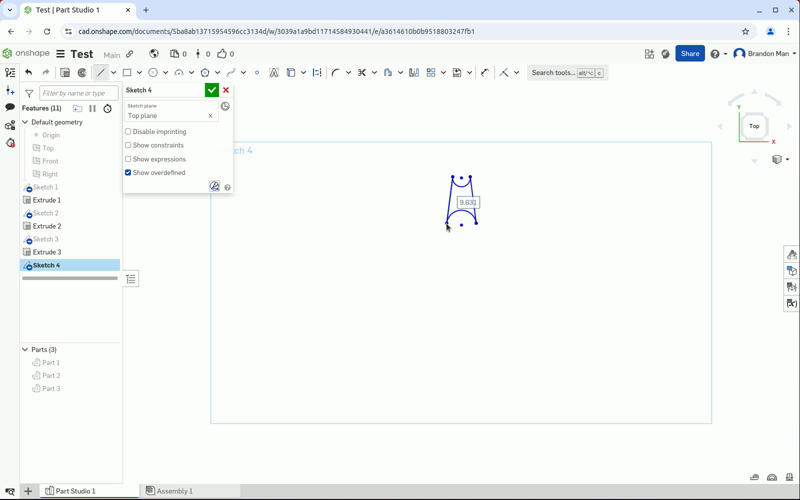
key(c)
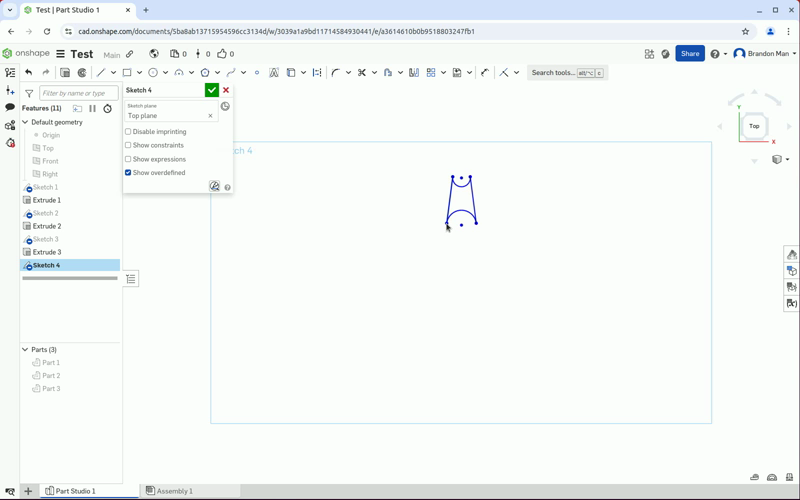
key_down(shift)
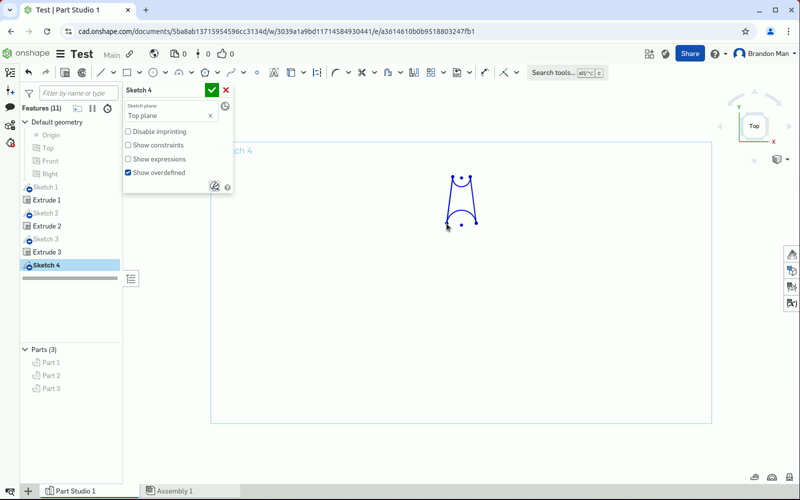
mouse_move(458, 191)
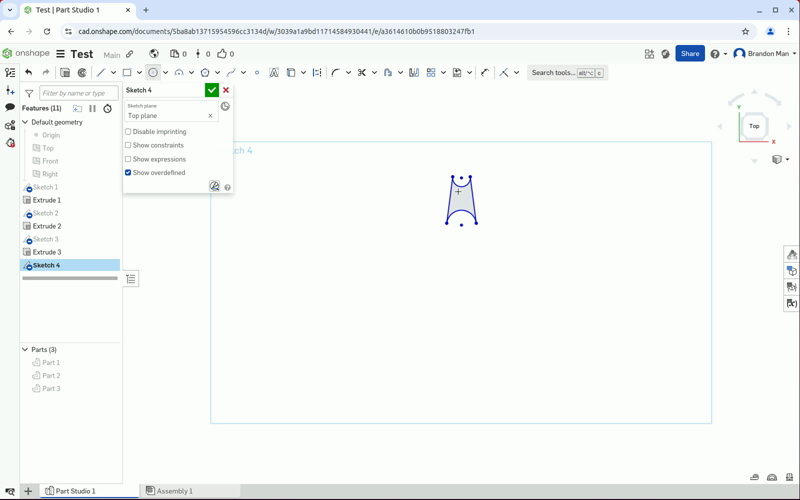
click(458, 191)
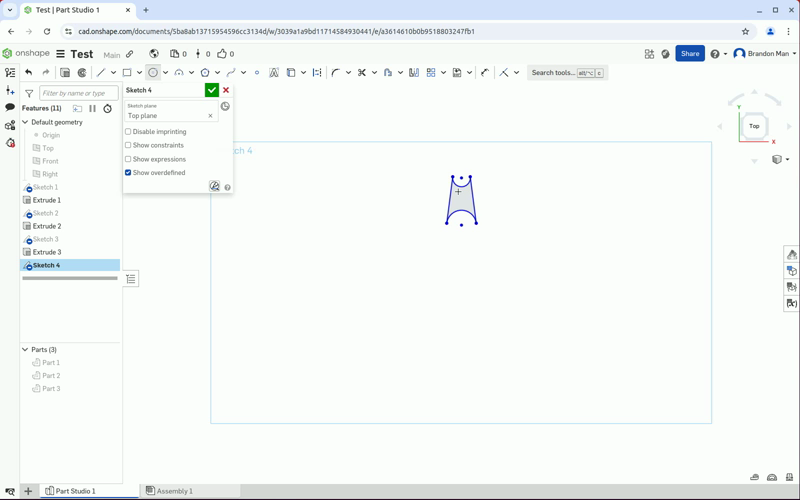
key_up(shift)
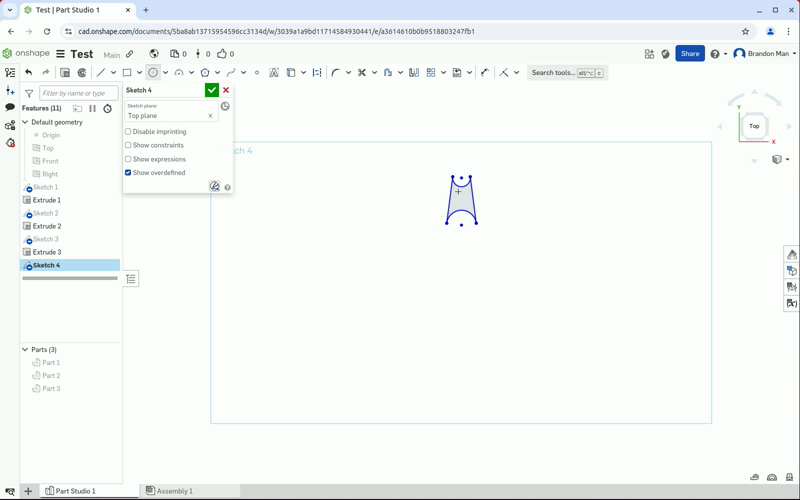
mouse_move(461, 191)
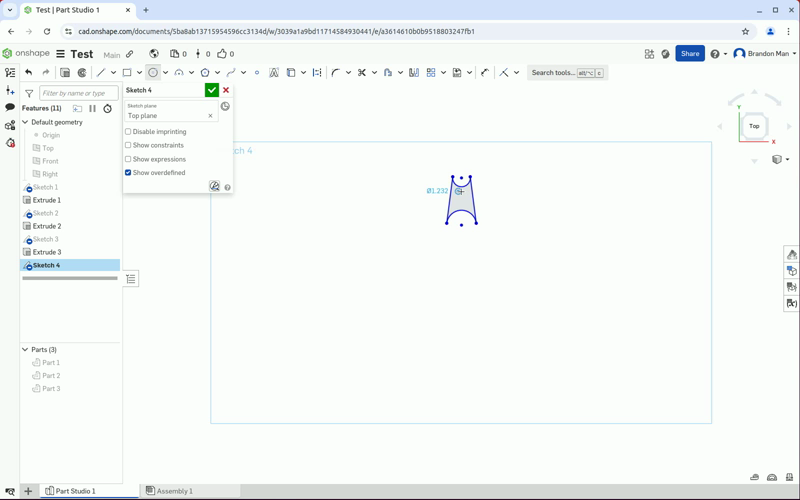
scroll(6)
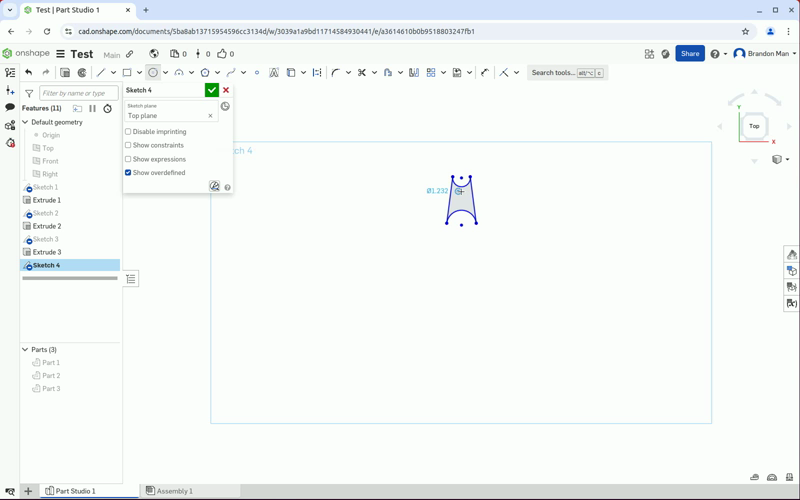
scroll(6)
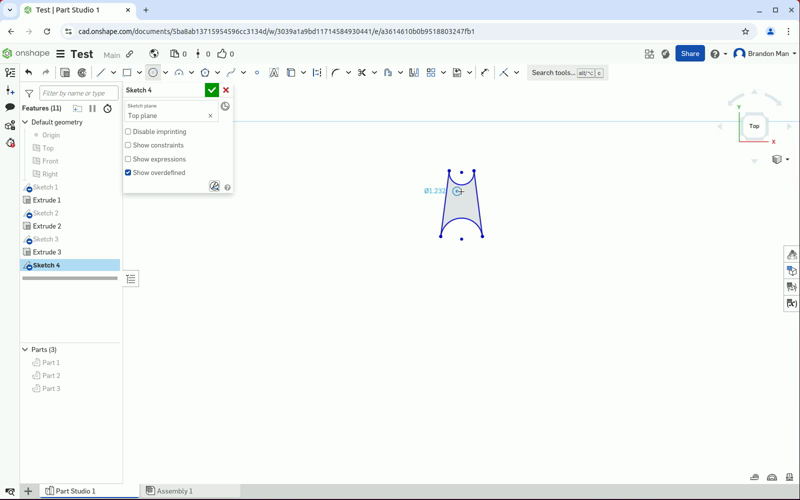
scroll(6)
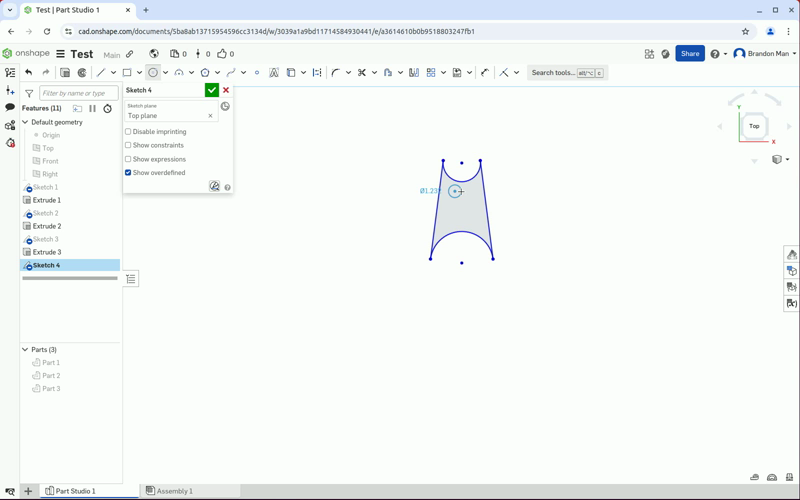
scroll(6)
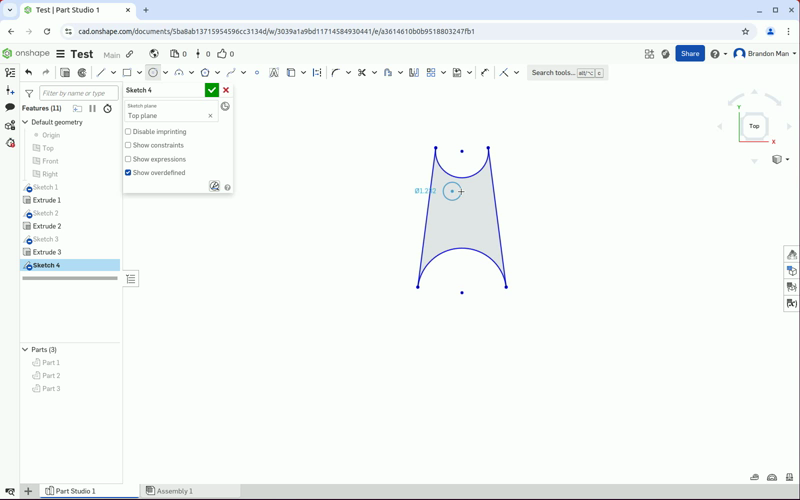
scroll(6)
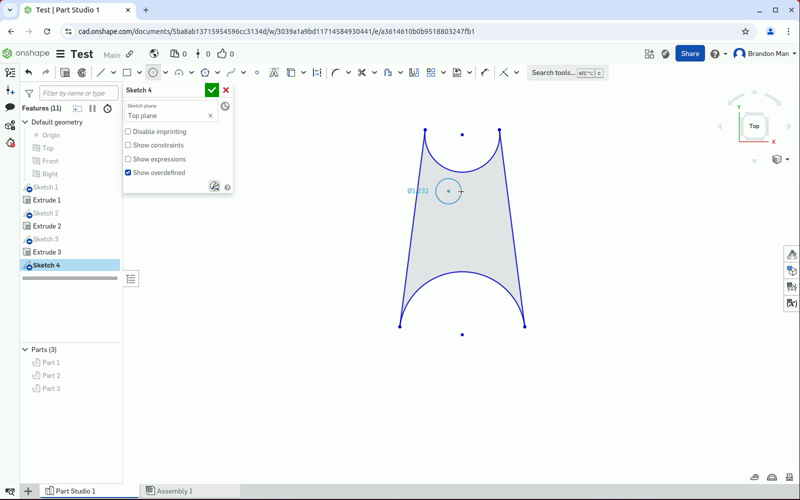
scroll(6)
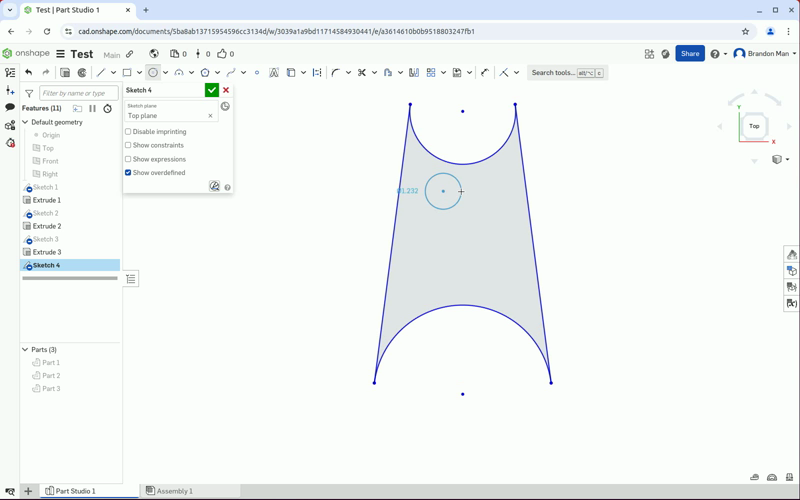
scroll(6)
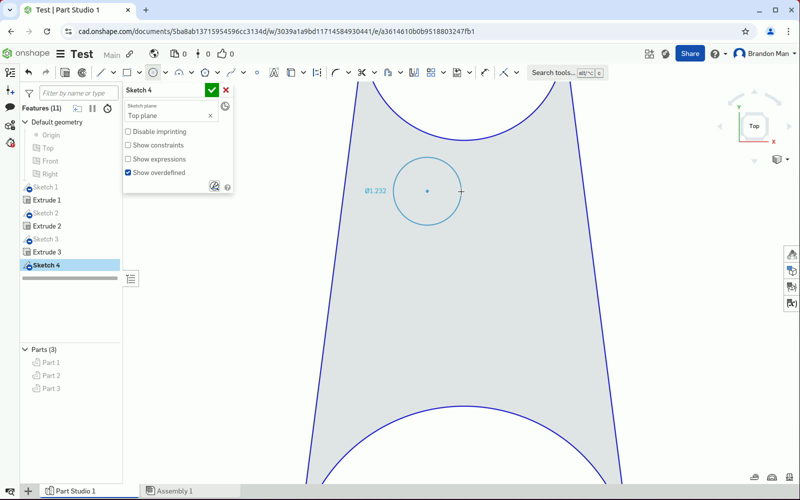
click(461, 191)
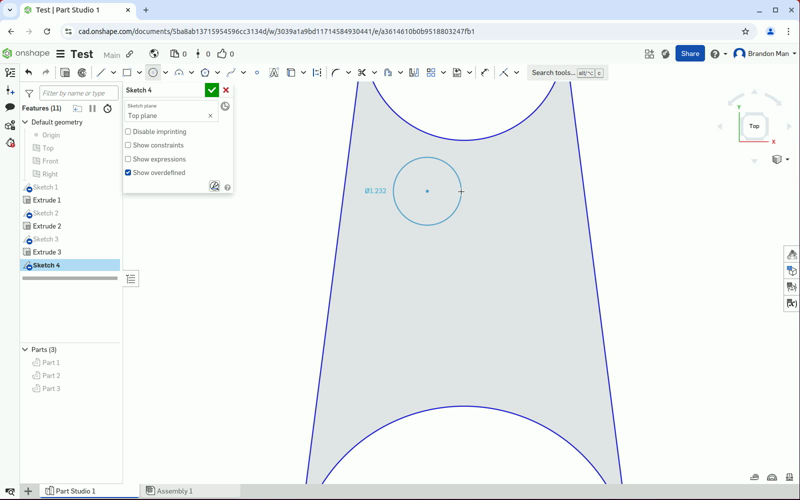
scroll(-6)
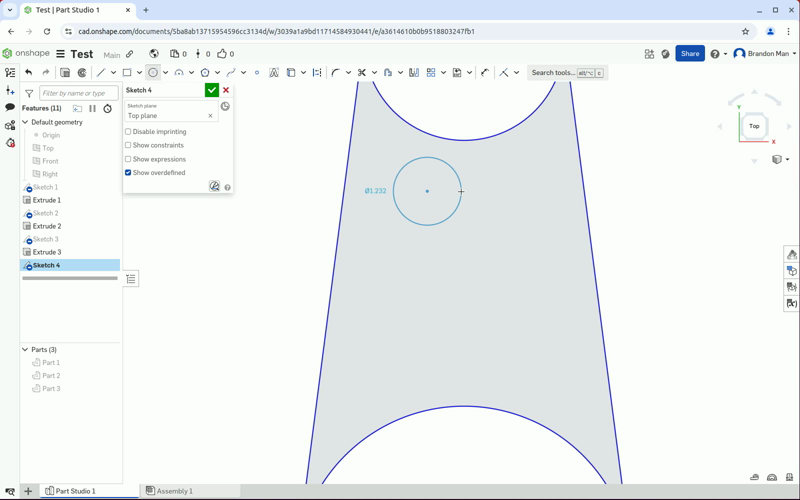
scroll(-6)
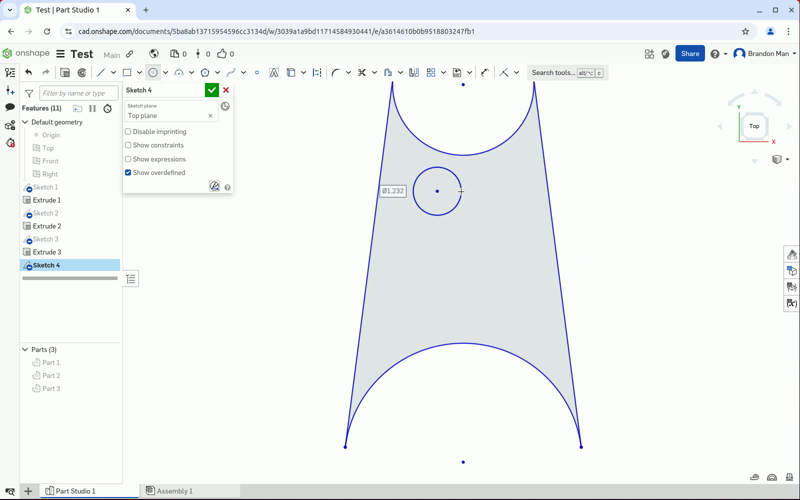
scroll(-6)
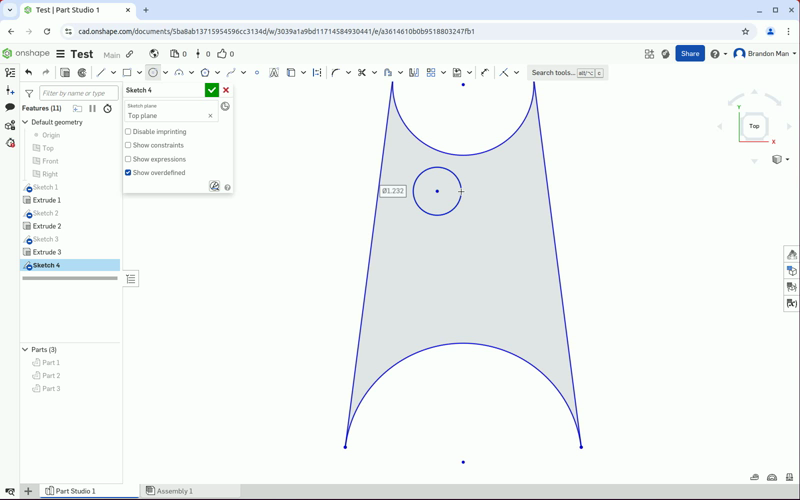
scroll(-6)
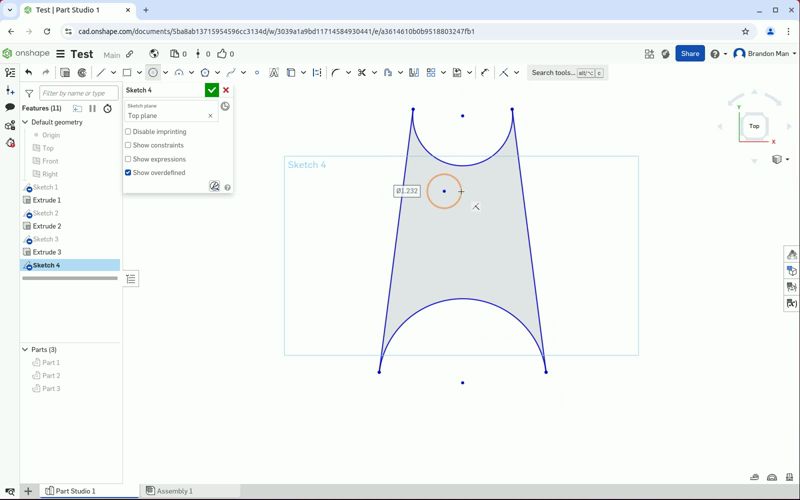
scroll(-6)
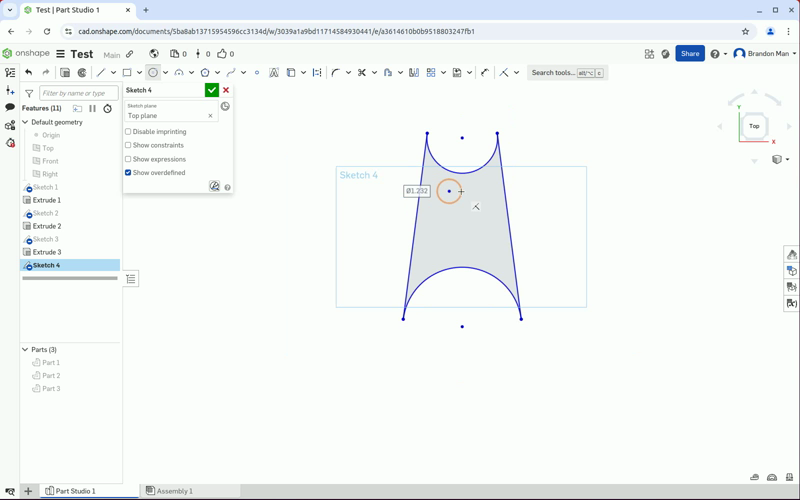
scroll(-6)
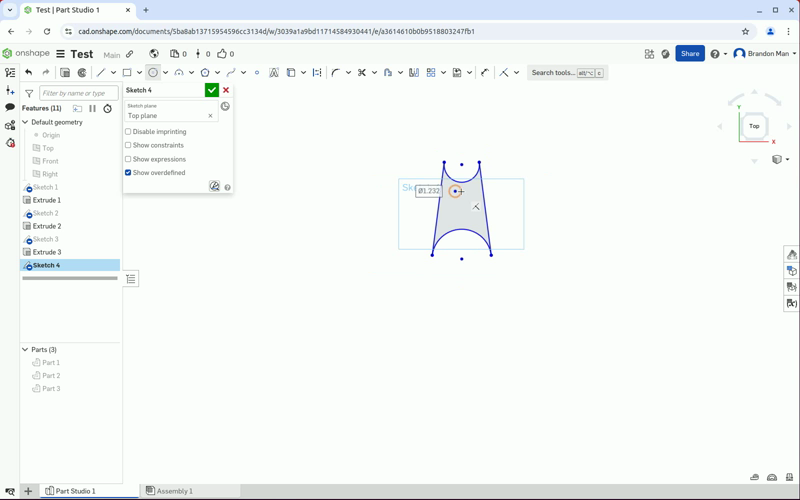
scroll(-6)
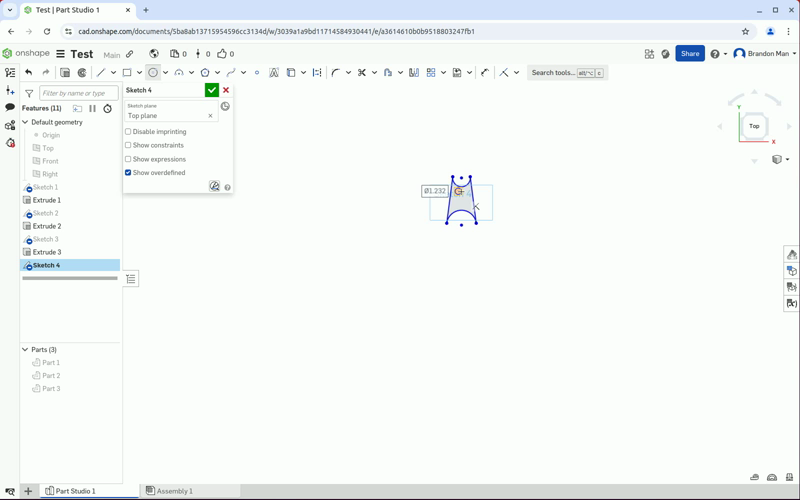
key(esc)
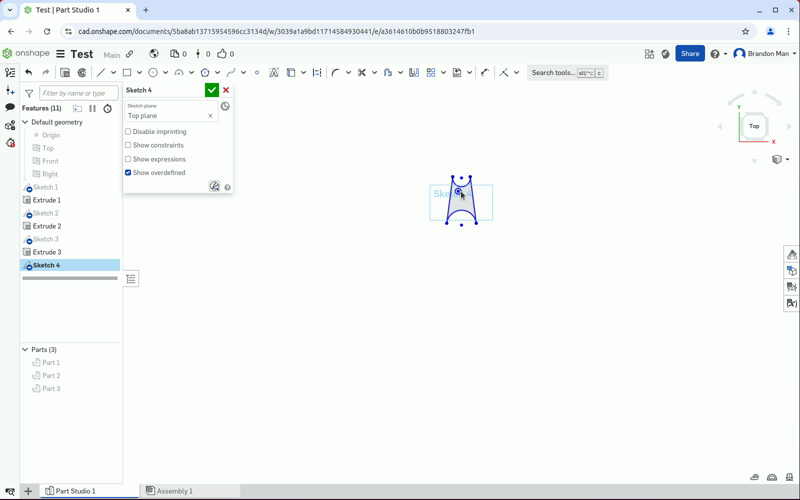
mouse_move(463, 191)
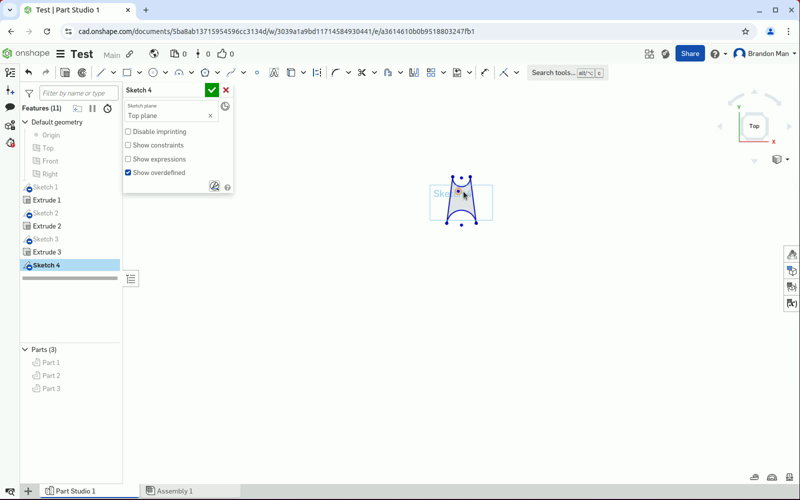
scroll(6)
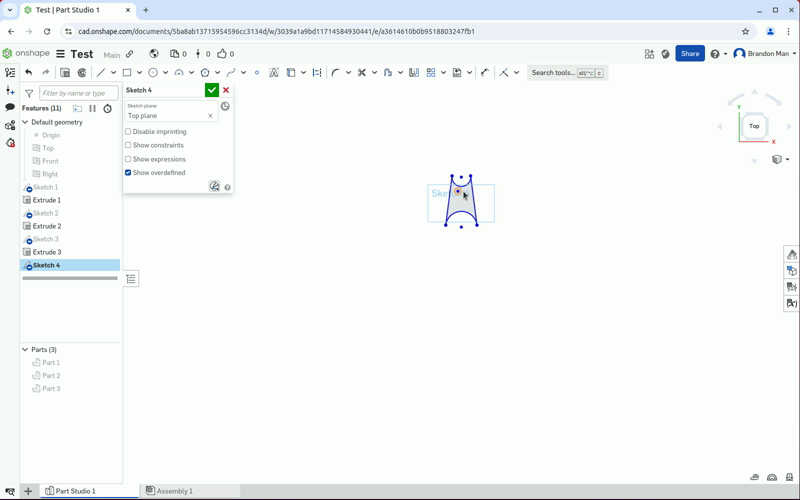
scroll(6)
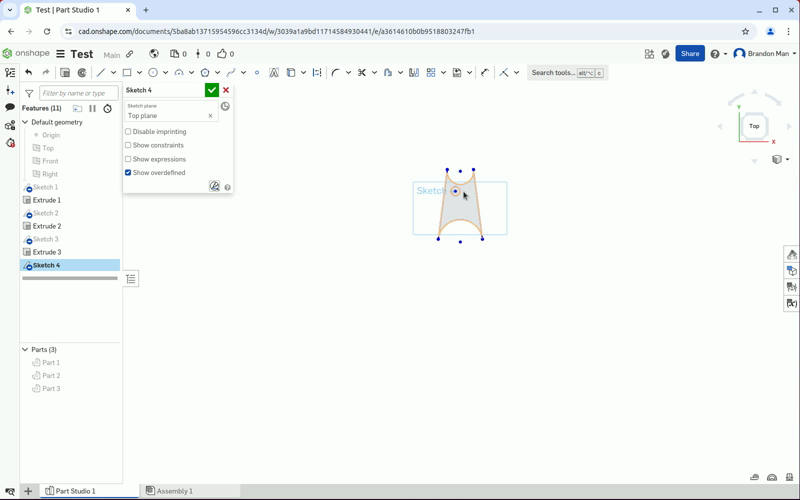
scroll(6)
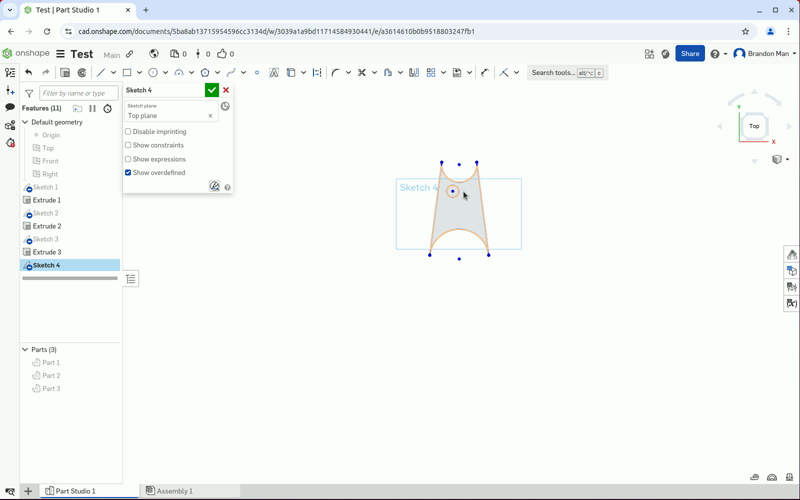
scroll(6)
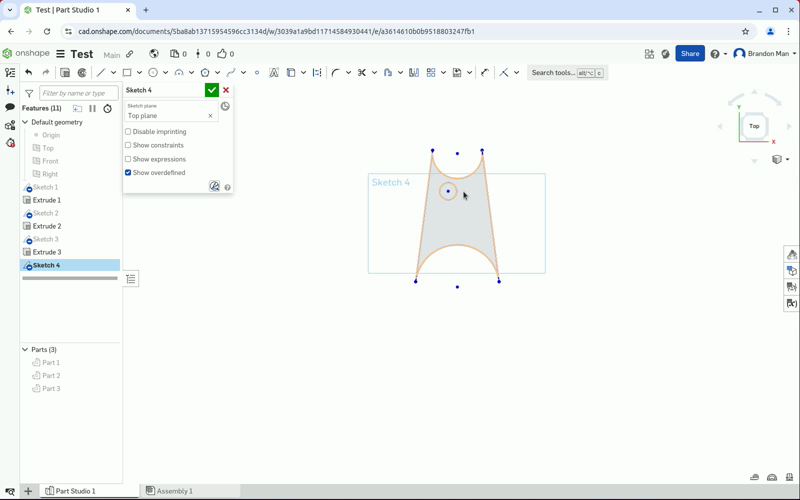
scroll(6)
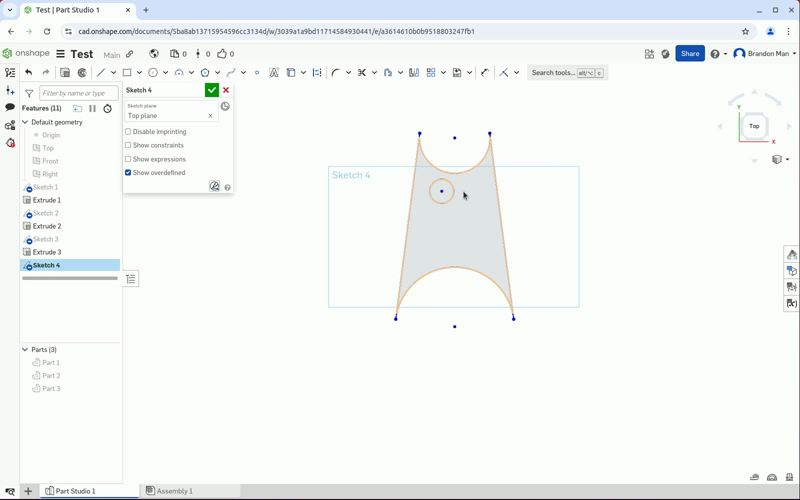
scroll(6)
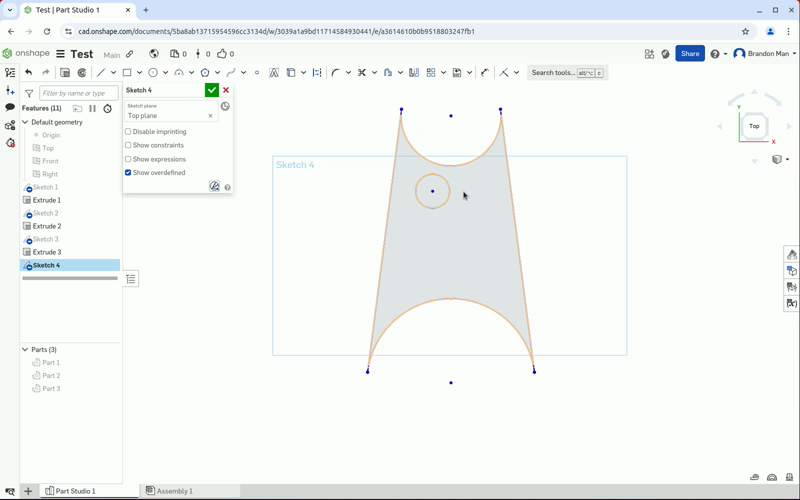
scroll(6)
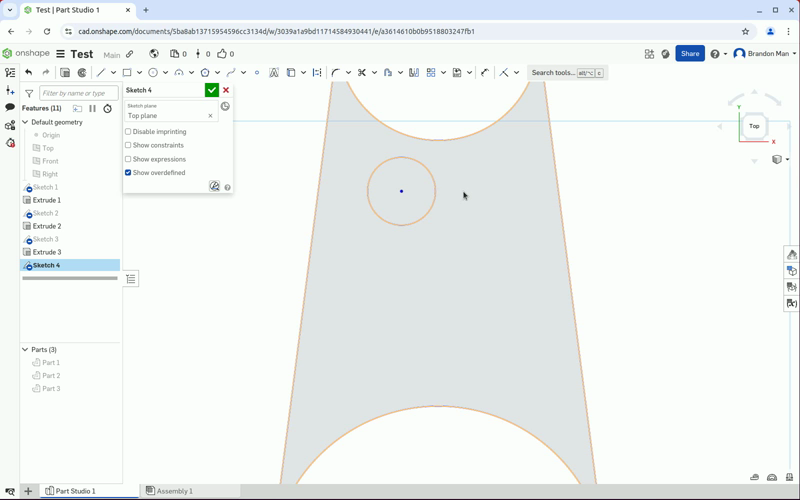
click(463, 191)
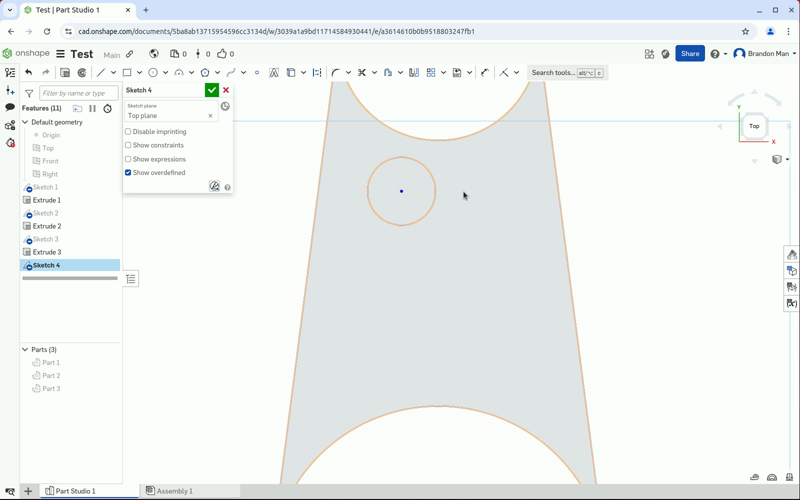
scroll(-6)
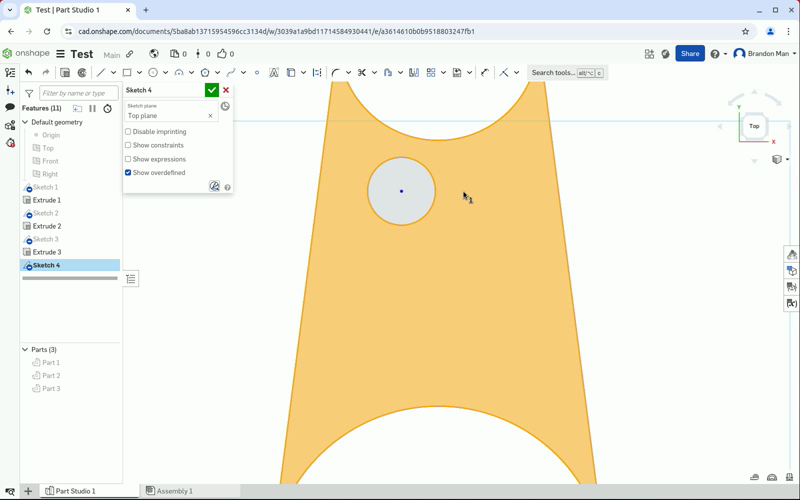
scroll(-6)
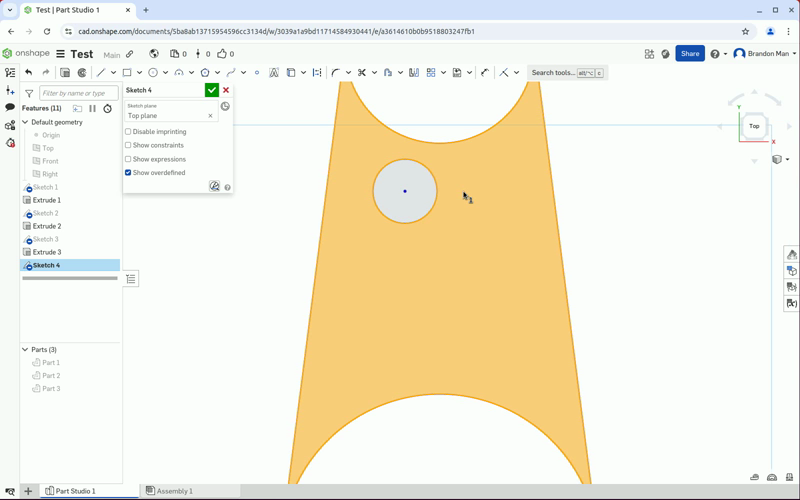
scroll(-6)
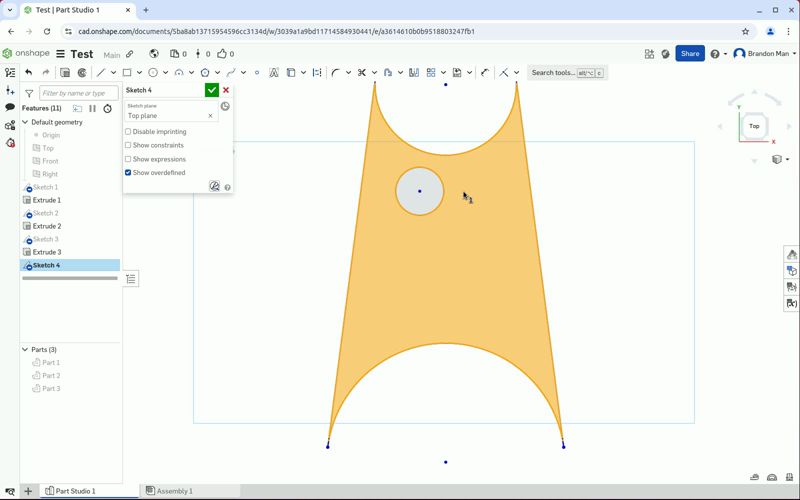
scroll(-6)
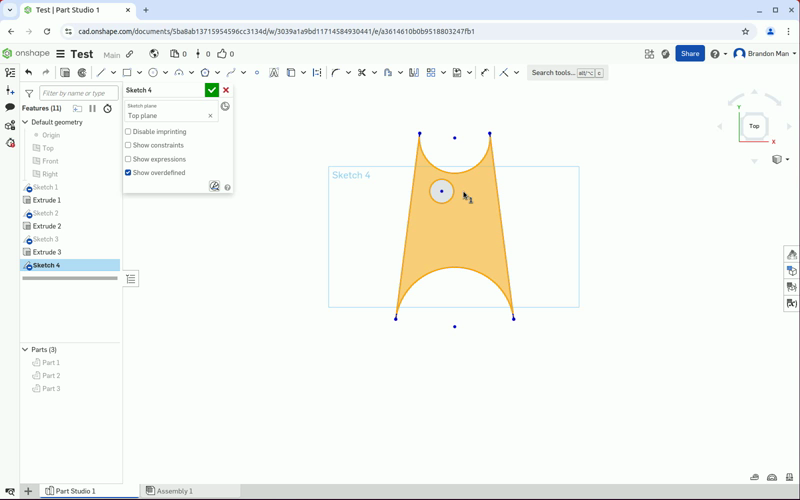
scroll(-6)
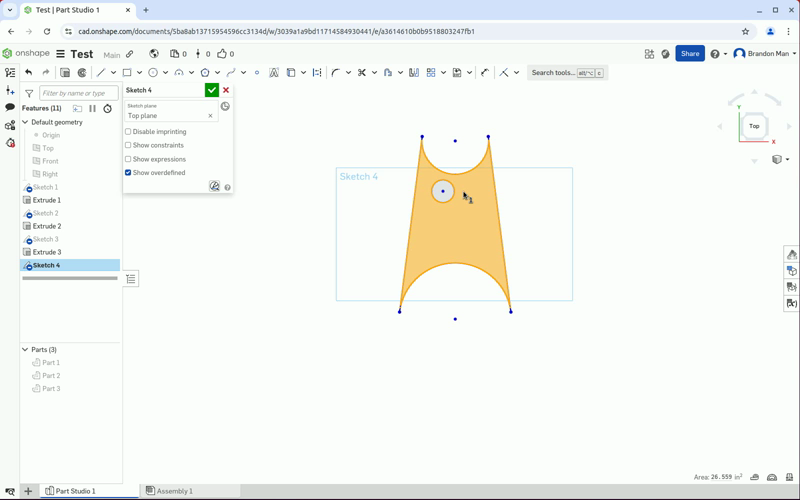
scroll(-6)
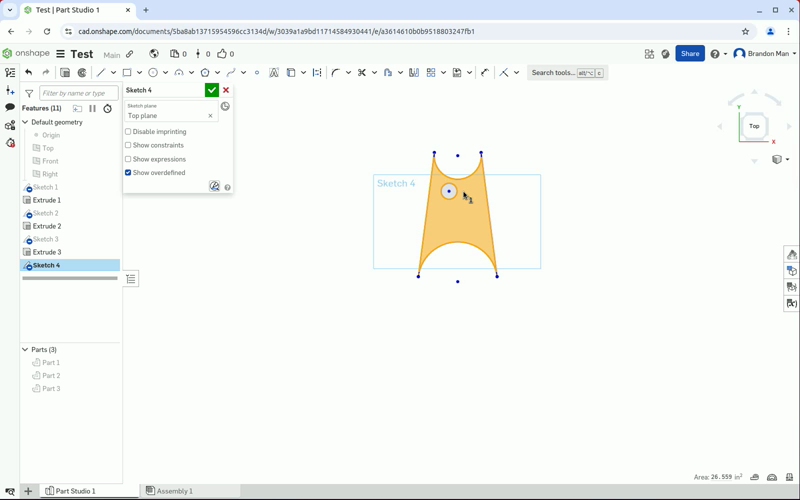
scroll(-6)
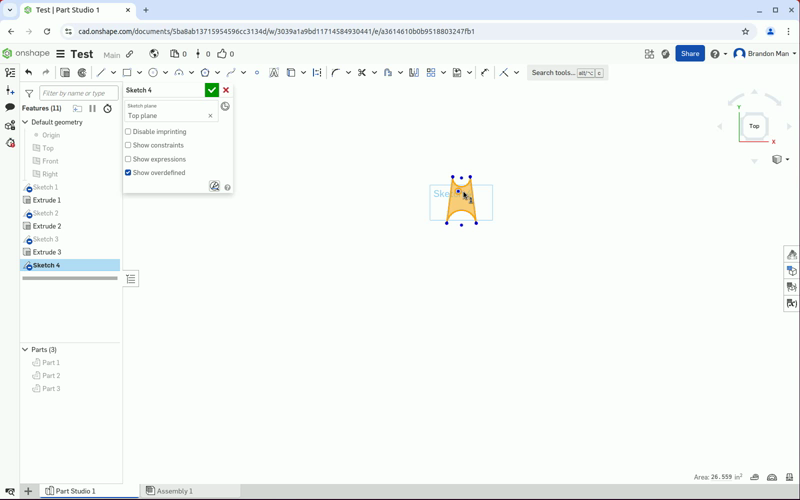
mouse_move(73, 352)
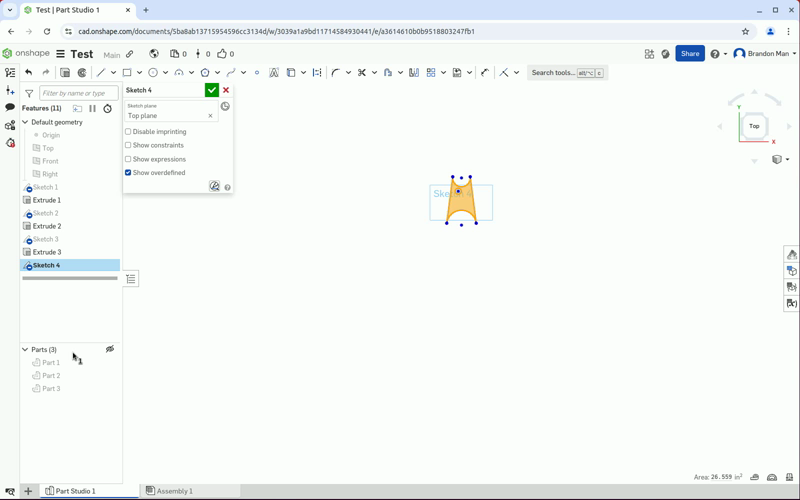
key(shift+y)
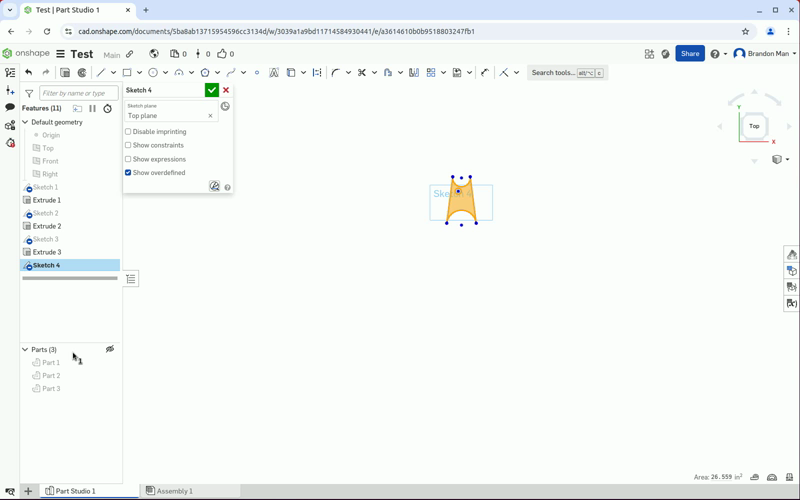
key(shift+e)
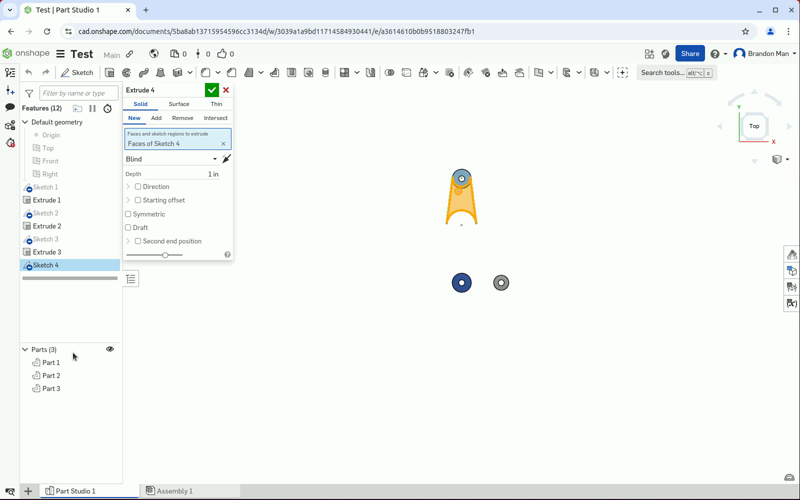
mouse_move(143, 106)
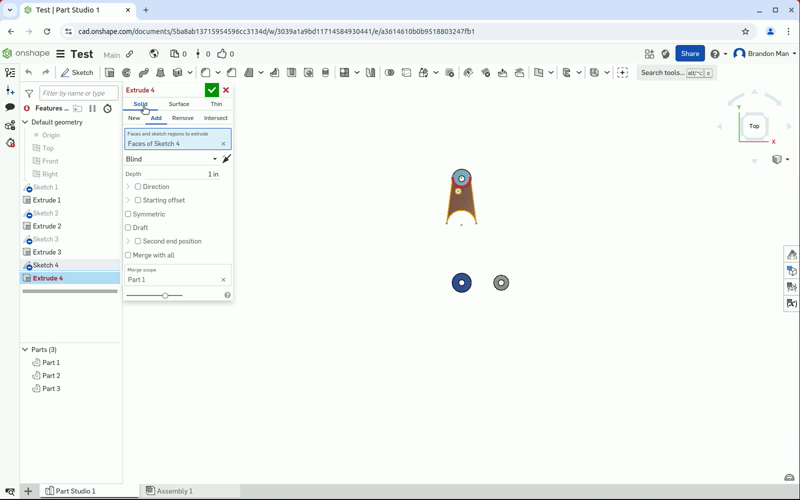
click(143, 106)
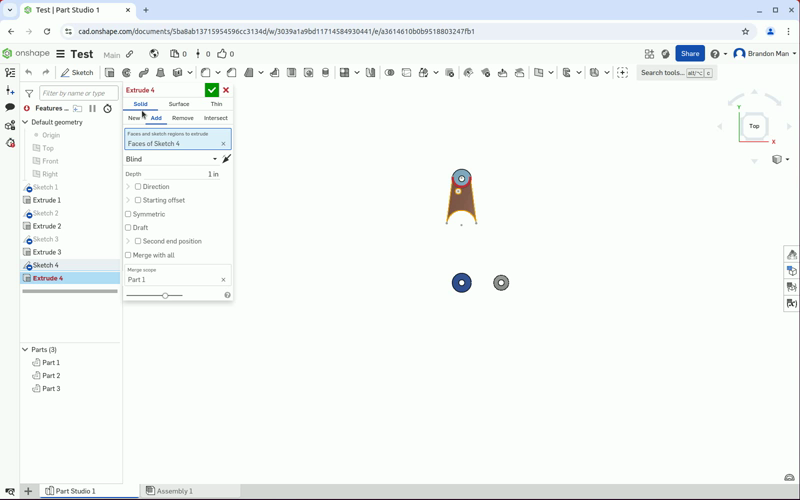
mouse_move(137, 120)
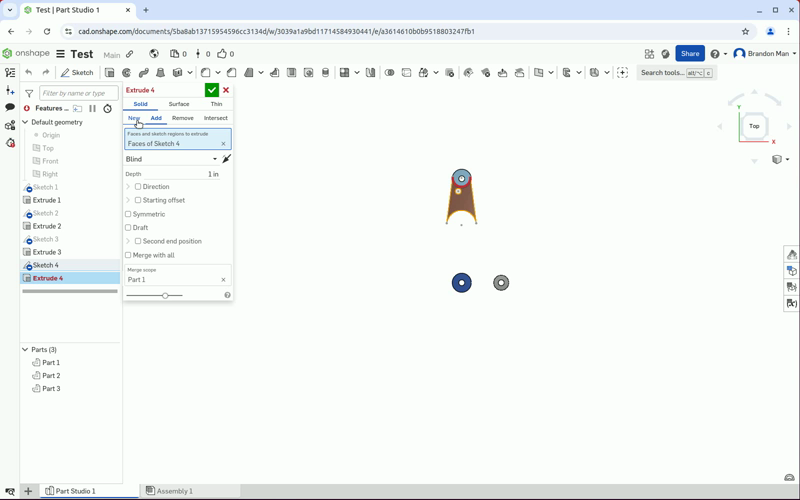
click(137, 120)
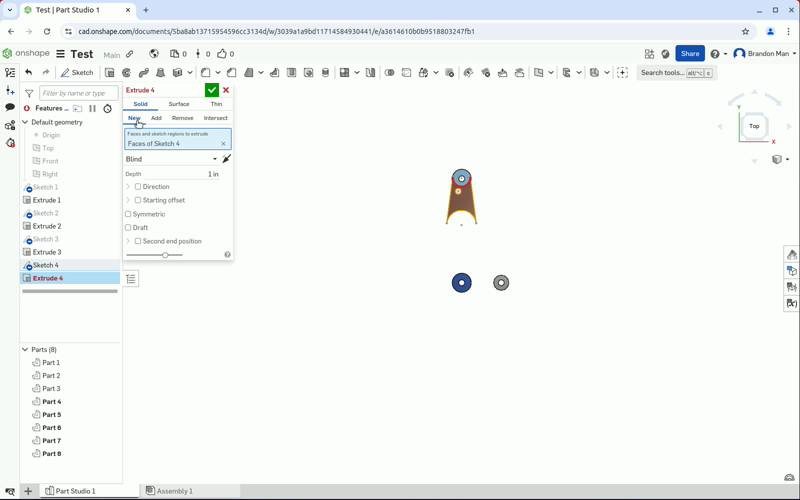
key(tab, 4)
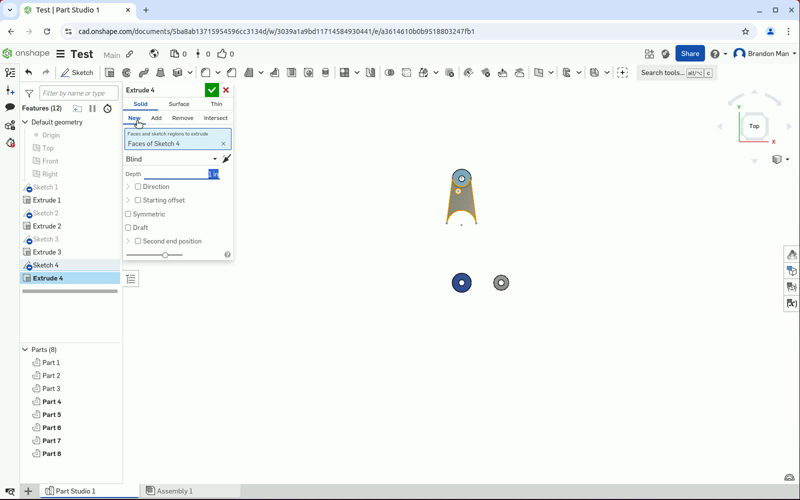
text(0.481)
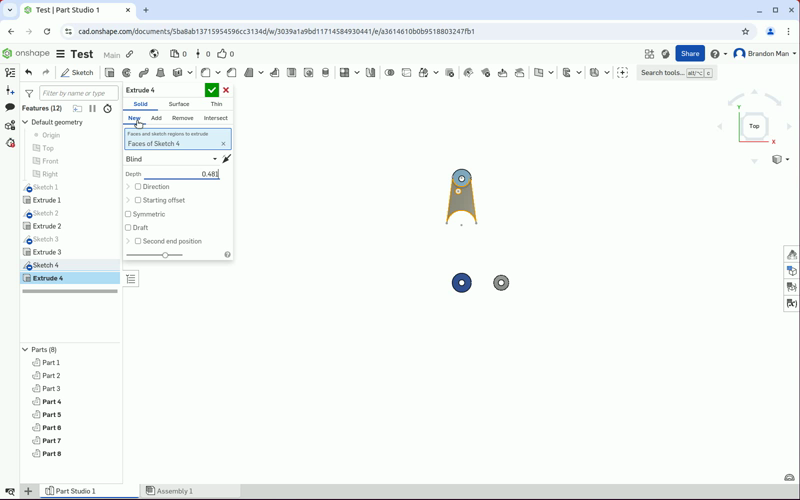
key(enter)
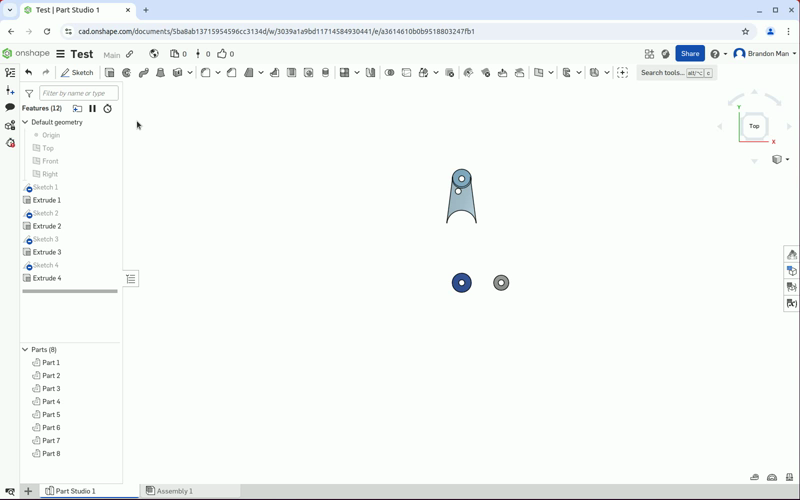
key(shift+h)
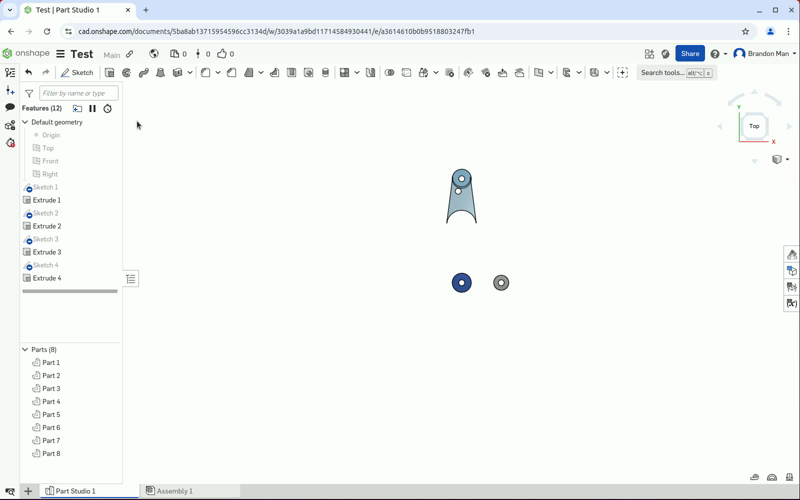
key(shift+h)
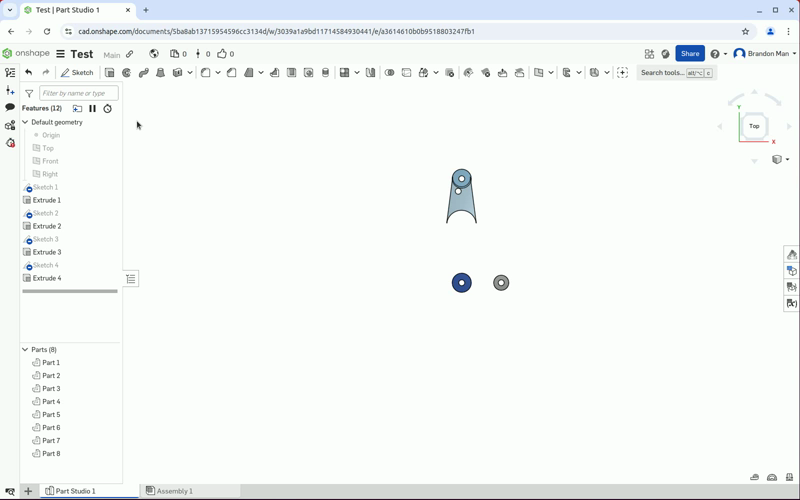
mouse_move(73, 189)
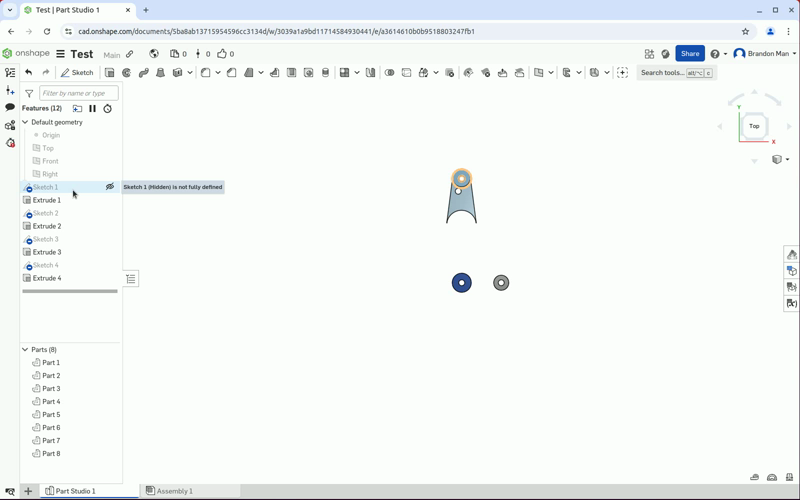
click(73, 189)
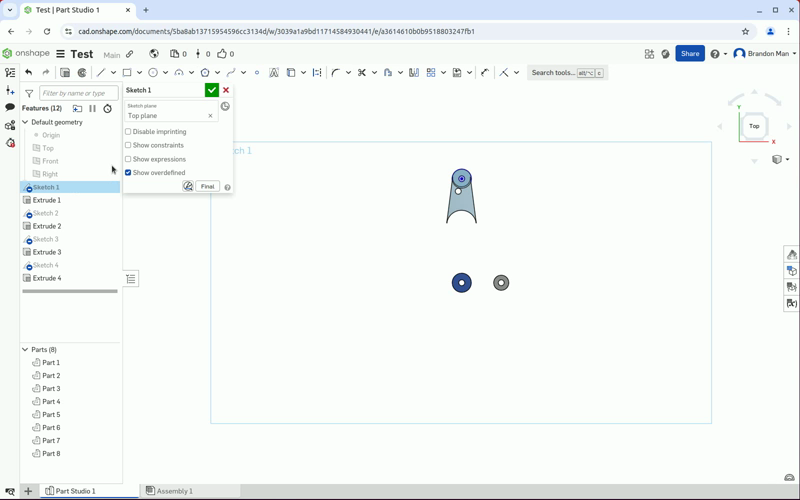
mouse_move(229, 92)
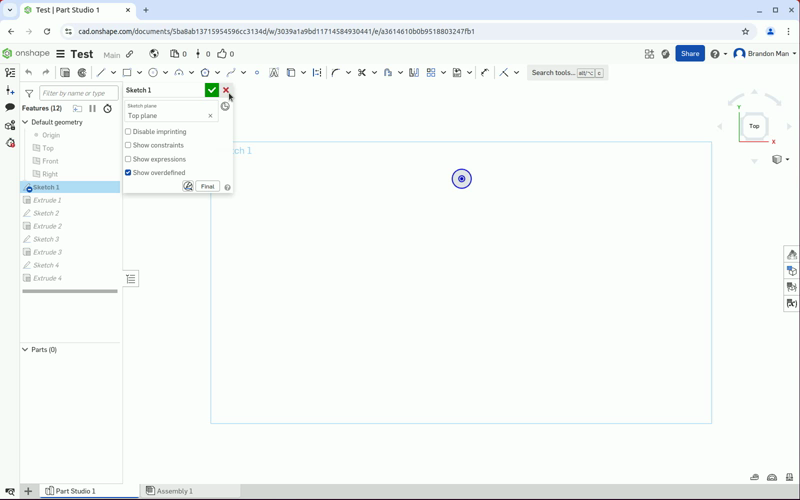
click(229, 92)
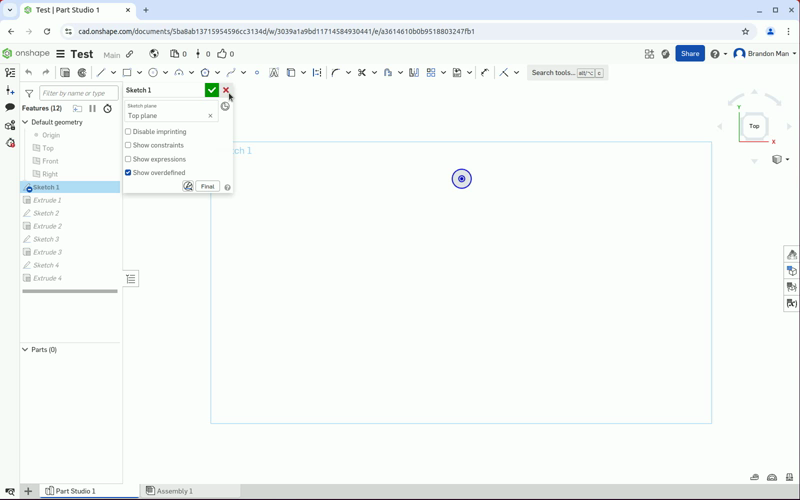
key(shift+s)
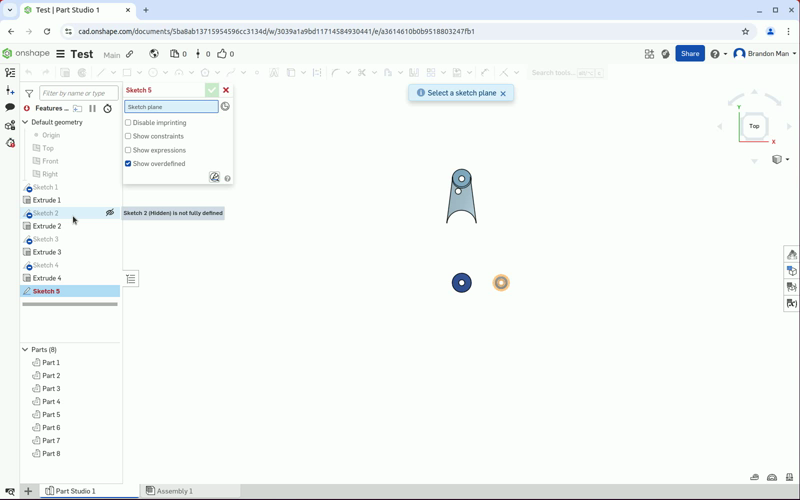
scroll(3)
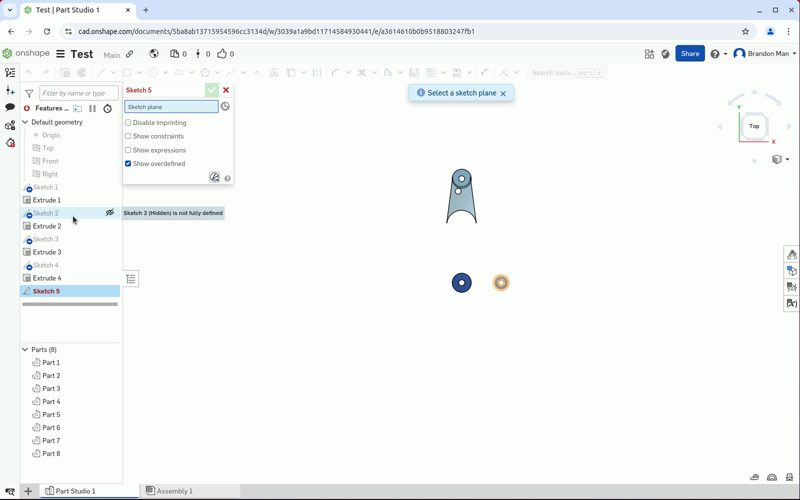
mouse_move(73, 150)
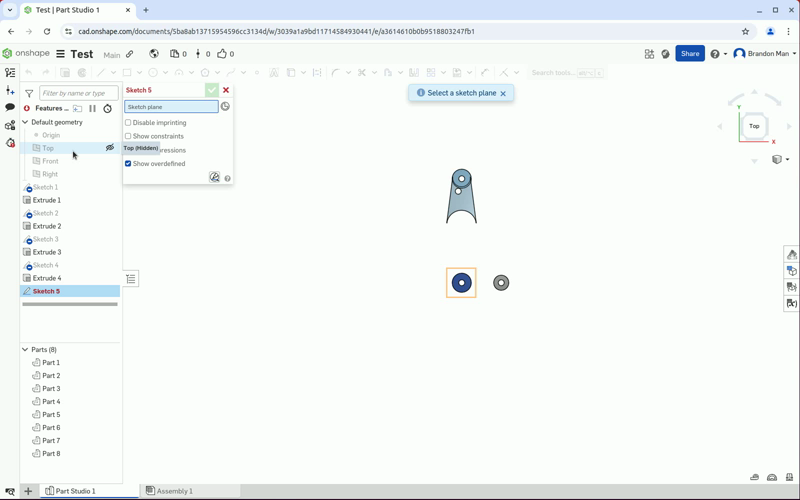
click(73, 150)
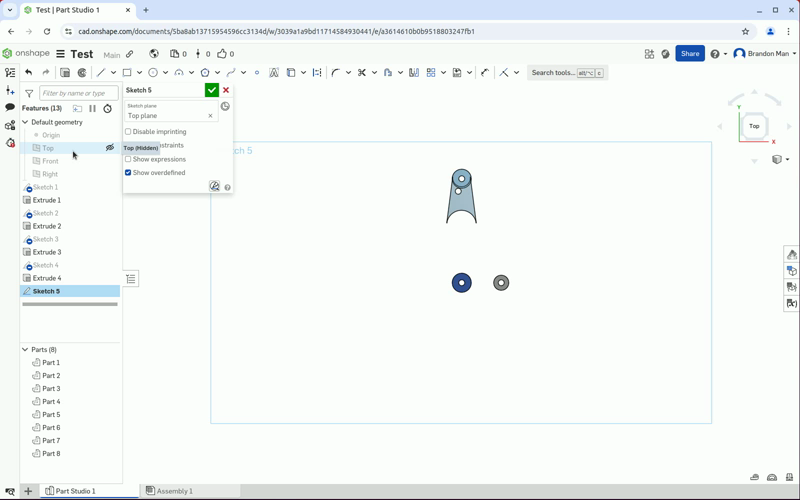
mouse_move(73, 352)
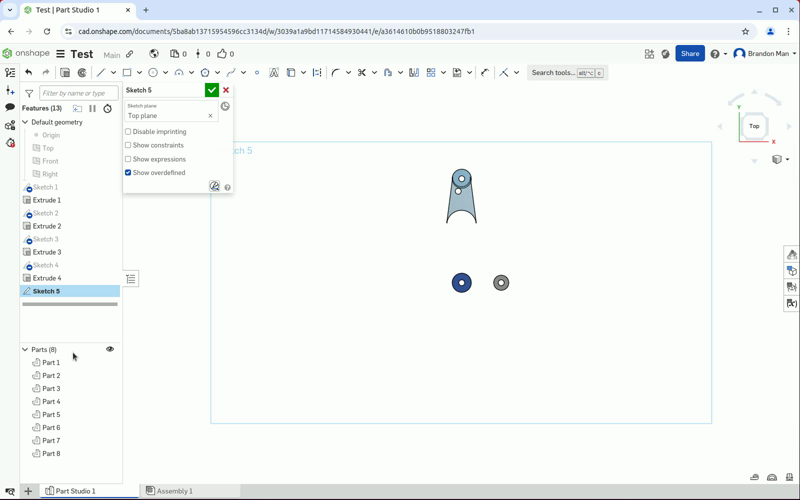
key(y)
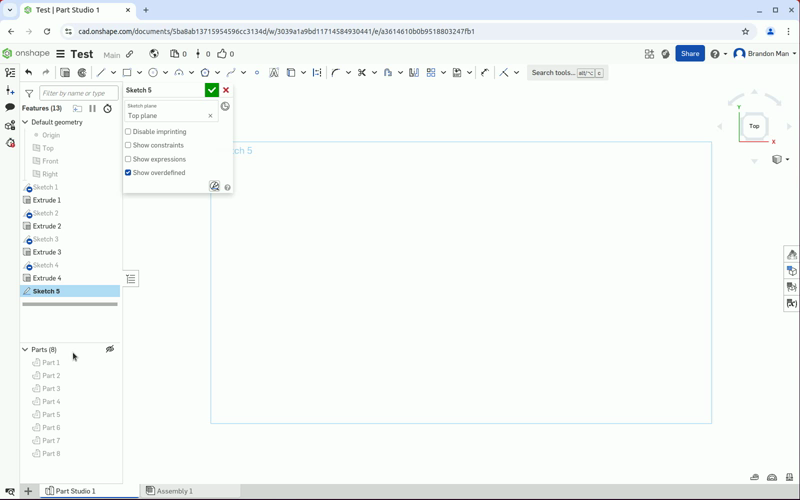
key(l)
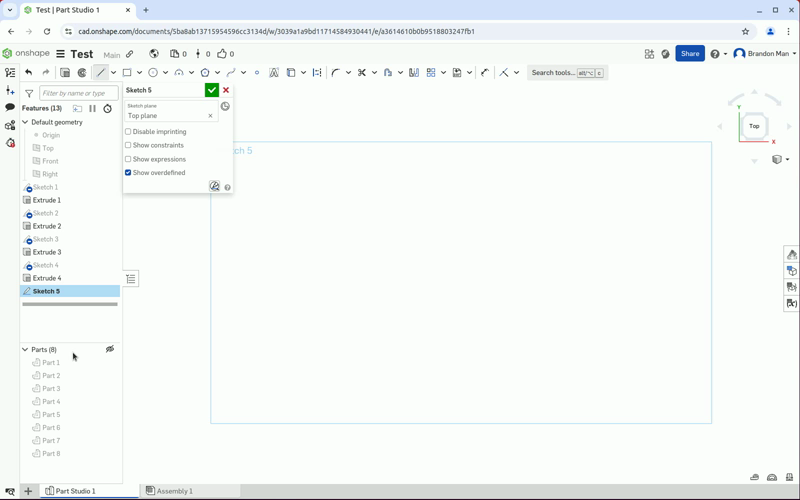
key_down(shift)
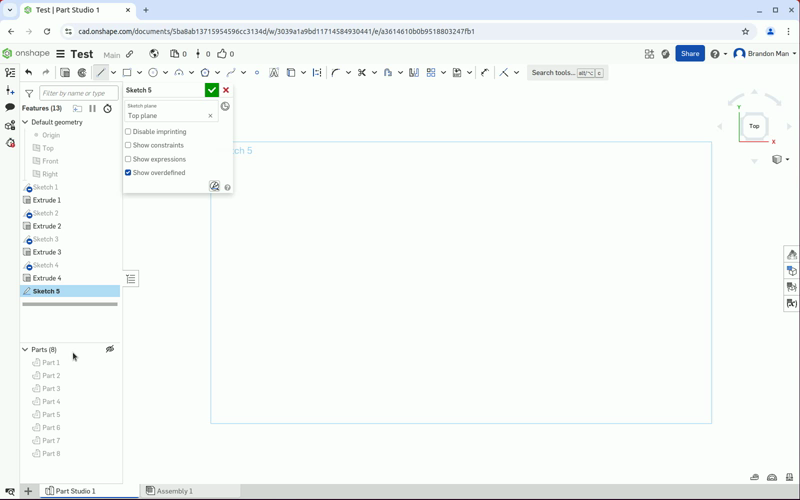
mouse_move(446, 226)
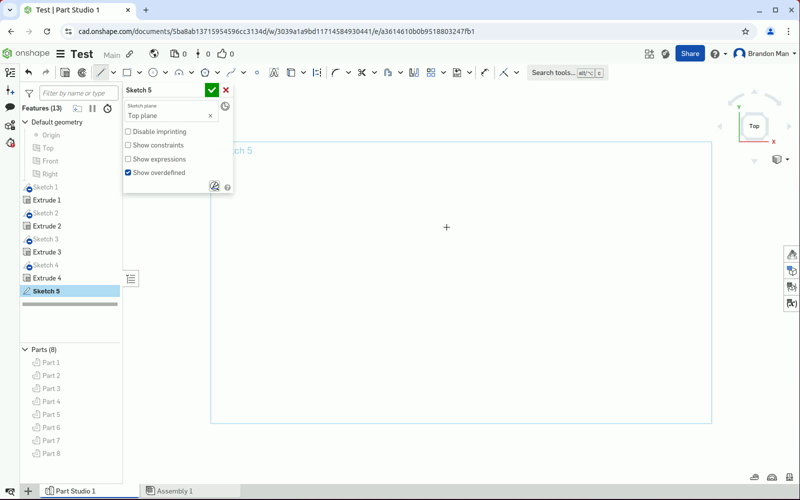
click(446, 226)
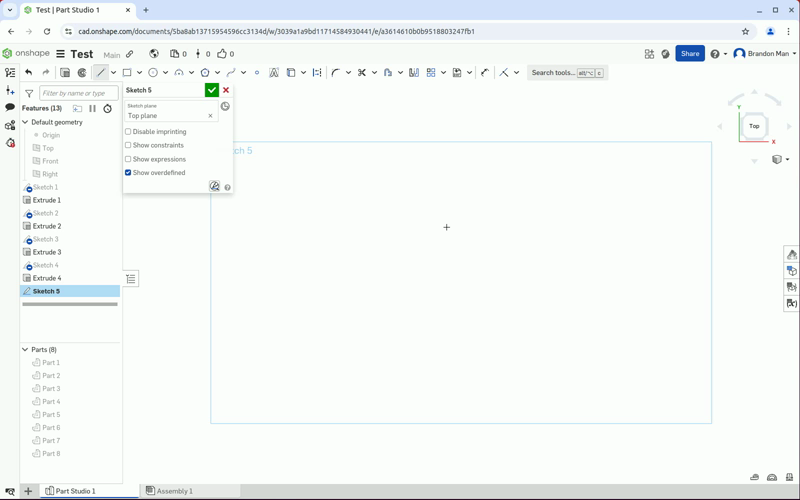
key_up(shift)
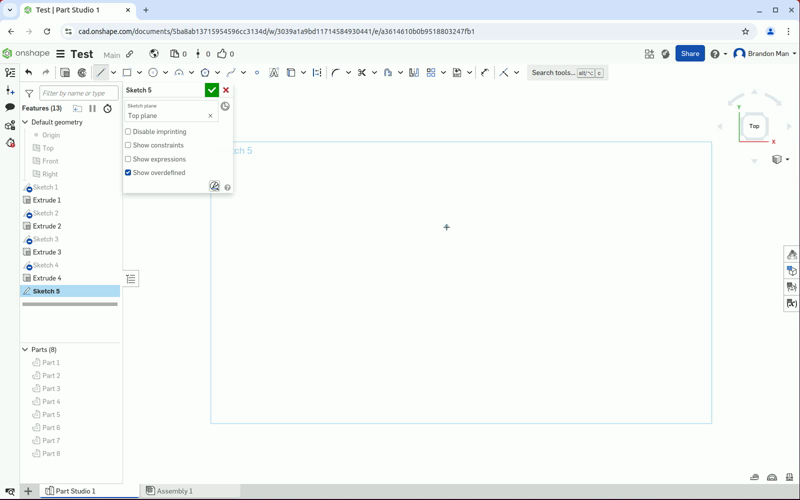
key_down(shift)
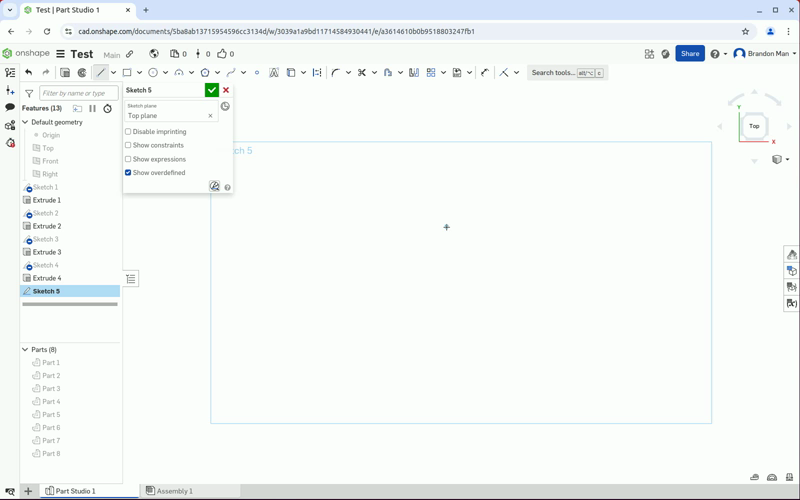
mouse_move(476, 226)
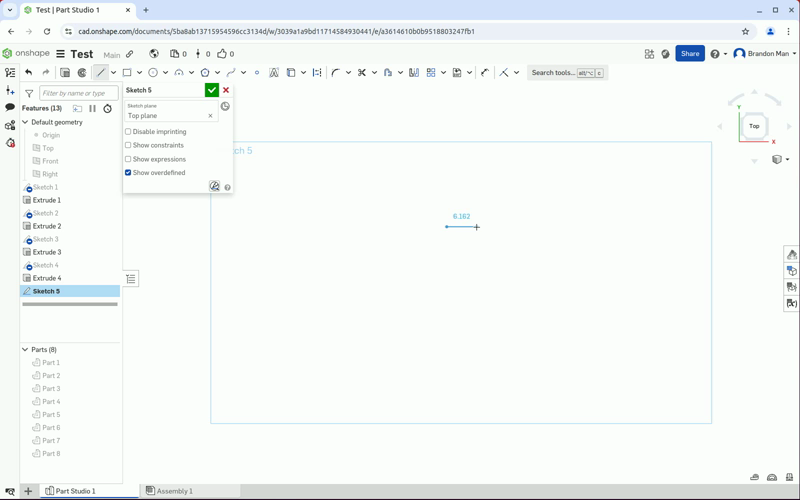
mouse_move(452, 284)
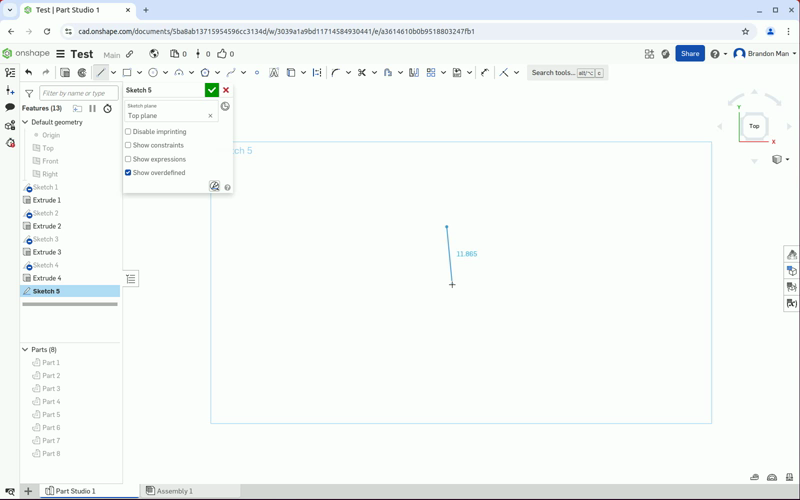
click(452, 284)
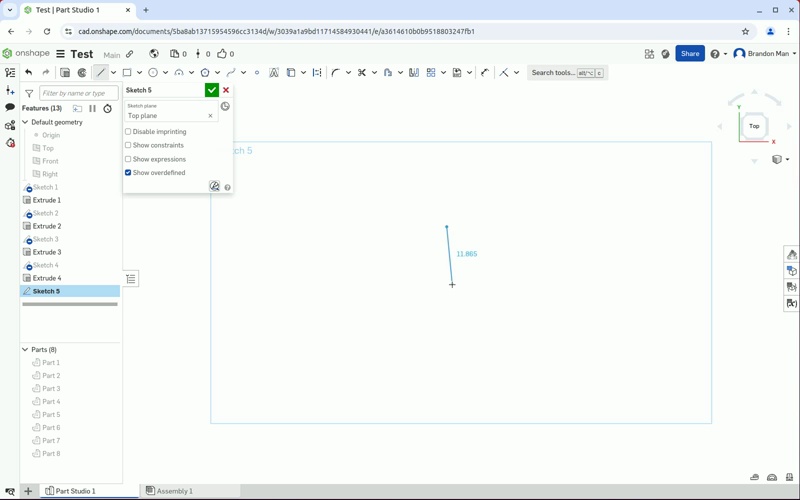
key_up(shift)
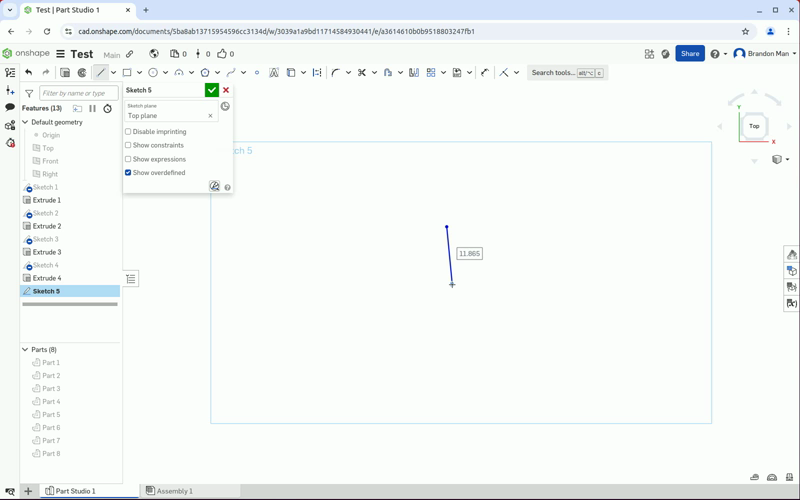
key(esc)
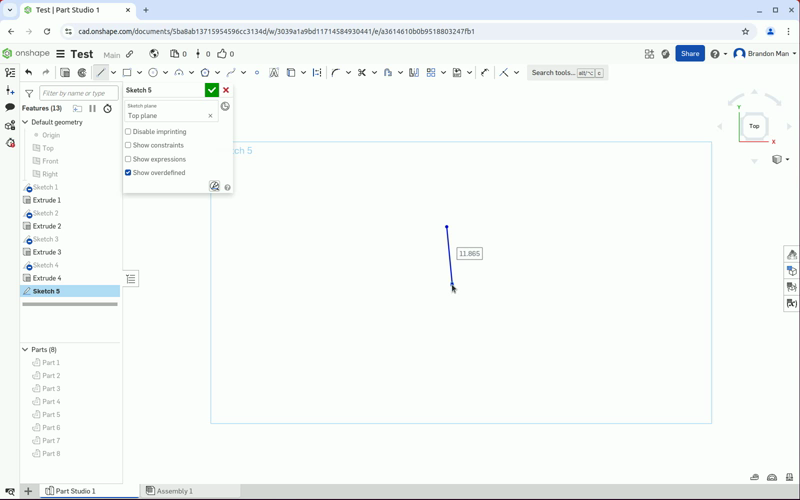
key(a)
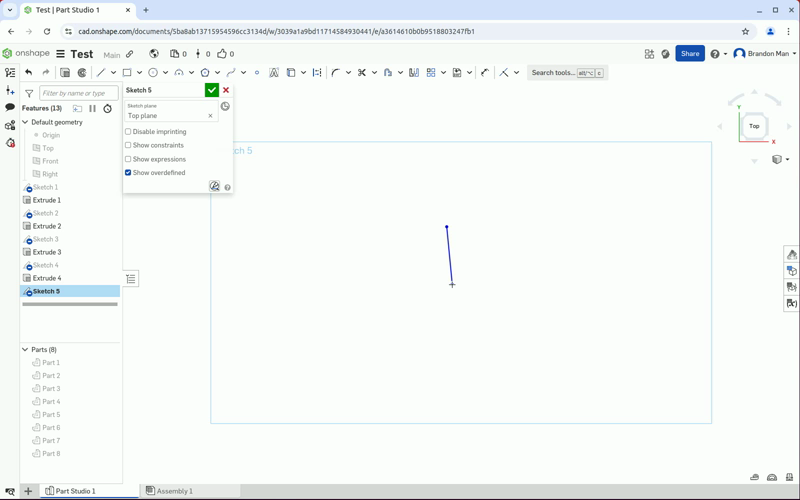
mouse_move(452, 284)
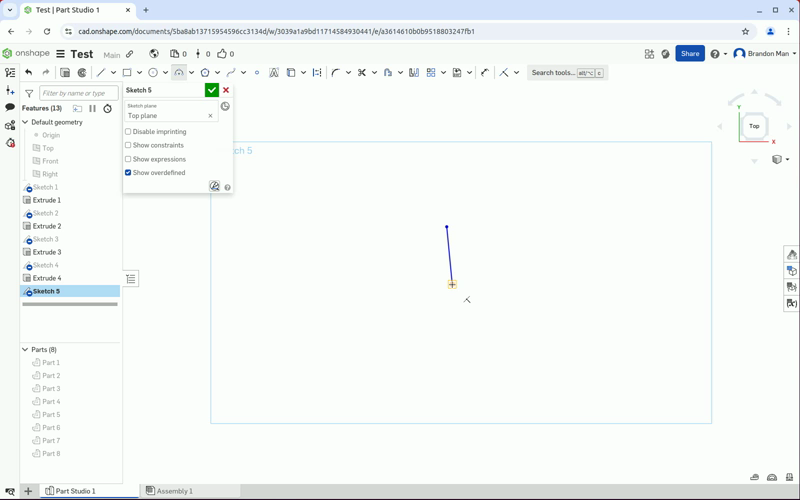
click(452, 284)
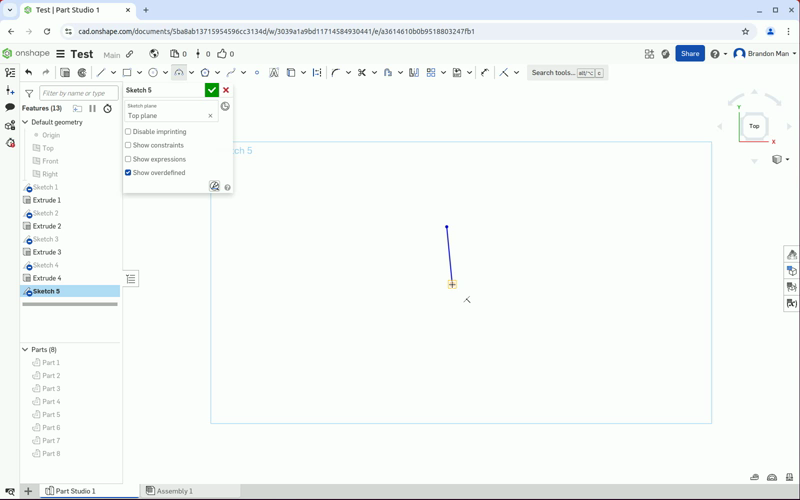
key_down(shift)
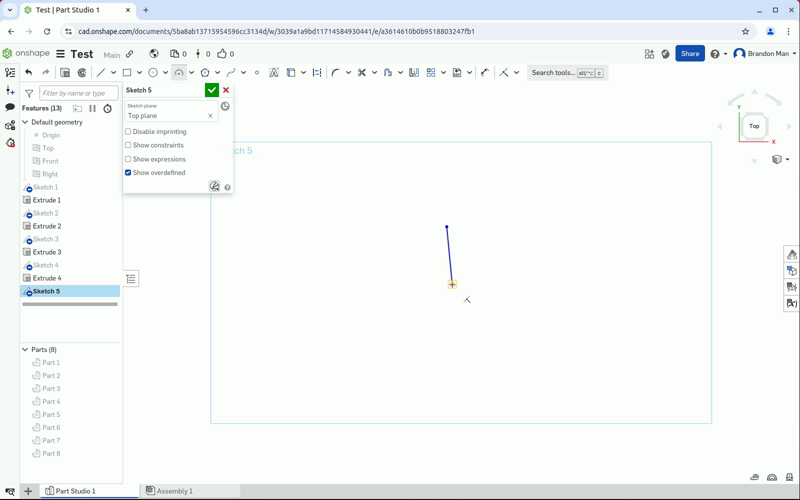
mouse_move(461, 291)
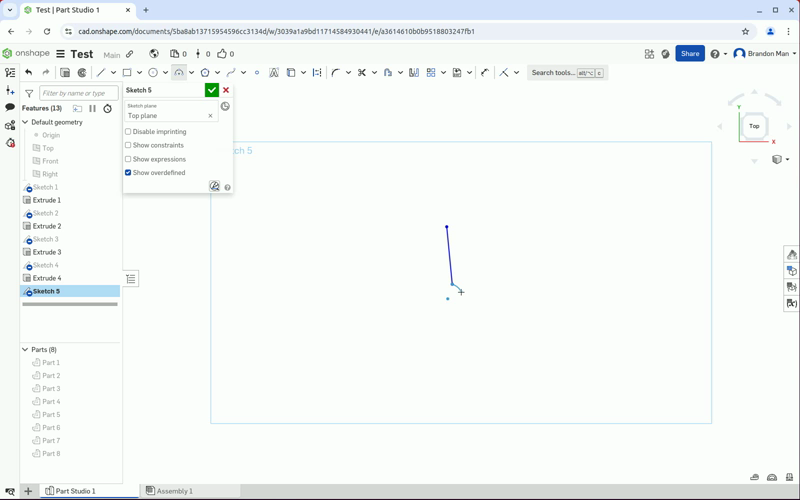
click(461, 291)
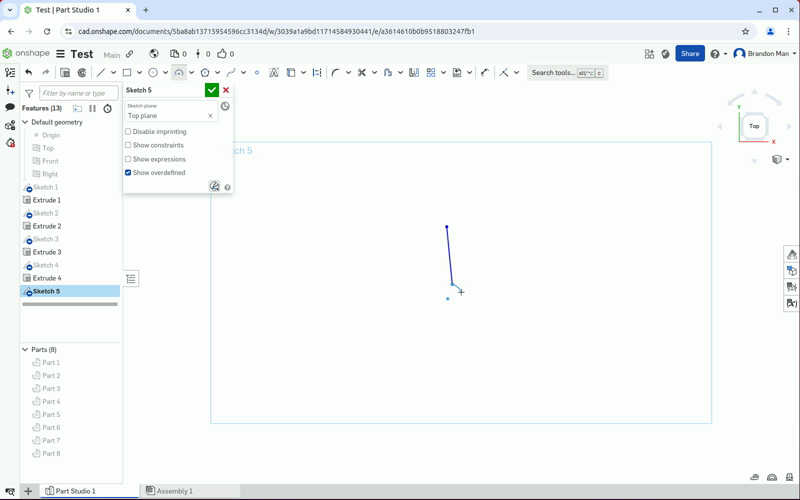
mouse_move(466, 276)
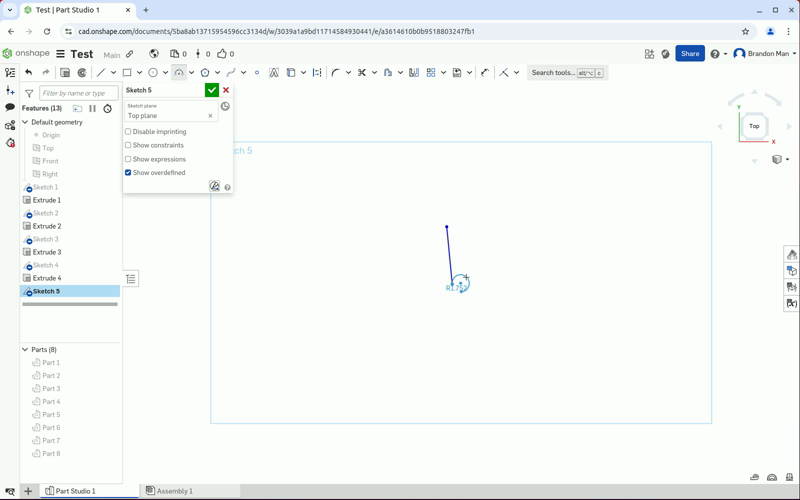
click(466, 276)
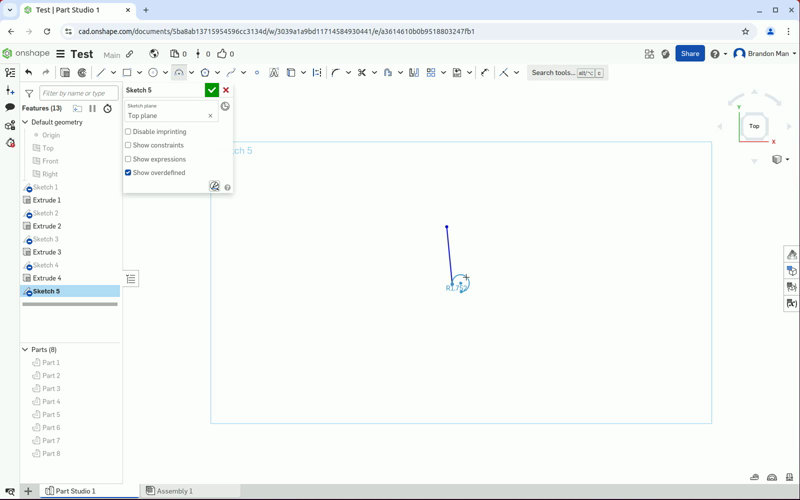
key_up(shift)
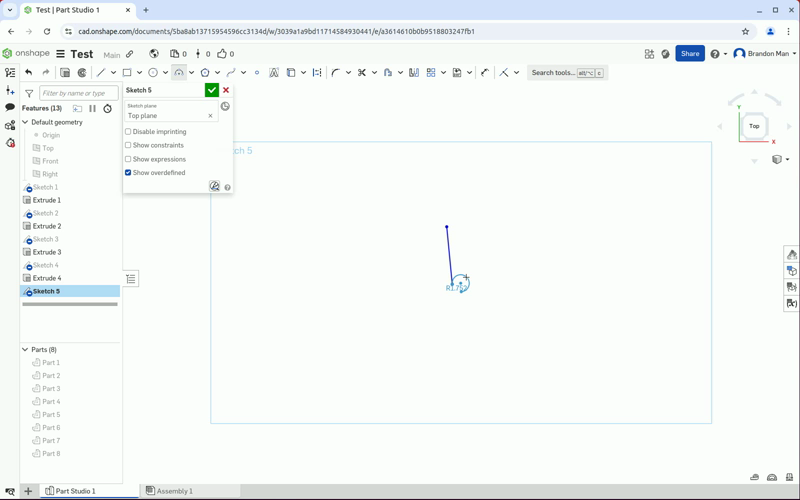
key(esc)
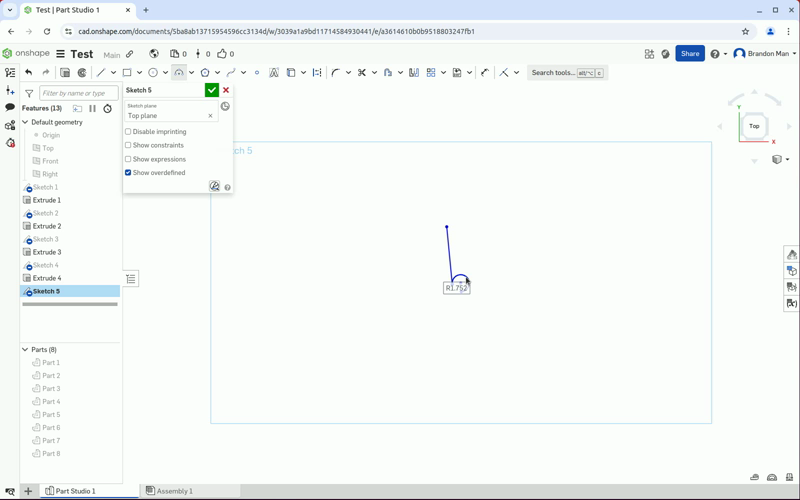
key(l)
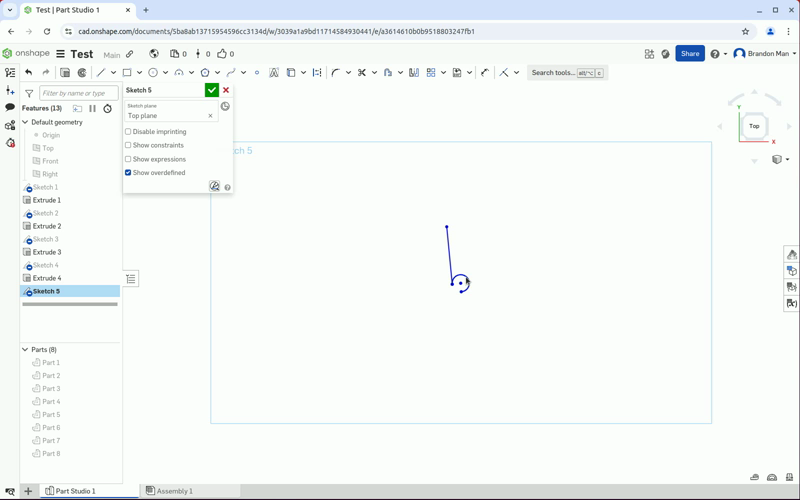
mouse_move(461, 291)
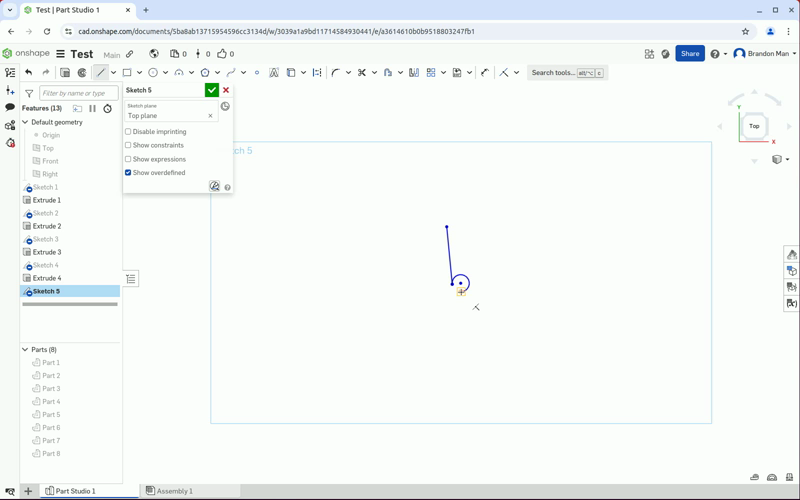
click(461, 291)
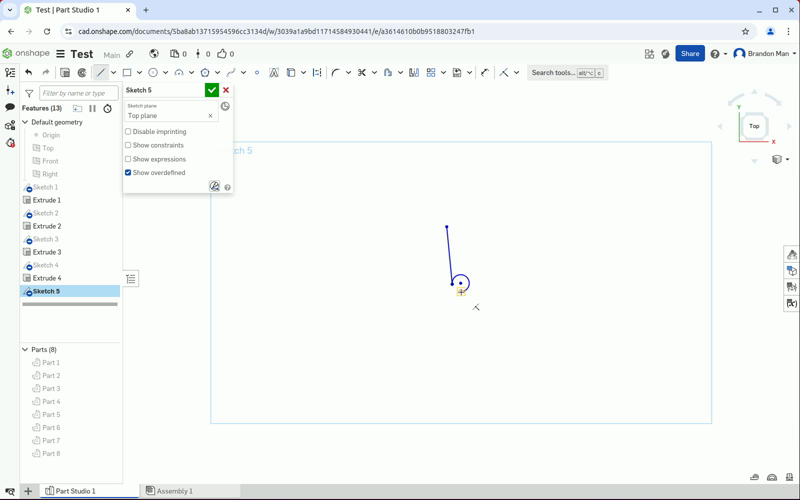
key_down(shift)
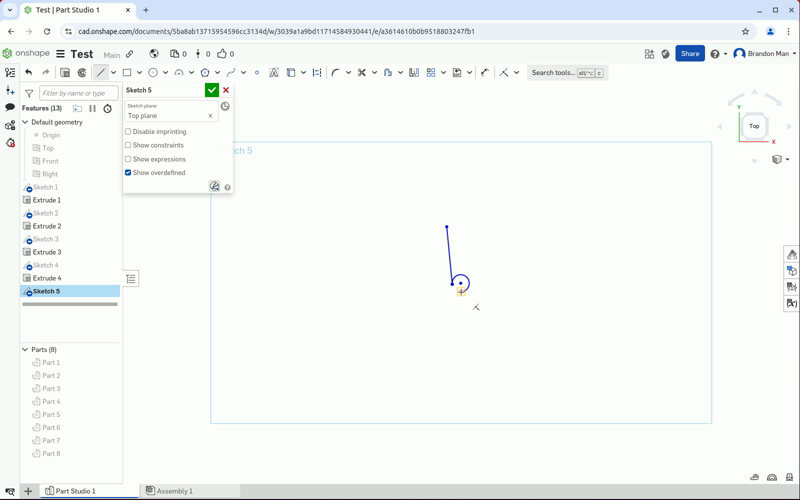
mouse_move(491, 291)
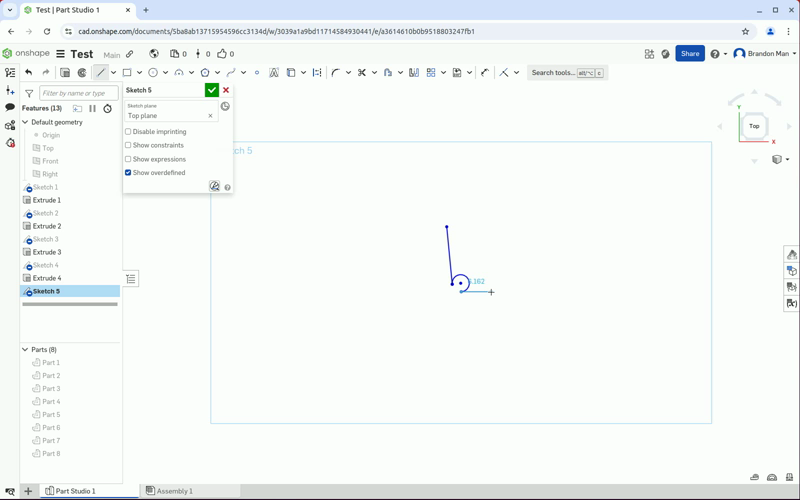
mouse_move(502, 290)
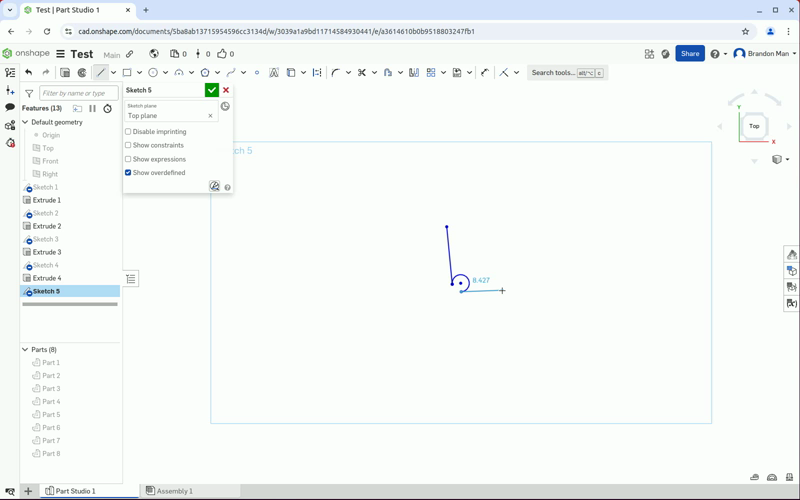
click(502, 290)
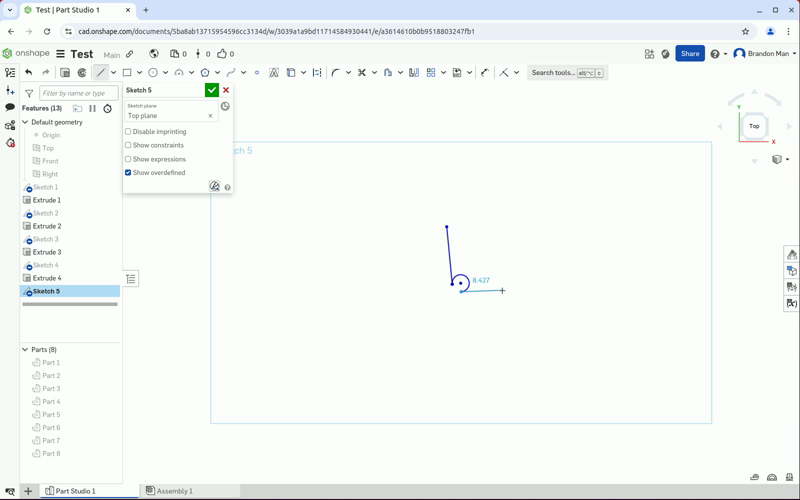
key_up(shift)
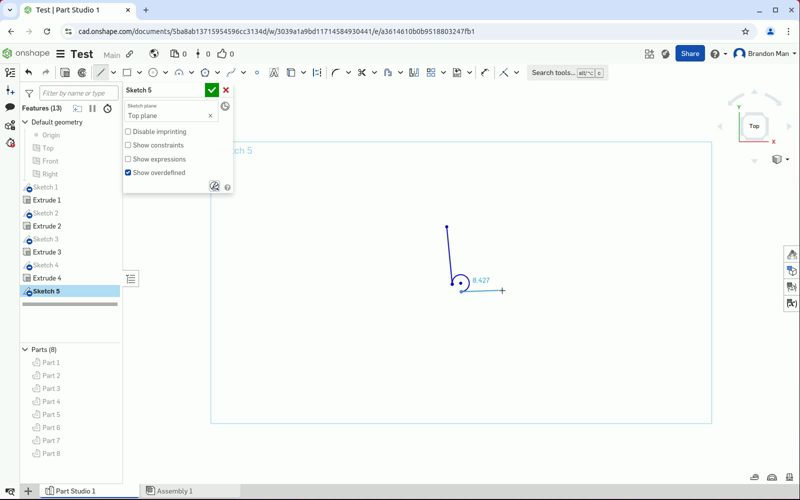
key(esc)
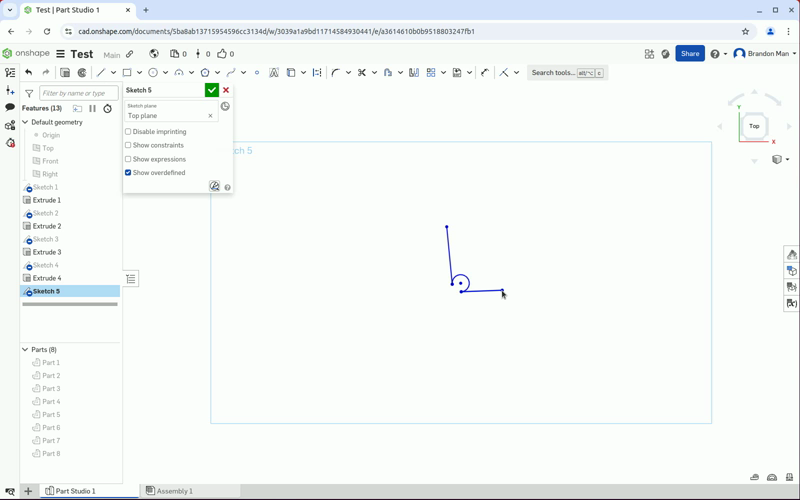
key(a)
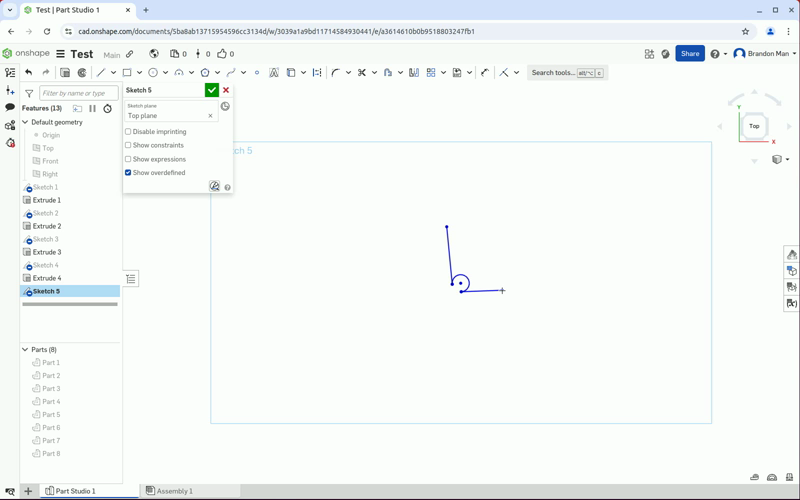
mouse_move(502, 290)
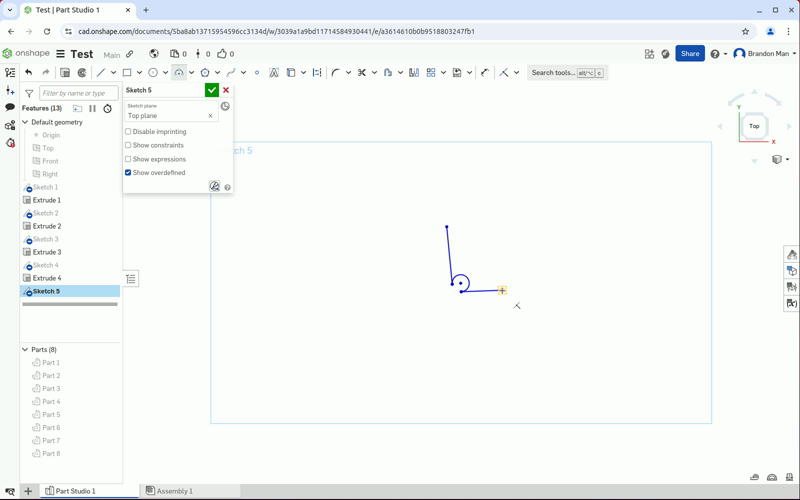
click(502, 290)
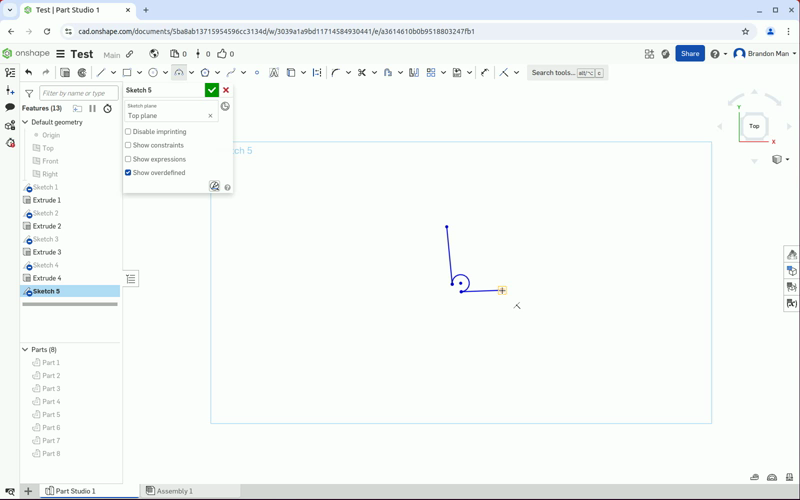
key_down(shift)
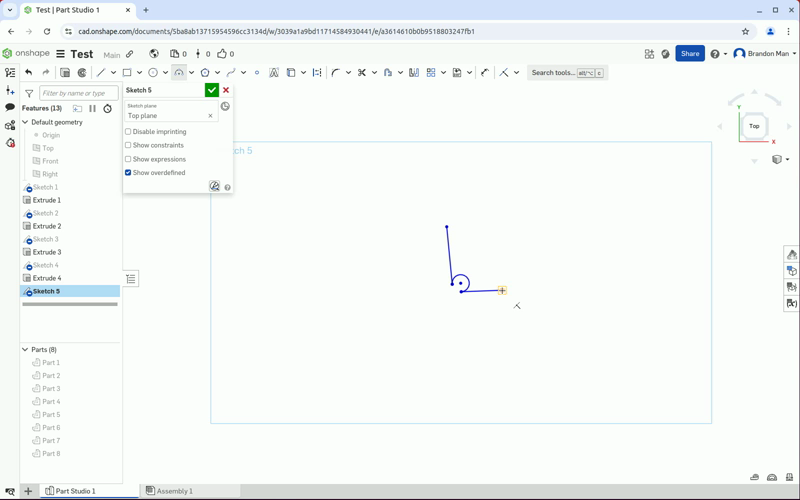
mouse_move(502, 276)
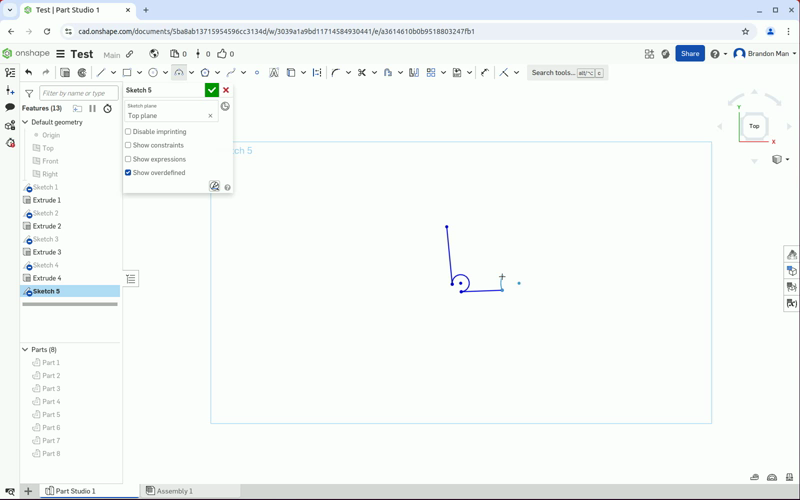
click(502, 276)
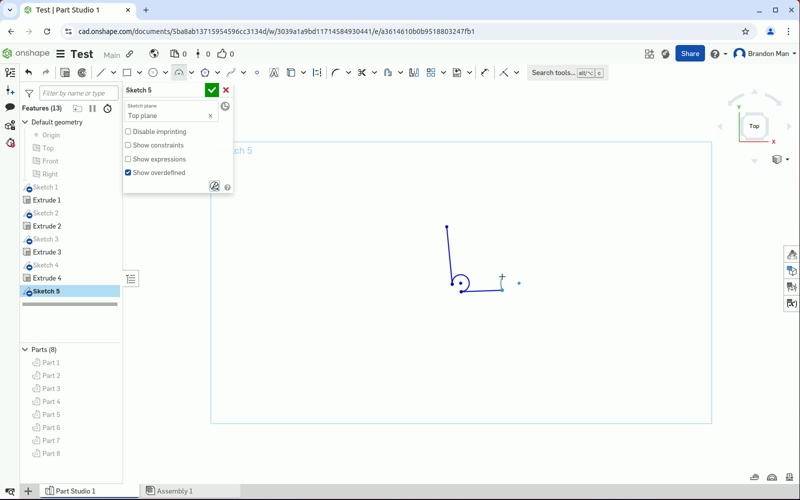
mouse_move(494, 282)
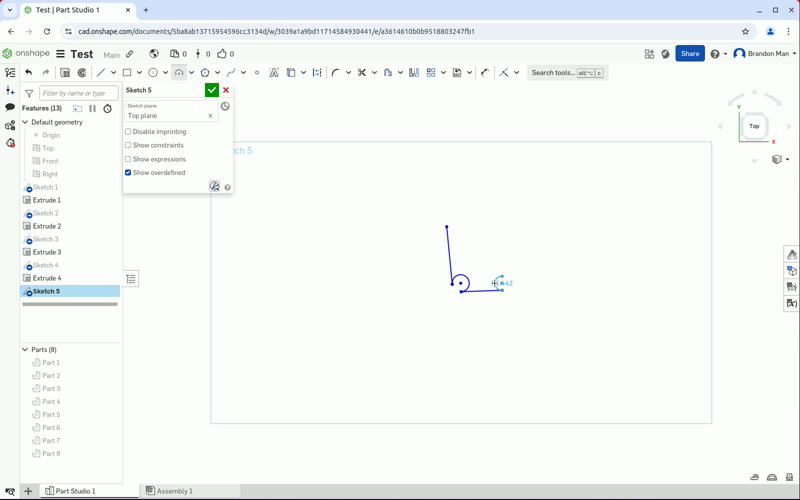
click(494, 282)
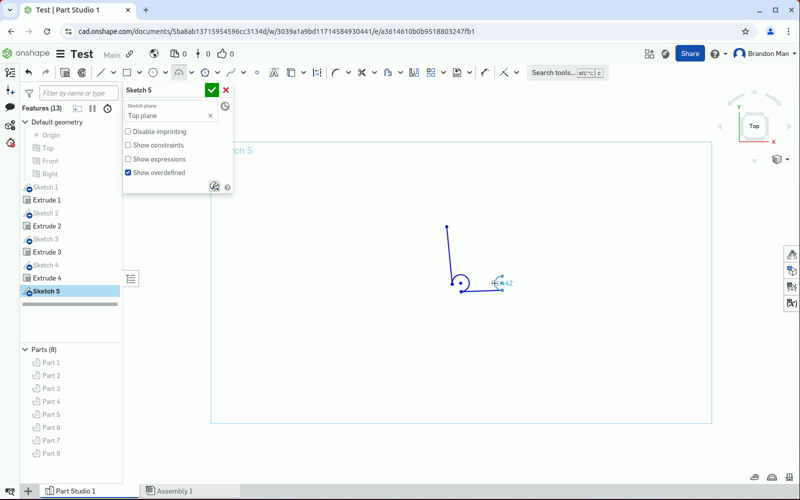
key_up(shift)
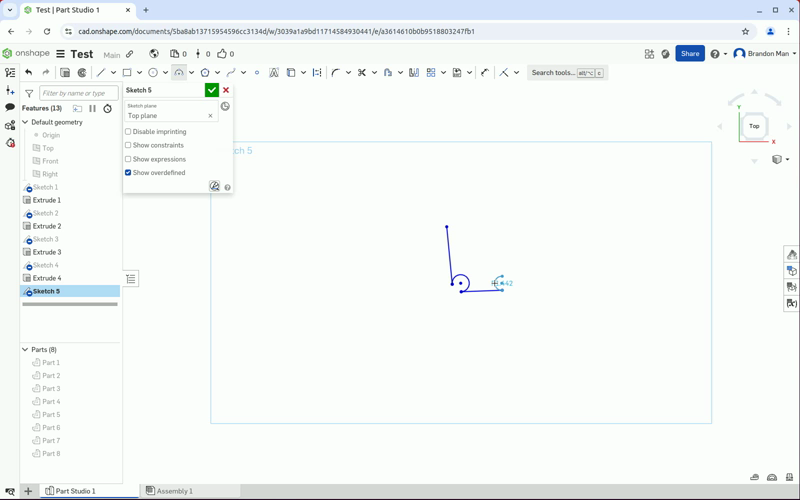
key(esc)
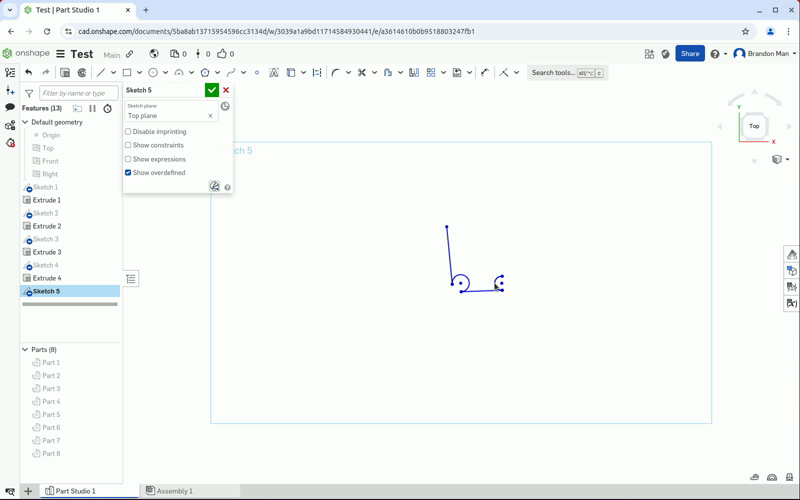
key(l)
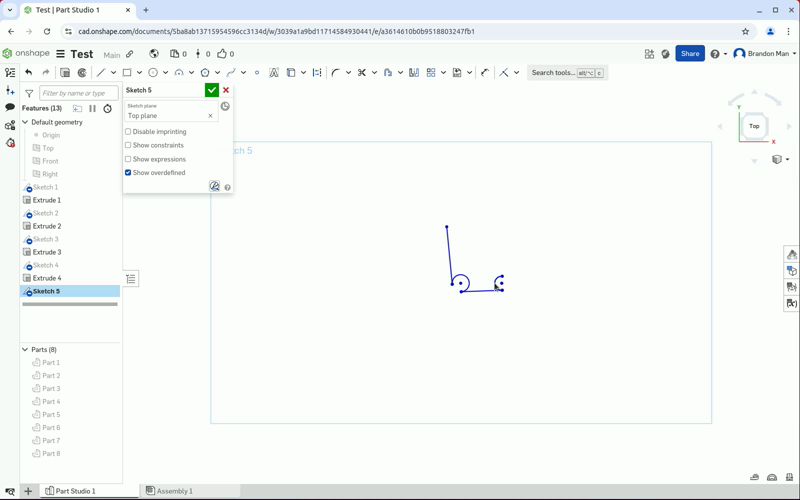
mouse_move(502, 276)
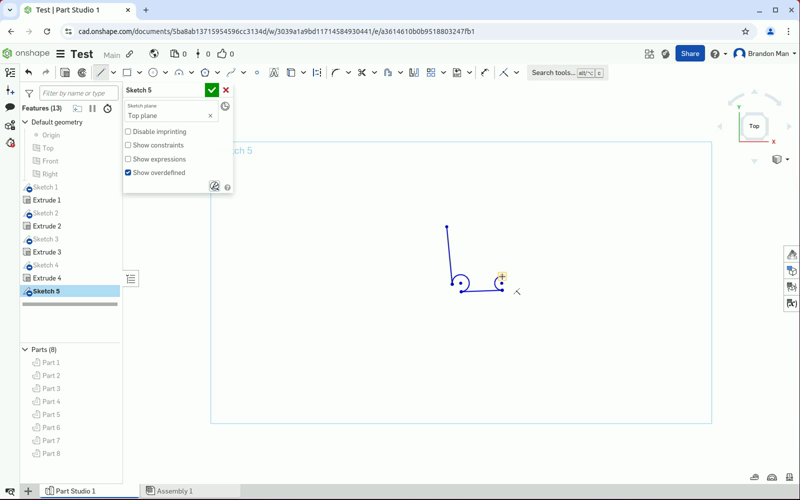
click(502, 276)
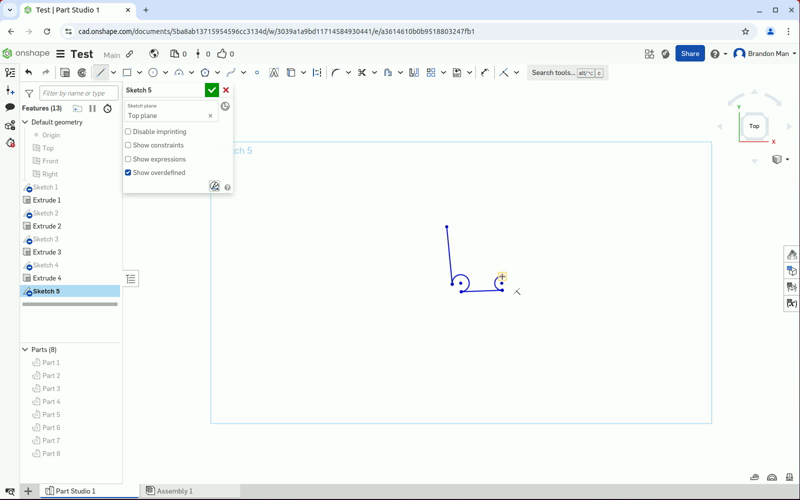
key_down(shift)
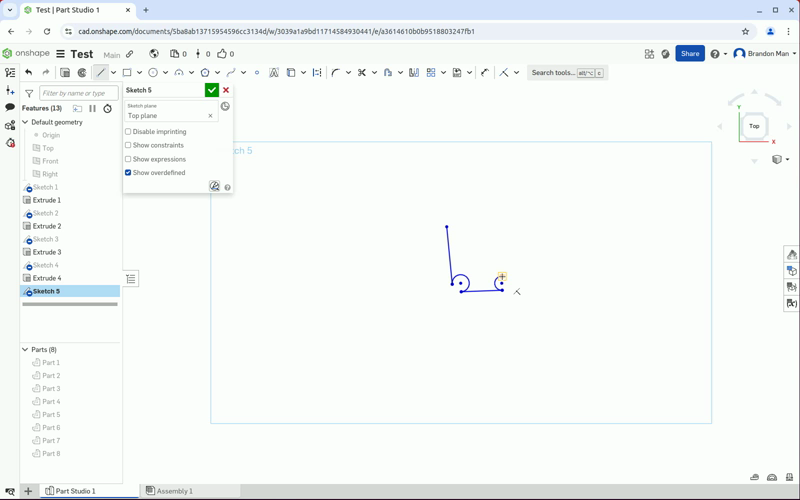
mouse_move(532, 276)
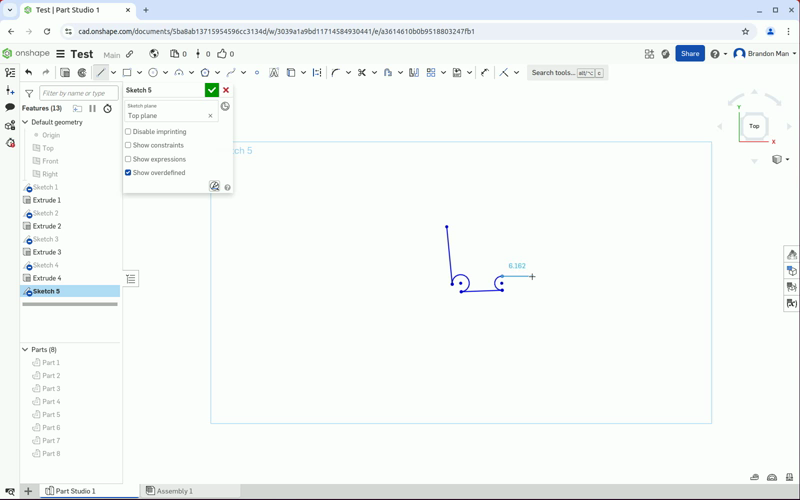
mouse_move(478, 275)
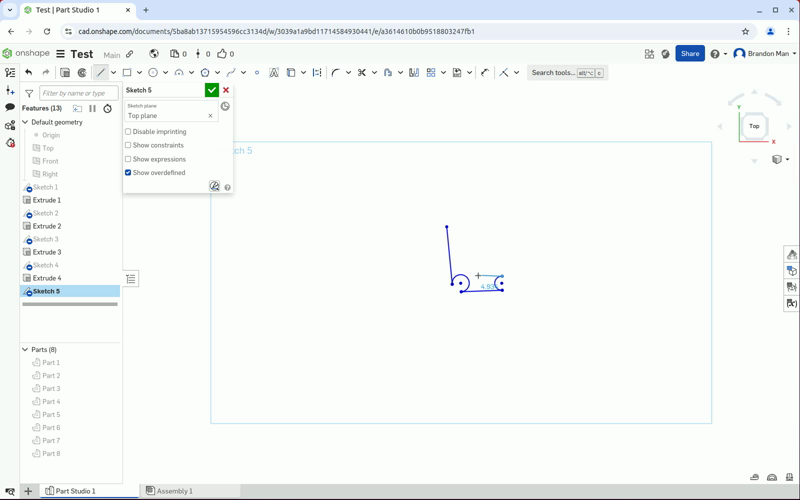
click(478, 275)
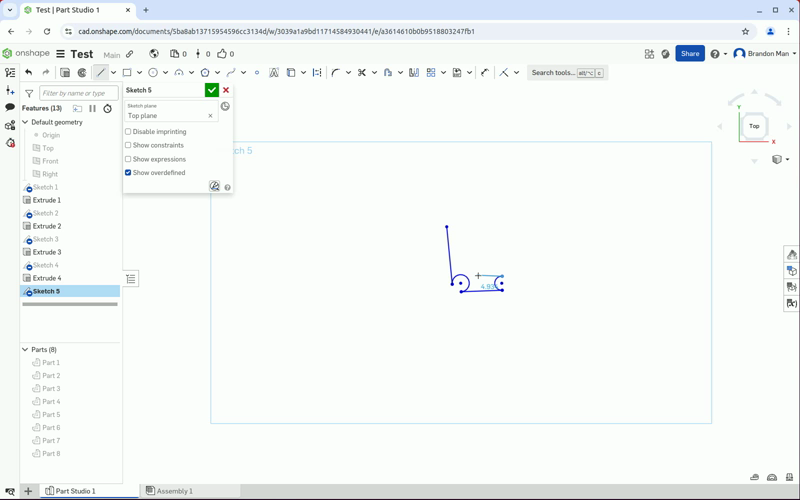
key_up(shift)
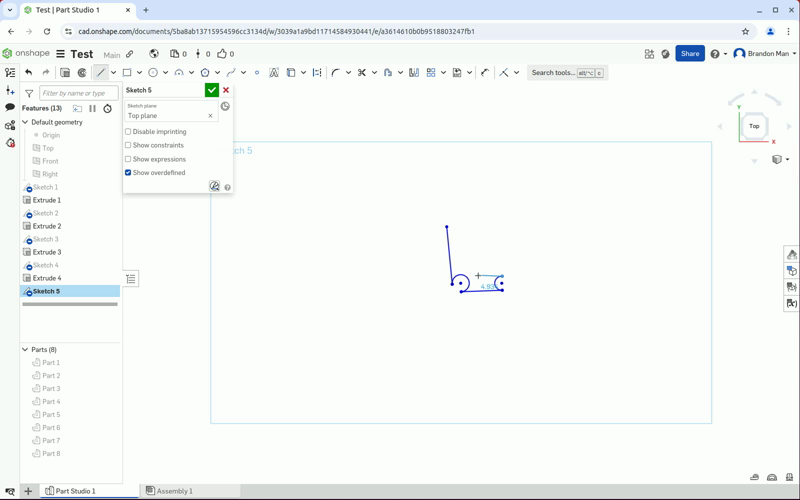
key(esc)
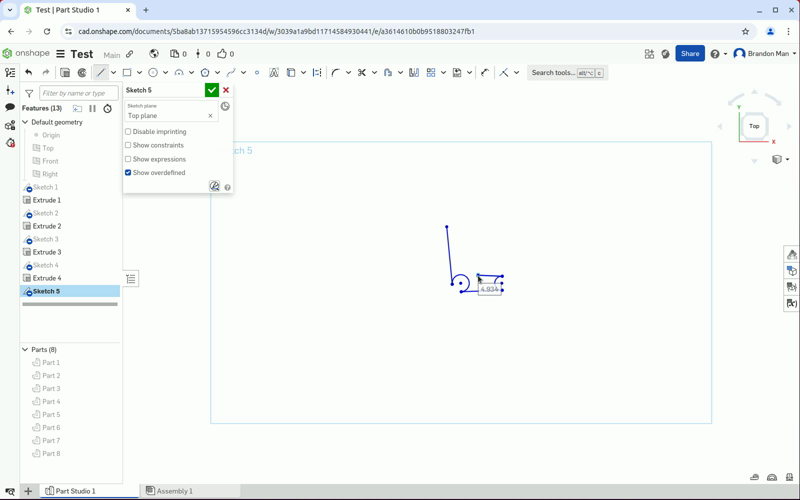
key(a)
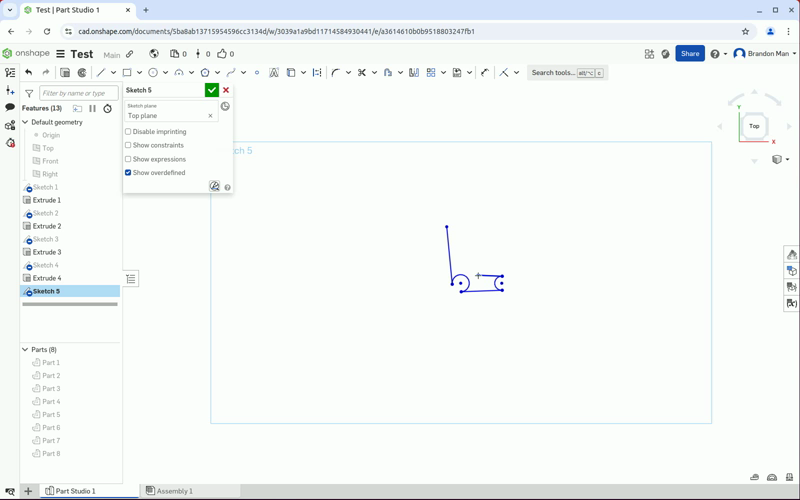
mouse_move(478, 275)
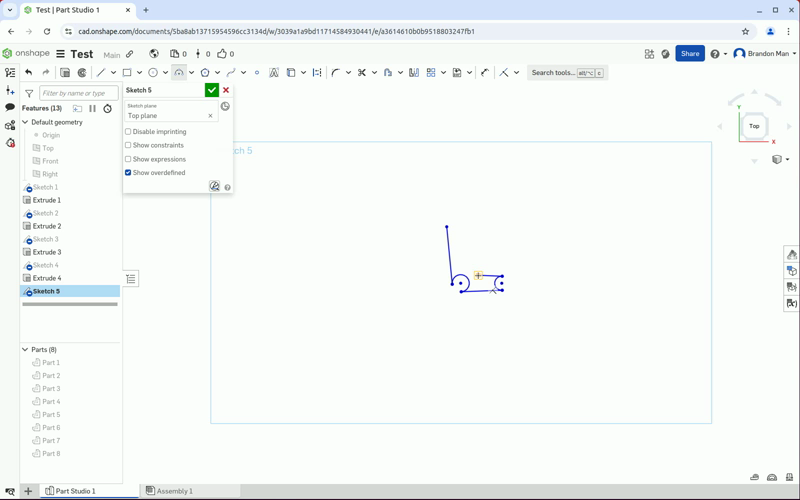
click(478, 275)
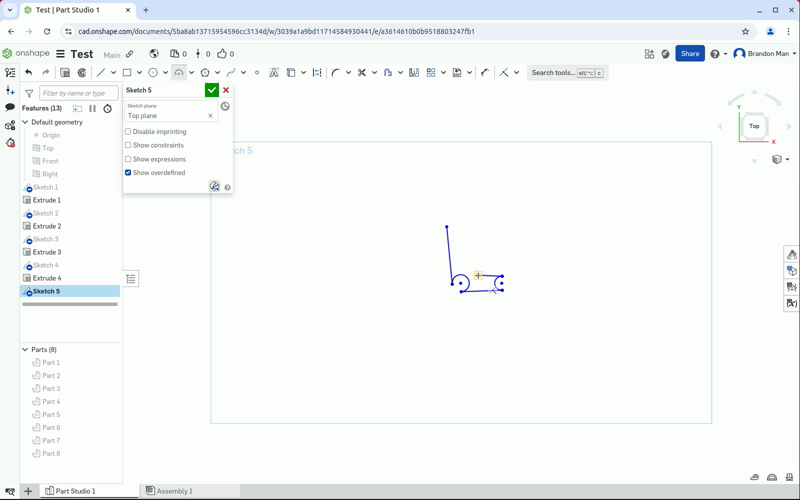
key_down(shift)
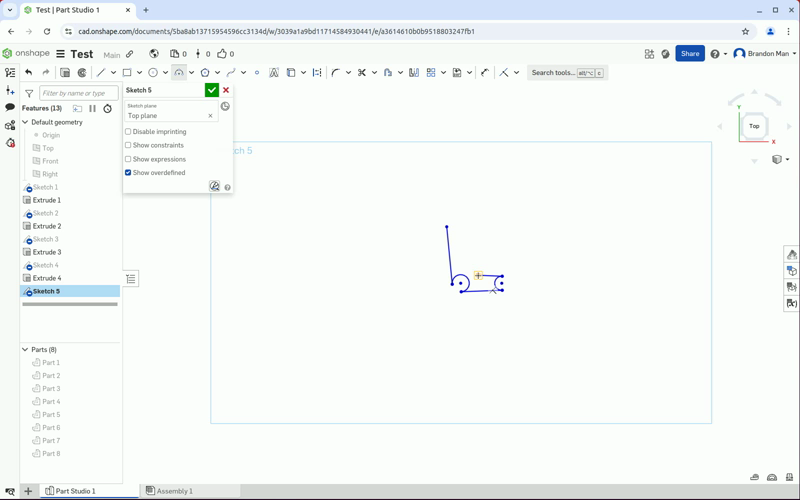
mouse_move(471, 267)
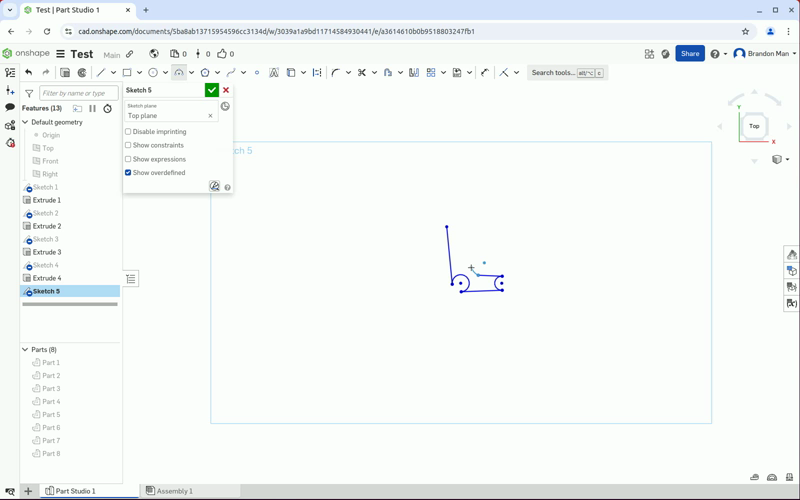
click(471, 267)
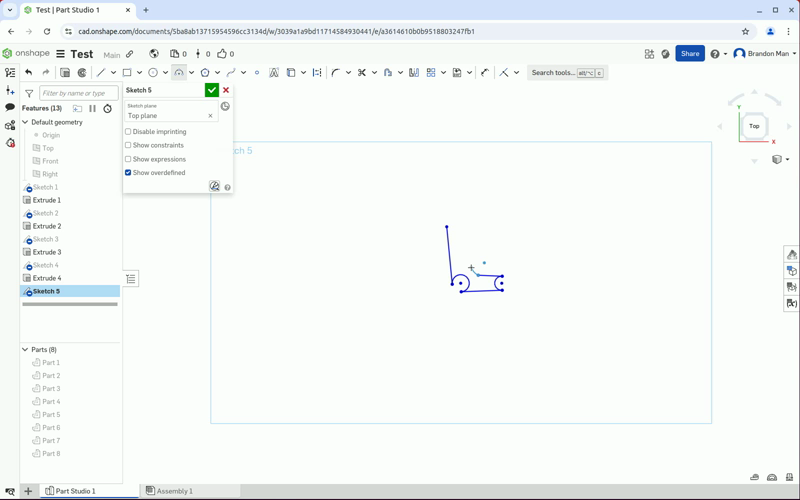
mouse_move(472, 272)
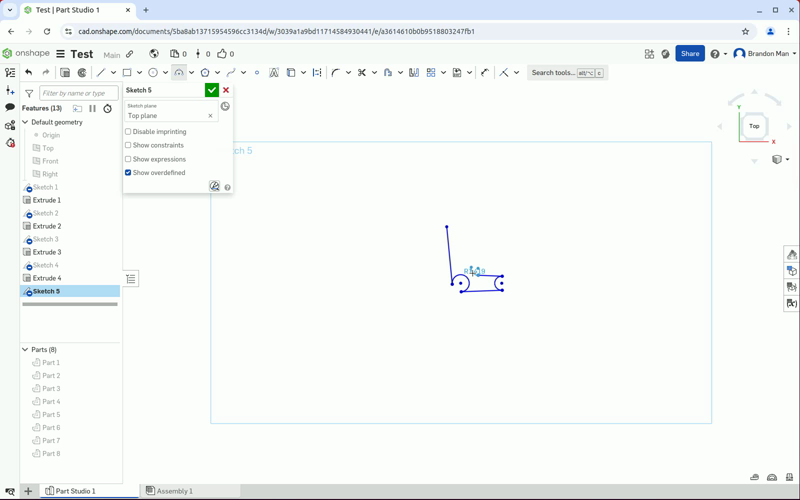
click(472, 272)
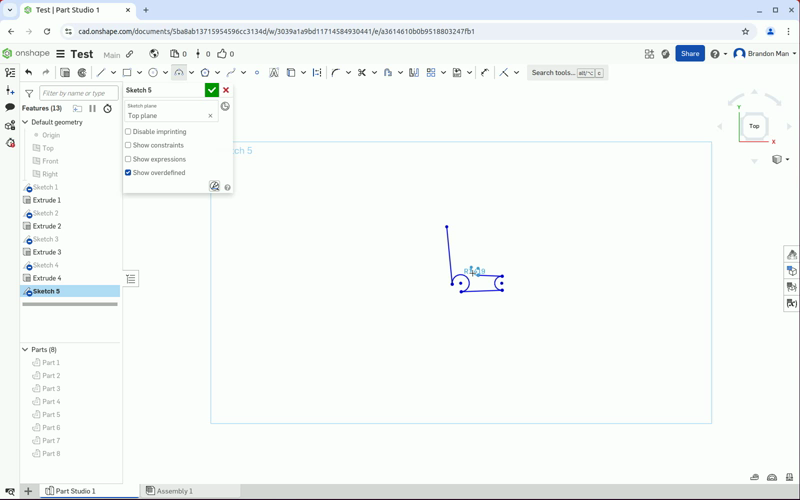
key_up(shift)
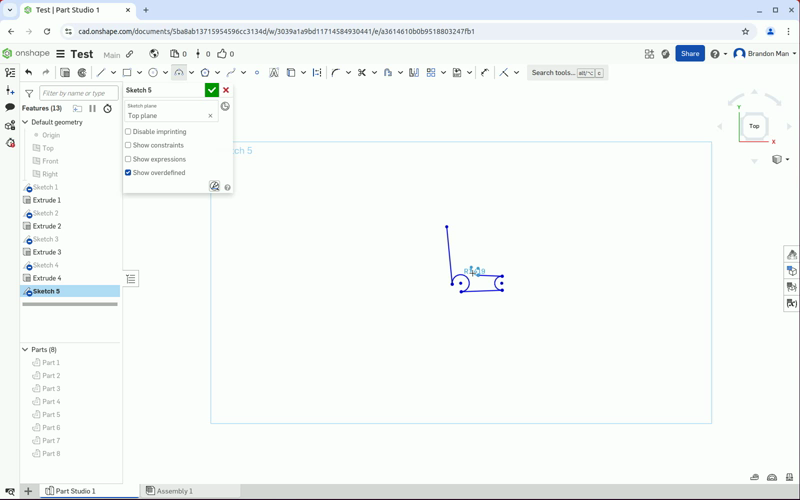
key(esc)
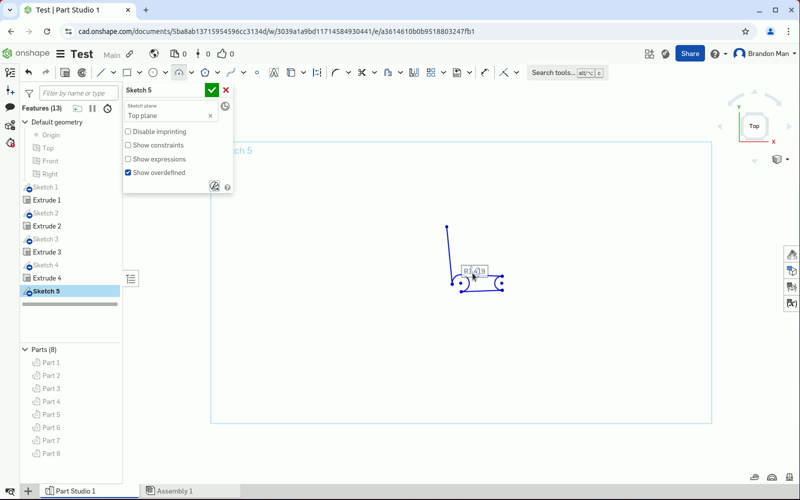
key(l)
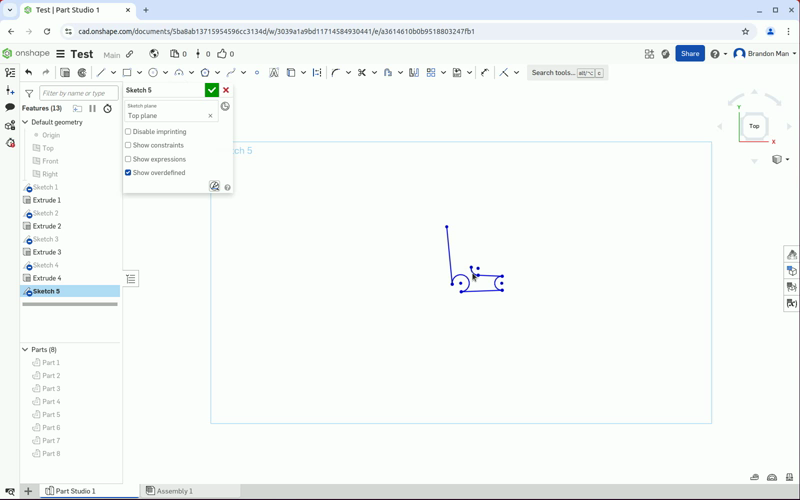
mouse_move(471, 267)
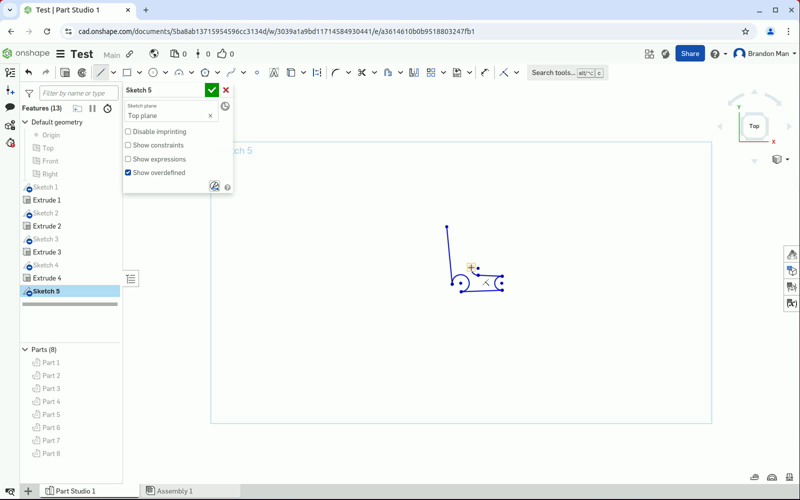
click(471, 267)
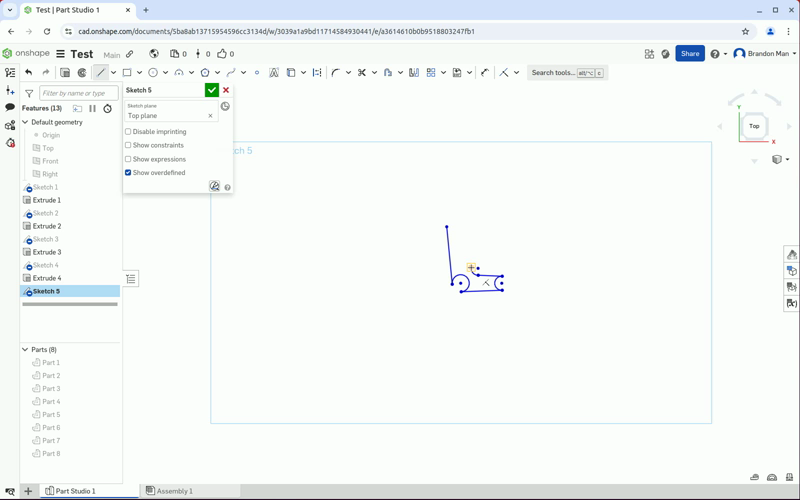
key_down(shift)
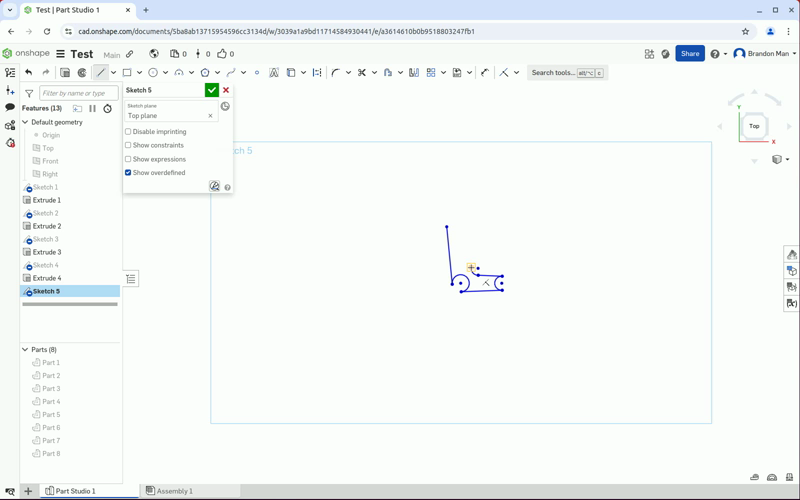
mouse_move(501, 267)
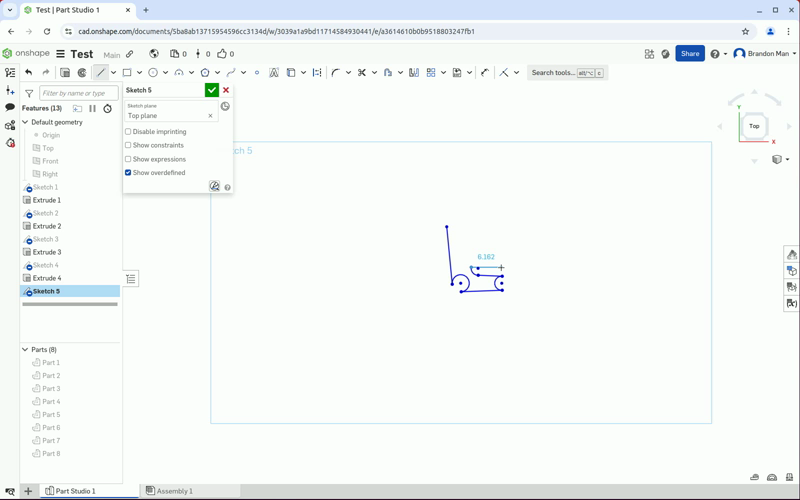
mouse_move(475, 226)
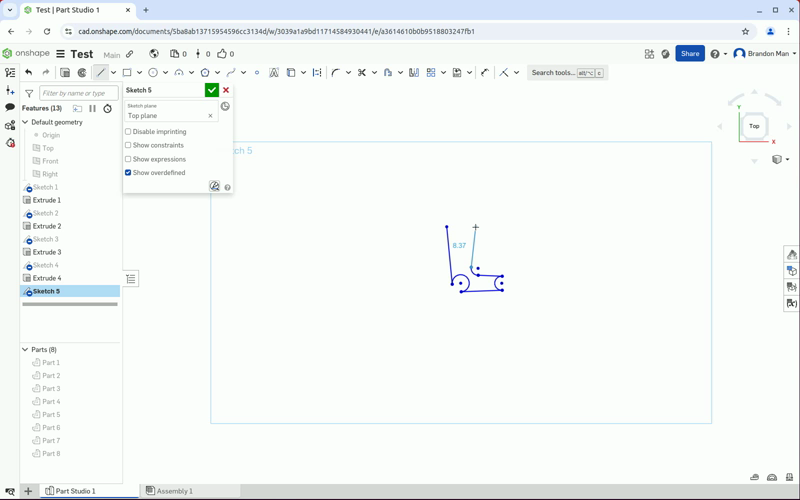
click(475, 226)
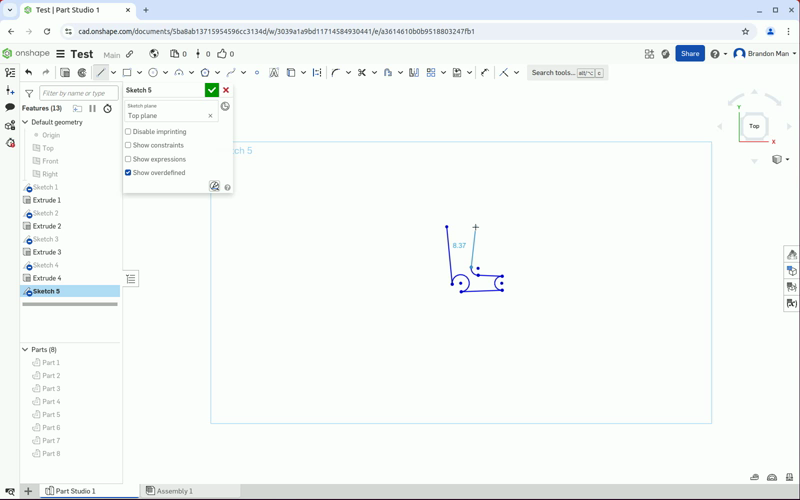
key_up(shift)
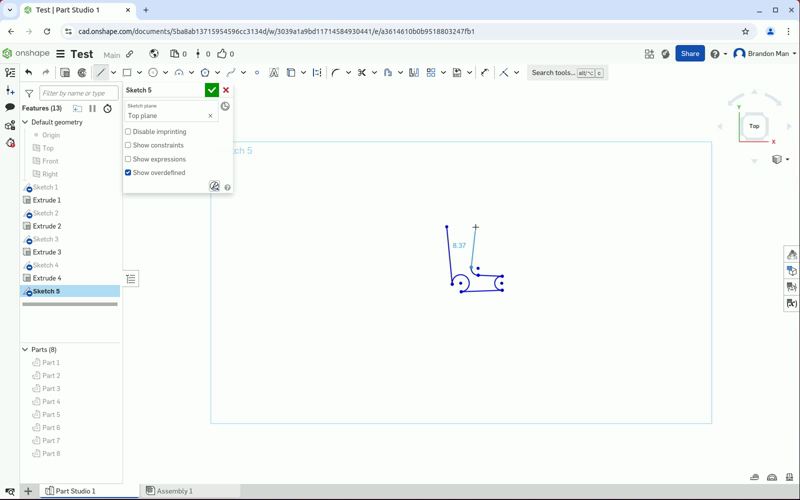
key(esc)
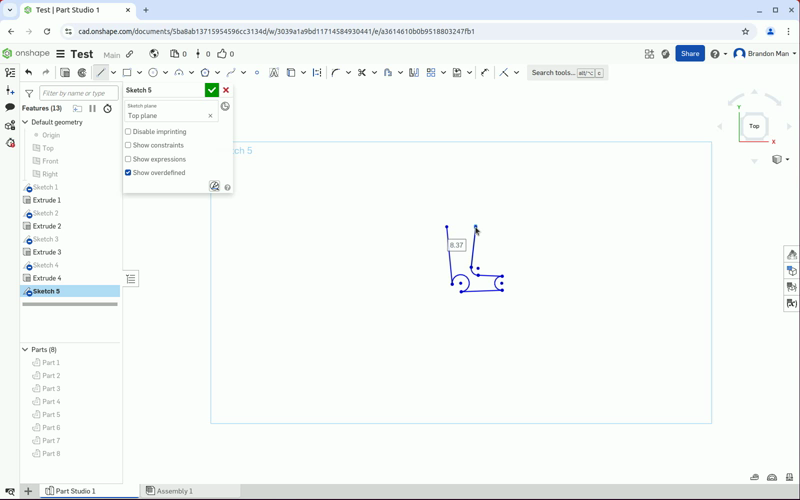
key(a)
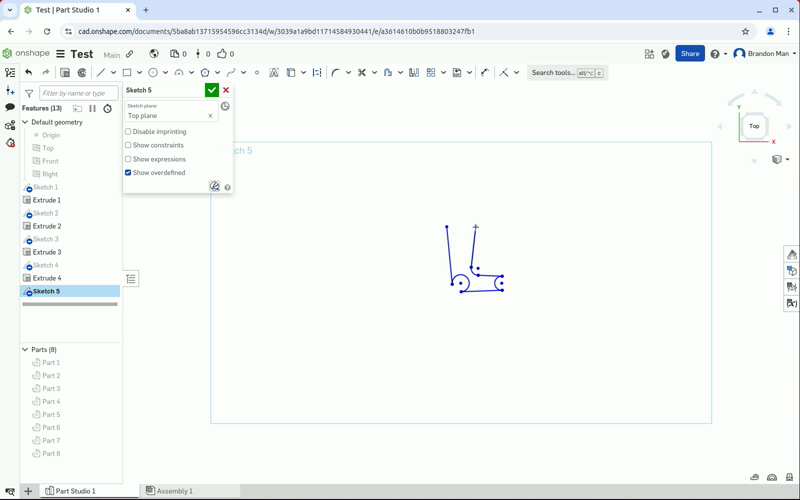
mouse_move(475, 226)
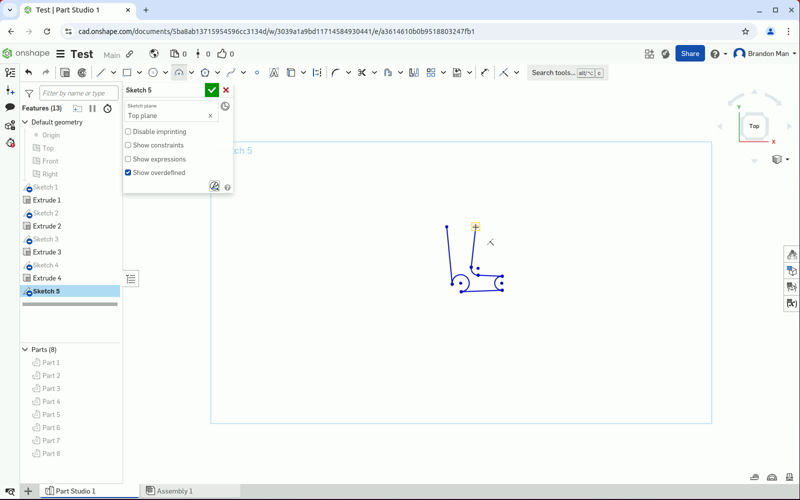
click(475, 226)
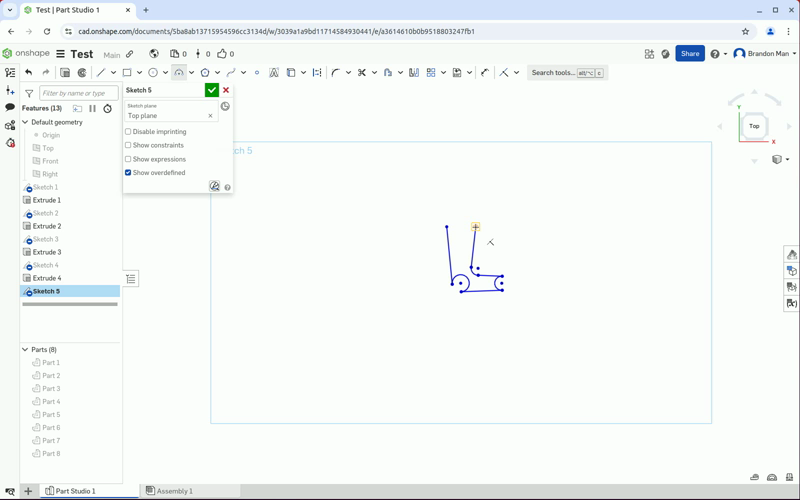
mouse_move(446, 226)
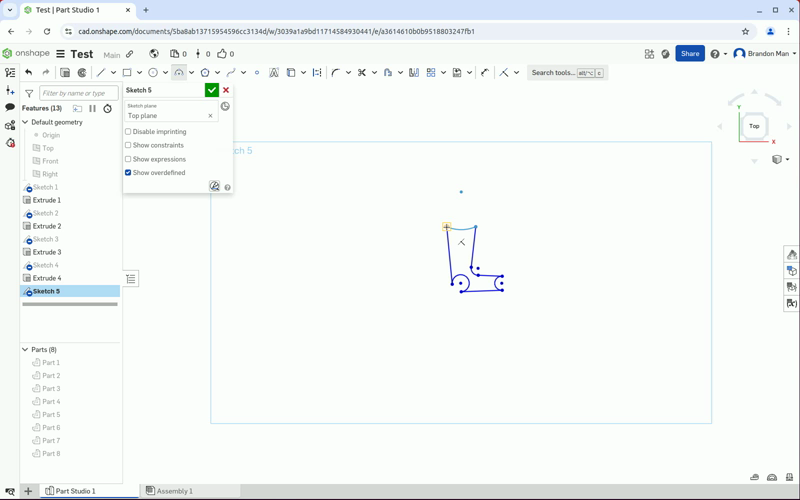
click(446, 226)
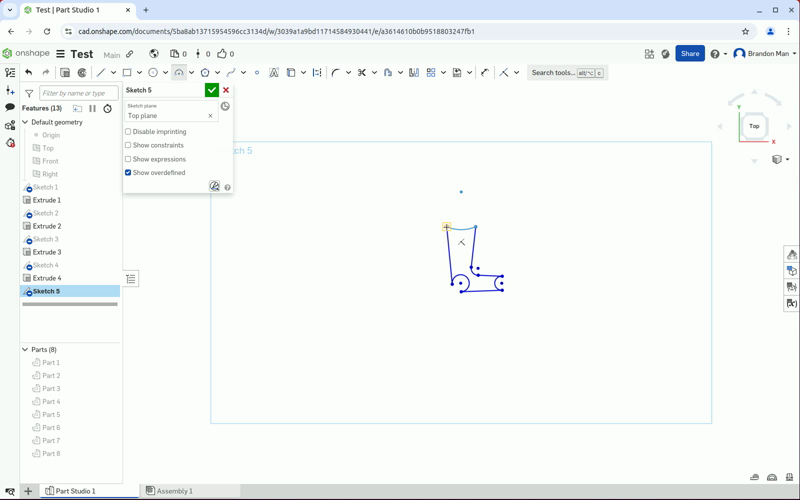
key_down(shift)
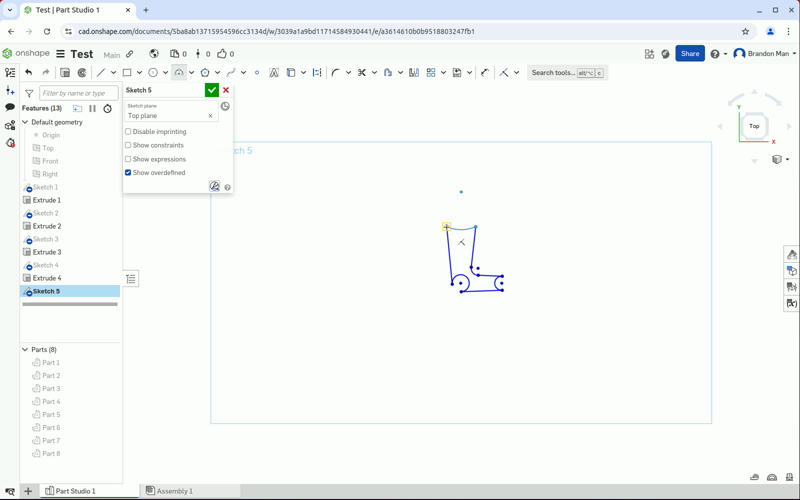
mouse_move(461, 239)
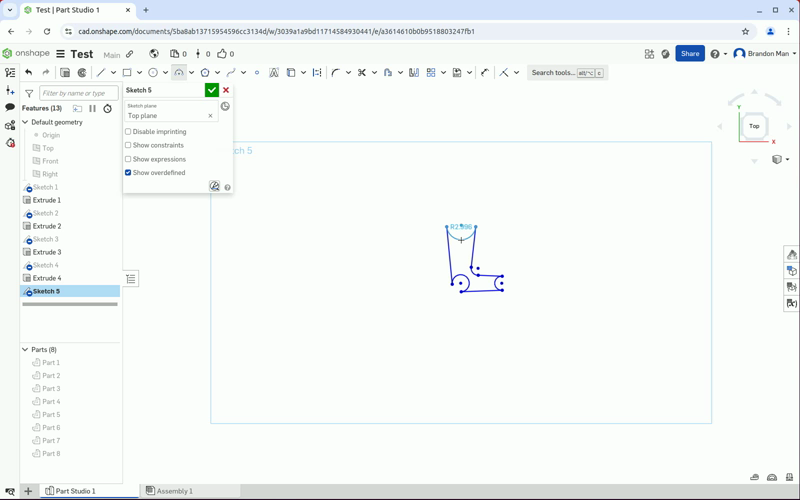
click(461, 239)
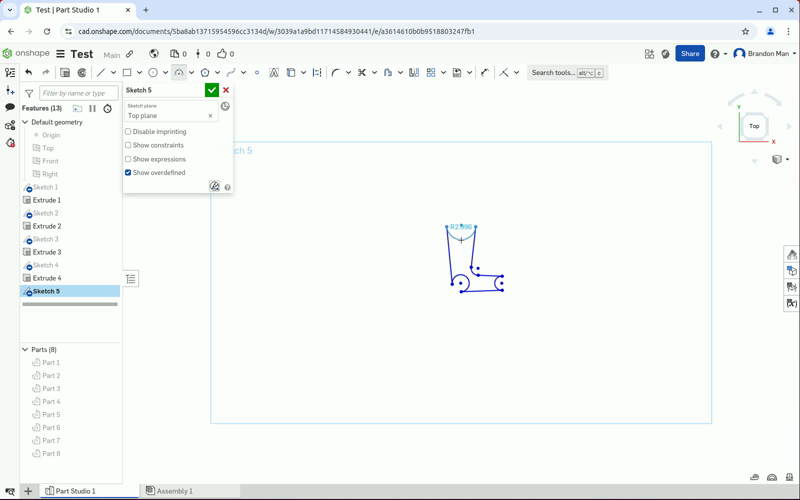
key_up(shift)
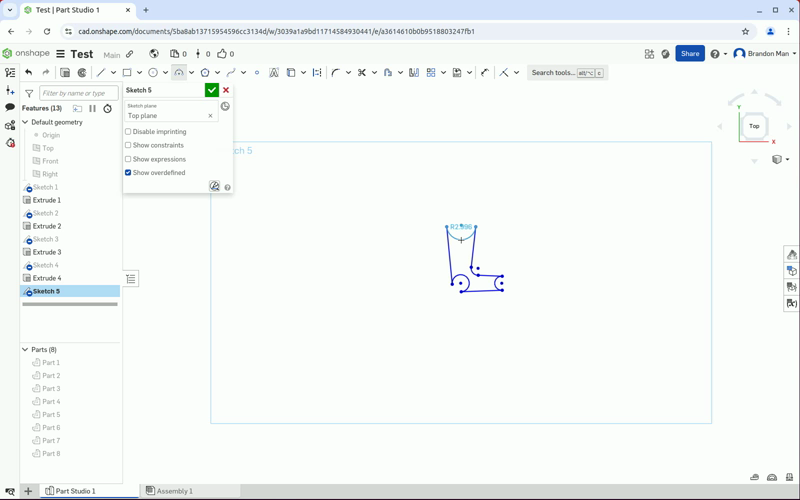
key(esc)
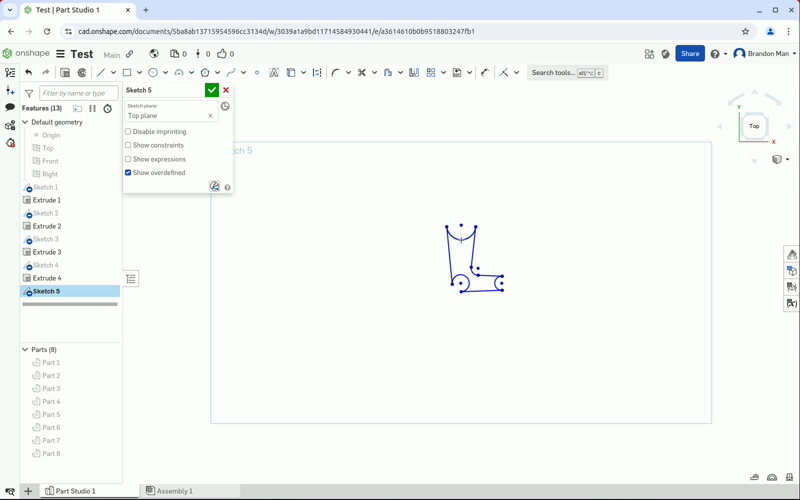
mouse_move(468, 263)
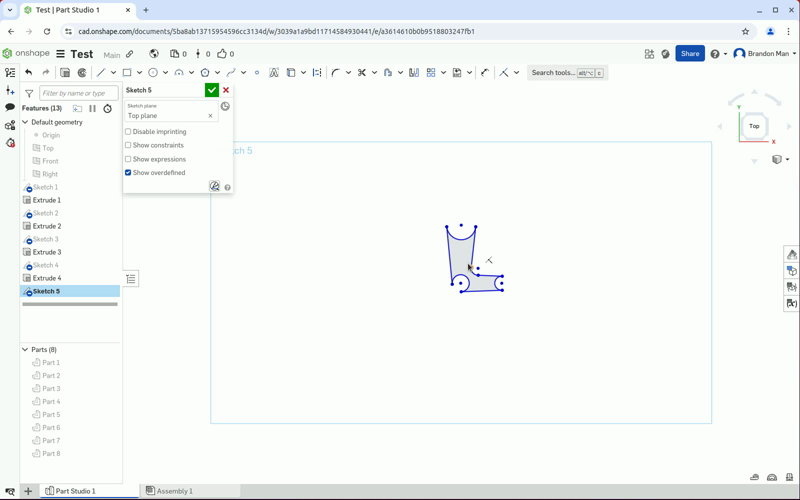
scroll(6)
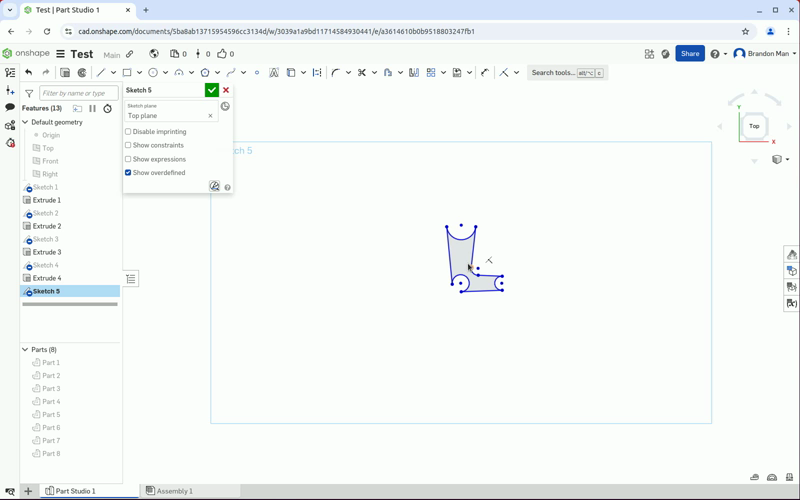
scroll(6)
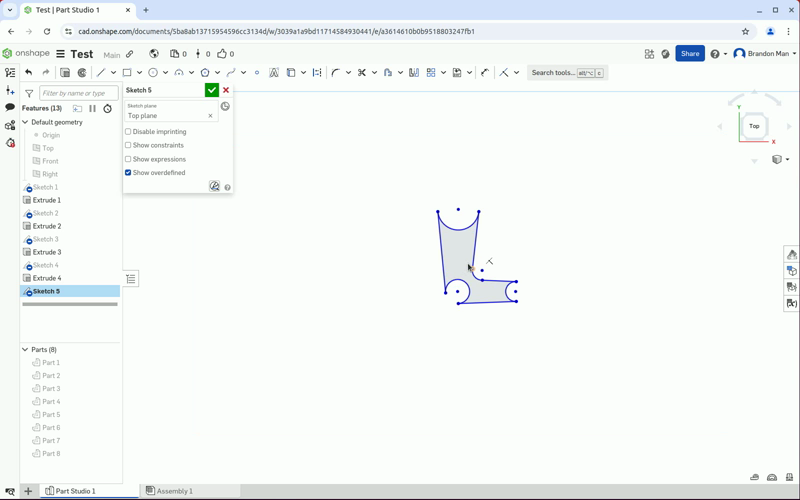
scroll(6)
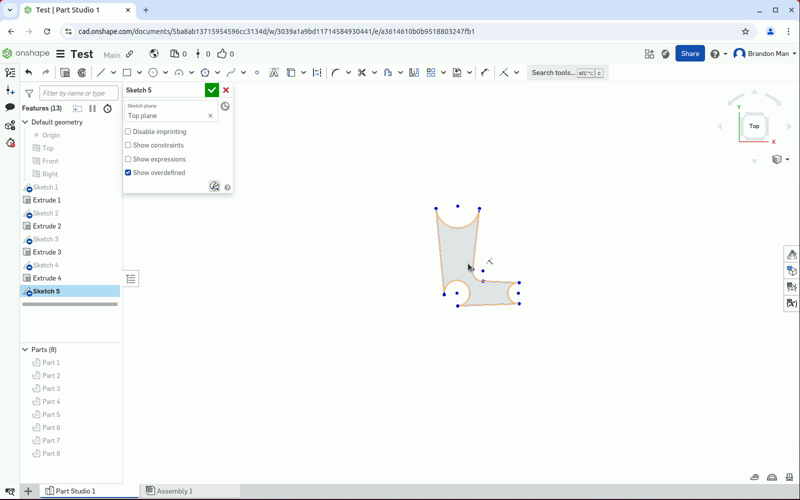
scroll(6)
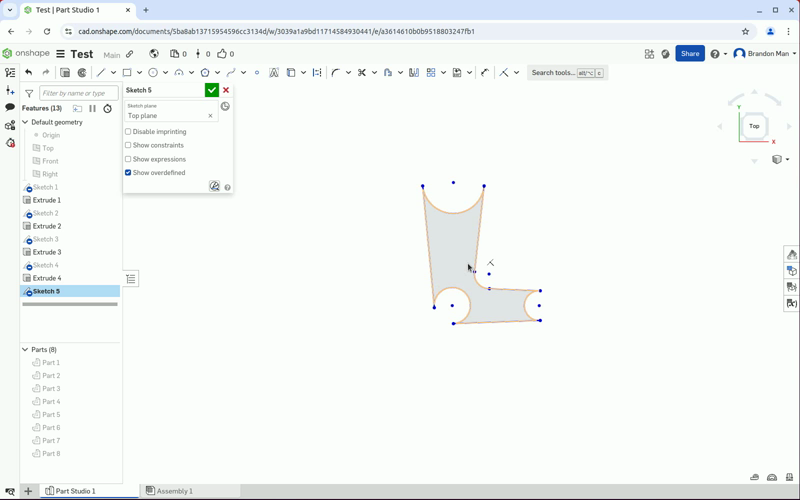
scroll(6)
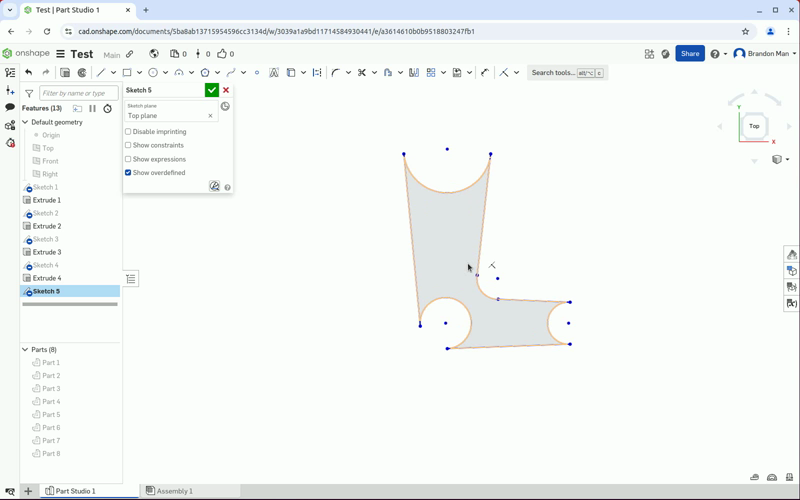
scroll(6)
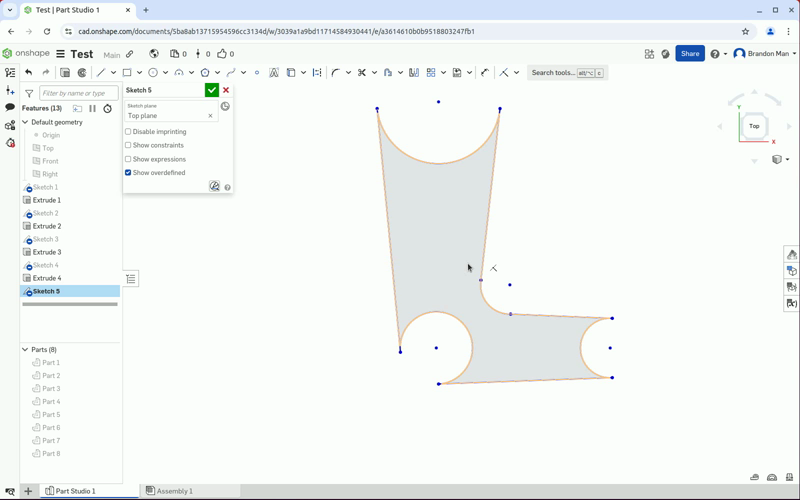
scroll(6)
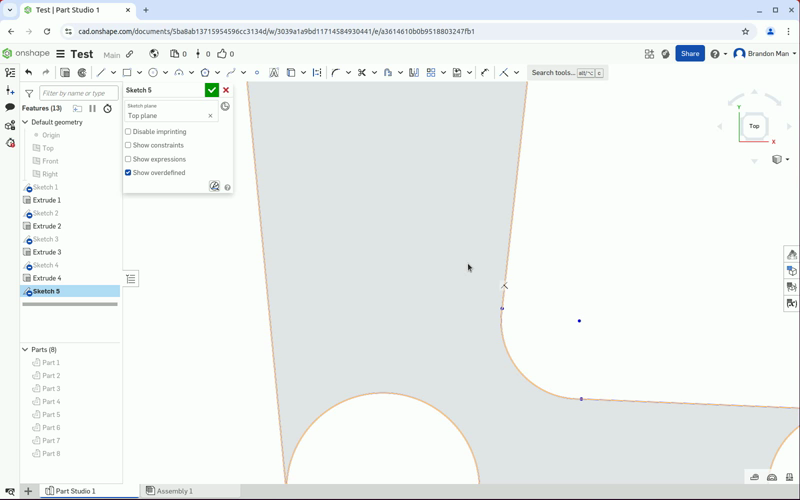
click(468, 263)
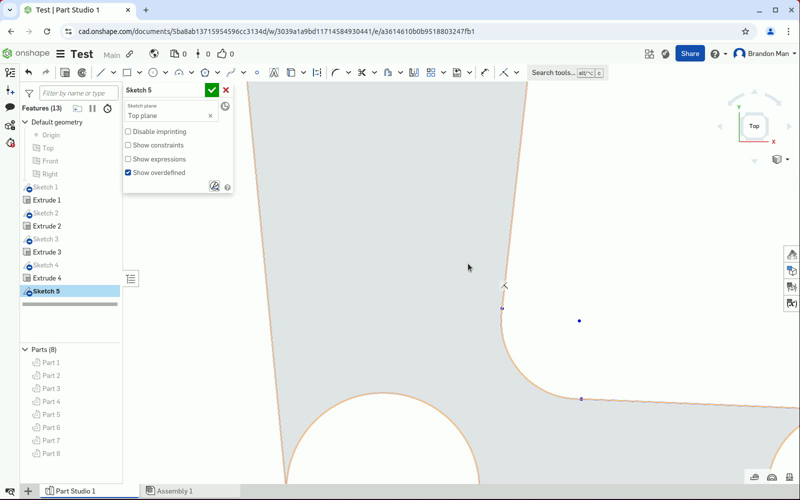
scroll(-6)
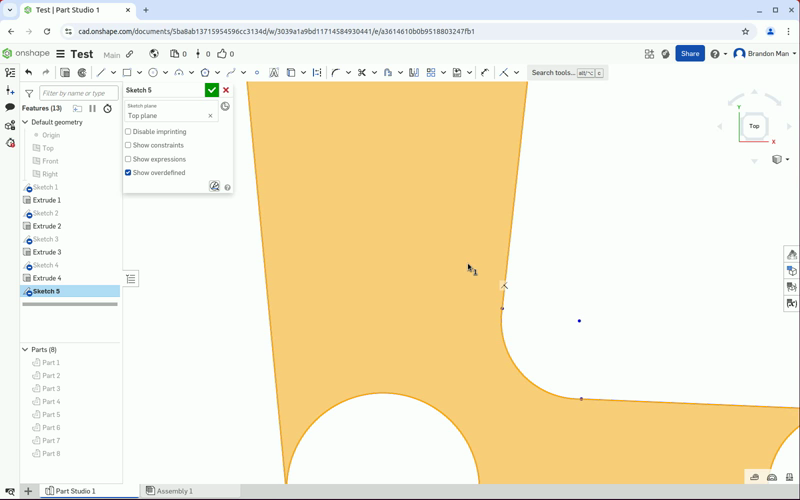
scroll(-6)
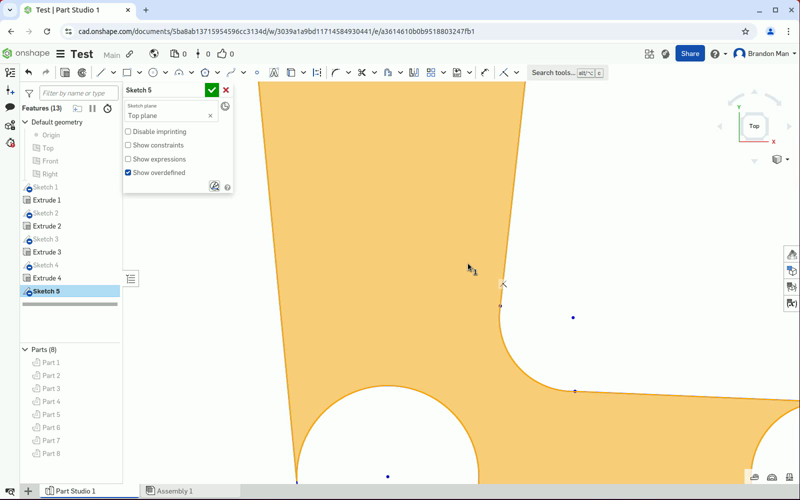
scroll(-6)
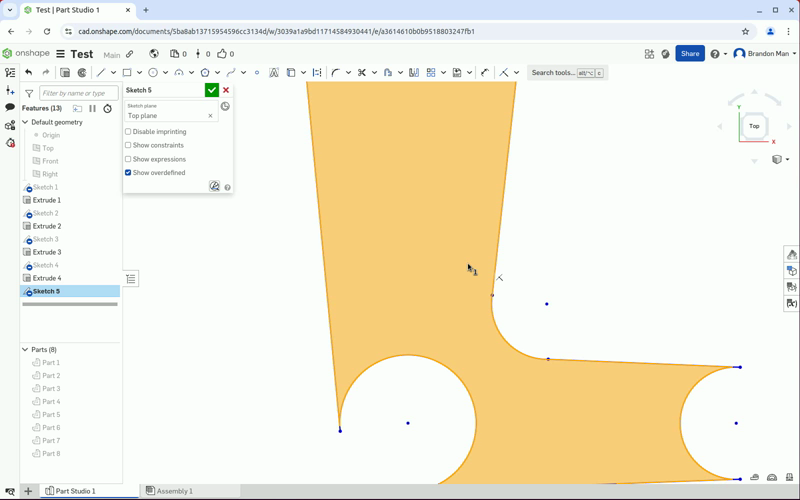
scroll(-6)
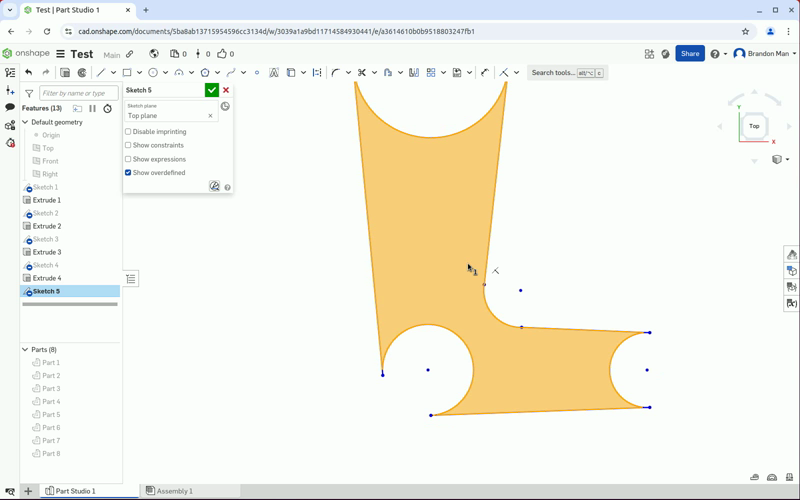
scroll(-6)
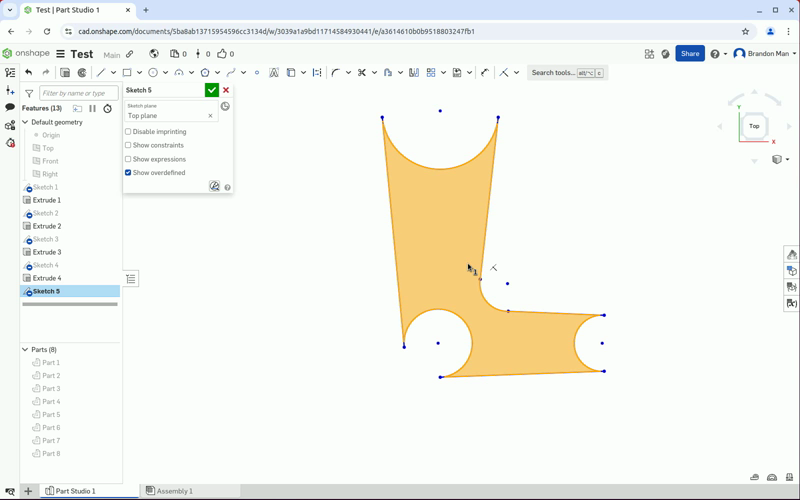
scroll(-6)
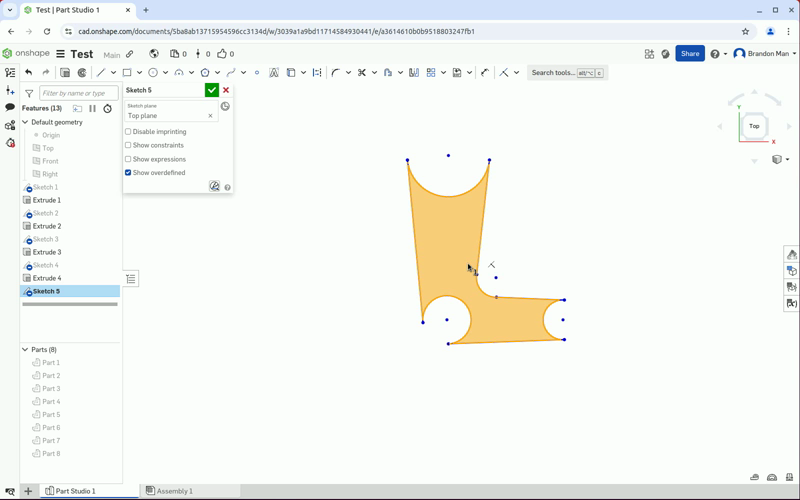
scroll(-6)
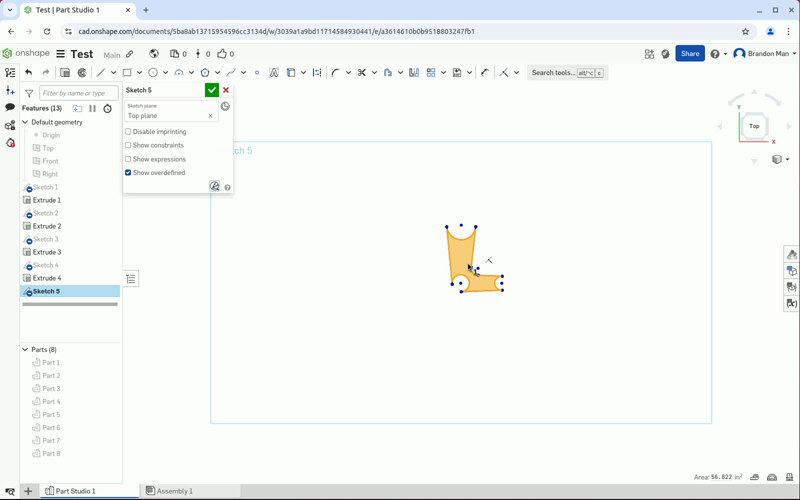
mouse_move(73, 352)
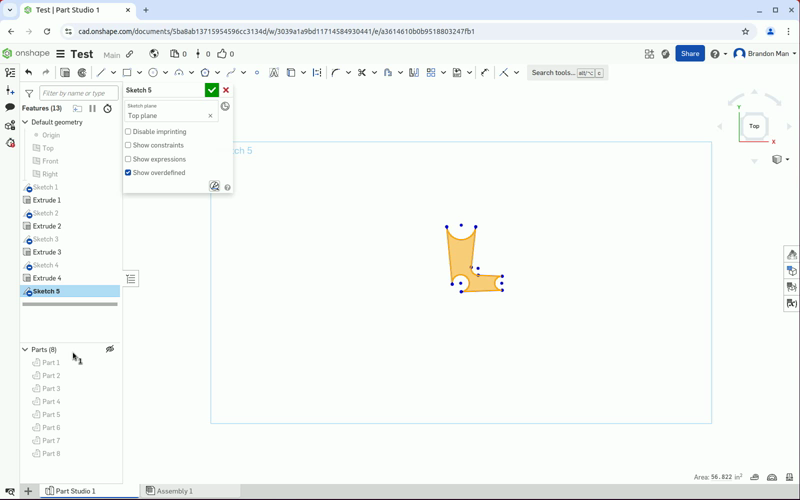
key(shift+y)
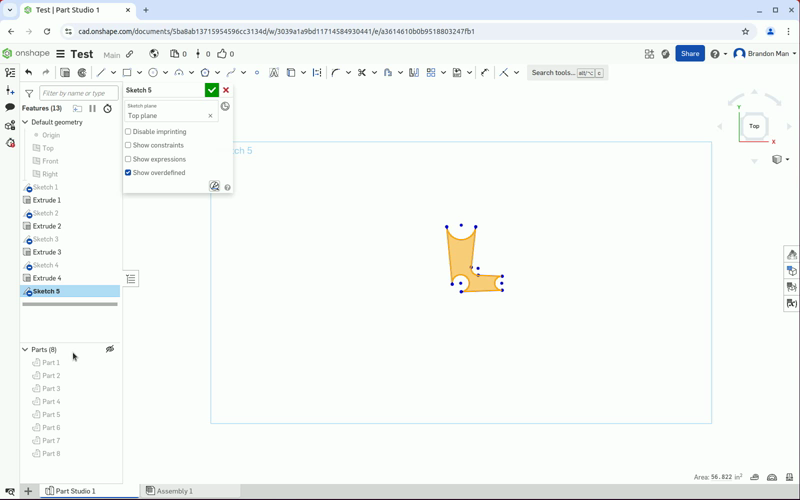
key(shift+e)
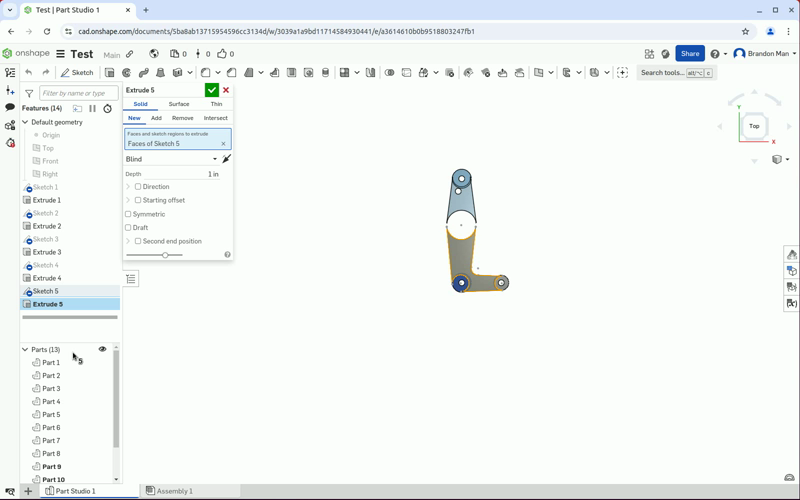
mouse_move(143, 106)
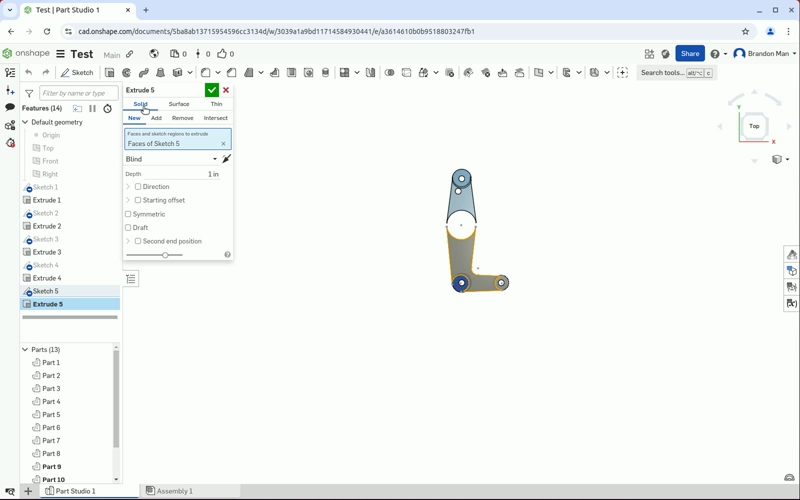
click(143, 106)
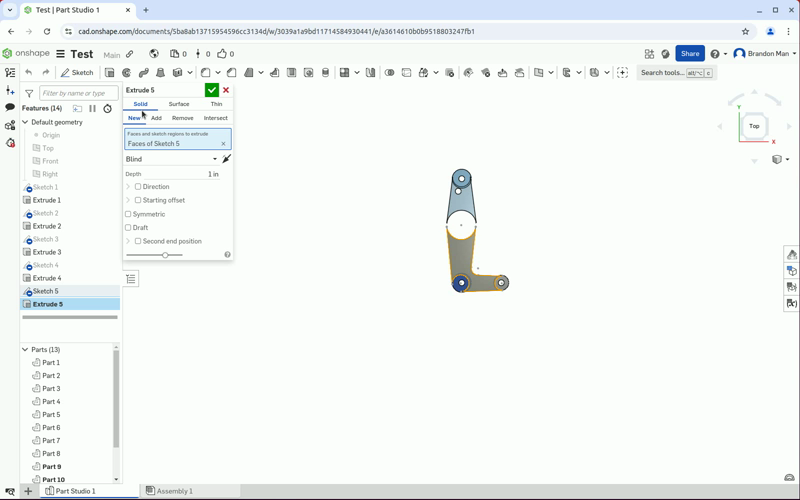
mouse_move(137, 120)
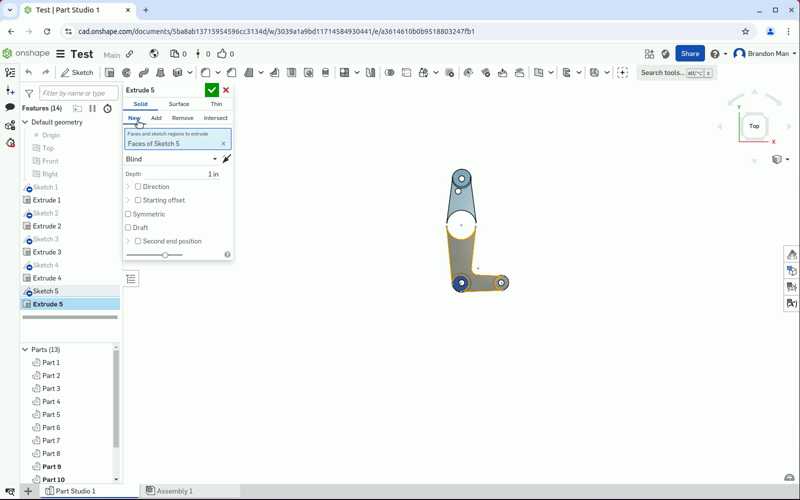
click(137, 120)
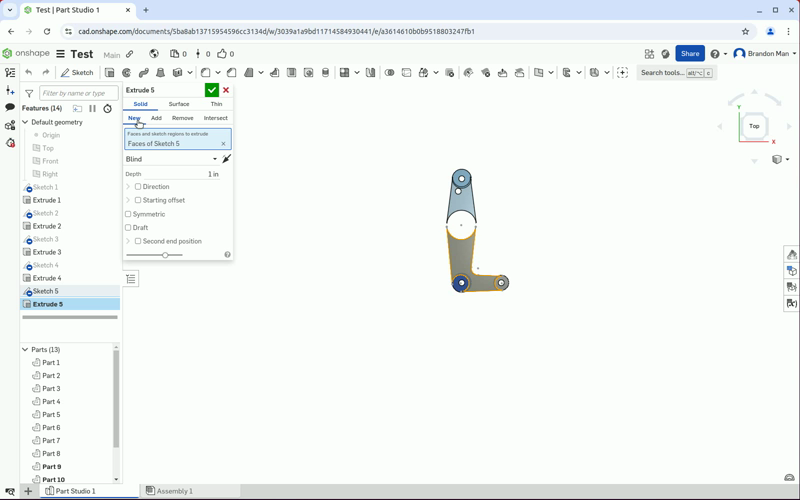
key(tab, 4)
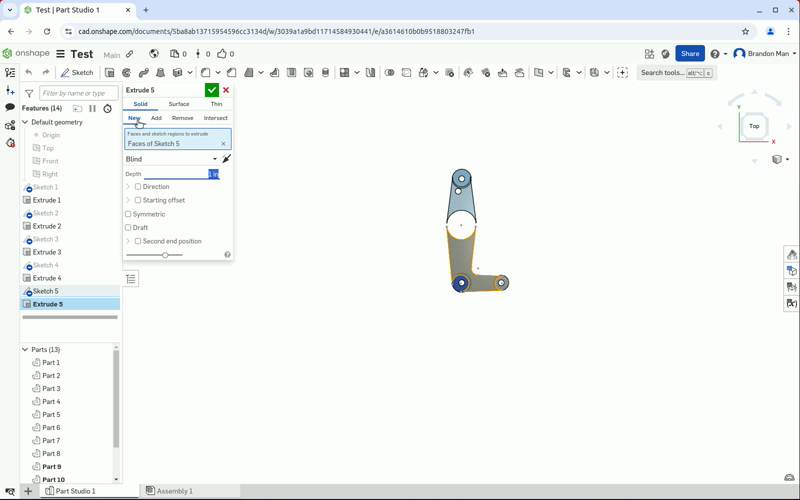
text(0.481)
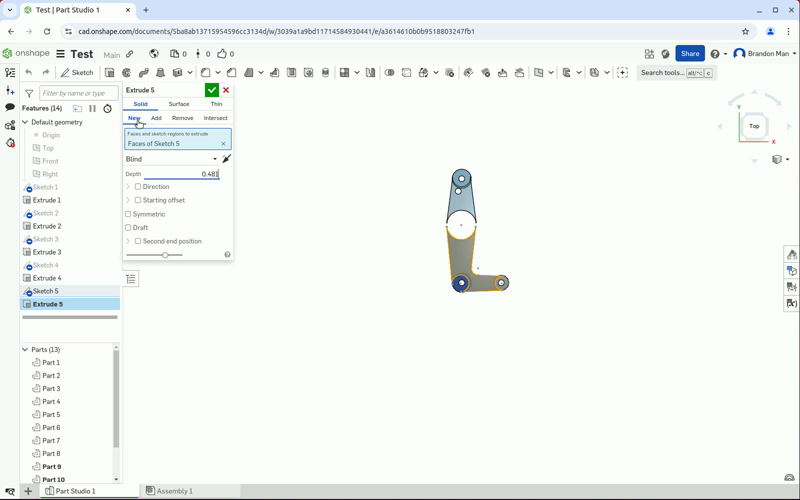
key(enter)
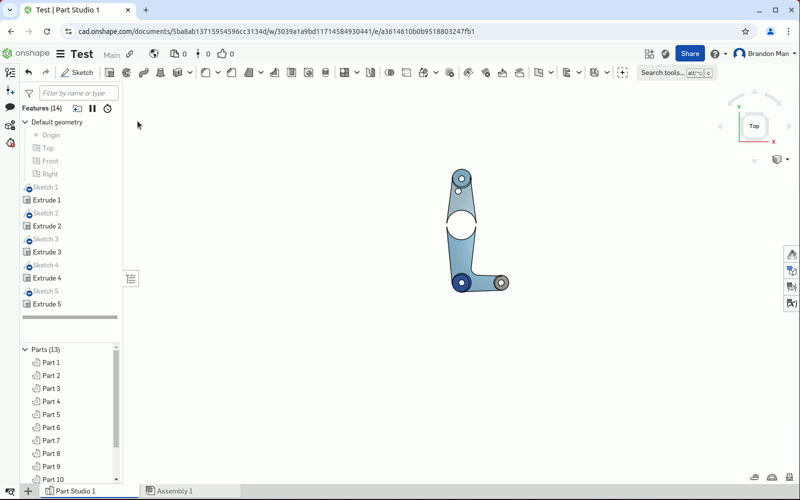
key(shift+h)
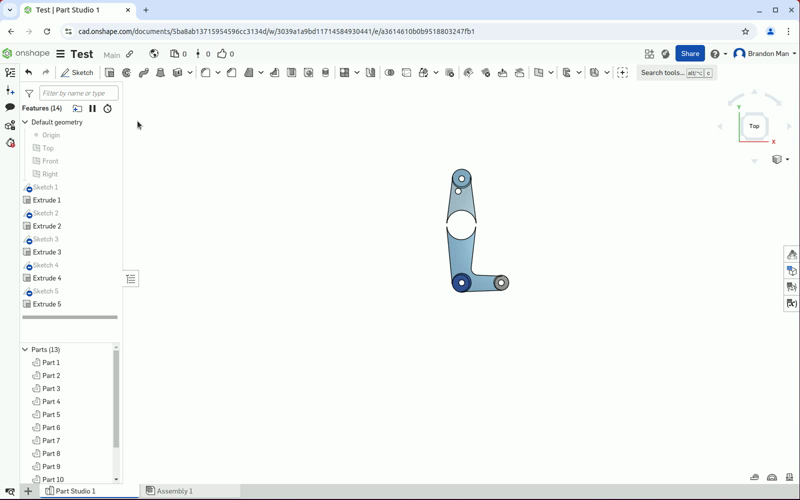
key(shift+h)
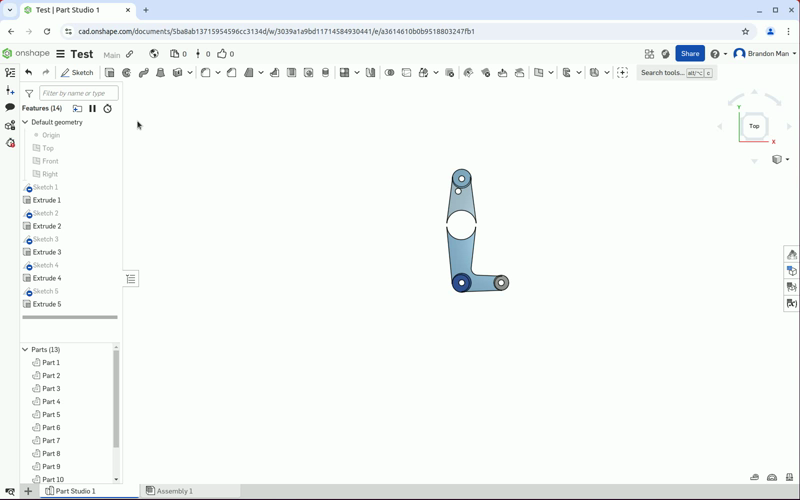
mouse_move(73, 189)
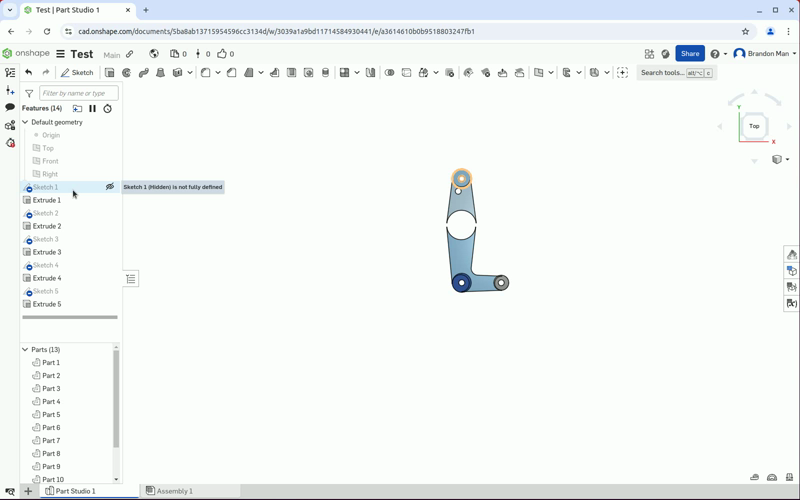
click(73, 189)
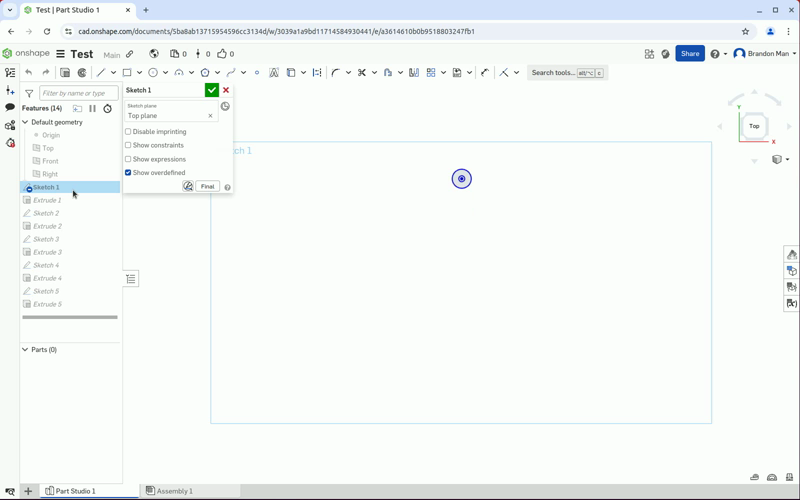
mouse_move(229, 92)
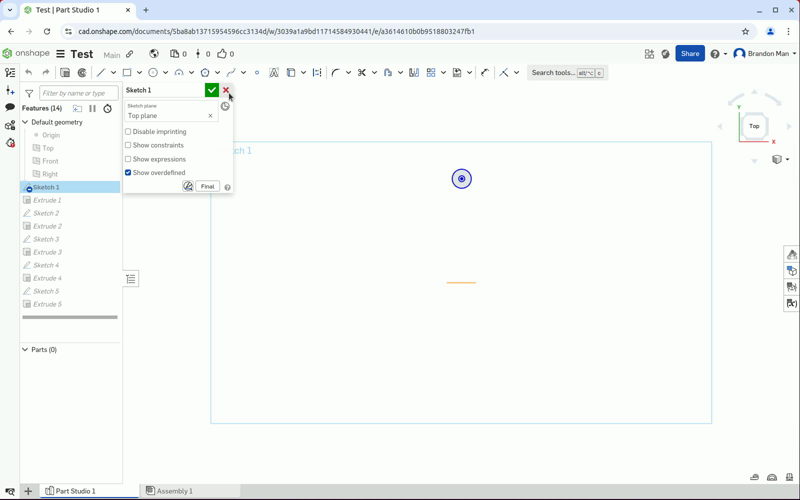
click(229, 92)
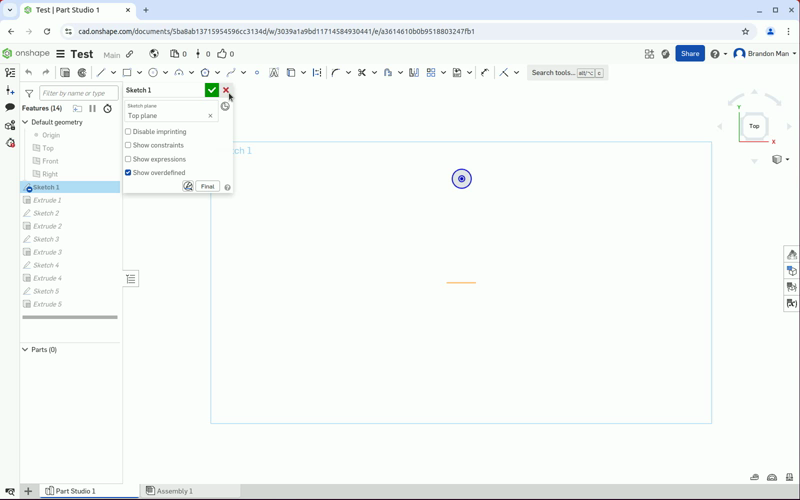
key(shift+s)
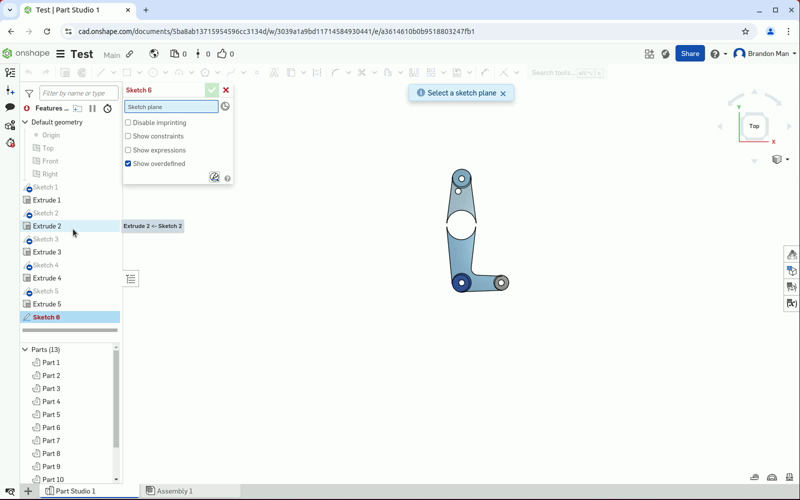
scroll(3)
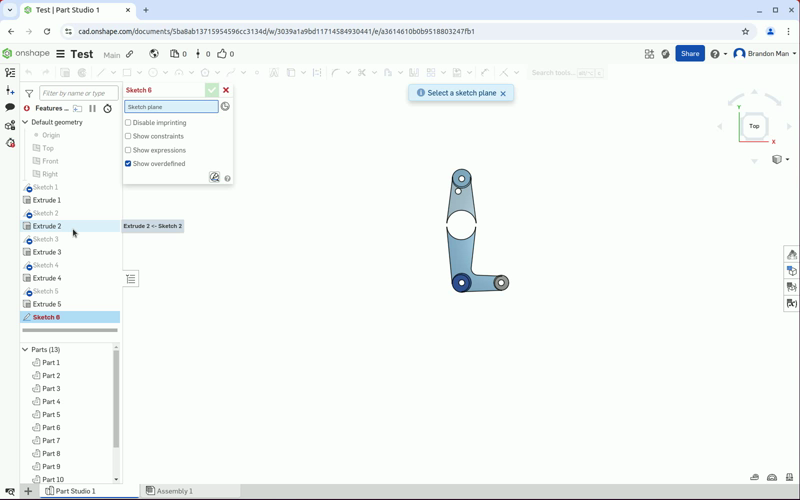
mouse_move(73, 150)
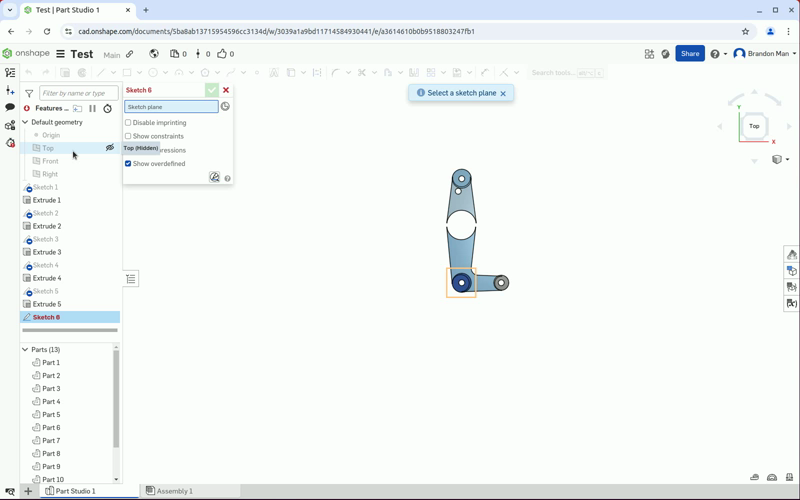
click(73, 150)
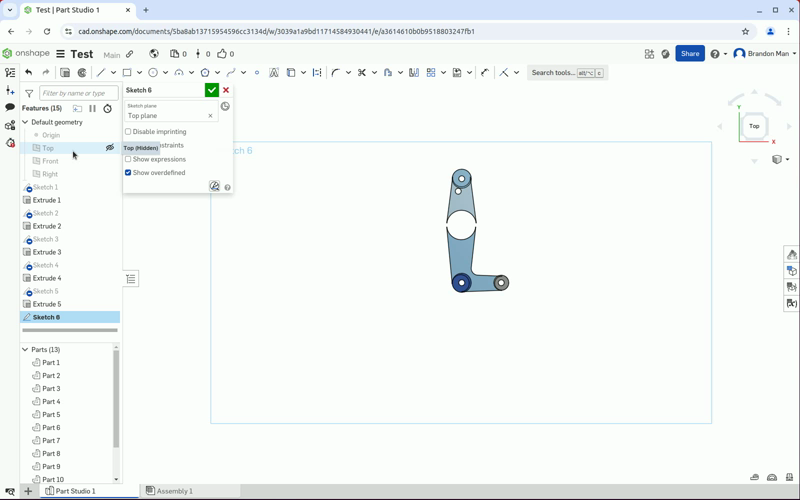
mouse_move(69, 352)
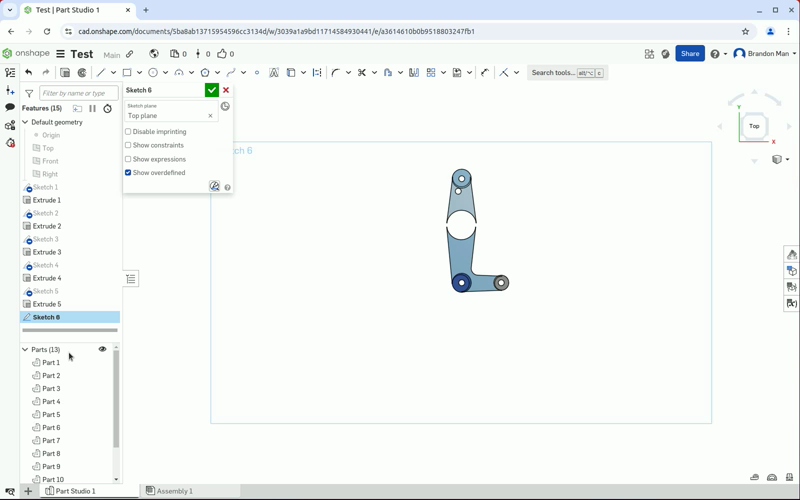
key(y)
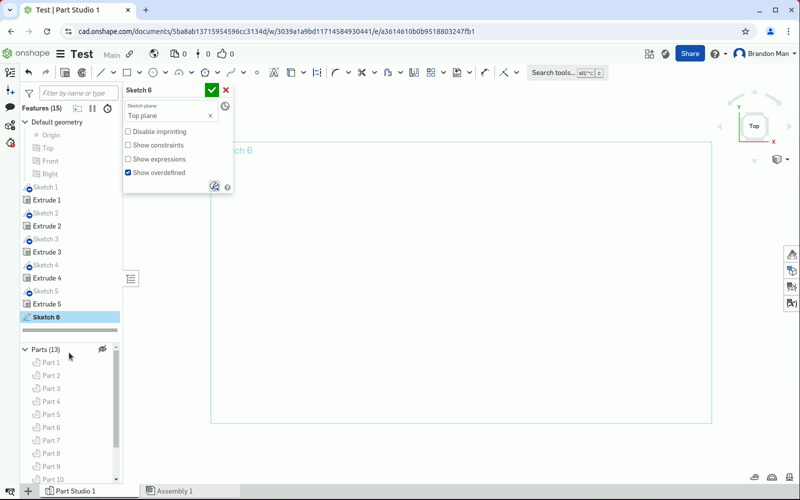
key(c)
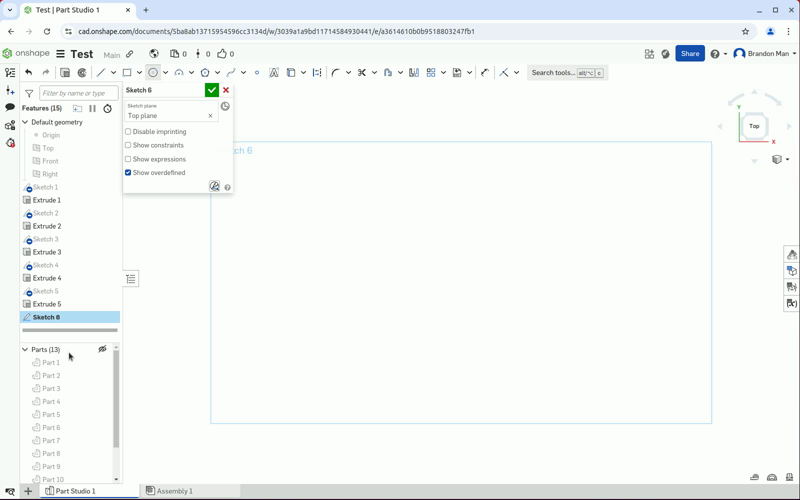
key_down(shift)
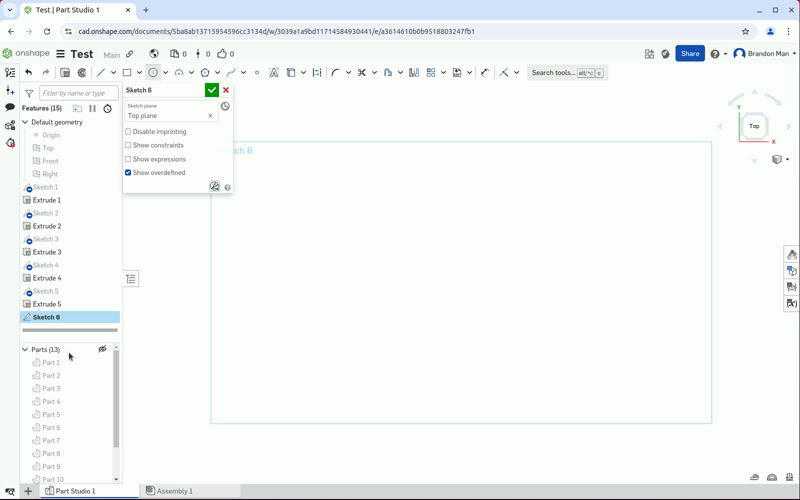
mouse_move(461, 225)
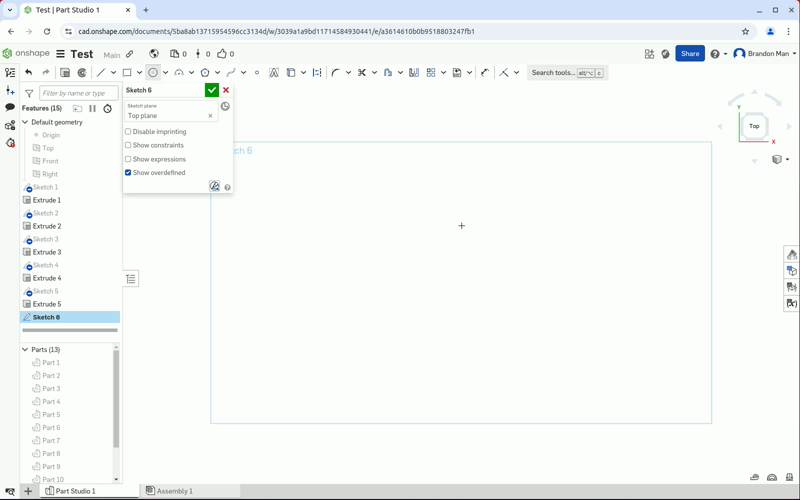
click(461, 225)
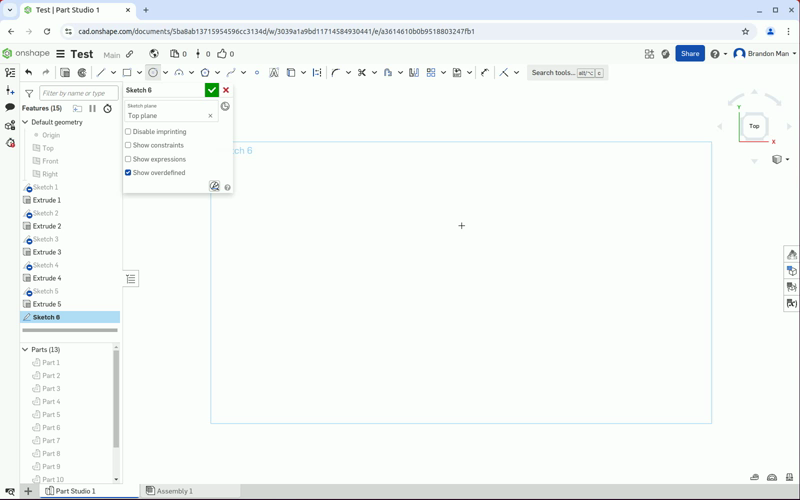
key_up(shift)
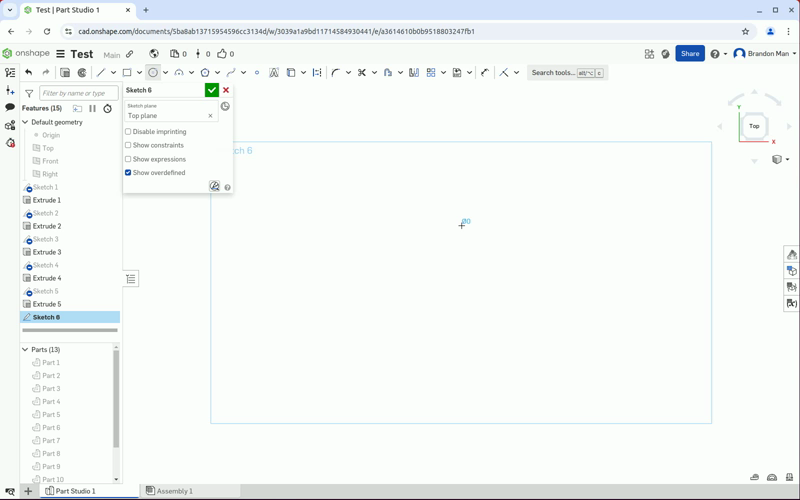
mouse_move(477, 225)
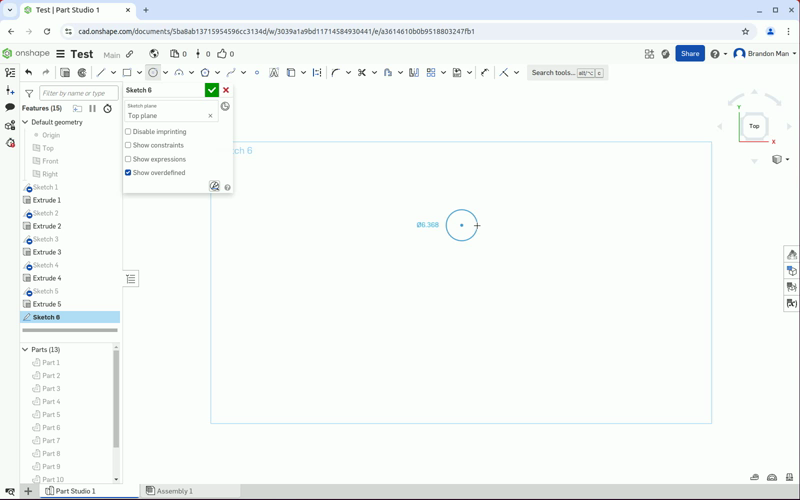
click(477, 225)
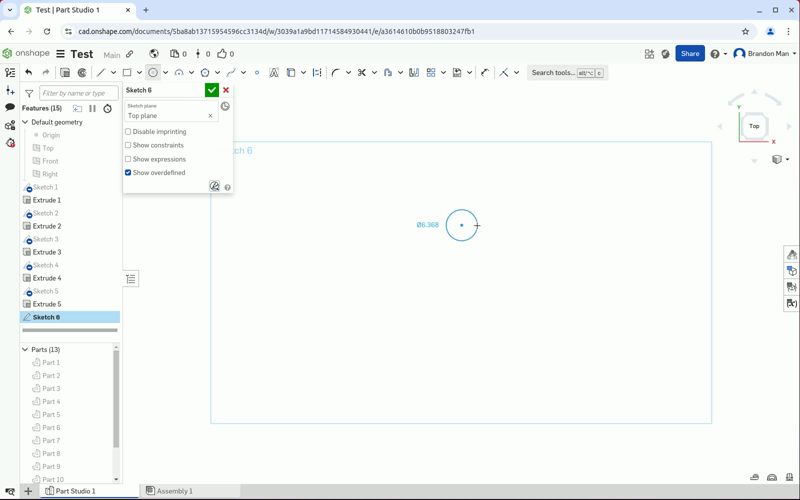
key(esc)
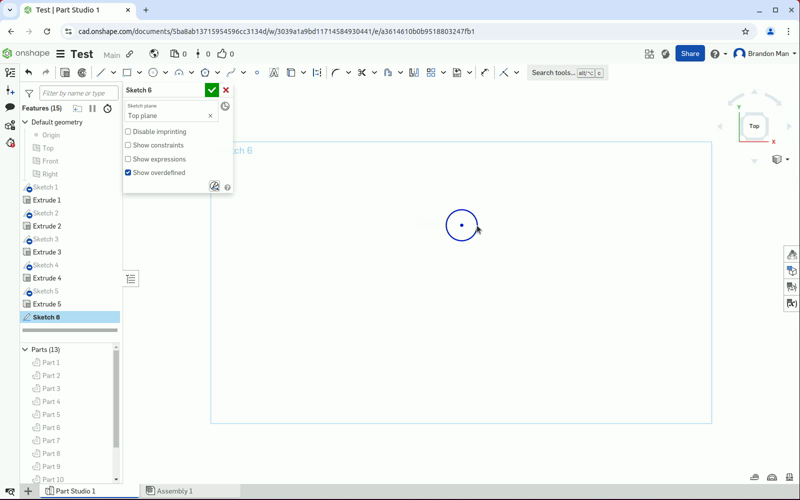
key(c)
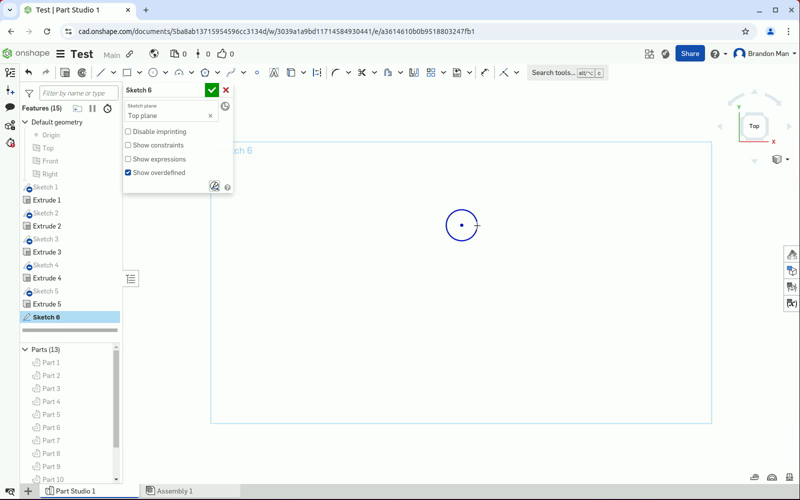
key_down(shift)
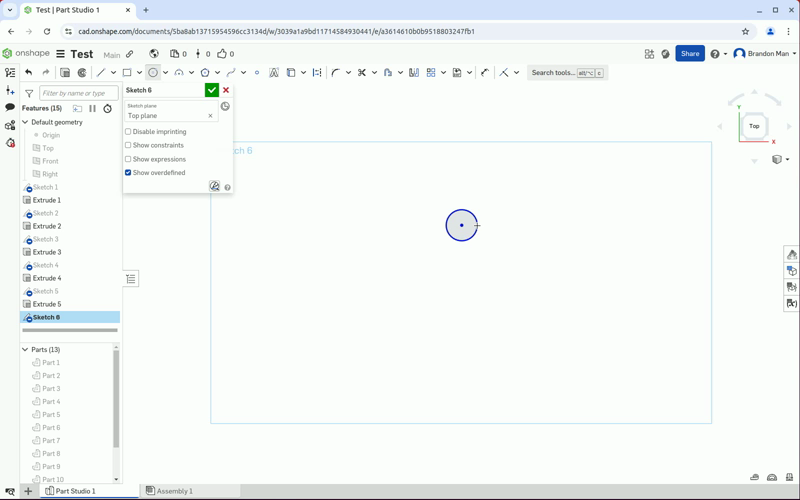
mouse_move(461, 225)
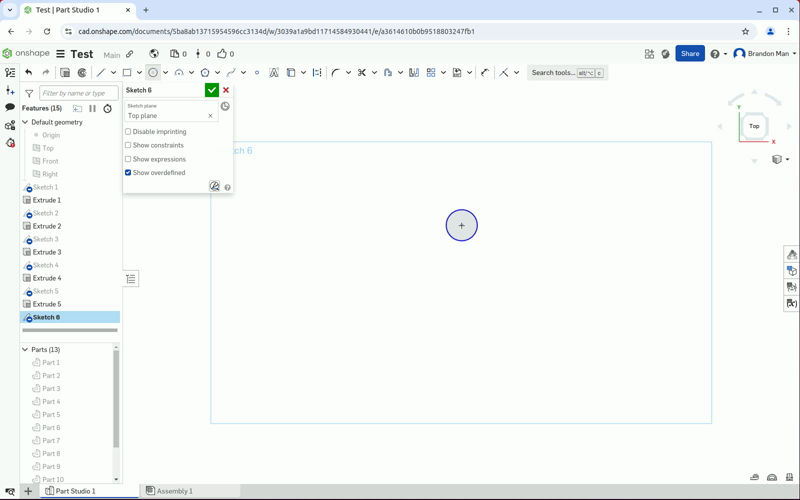
click(461, 225)
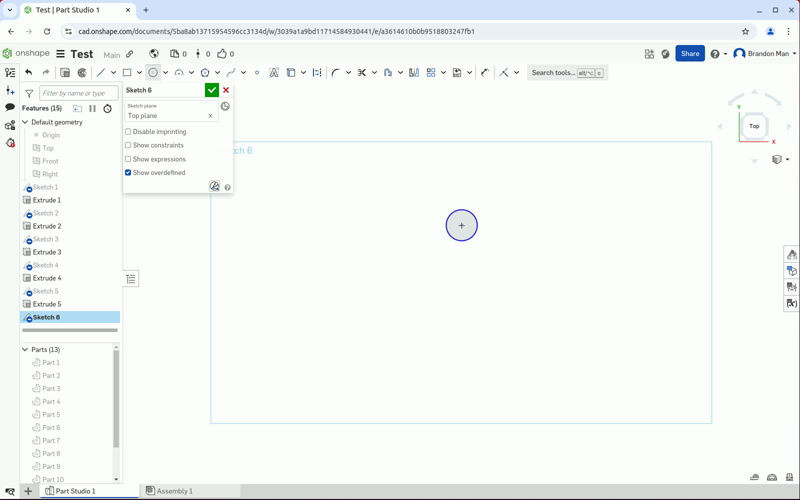
key_up(shift)
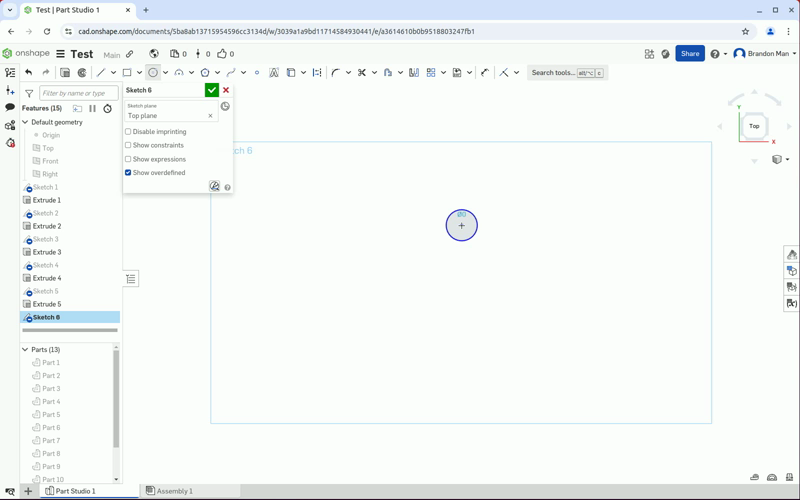
mouse_move(465, 225)
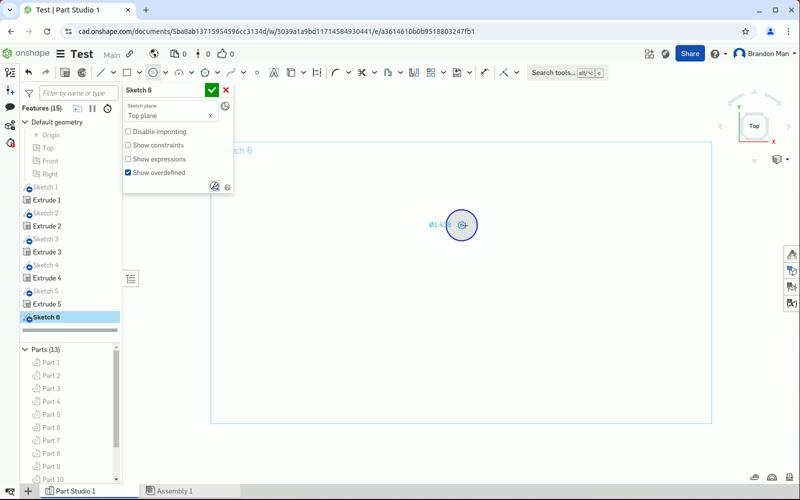
scroll(6)
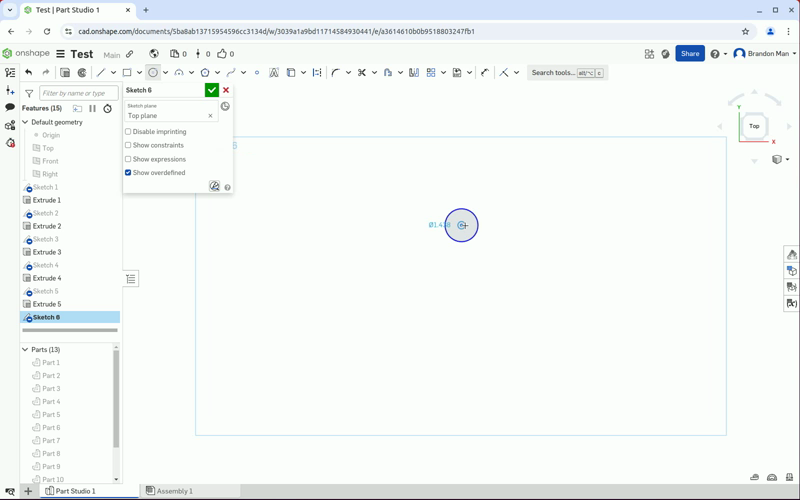
scroll(6)
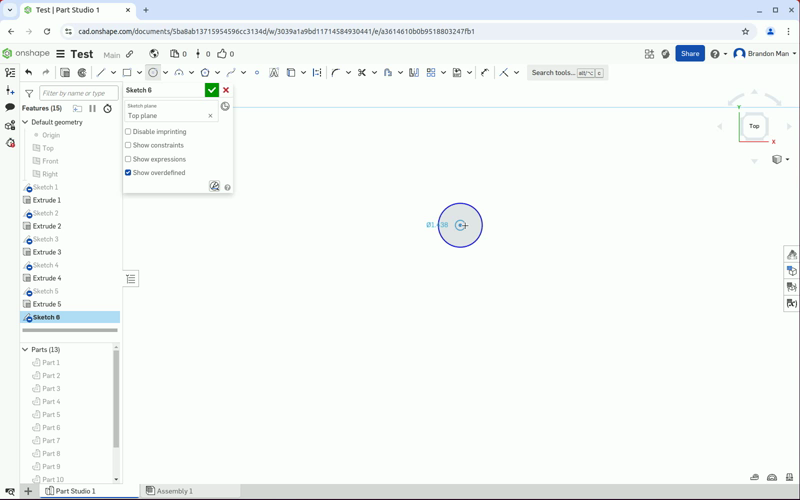
scroll(6)
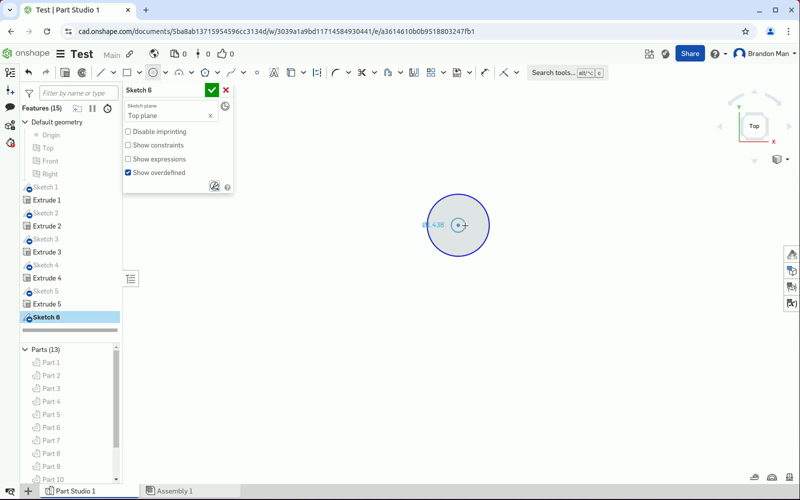
scroll(6)
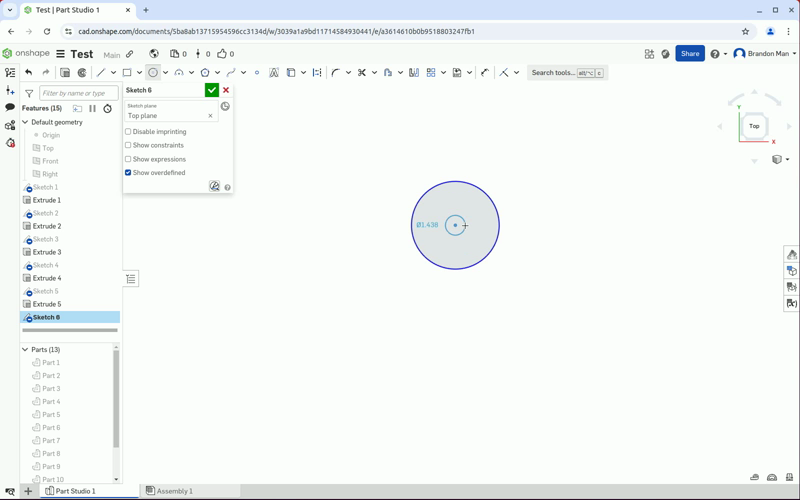
scroll(6)
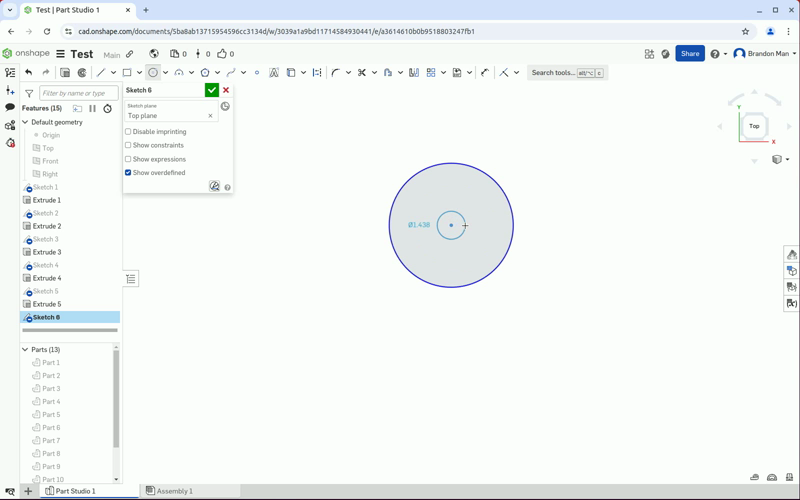
scroll(6)
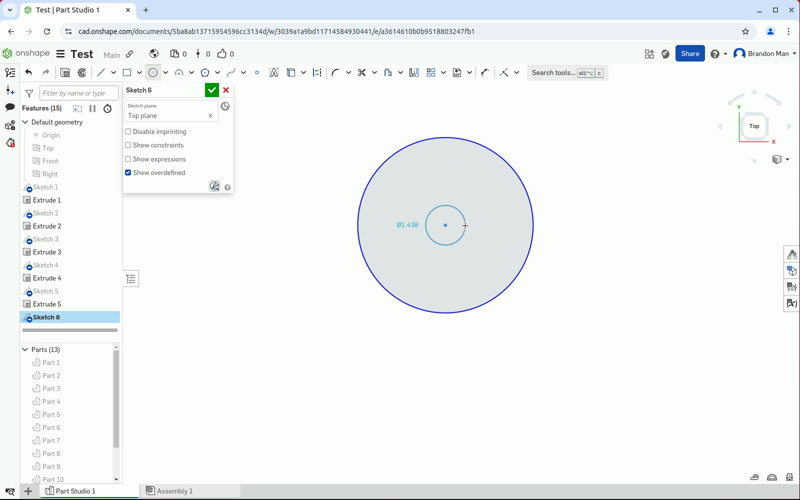
scroll(6)
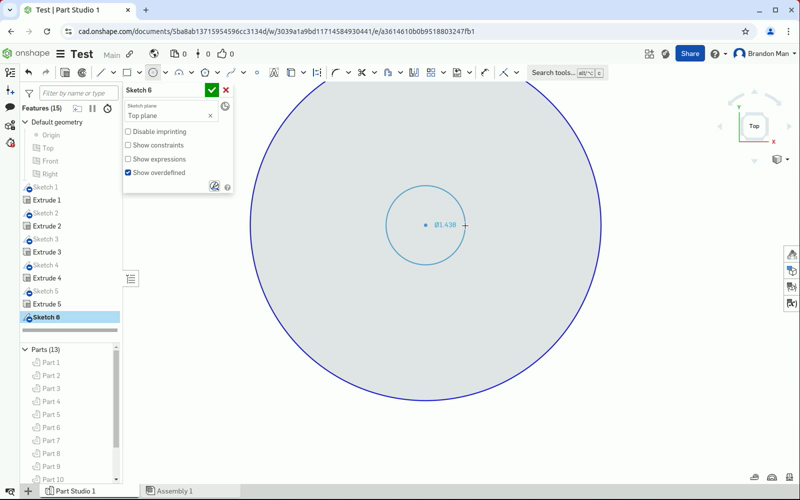
click(465, 225)
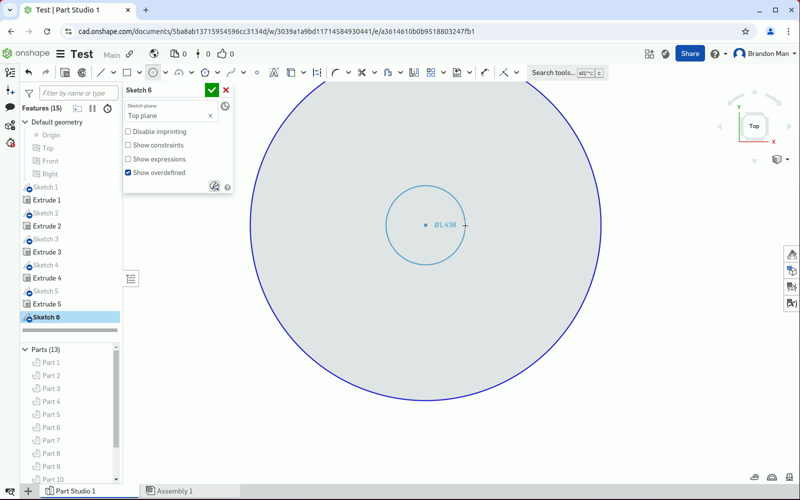
scroll(-6)
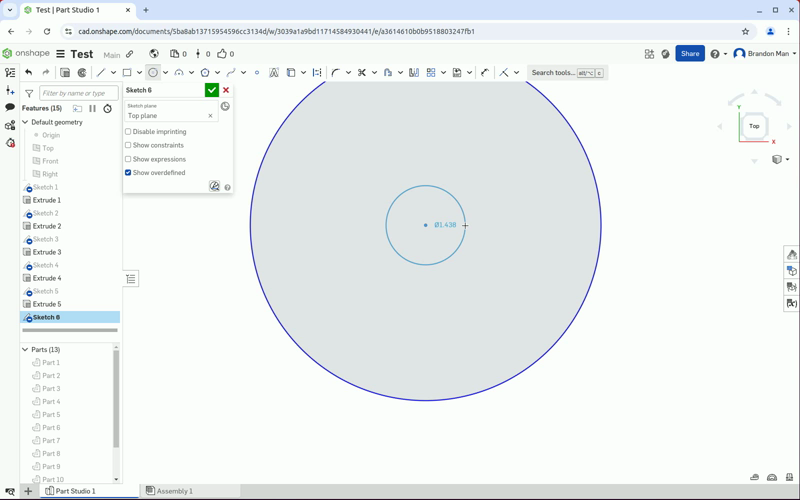
scroll(-6)
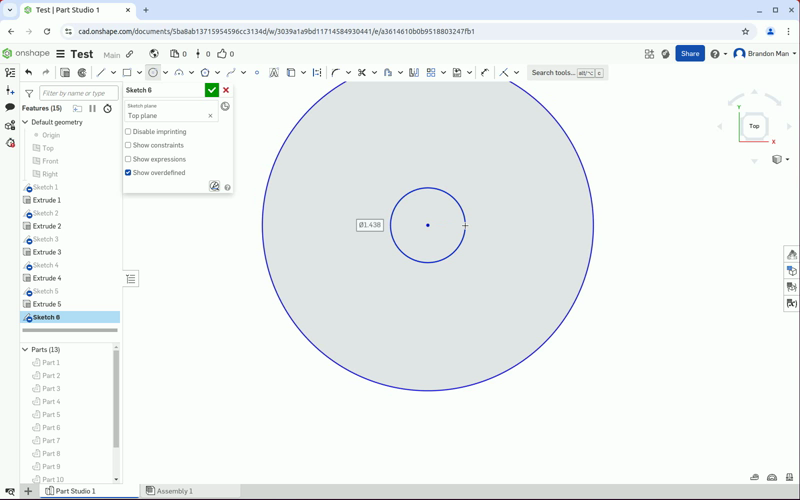
scroll(-6)
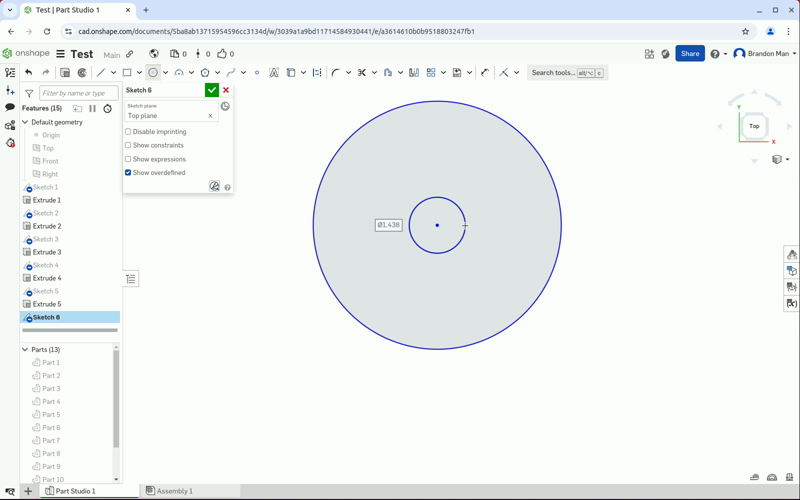
scroll(-6)
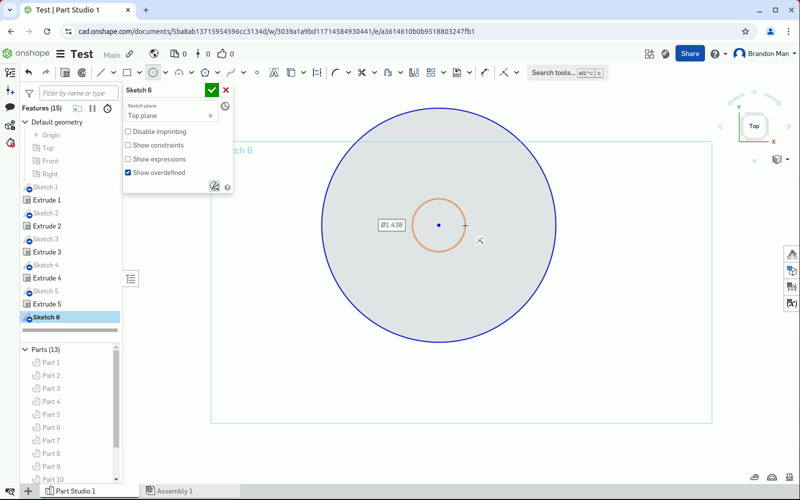
scroll(-6)
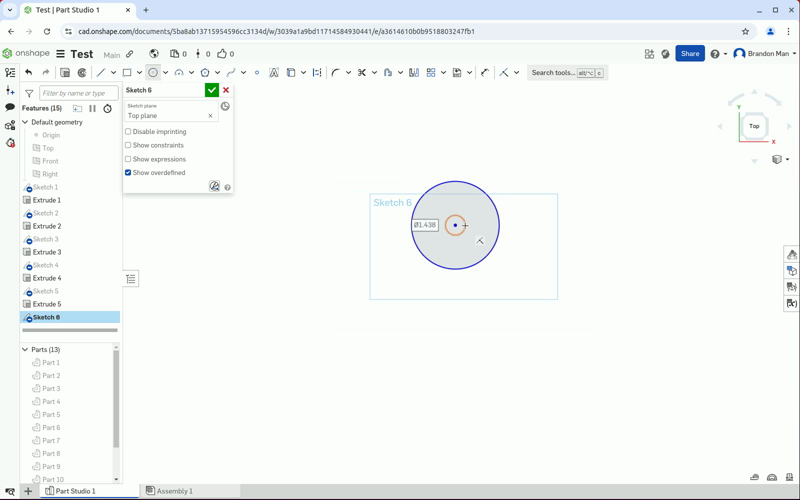
scroll(-6)
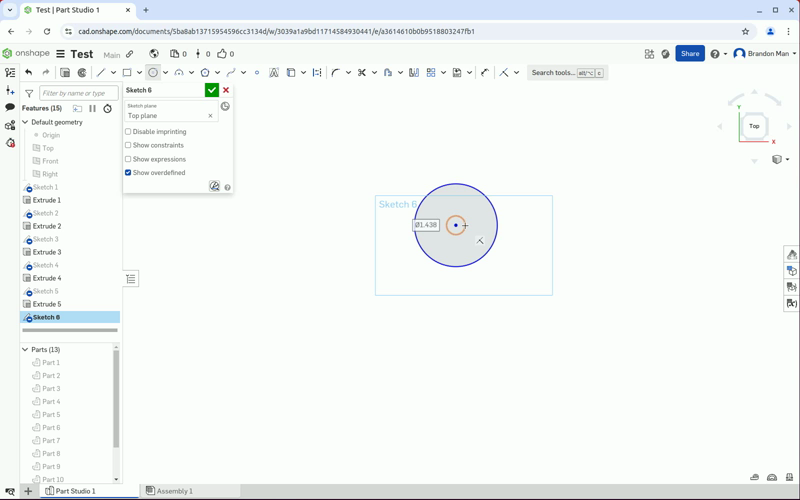
scroll(-6)
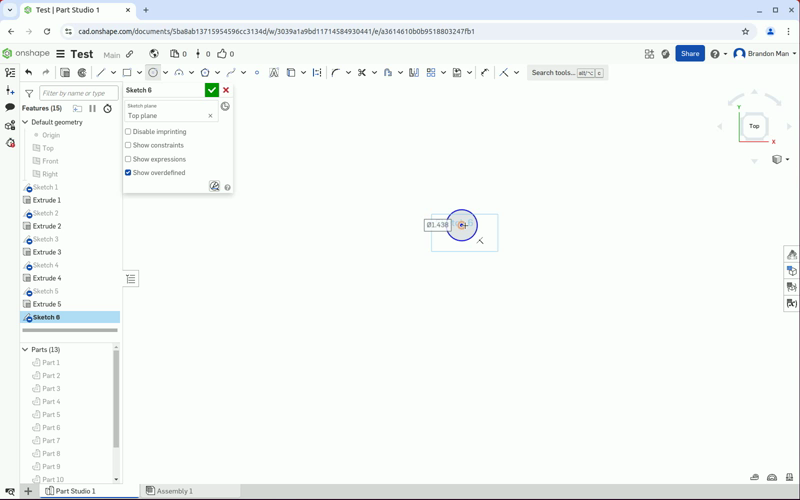
key(esc)
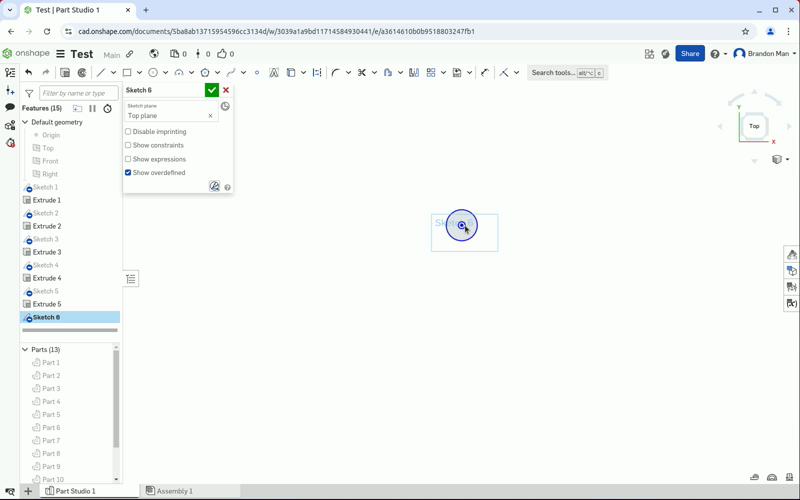
mouse_move(452, 220)
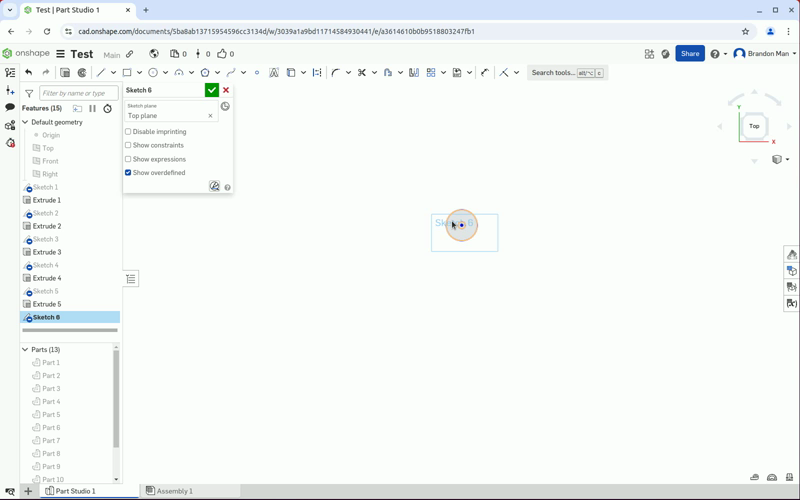
scroll(6)
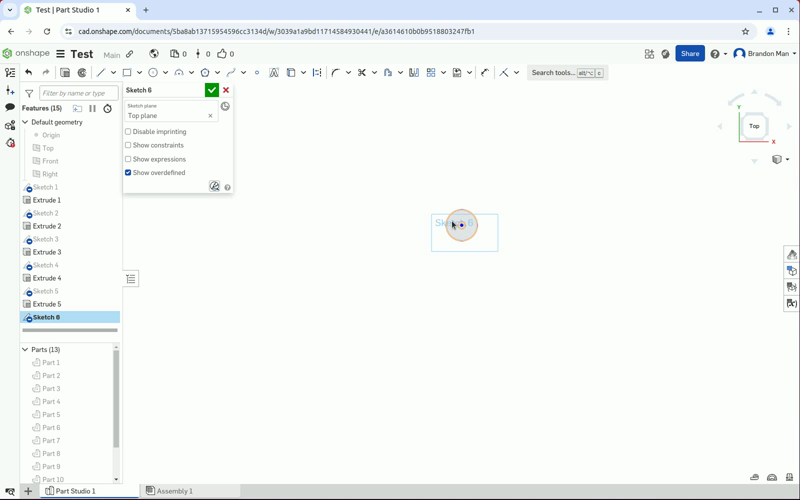
scroll(6)
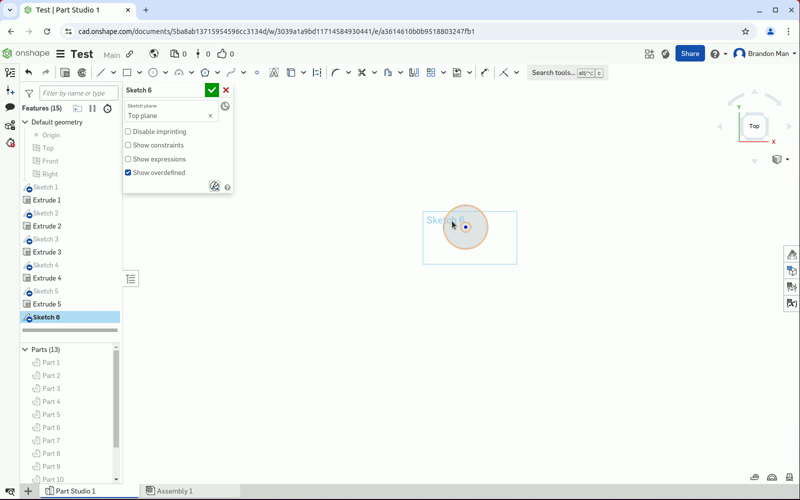
scroll(6)
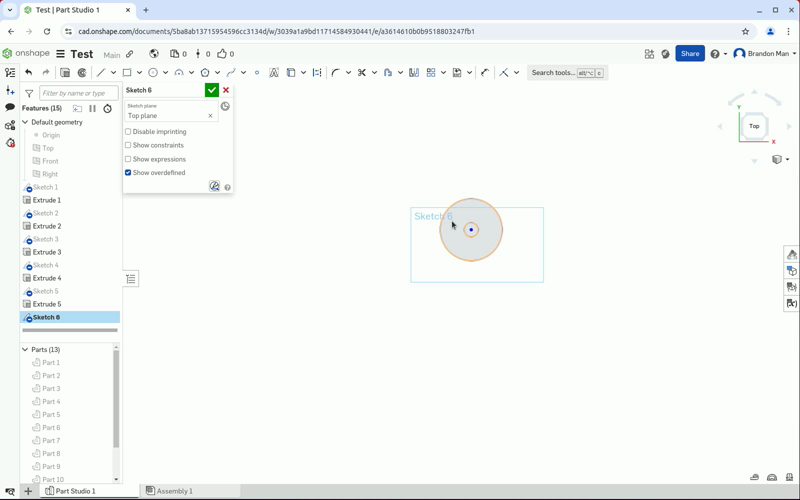
scroll(6)
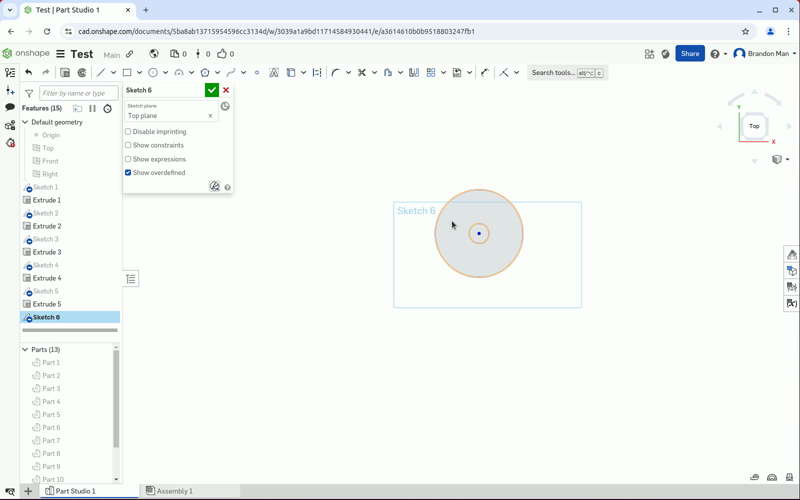
scroll(6)
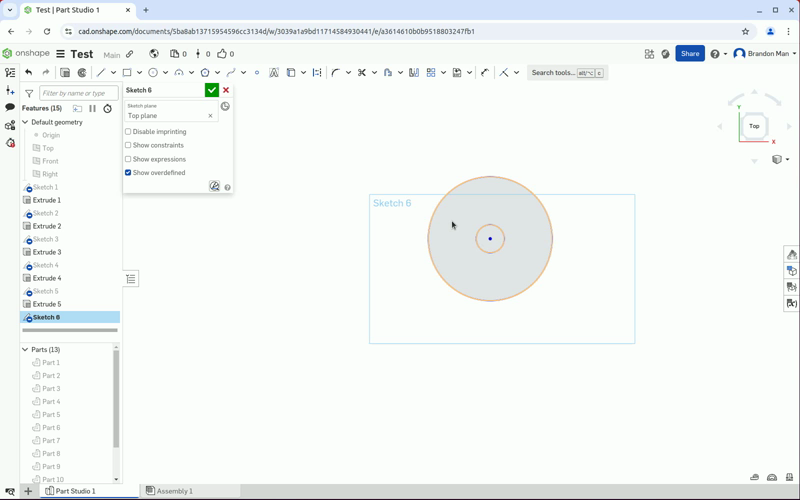
scroll(6)
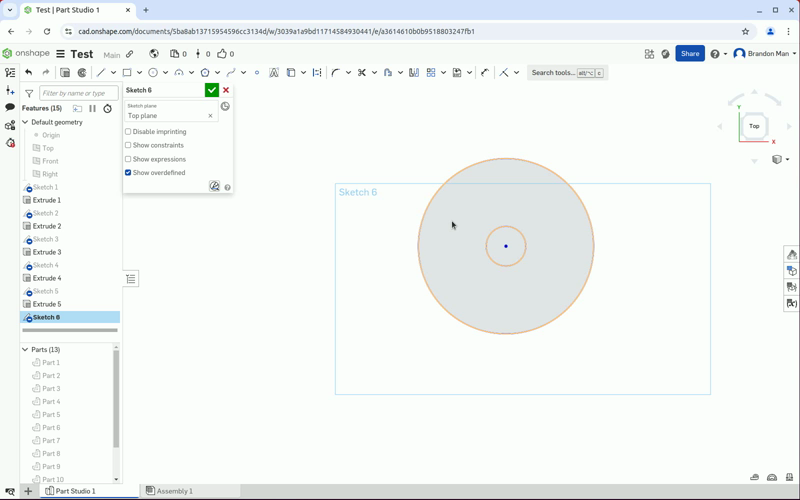
scroll(6)
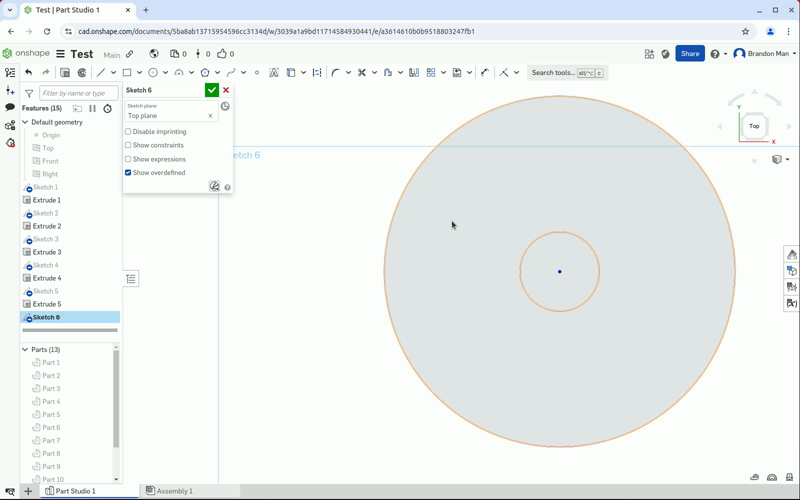
click(452, 220)
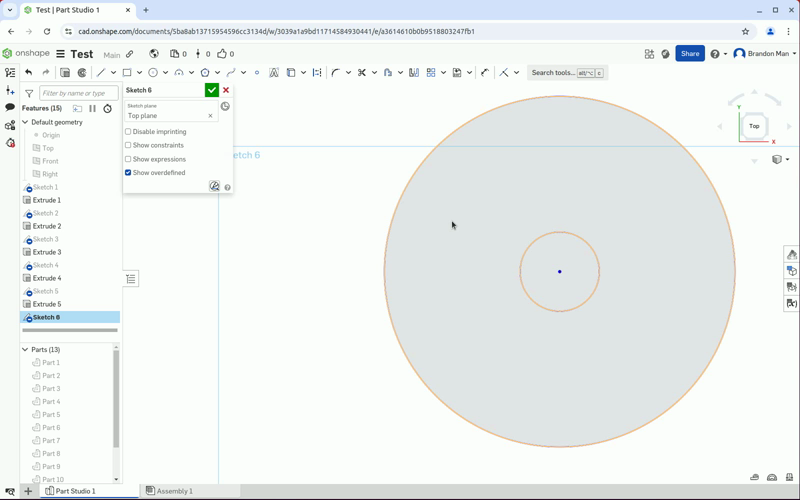
scroll(-6)
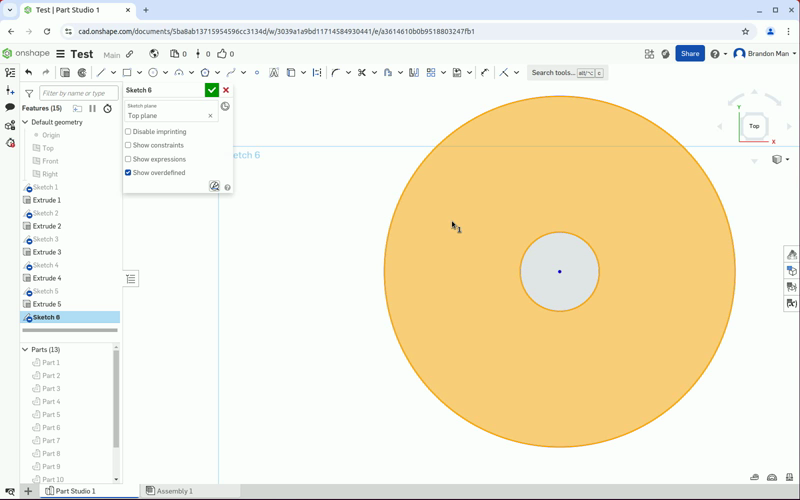
scroll(-6)
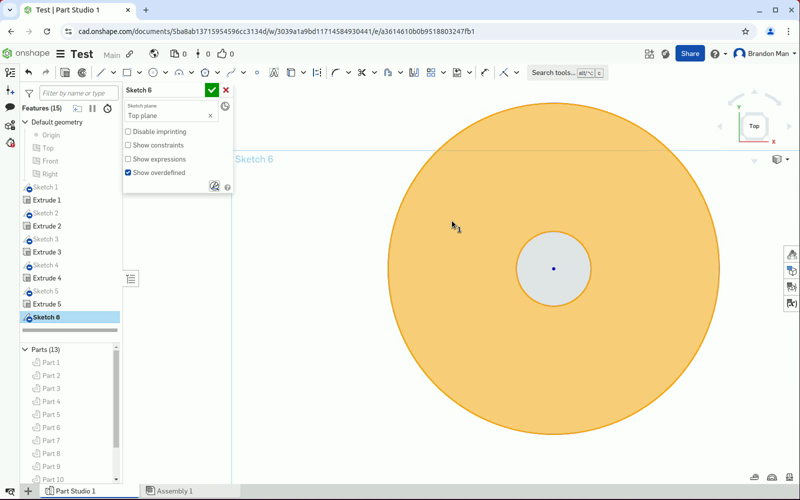
scroll(-6)
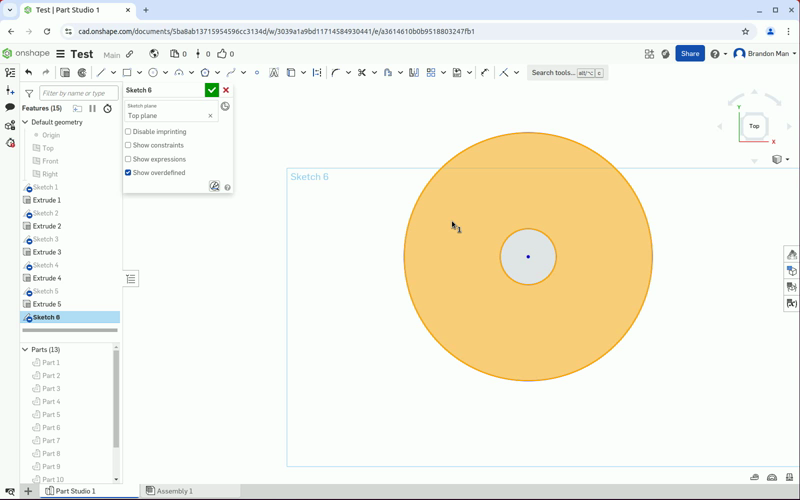
scroll(-6)
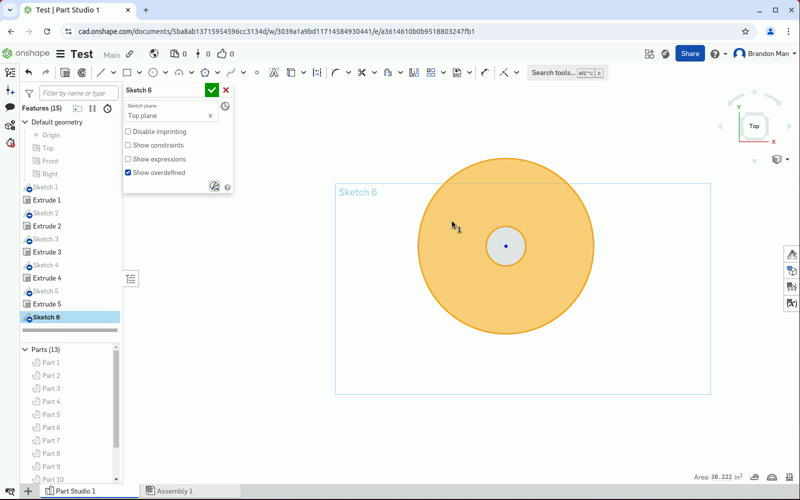
scroll(-6)
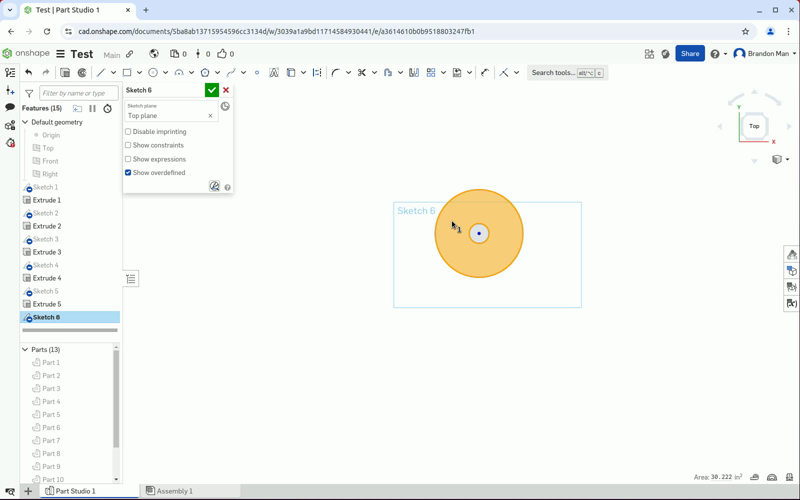
scroll(-6)
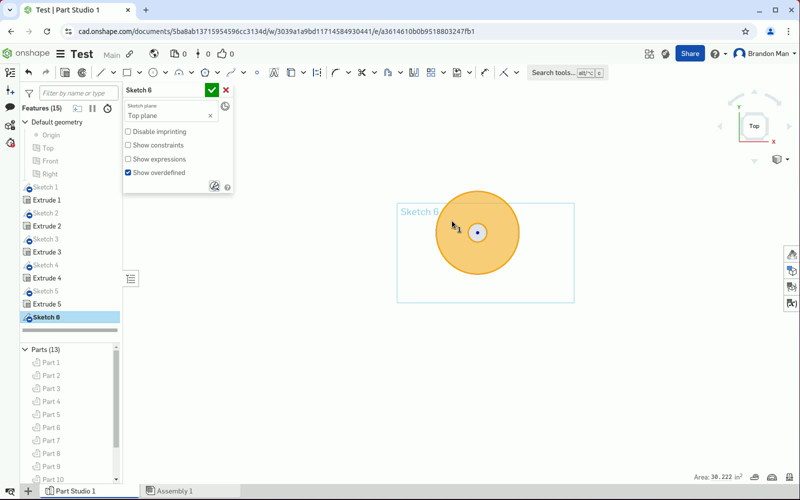
scroll(-6)
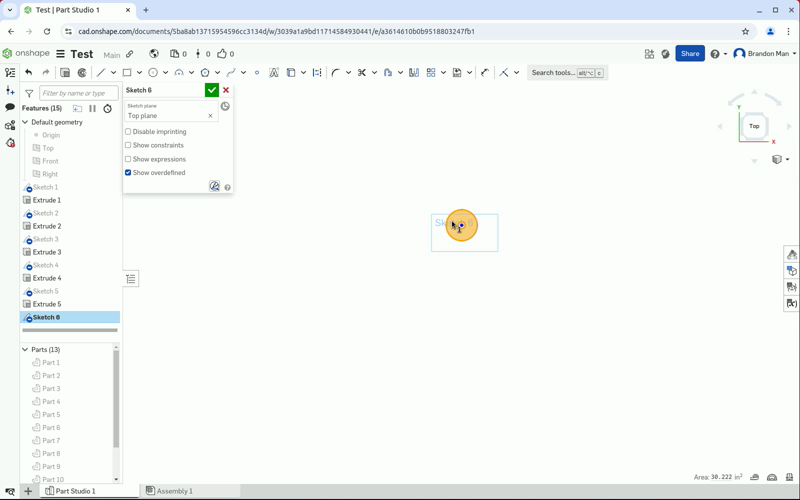
mouse_move(69, 352)
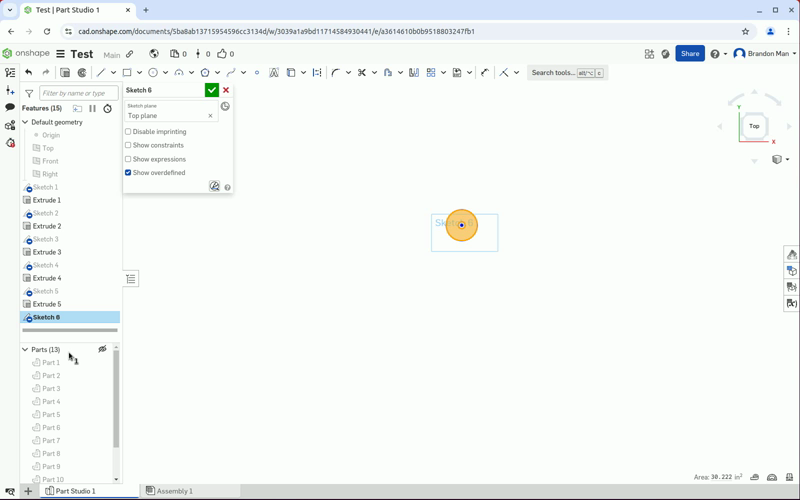
key(shift+y)
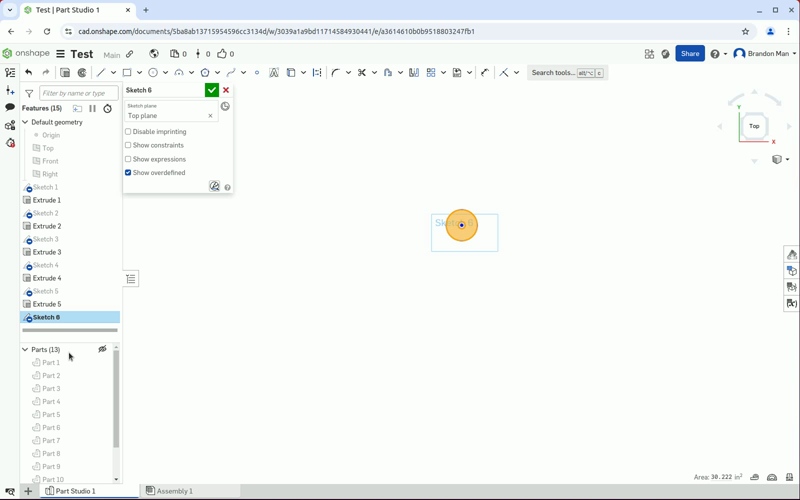
key(shift+e)
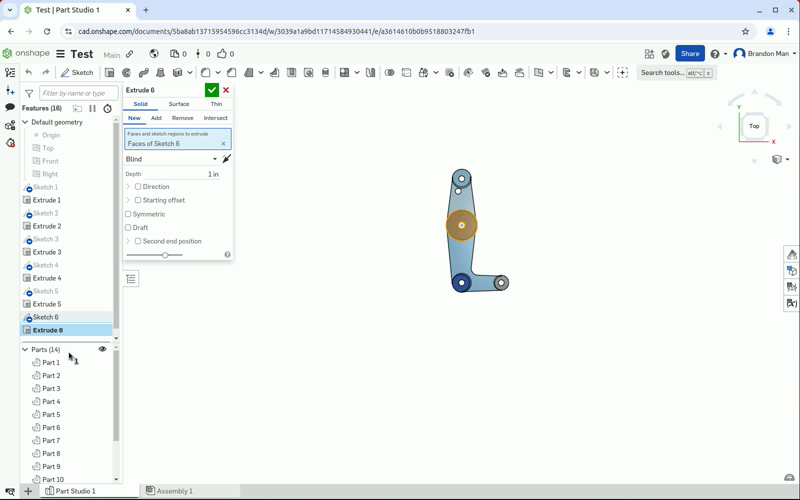
mouse_move(143, 106)
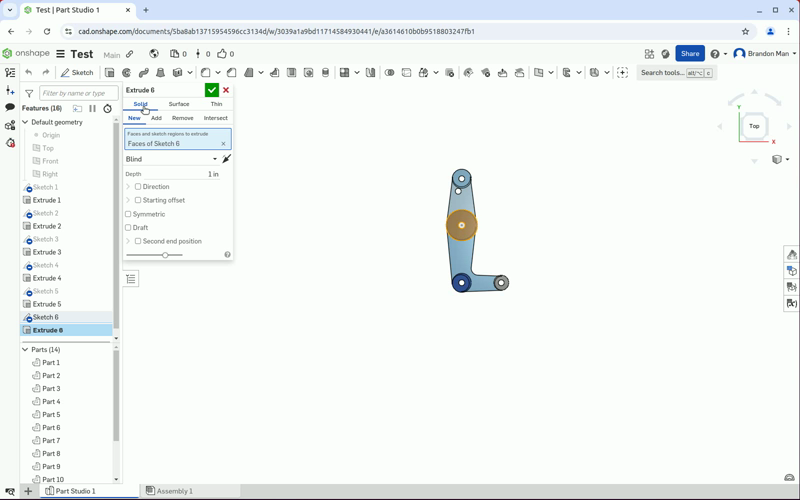
click(143, 106)
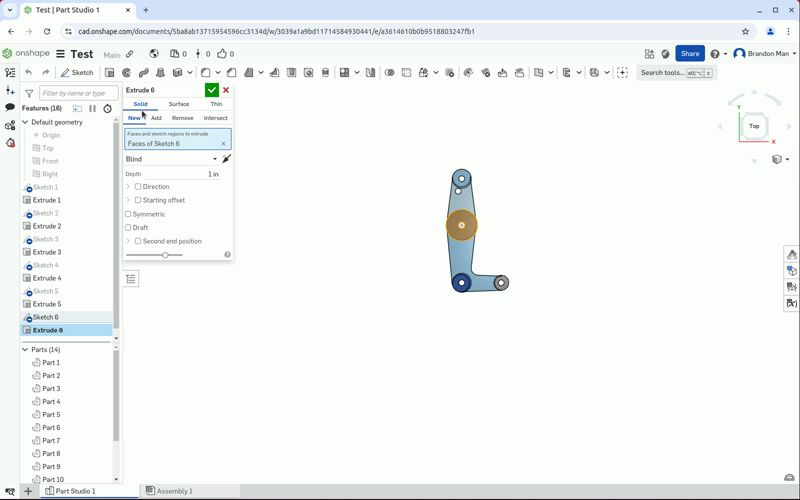
mouse_move(137, 120)
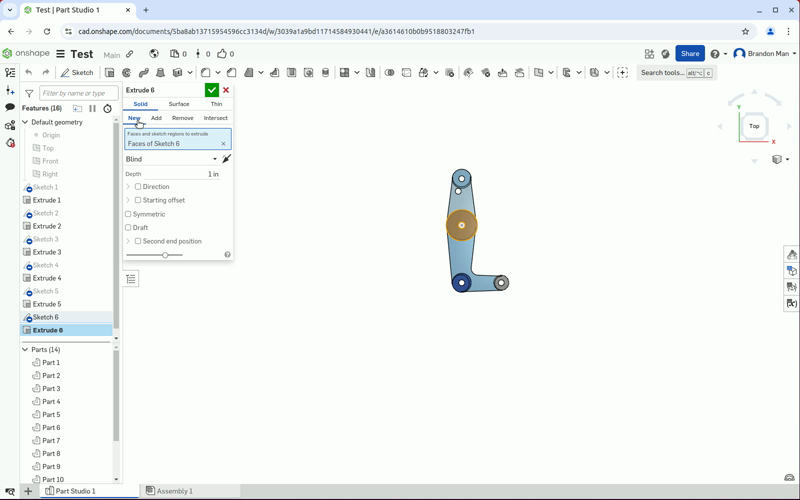
click(137, 120)
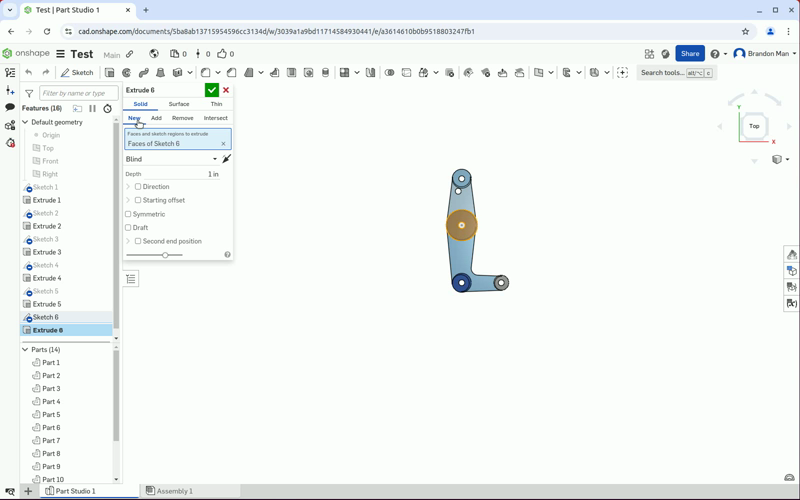
key(tab, 4)
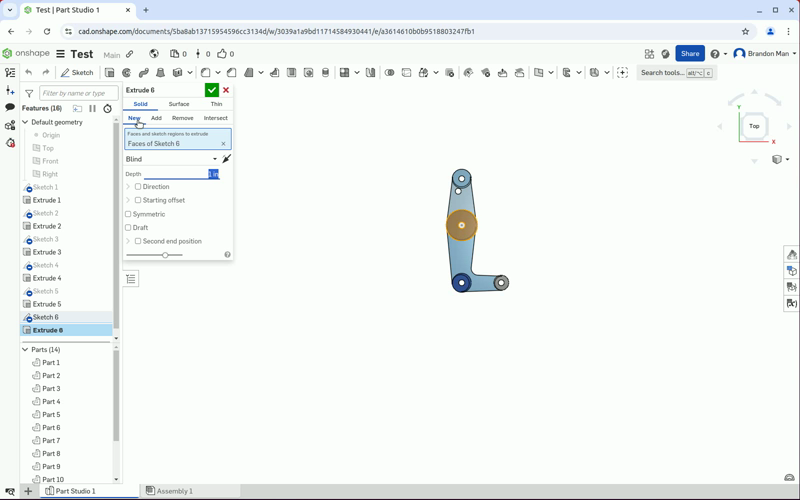
text(0.481)
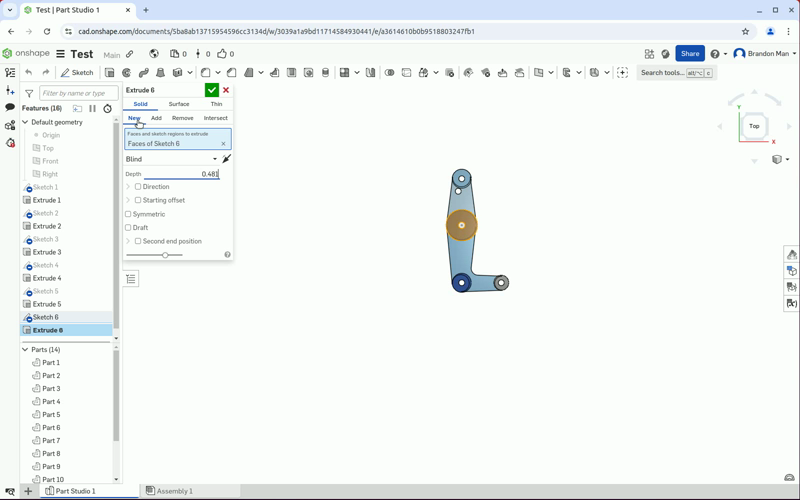
key(enter)
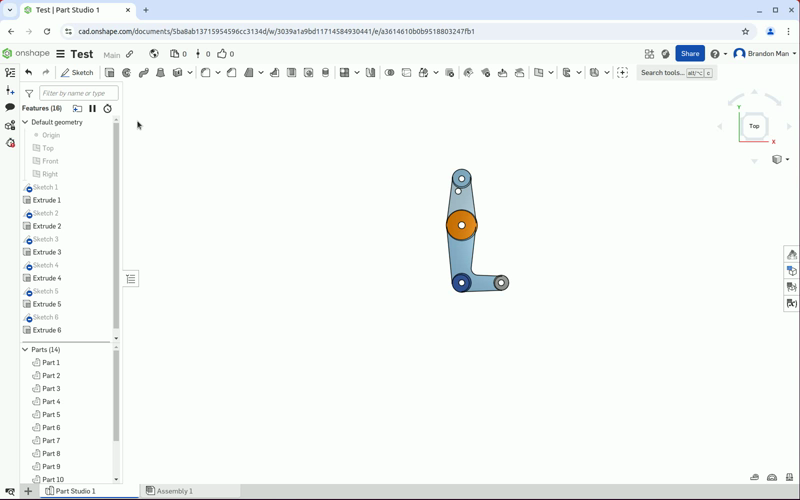
key(shift+h)
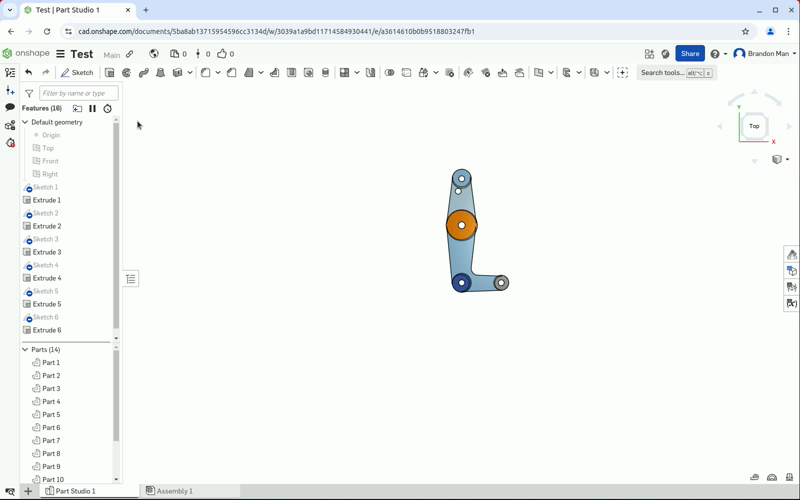
key(shift+h)
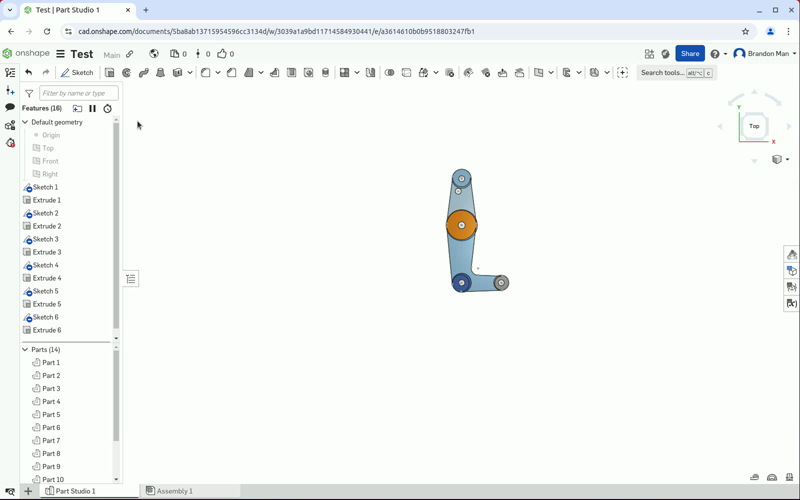
key(shift+7)
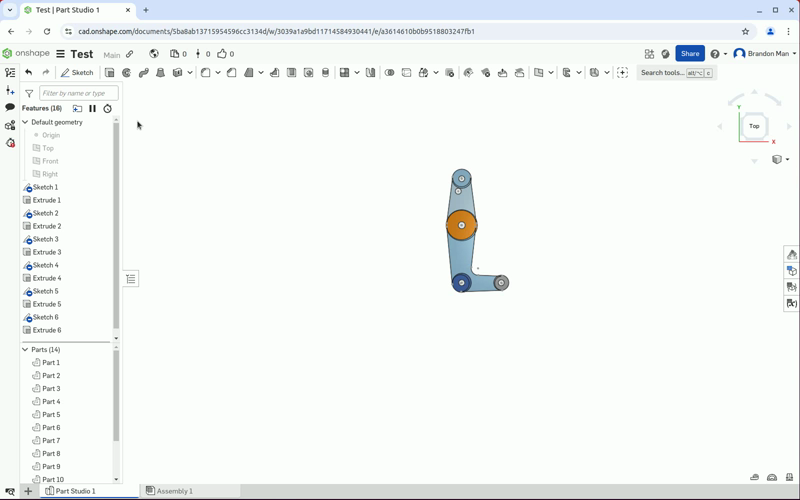
key(up, 3)
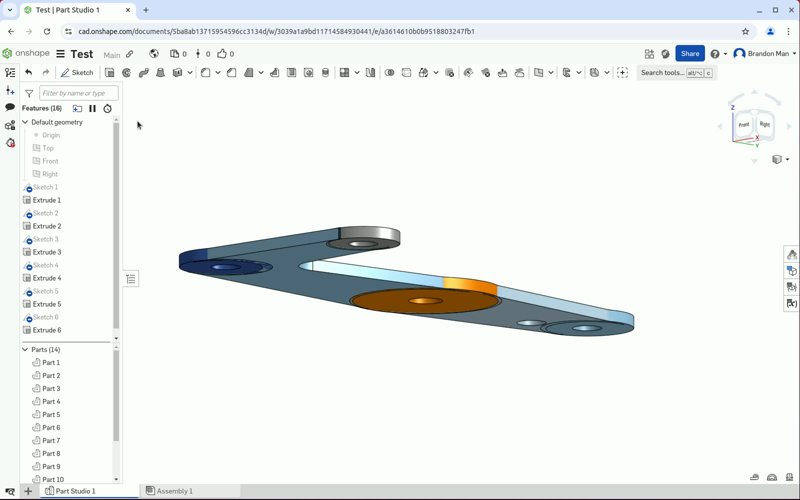
key(left, 3)
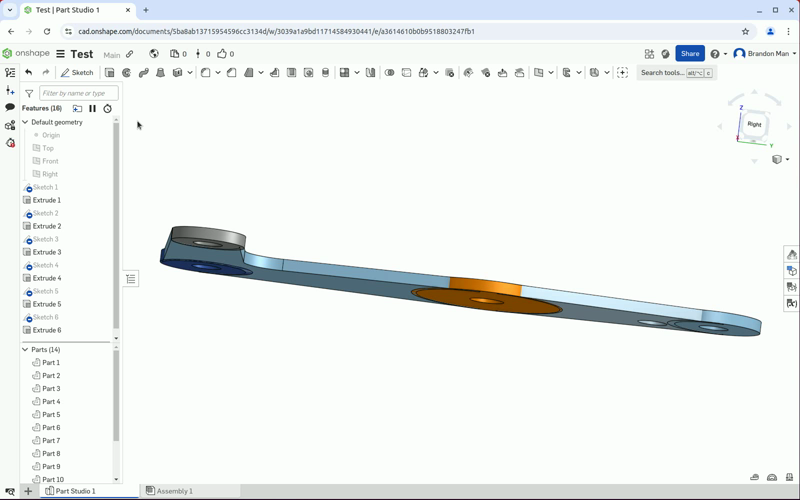
key(right, 3)
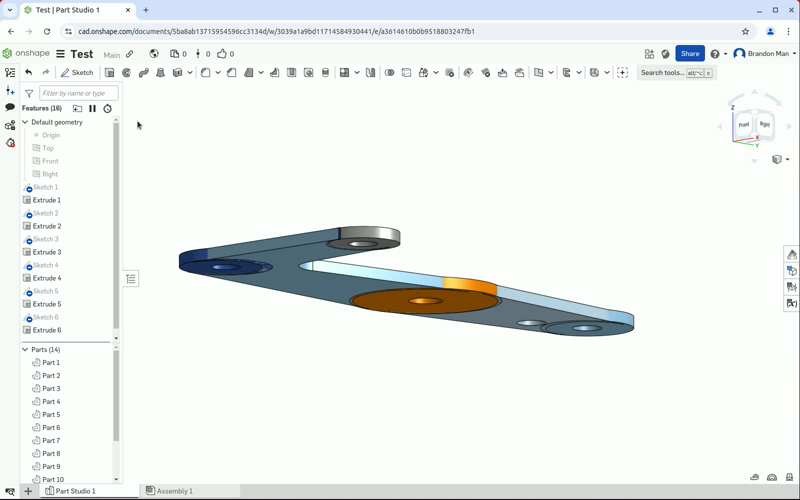
key(down, 3)
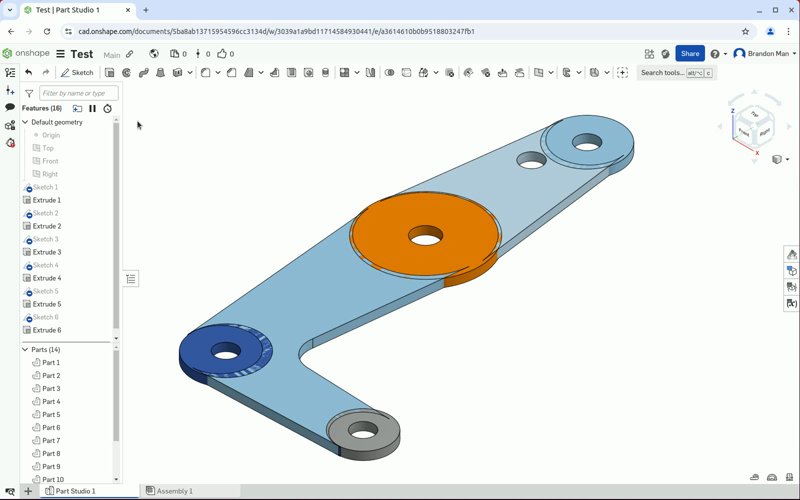
mouse_move(69, 189)
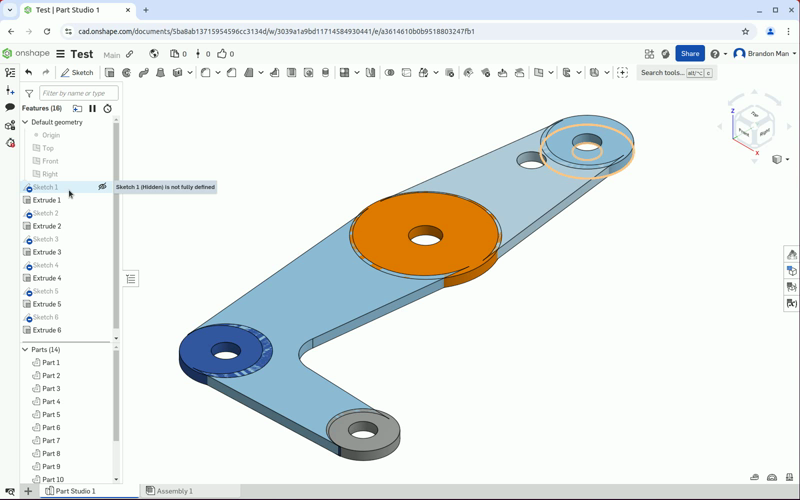
click(69, 189)